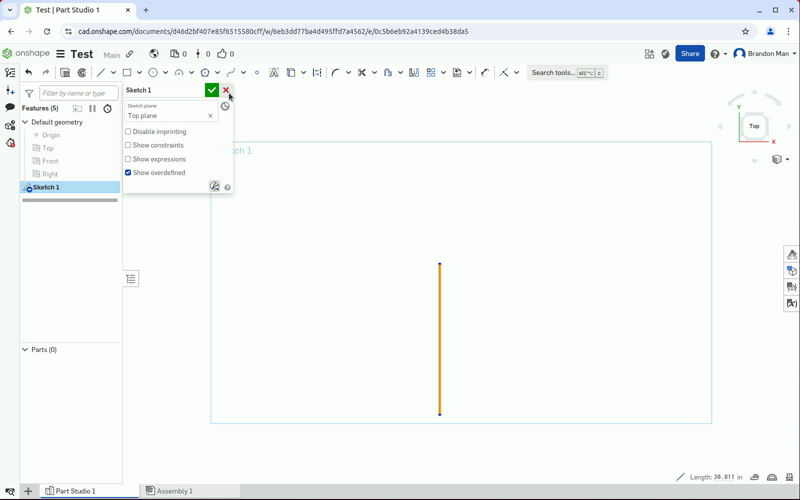
key(shift+h)
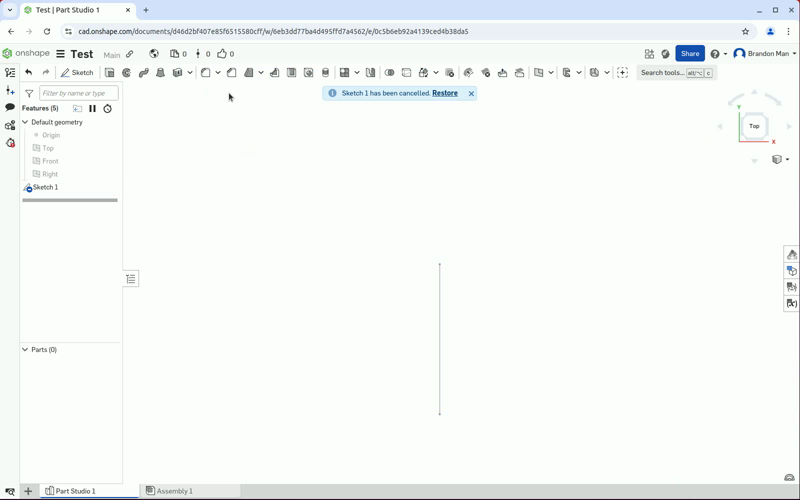
key(shift+s)
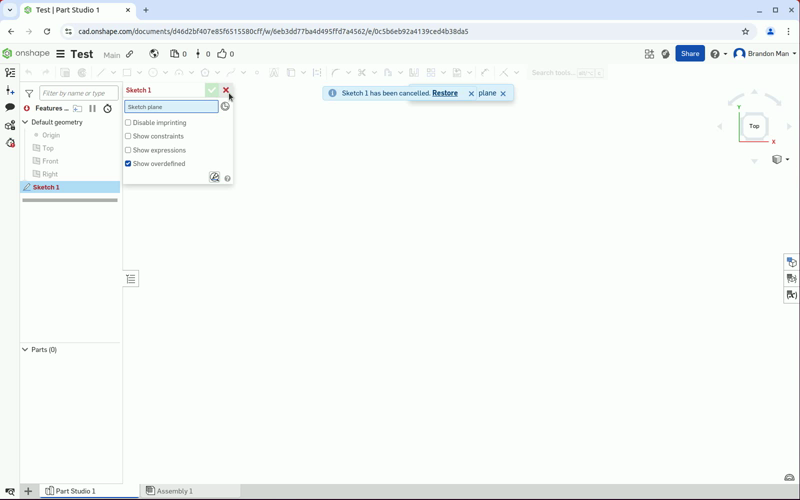
mouse_move(73, 150)
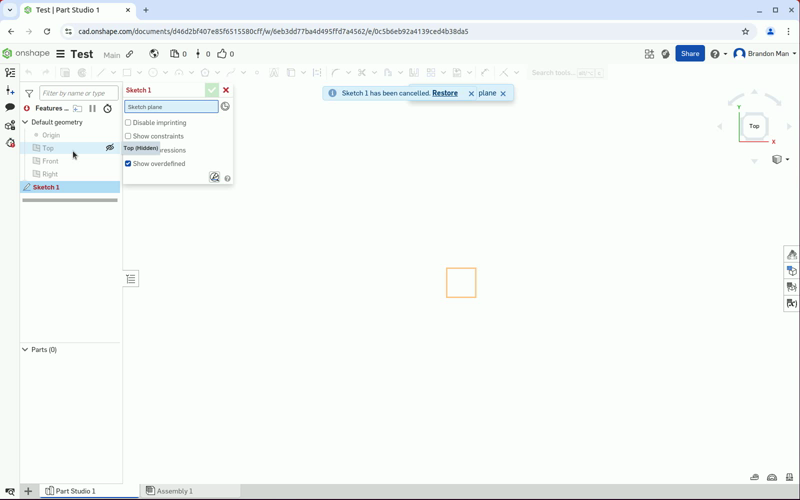
click(73, 150)
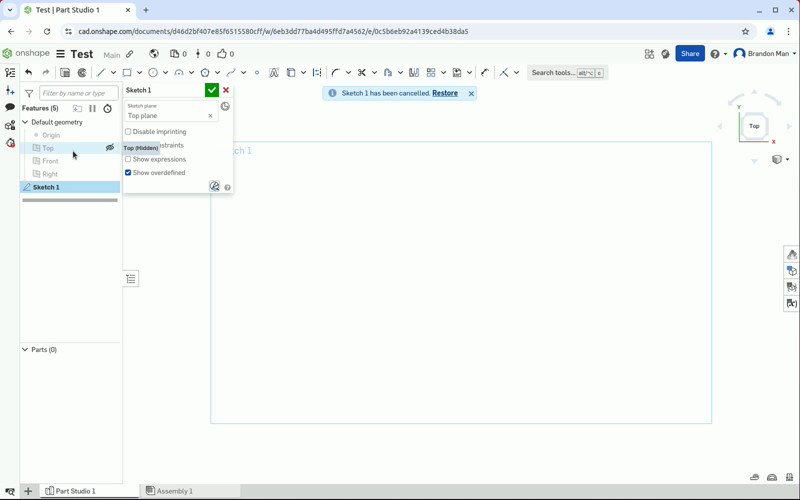
mouse_move(73, 352)
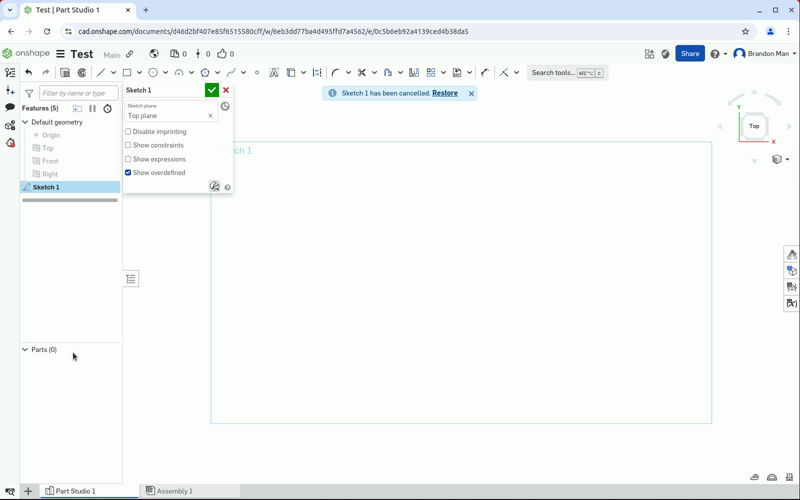
key(y)
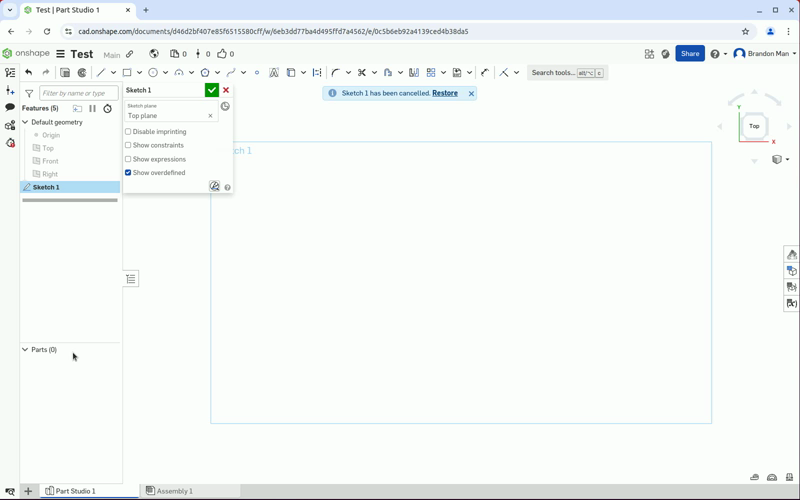
key(l)
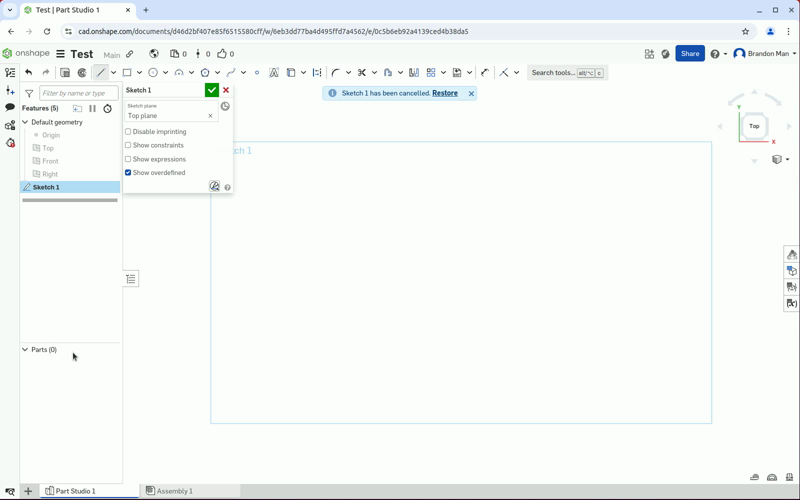
key_down(shift)
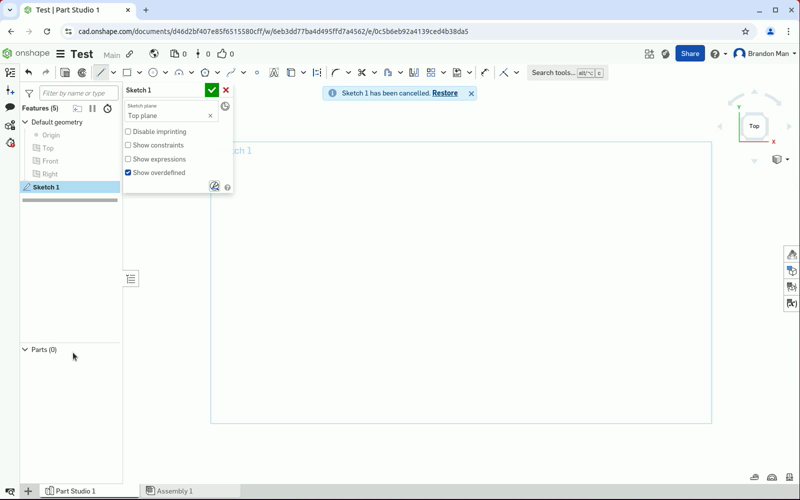
mouse_move(380, 357)
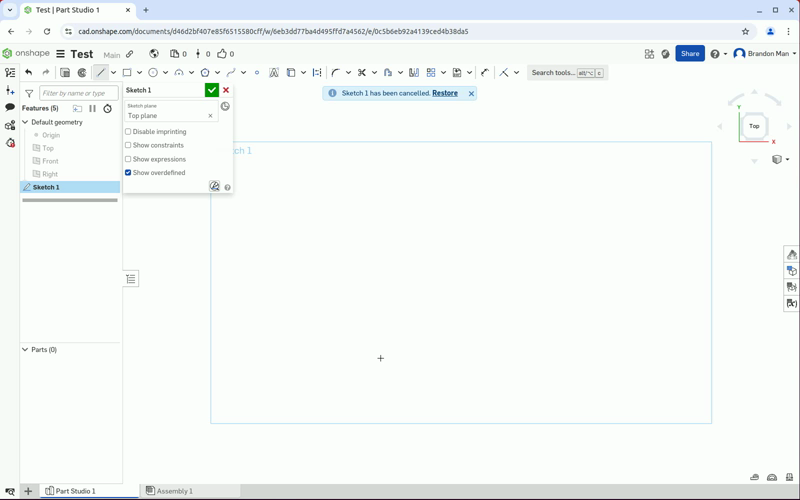
click(380, 357)
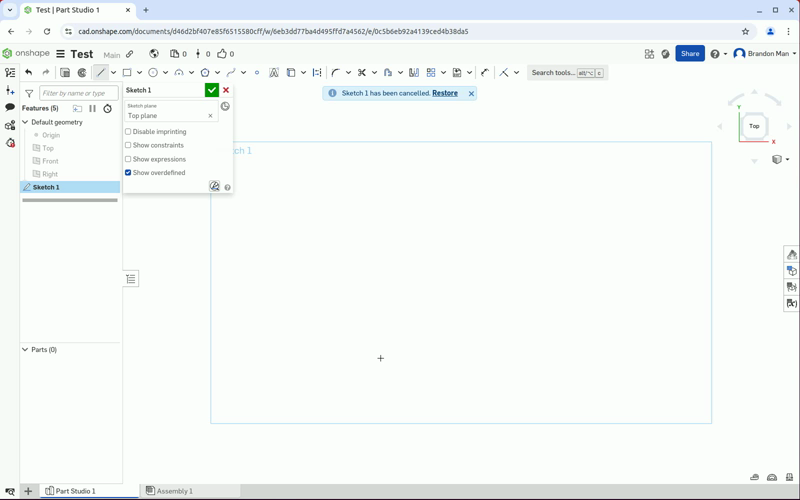
key_up(shift)
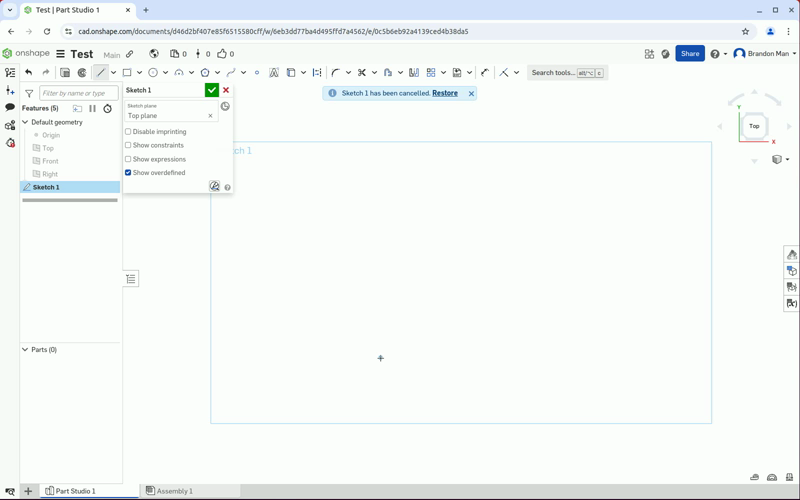
key_down(shift)
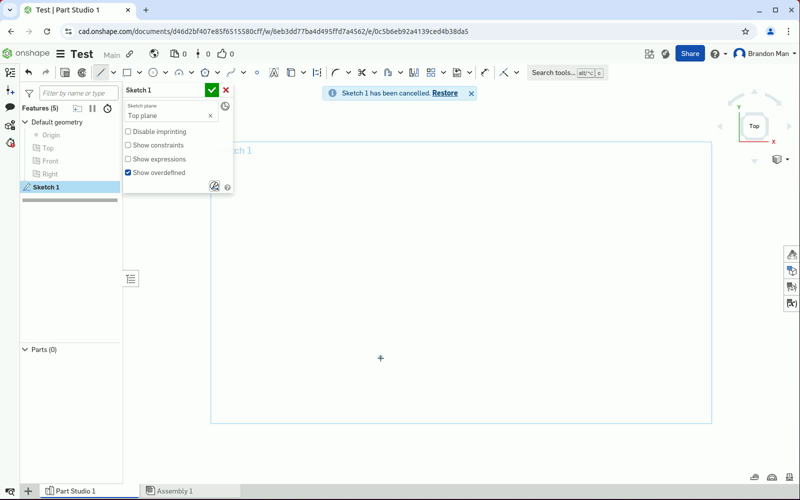
mouse_move(538, 357)
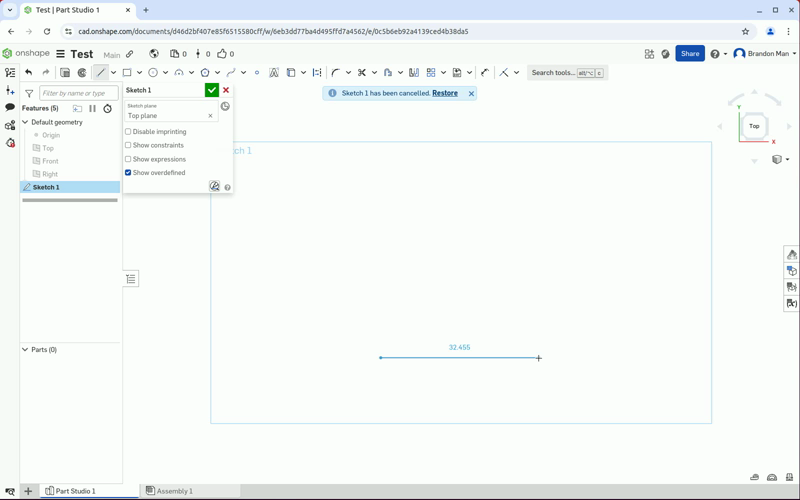
click(538, 357)
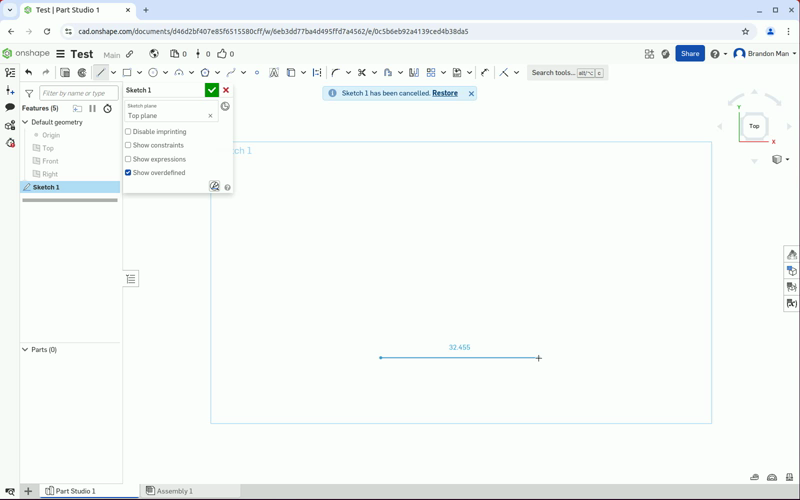
key_up(shift)
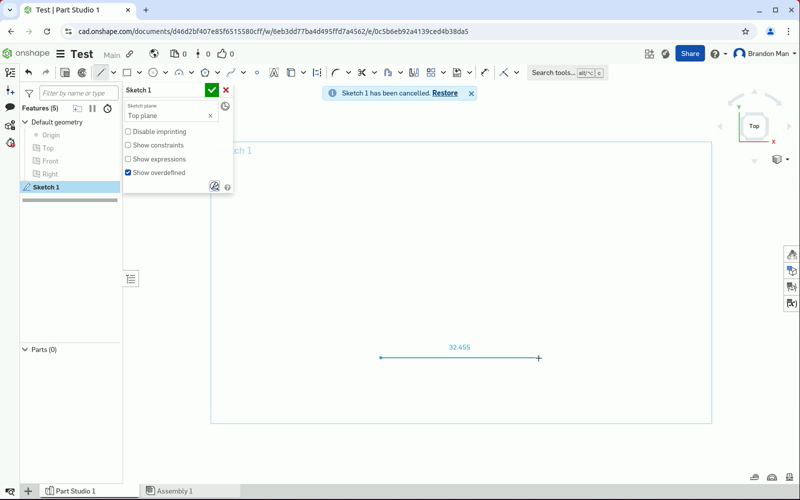
key_down(shift)
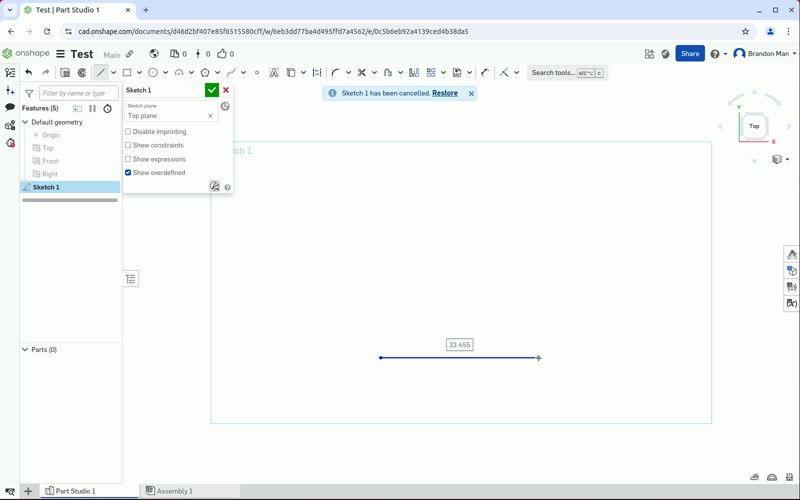
mouse_move(538, 283)
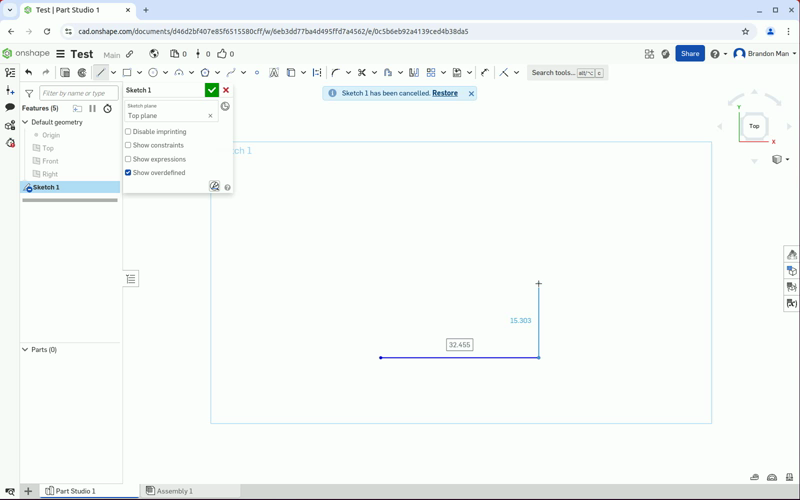
click(538, 283)
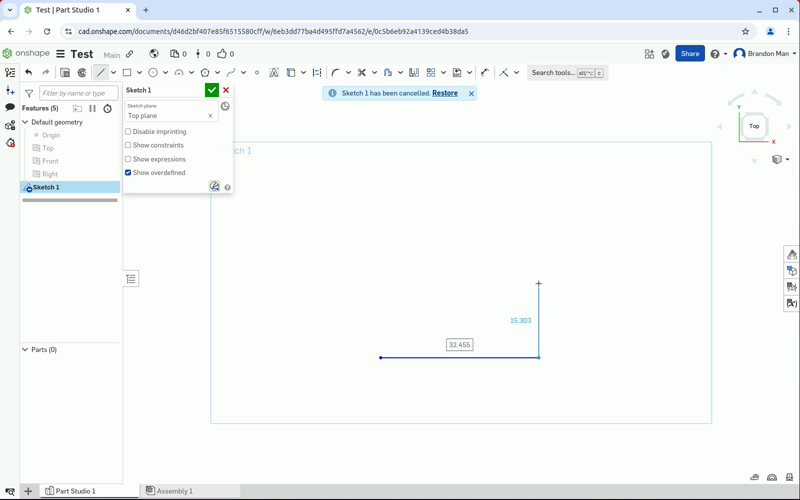
key_up(shift)
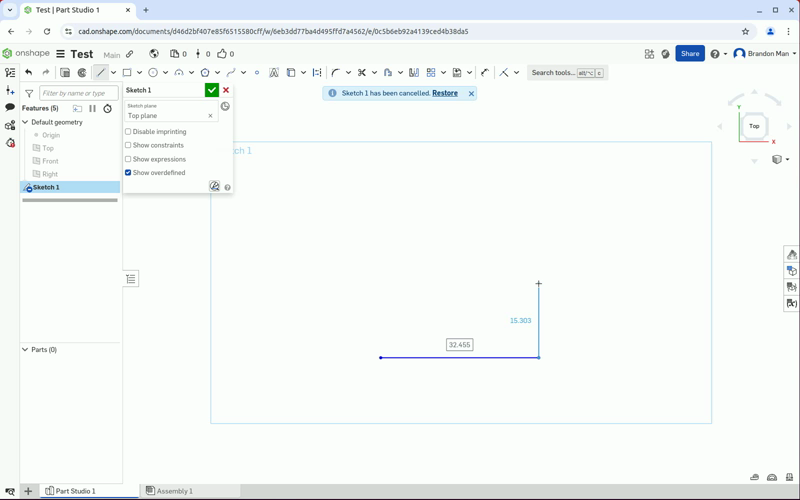
key_down(shift)
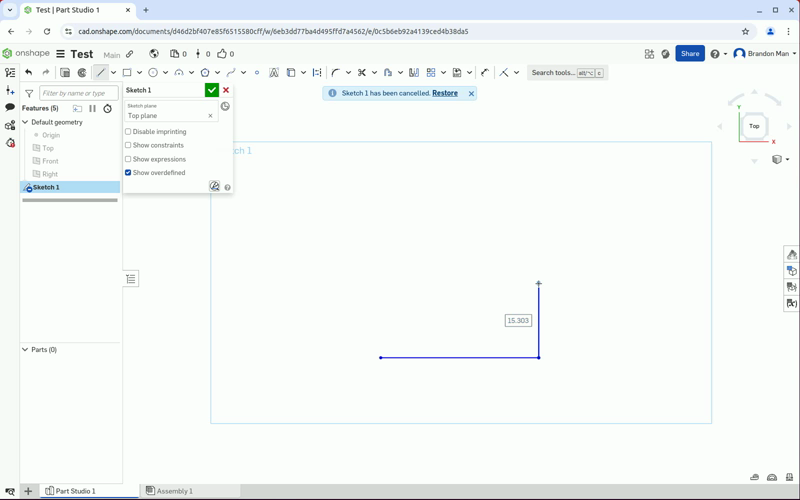
mouse_move(380, 283)
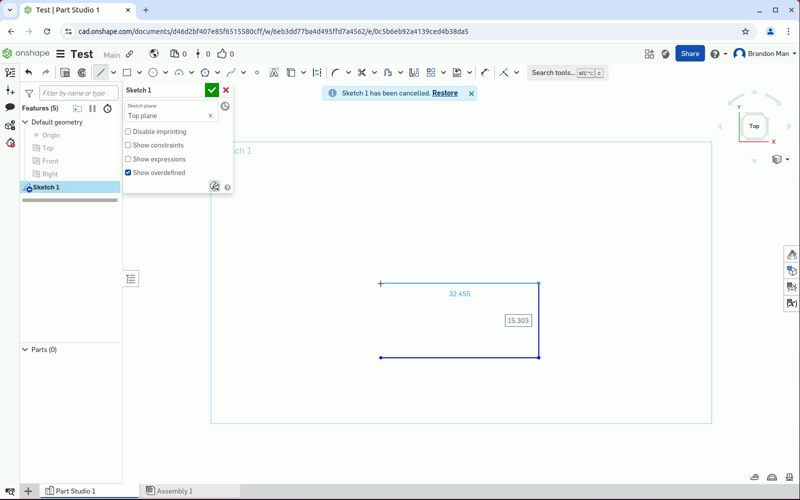
click(380, 283)
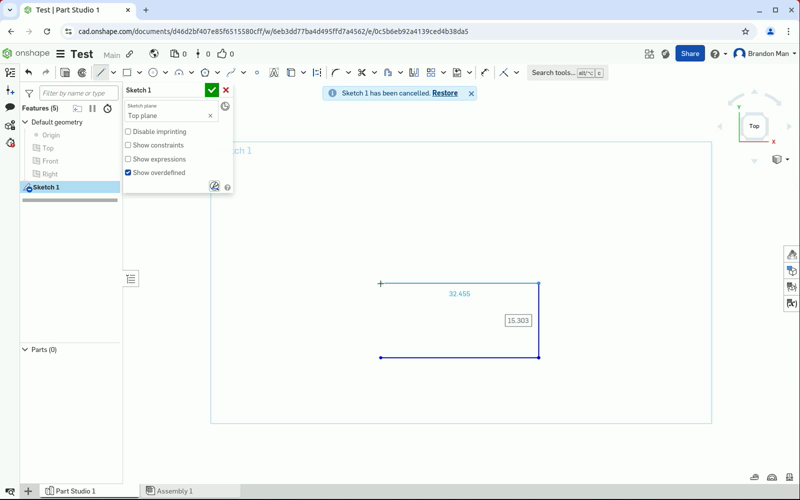
key_up(shift)
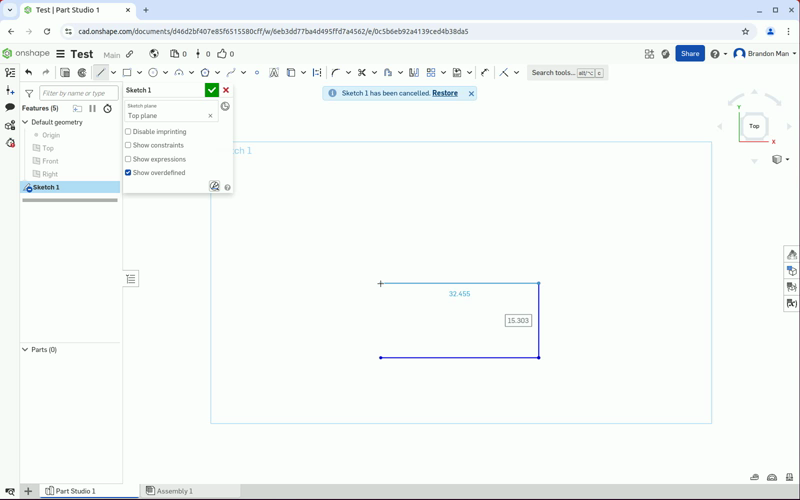
key_down(shift)
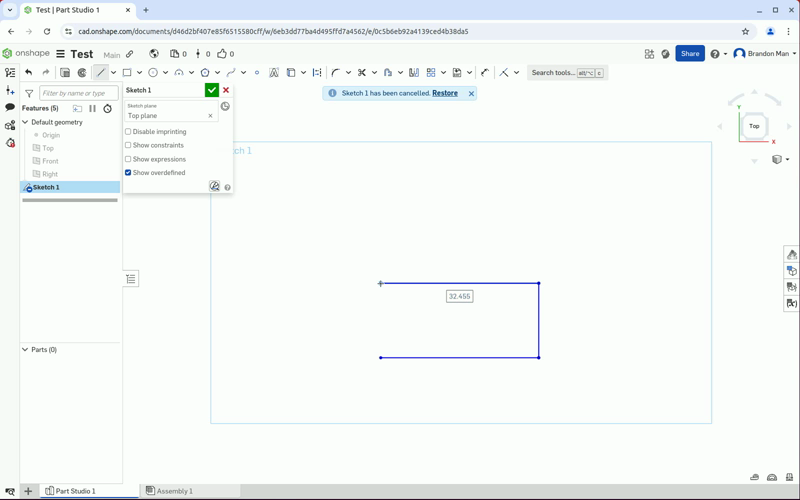
mouse_move(380, 357)
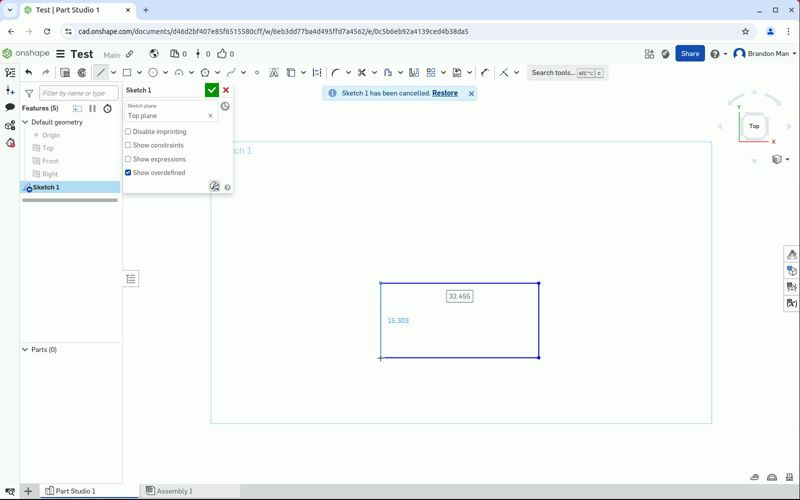
key_up(shift)
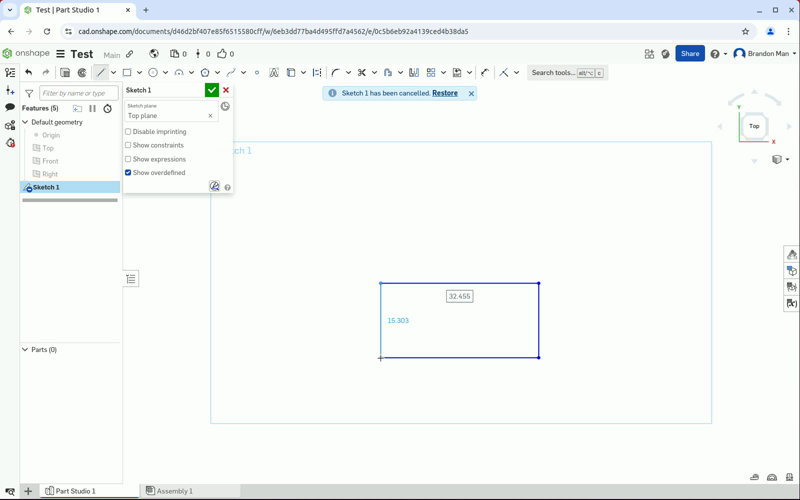
click(380, 357)
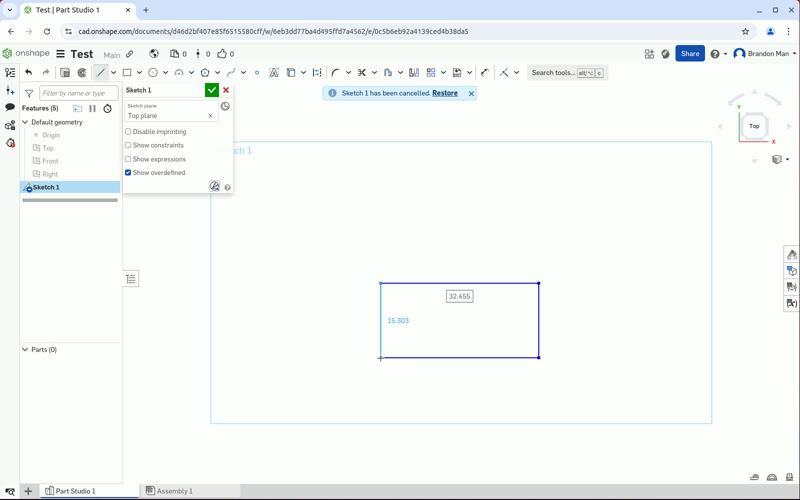
key(esc)
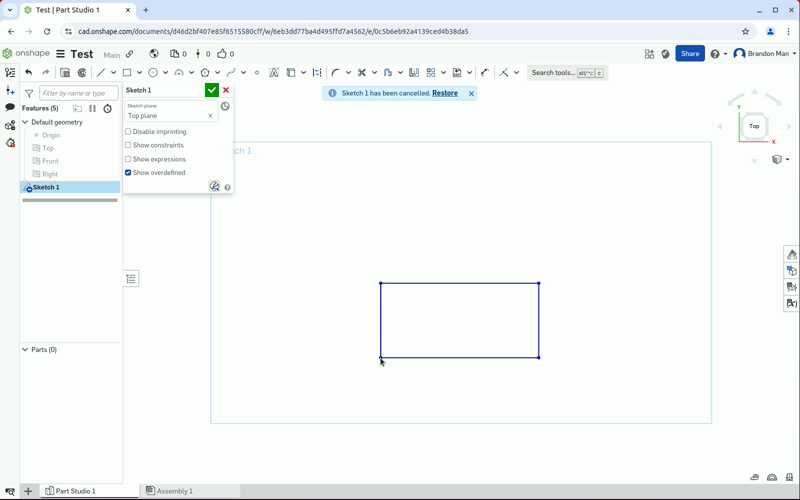
mouse_move(479, 301)
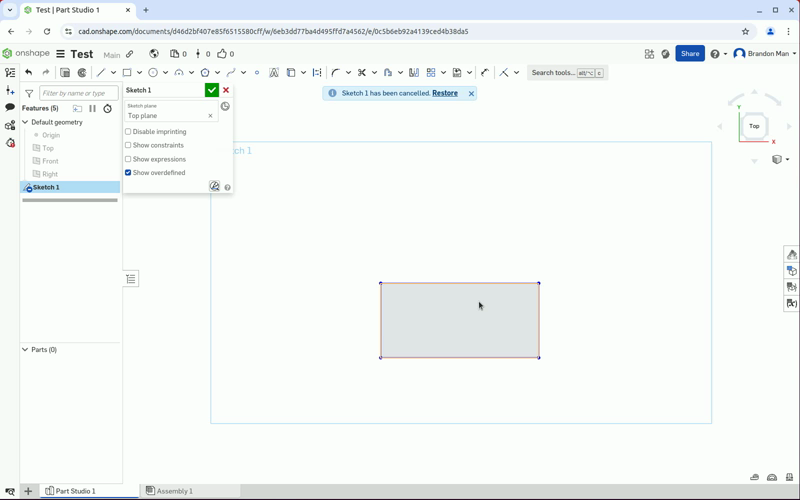
click(479, 301)
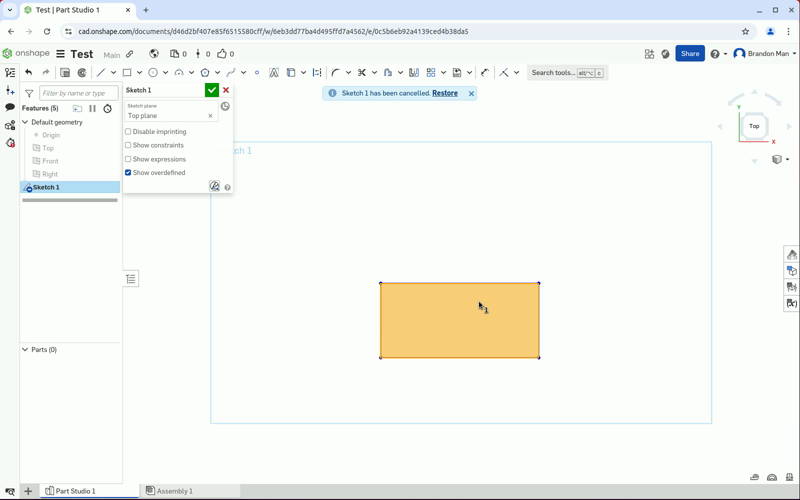
mouse_move(73, 352)
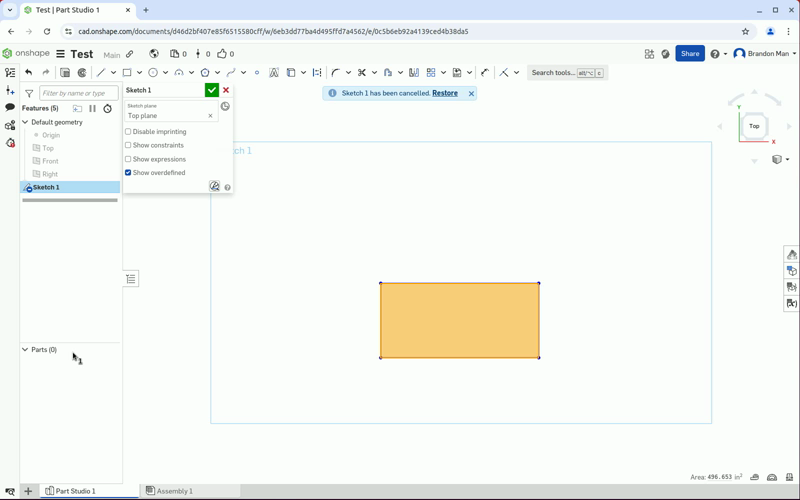
key(shift+y)
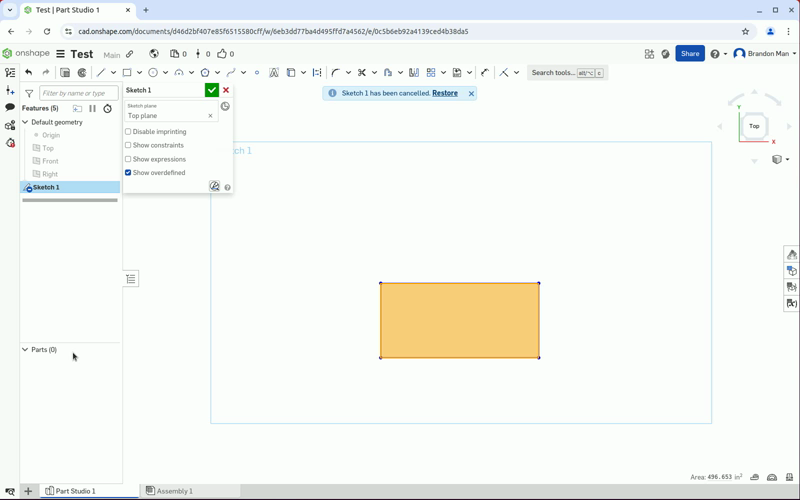
key(shift+e)
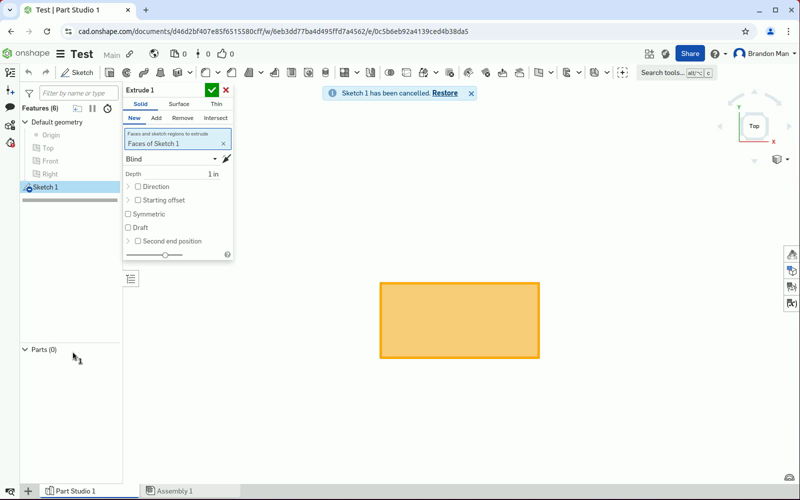
mouse_move(143, 106)
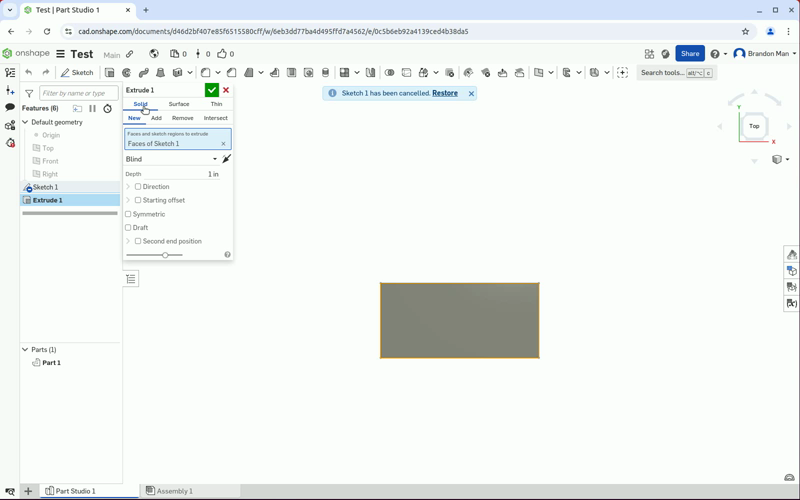
click(143, 106)
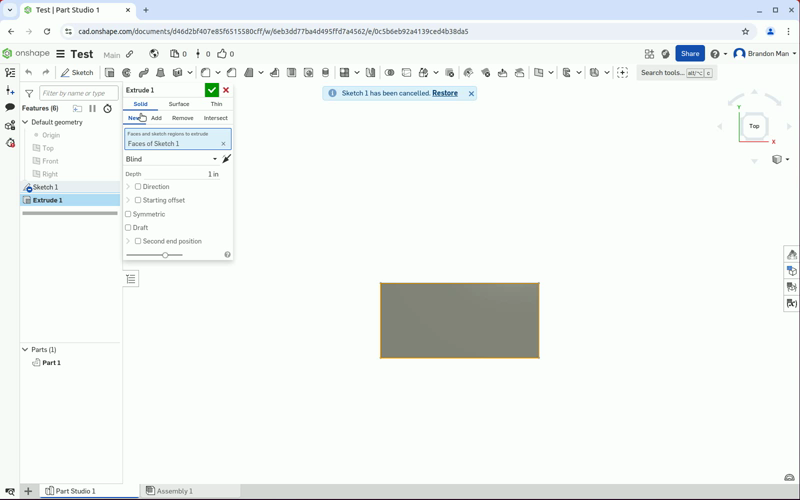
mouse_move(137, 120)
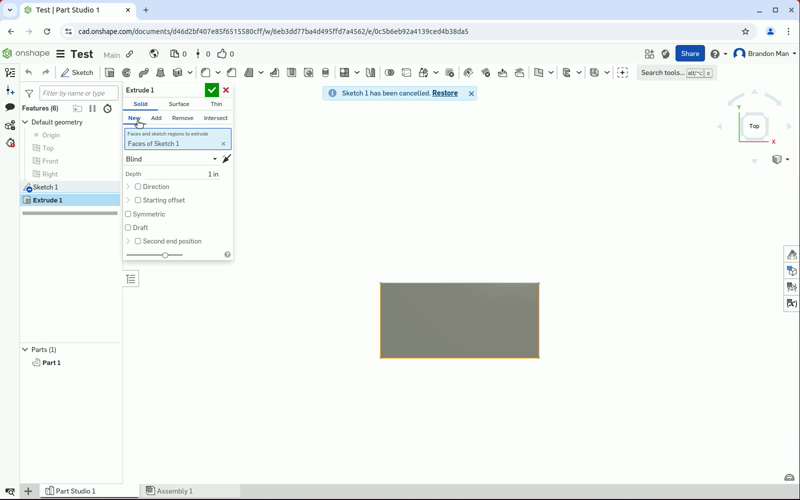
click(137, 120)
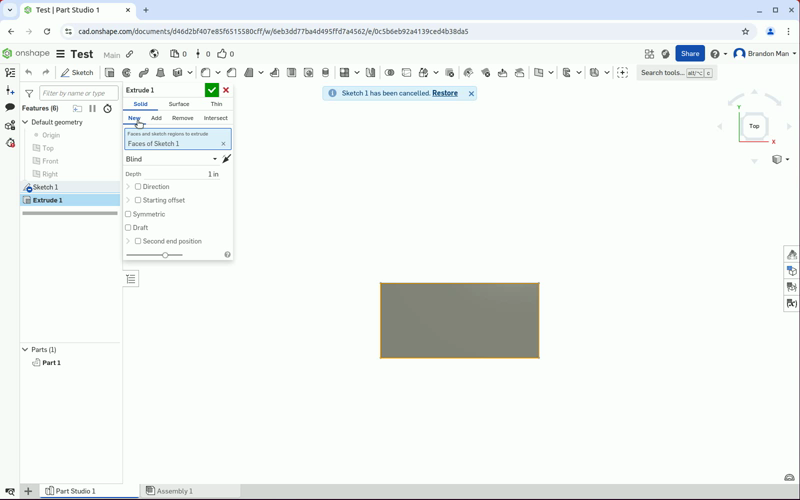
key(tab, 4)
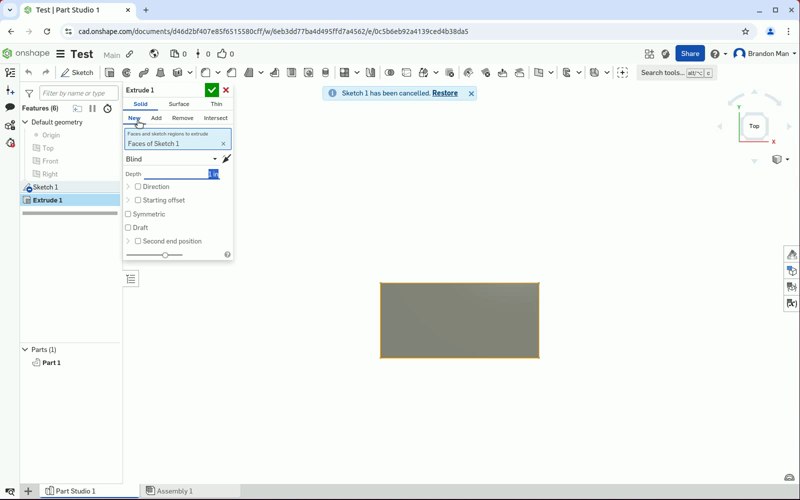
text(8.425)
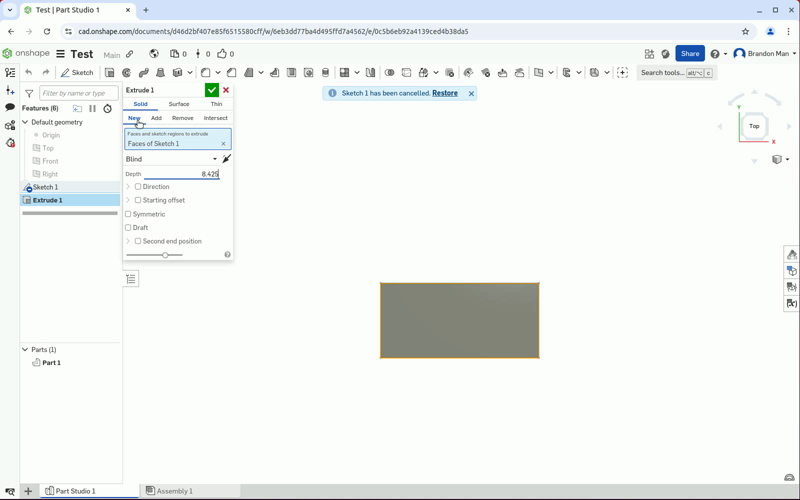
key(enter)
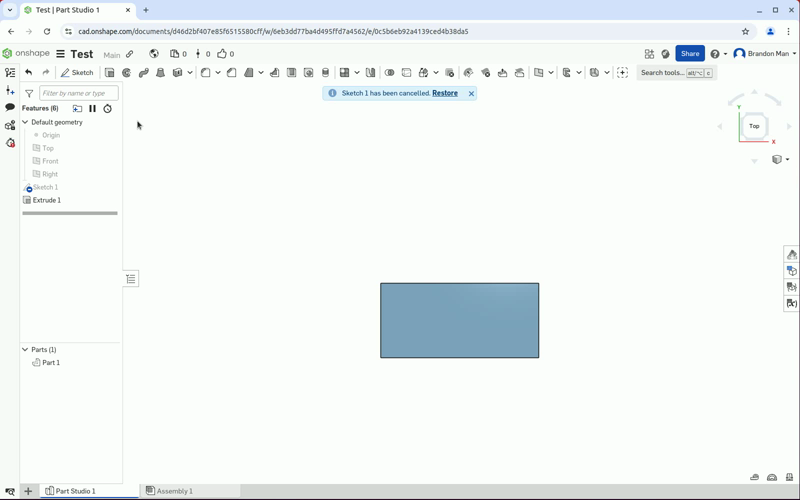
key(shift+h)
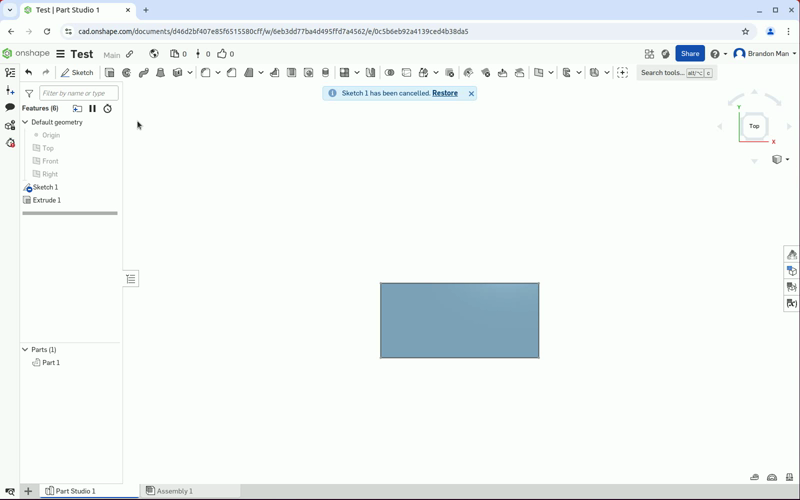
key(shift+h)
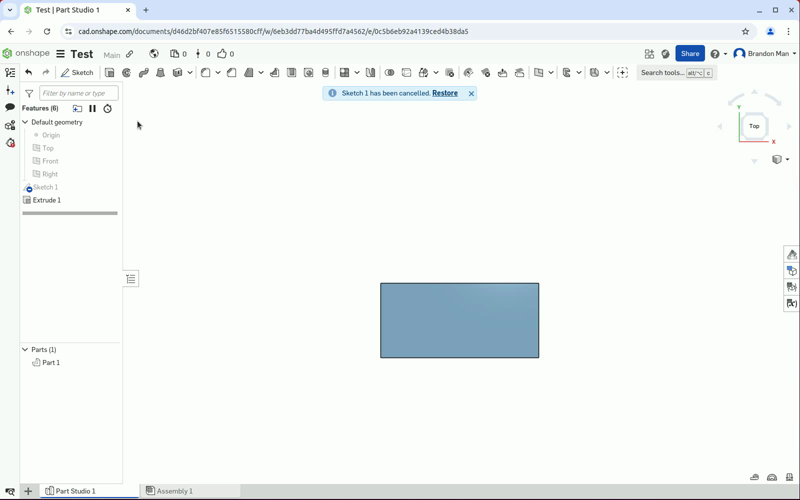
mouse_move(73, 189)
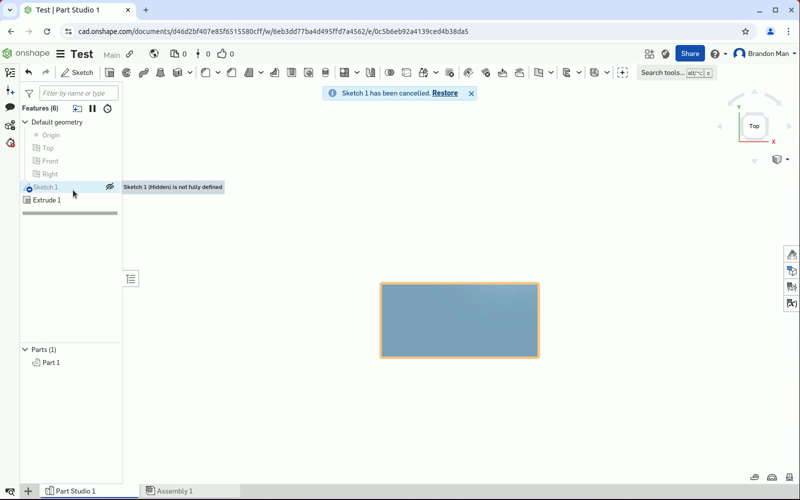
click(73, 189)
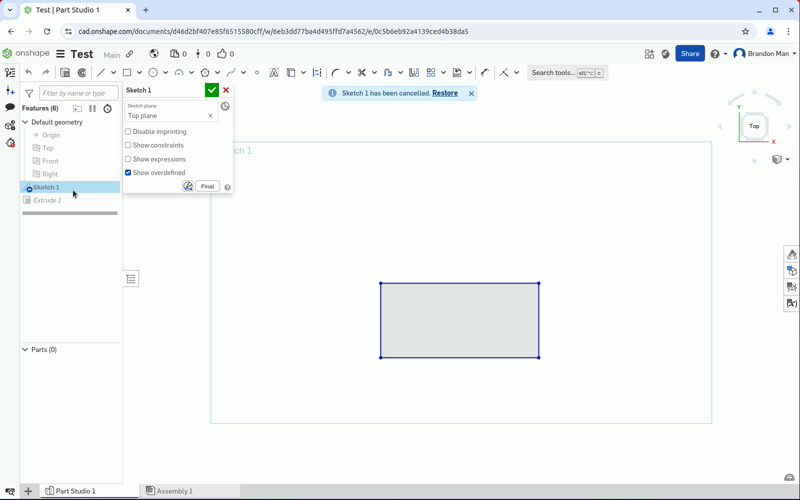
mouse_move(229, 92)
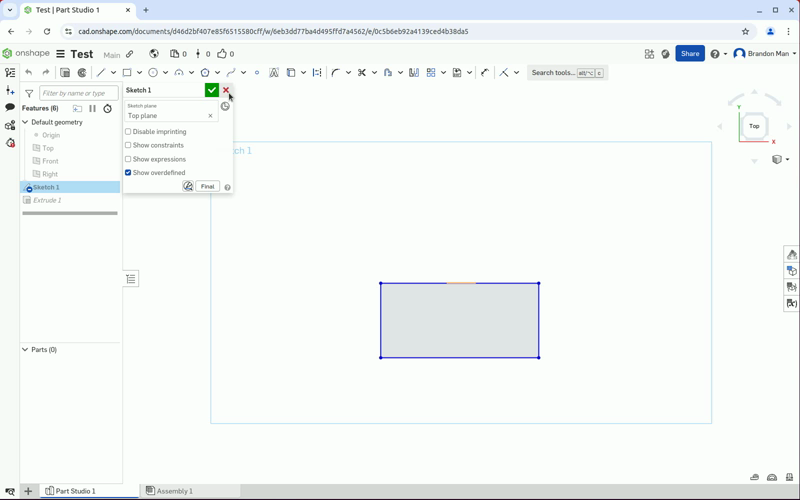
click(229, 92)
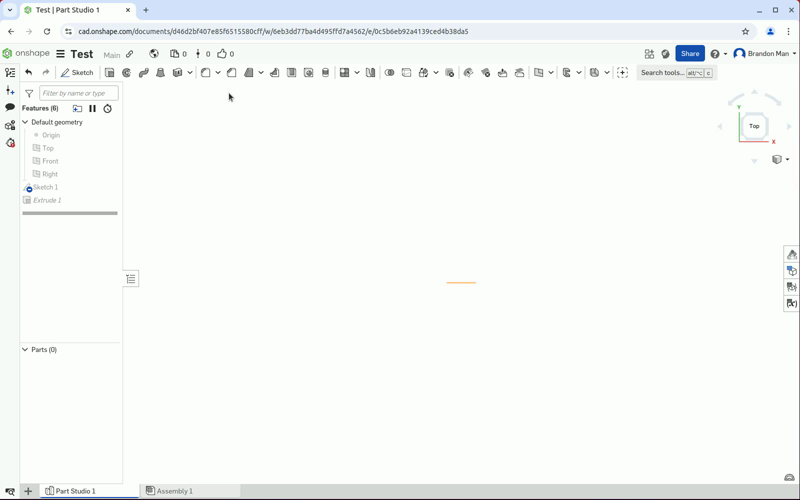
mouse_move(73, 352)
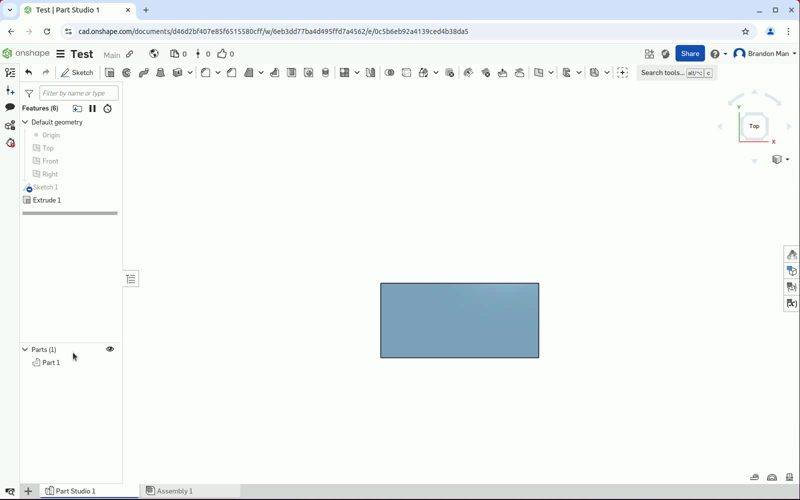
key(y)
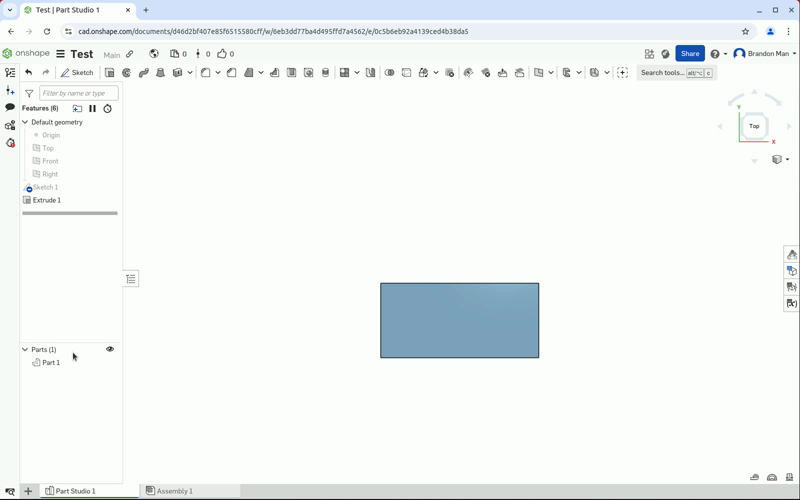
key(shift+p)
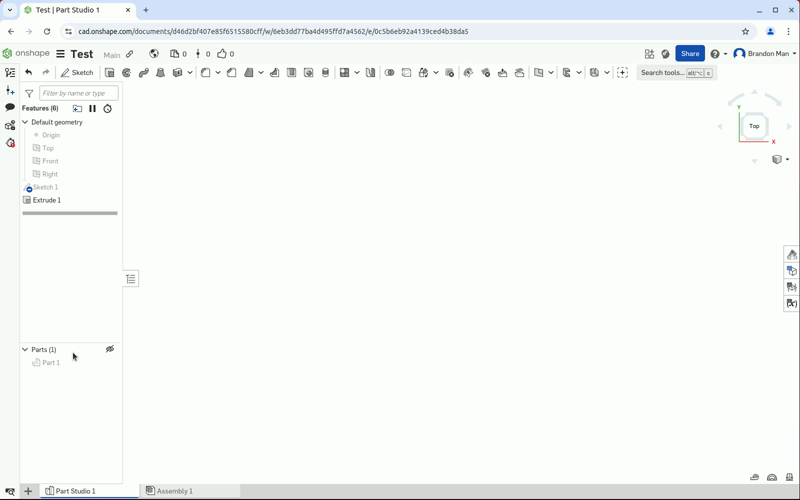
key(space)
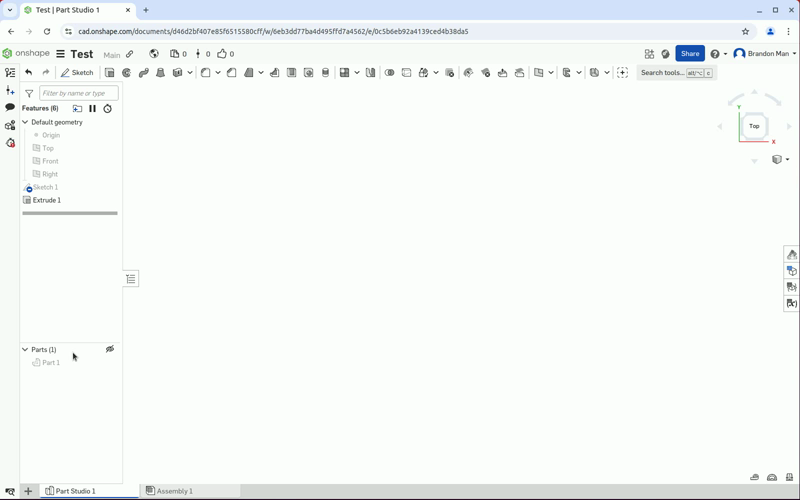
key_down(shift)
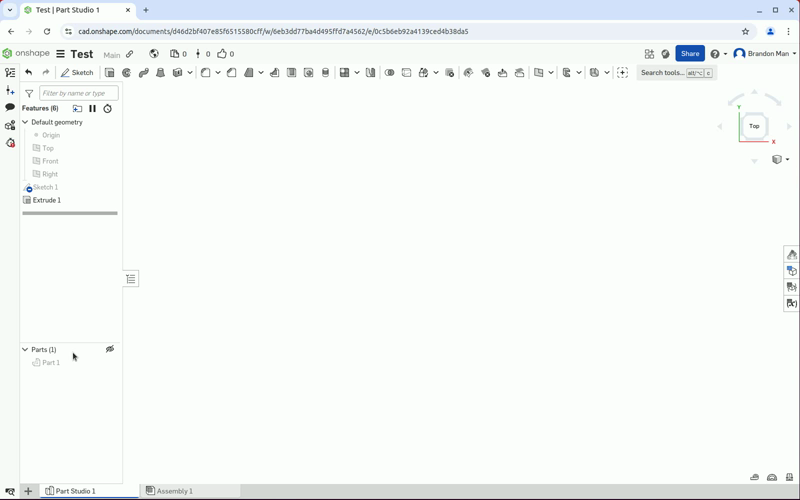
key(up)
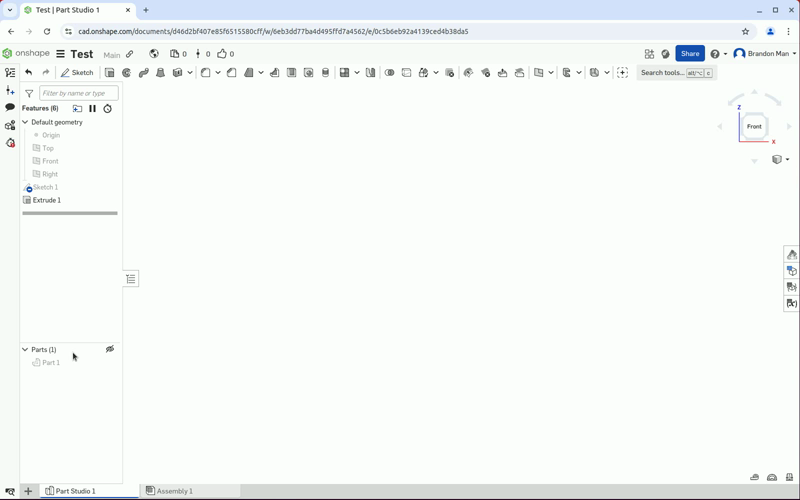
key_up(shift)
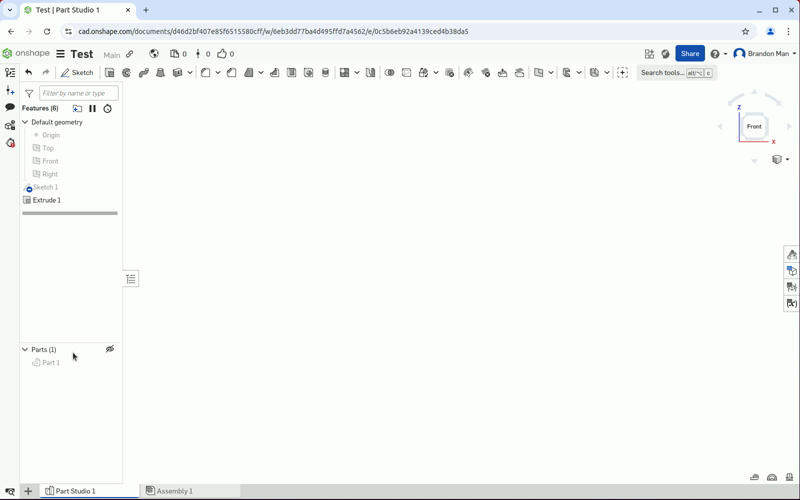
mouse_move(73, 352)
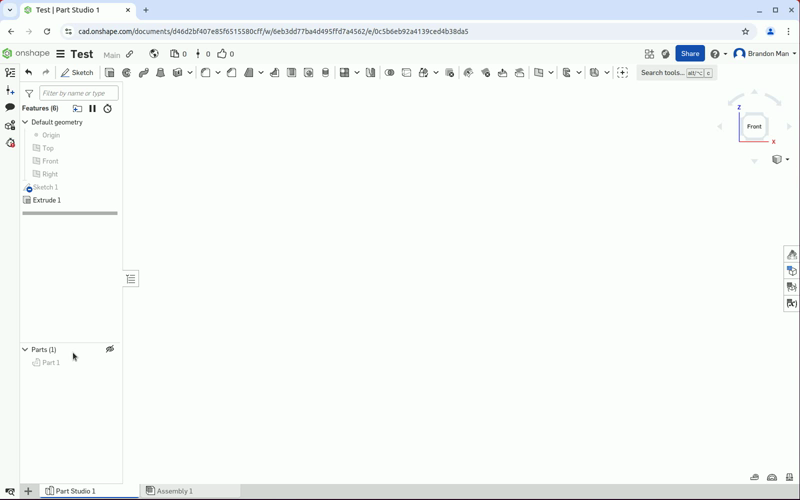
key(shift+y)
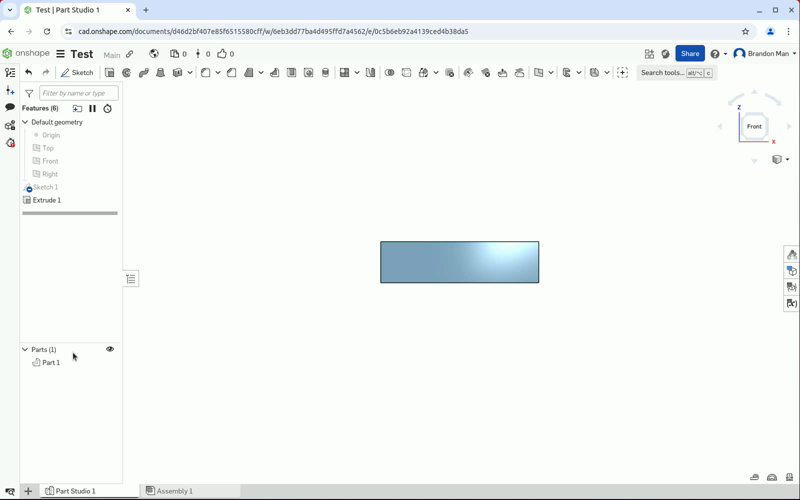
mouse_move(541, 75)
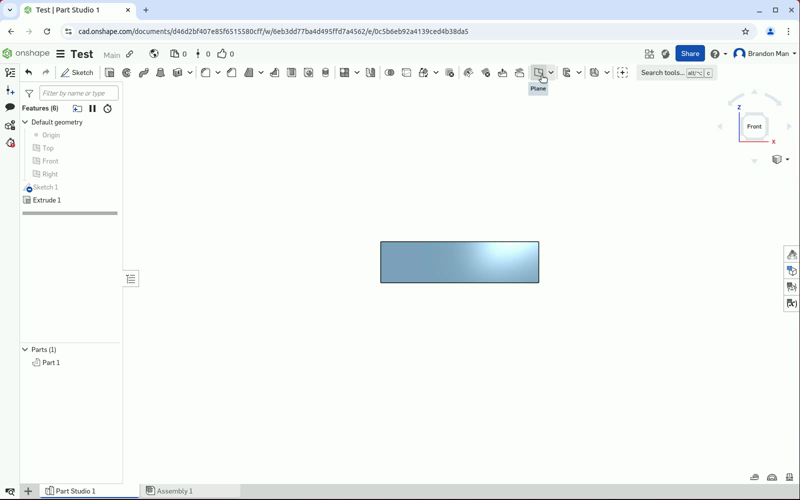
click(541, 75)
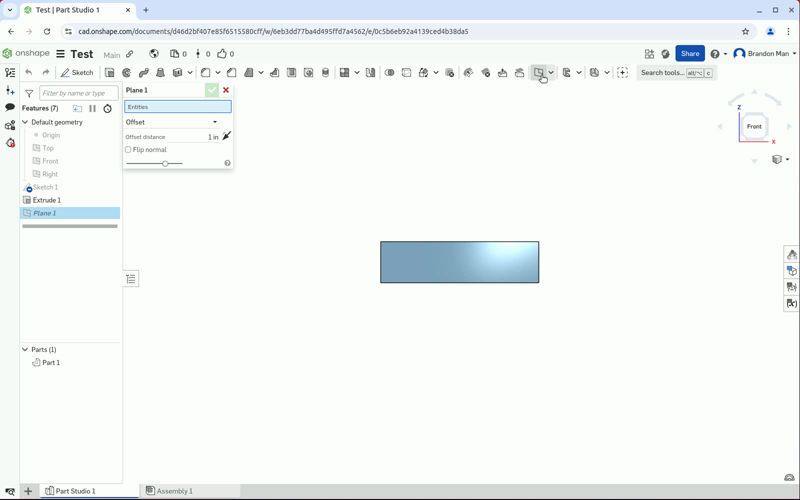
mouse_move(73, 163)
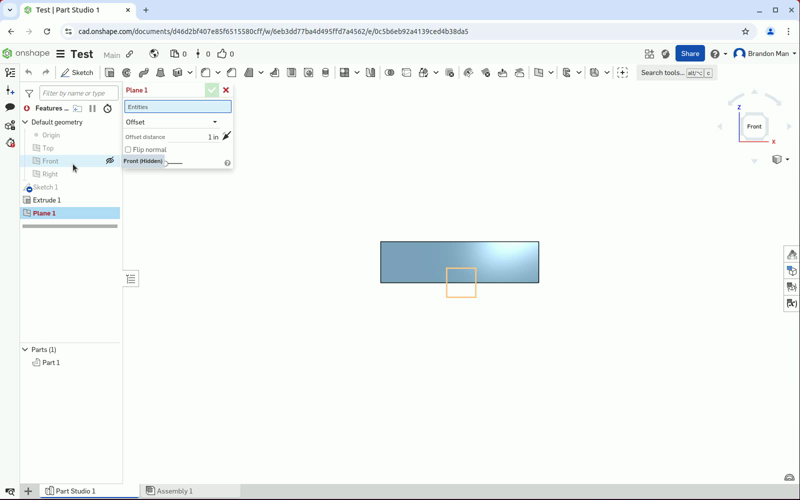
click(73, 163)
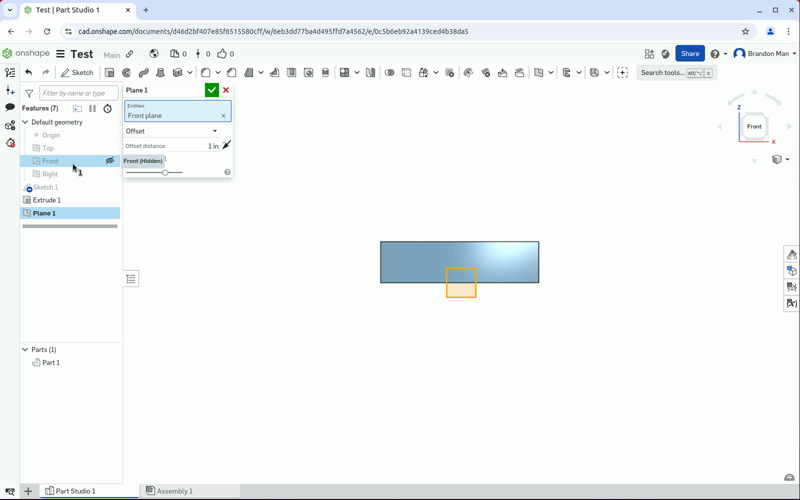
key(tab, 2)
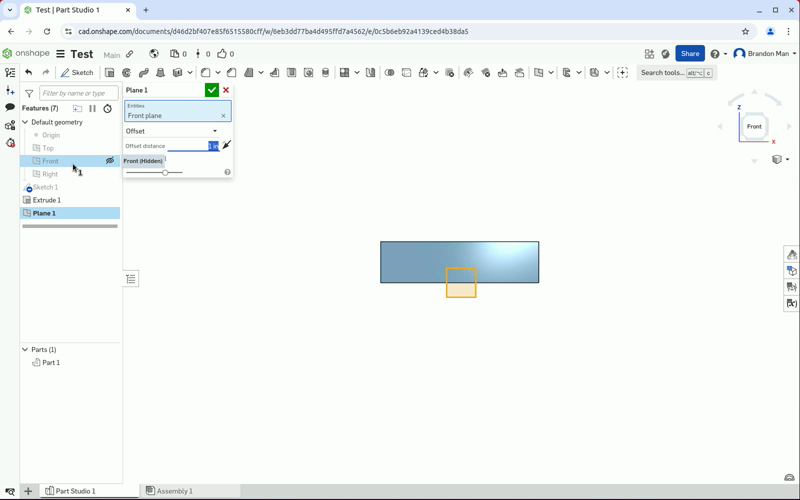
text(15.405)
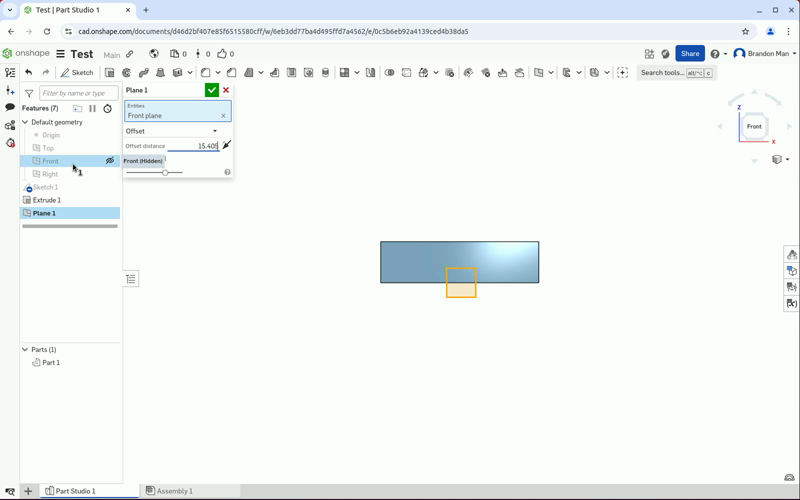
key(enter, 2)
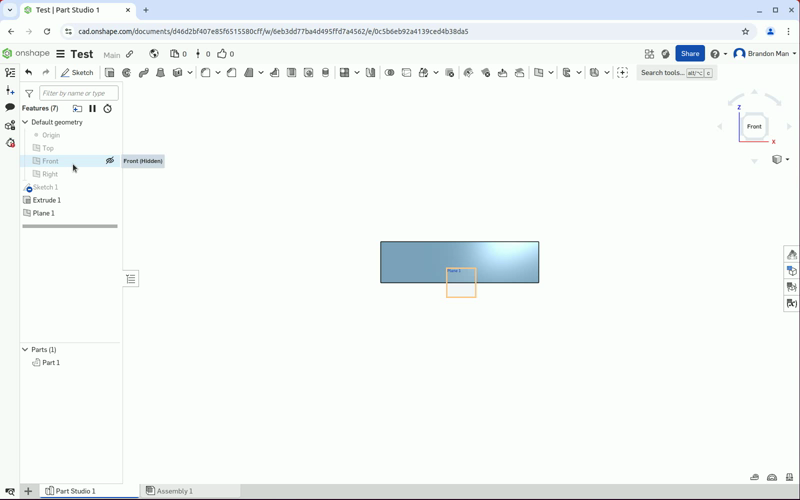
key(shift+s)
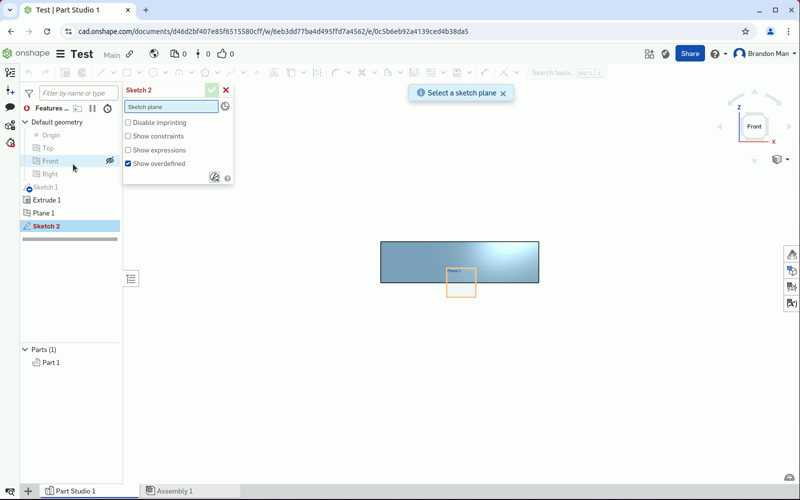
mouse_move(73, 215)
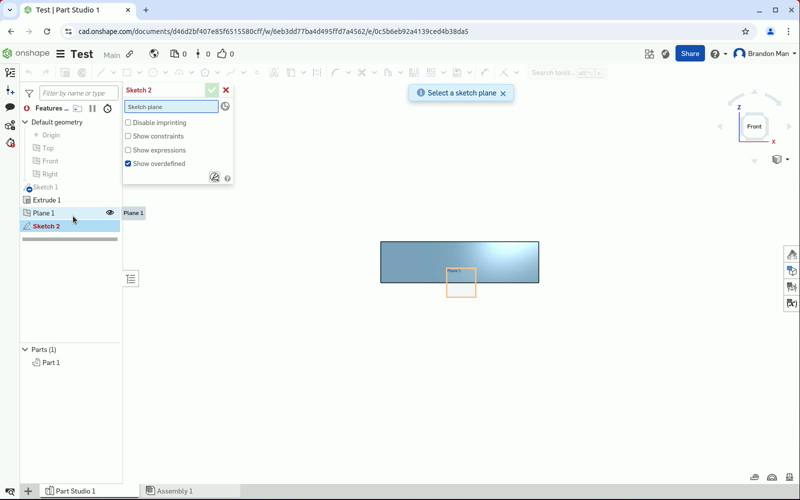
click(73, 215)
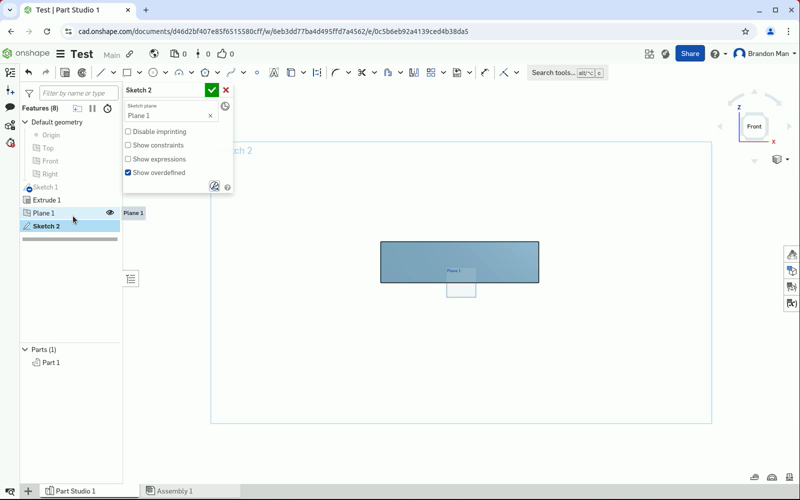
mouse_move(73, 352)
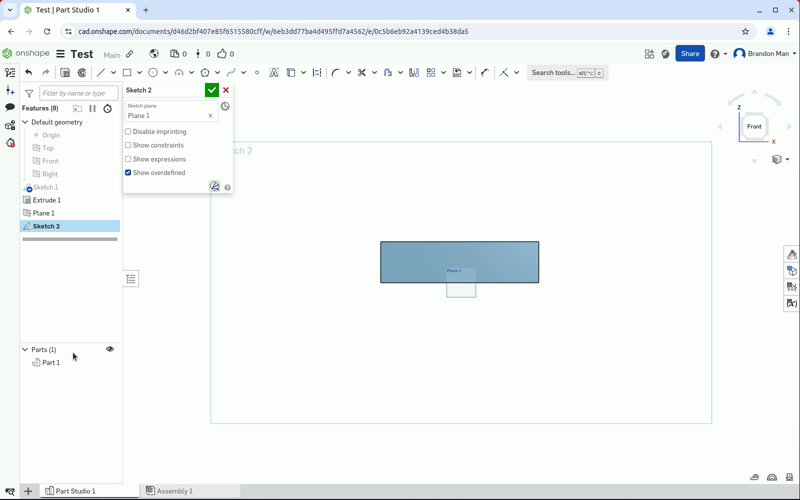
key(y)
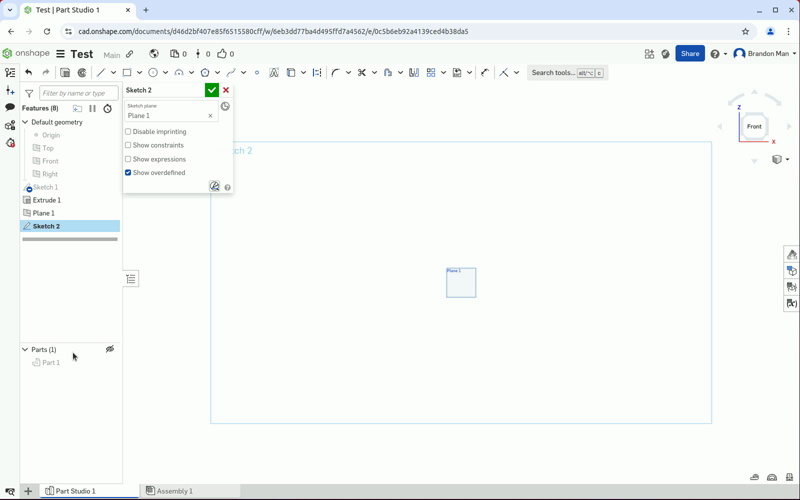
key(l)
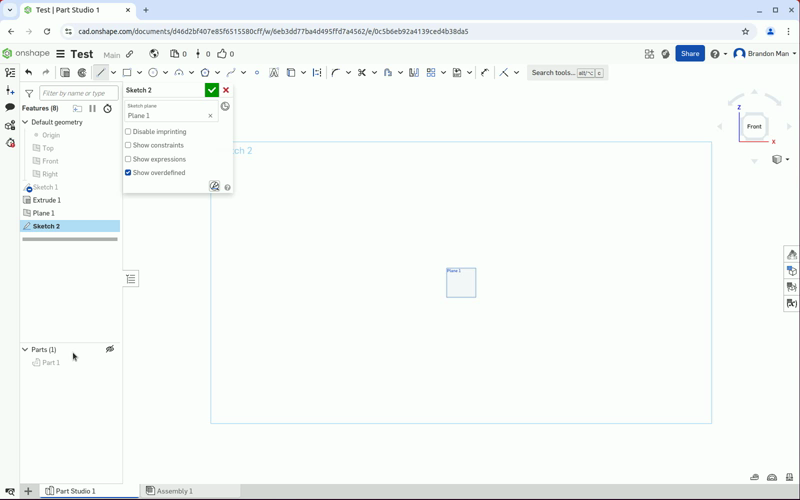
key_down(shift)
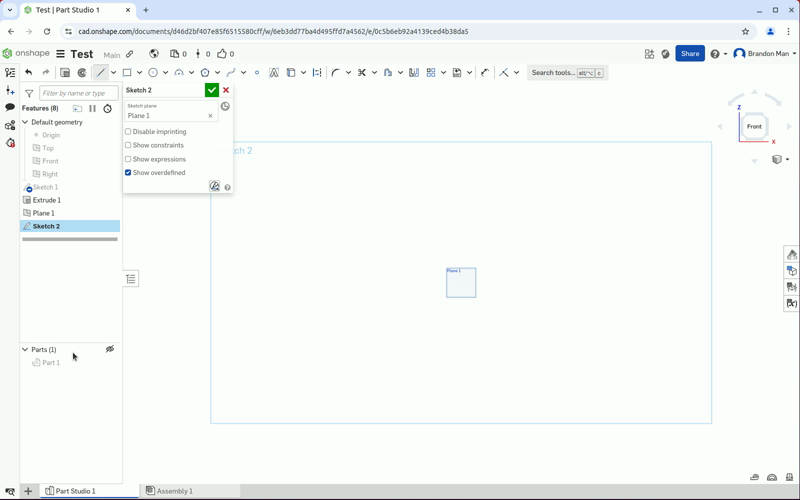
mouse_move(540, 282)
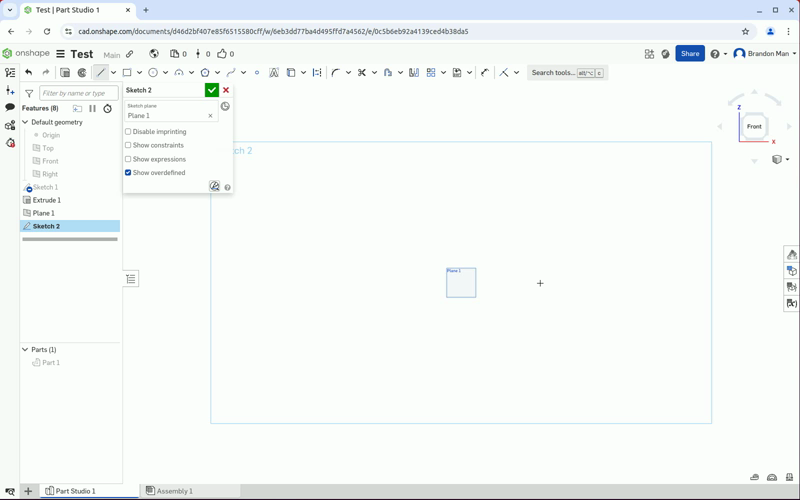
click(540, 282)
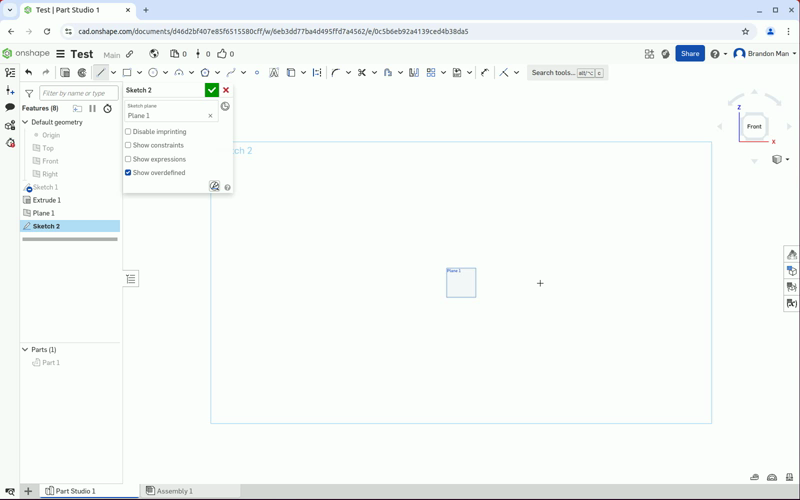
key_up(shift)
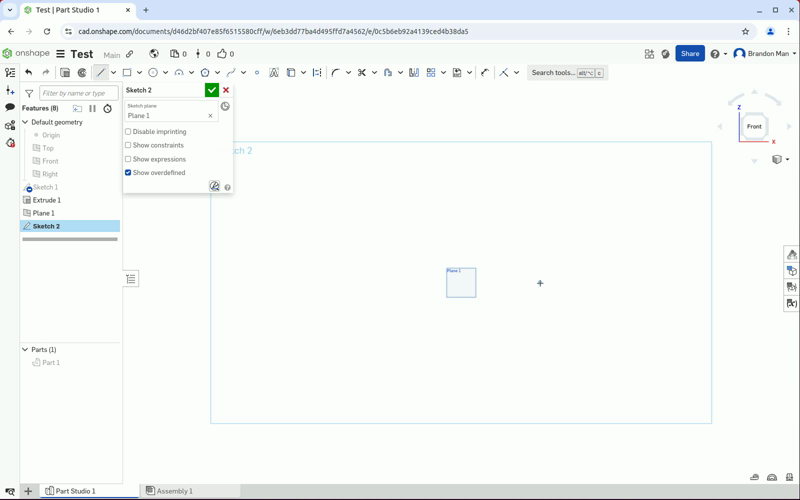
key_down(shift)
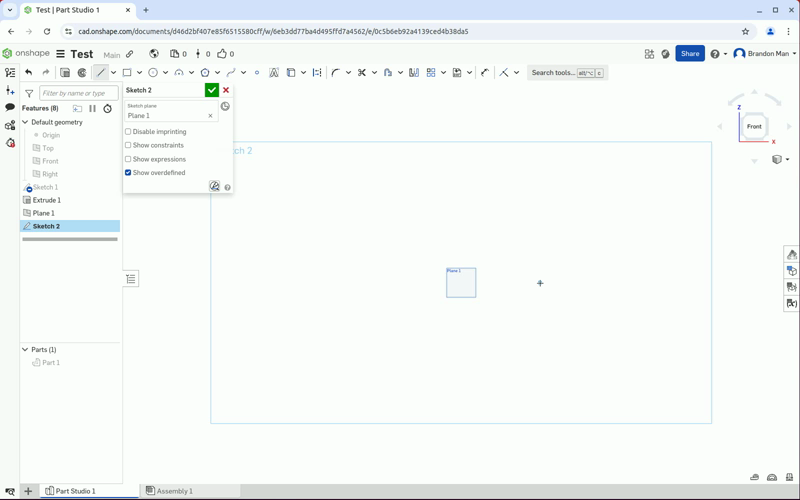
mouse_move(570, 282)
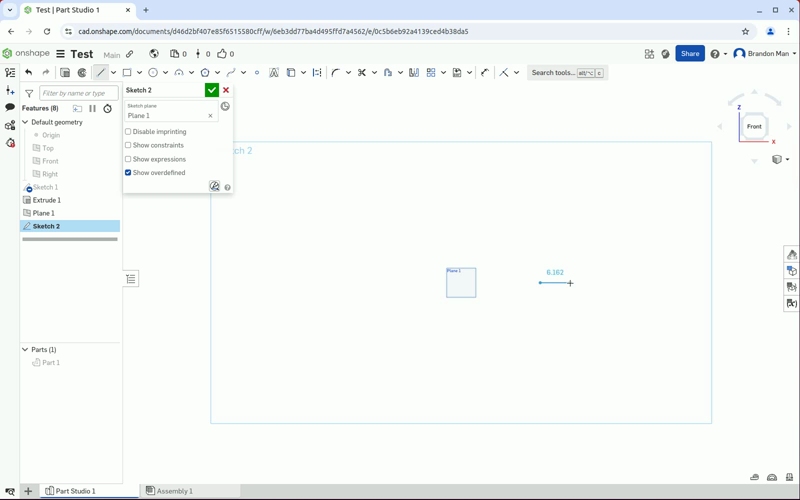
mouse_move(556, 282)
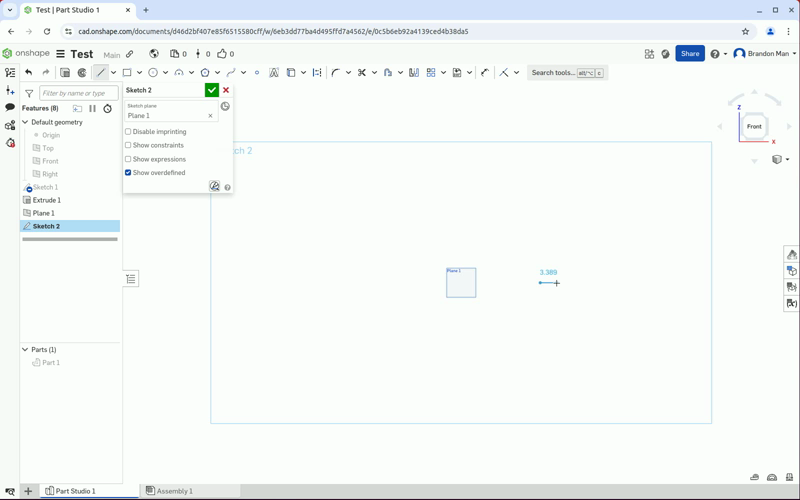
click(556, 282)
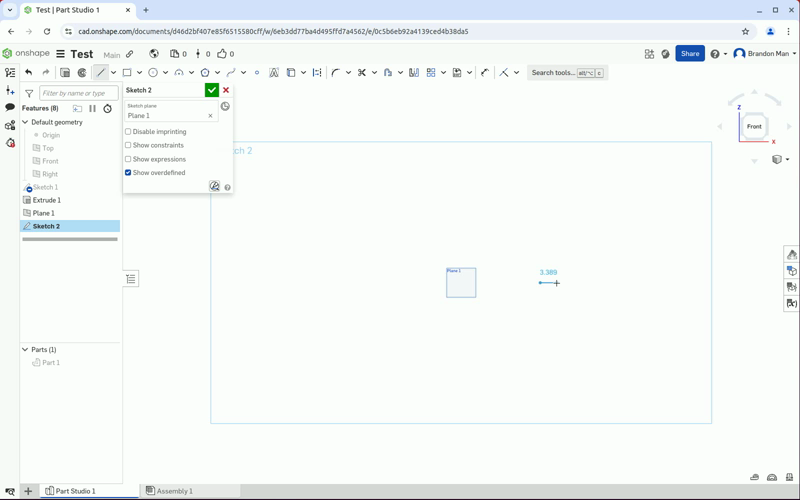
key_up(shift)
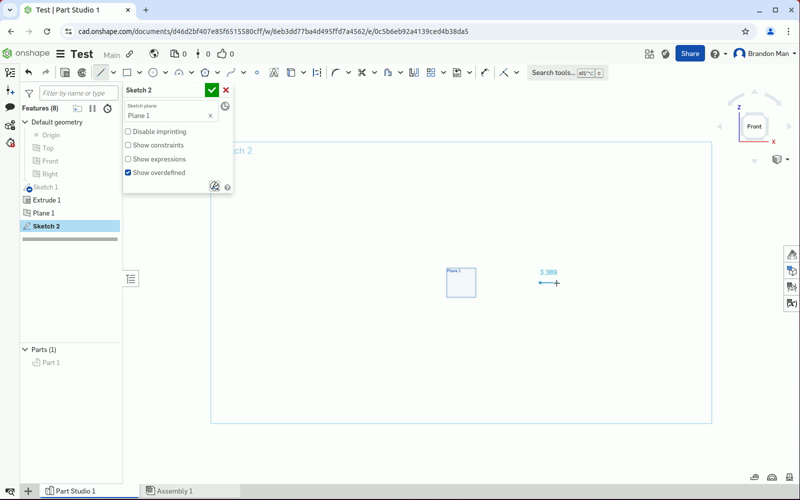
key_down(shift)
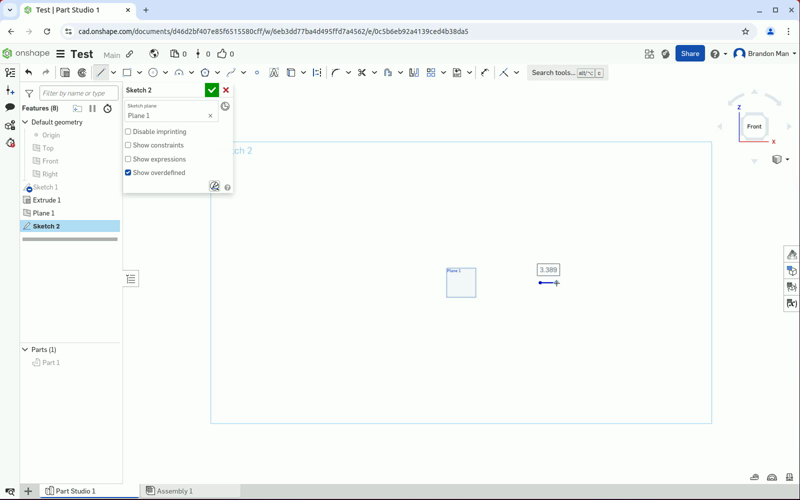
mouse_move(586, 282)
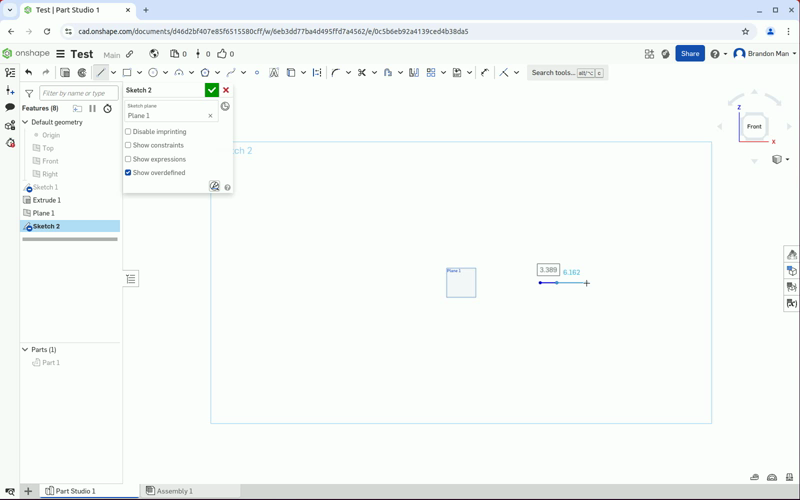
mouse_move(540, 241)
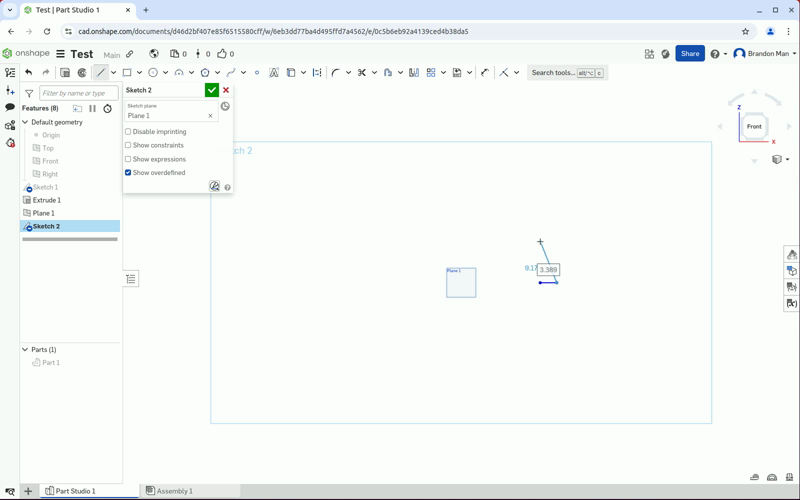
click(540, 241)
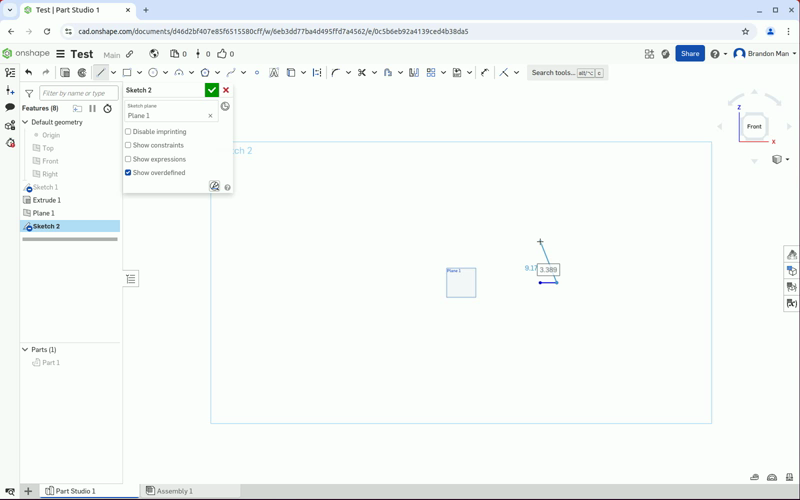
key_up(shift)
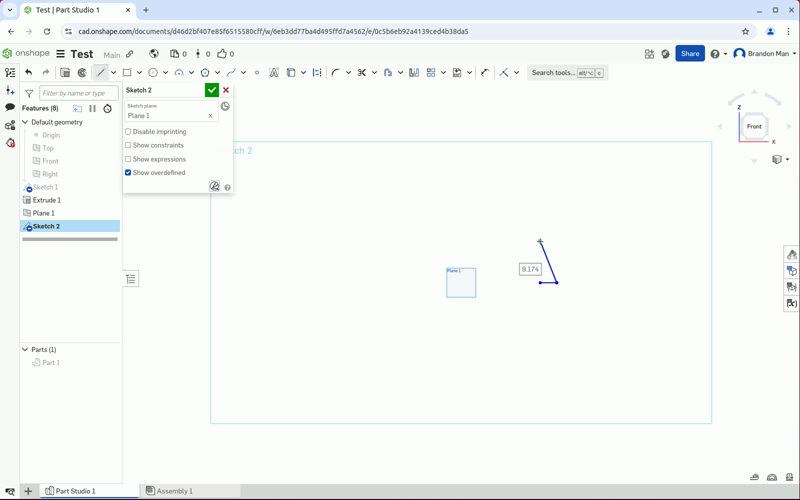
mouse_move(570, 241)
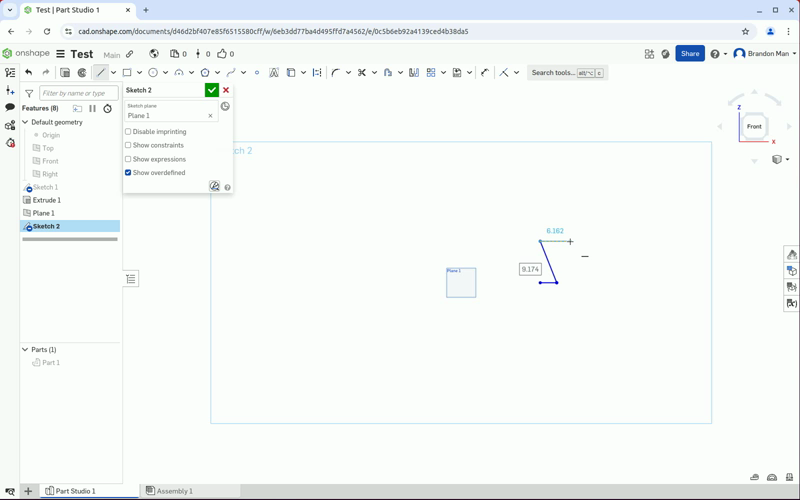
key_down(shift)
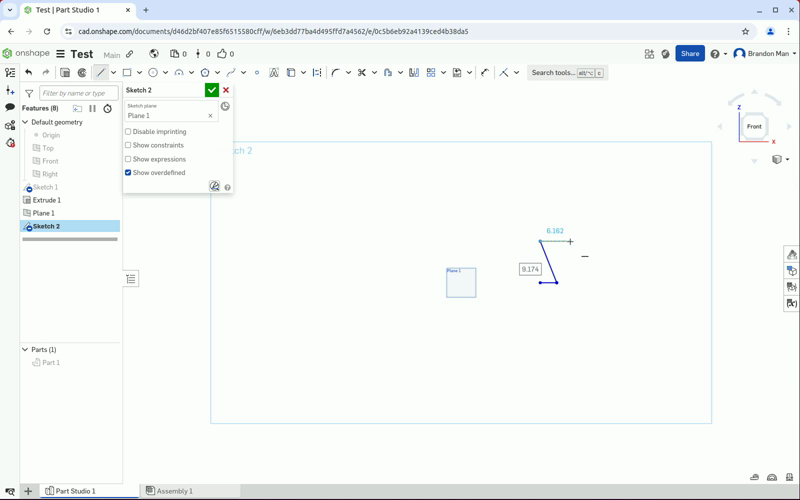
mouse_move(540, 282)
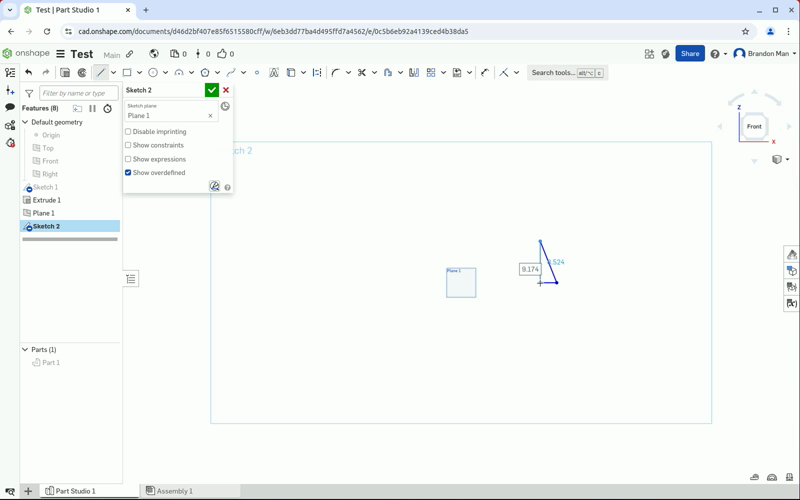
key_up(shift)
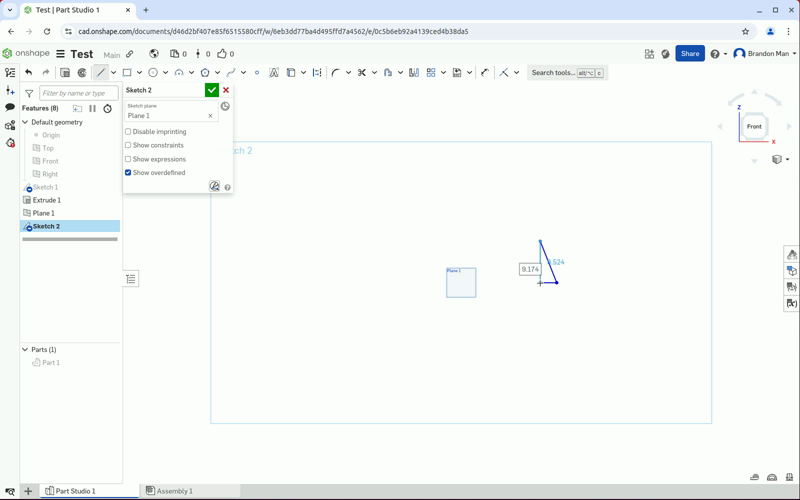
click(540, 282)
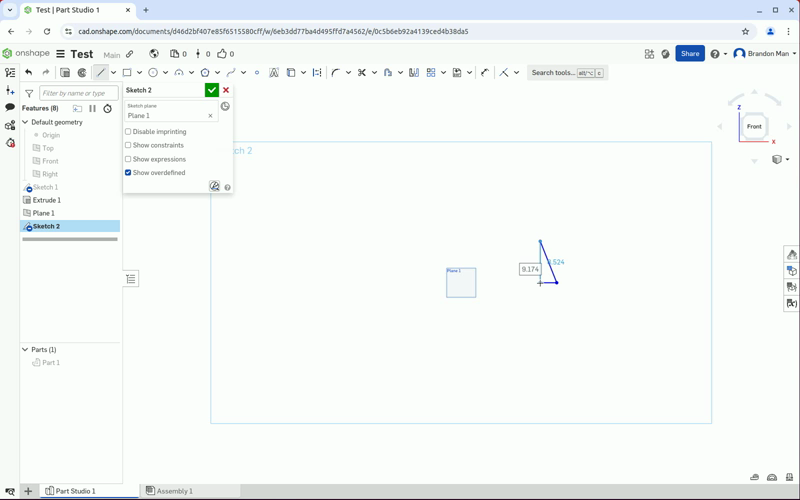
key(esc)
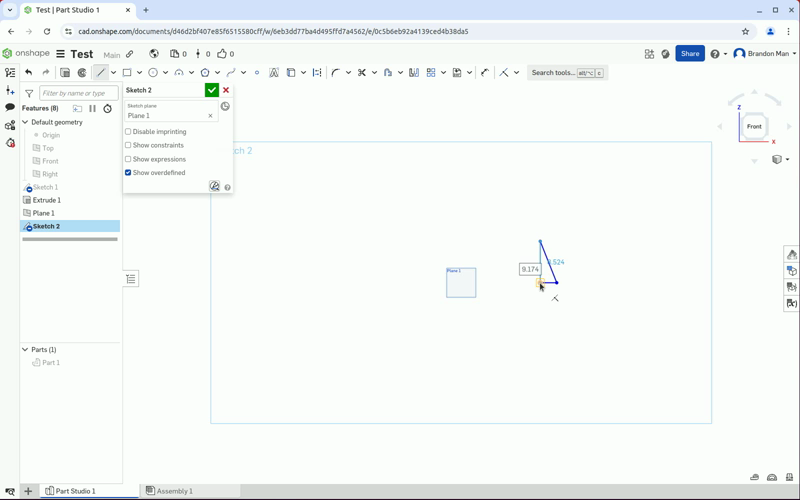
mouse_move(541, 254)
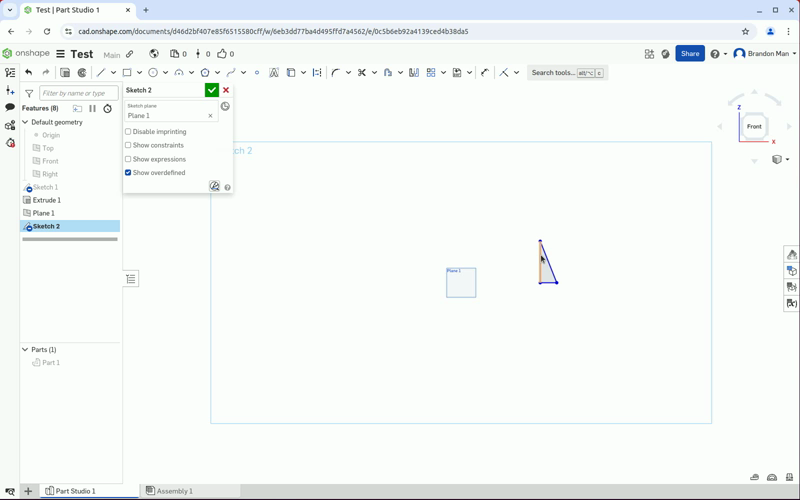
scroll(6)
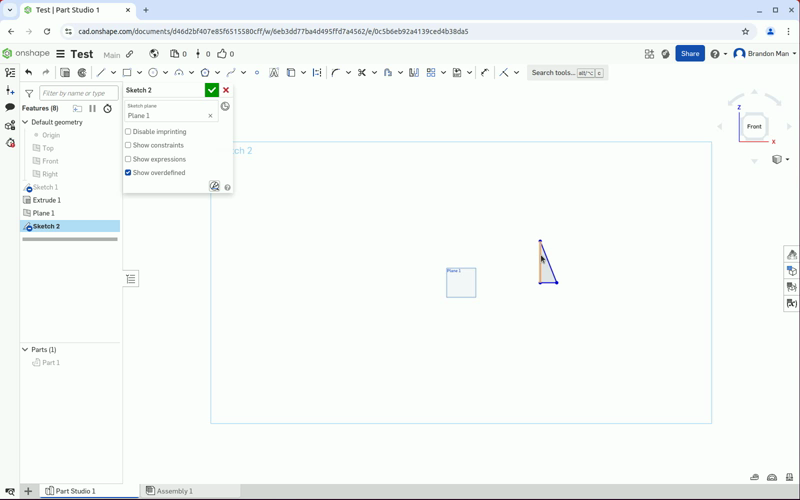
scroll(6)
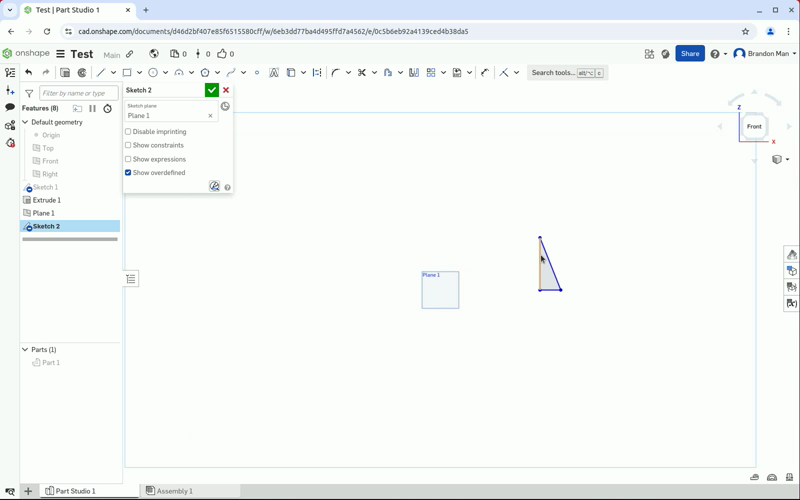
scroll(6)
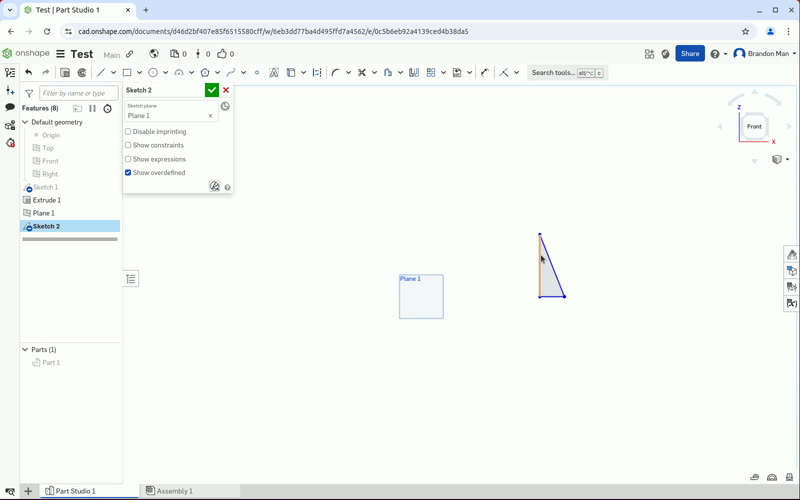
scroll(6)
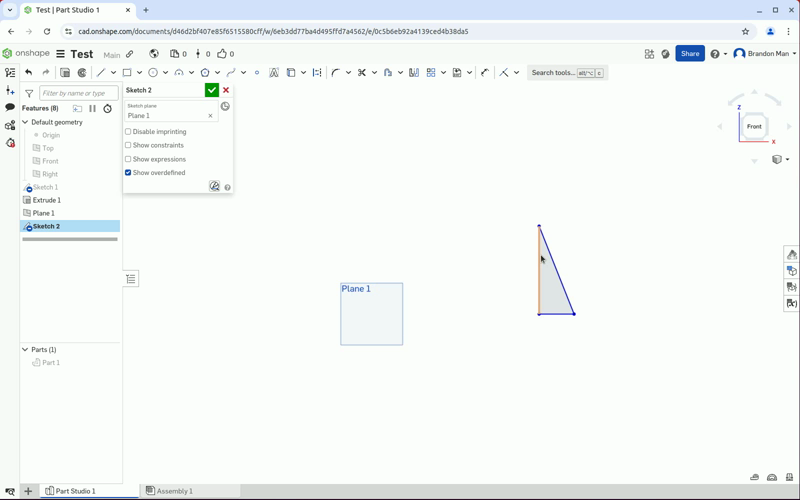
scroll(6)
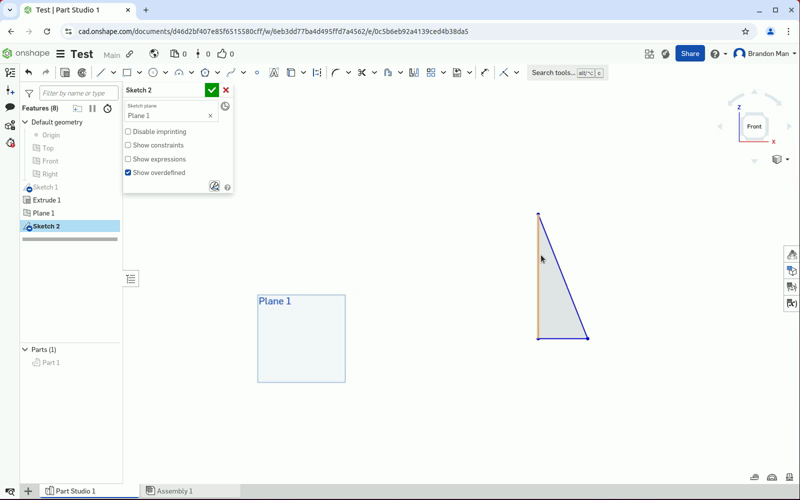
scroll(6)
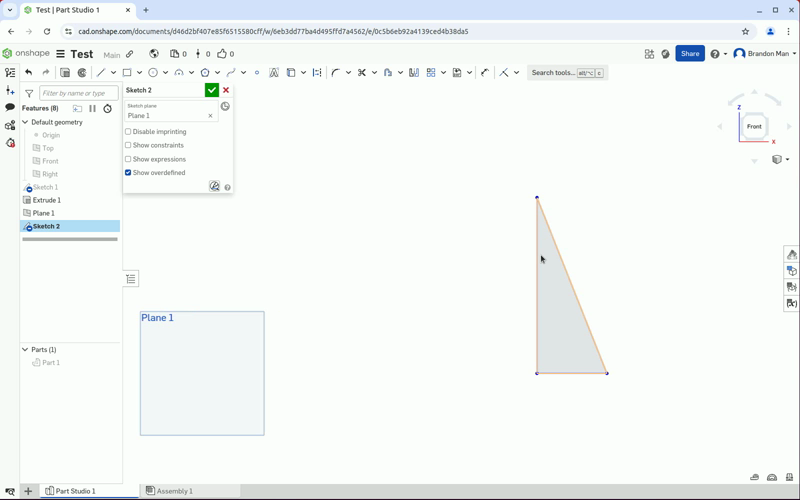
scroll(6)
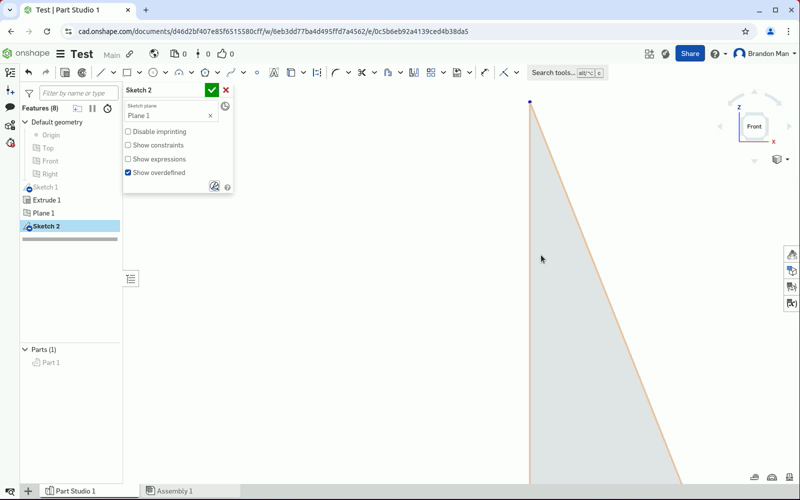
click(541, 254)
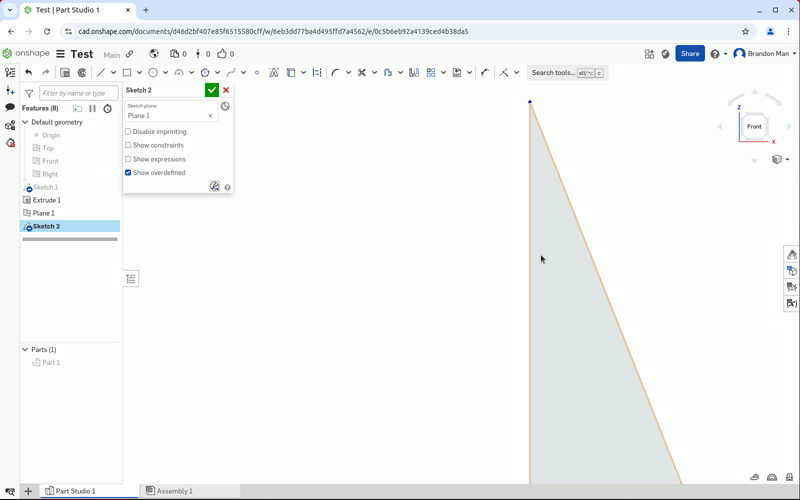
scroll(-6)
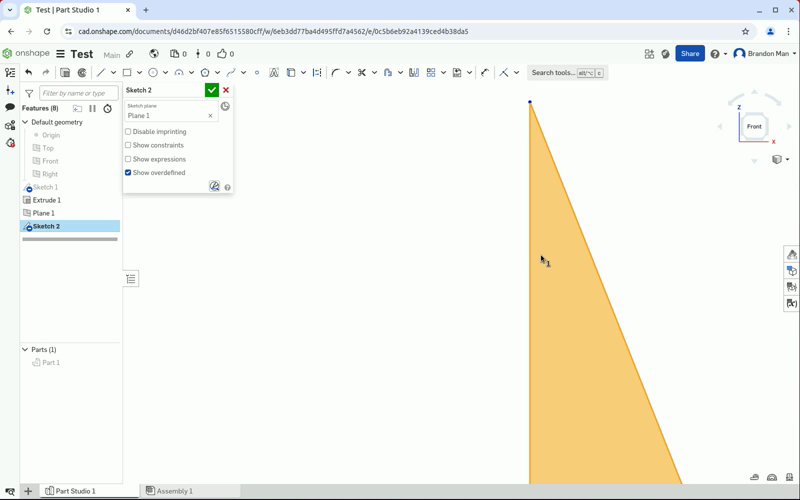
scroll(-6)
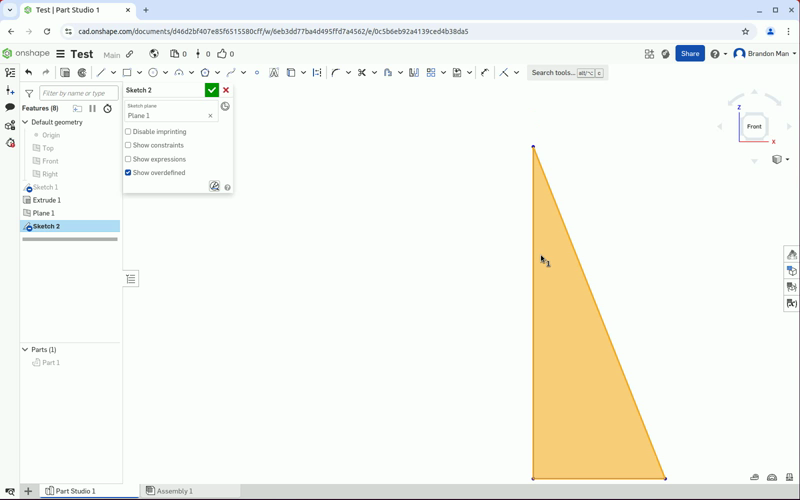
scroll(-6)
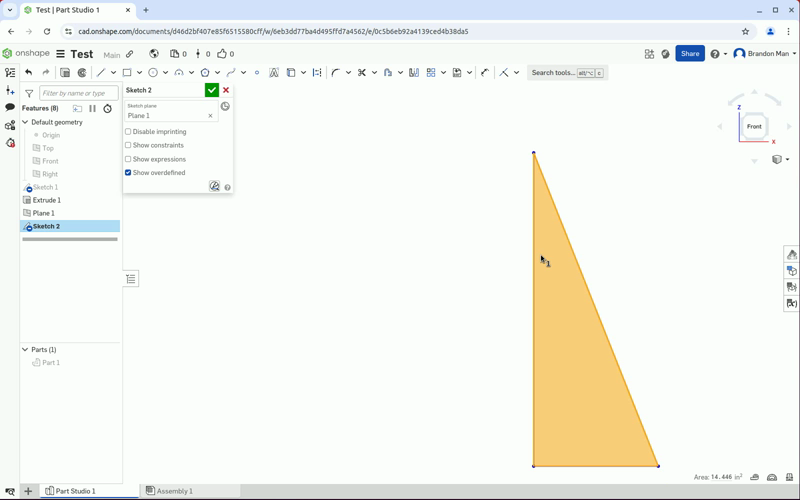
scroll(-6)
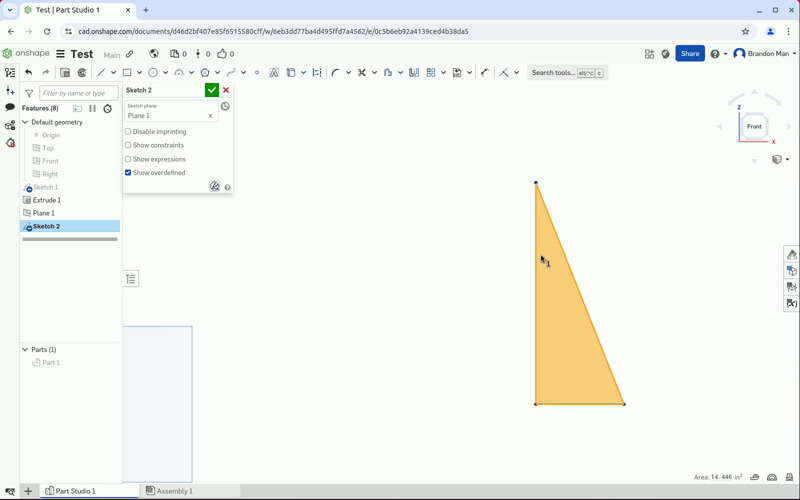
scroll(-6)
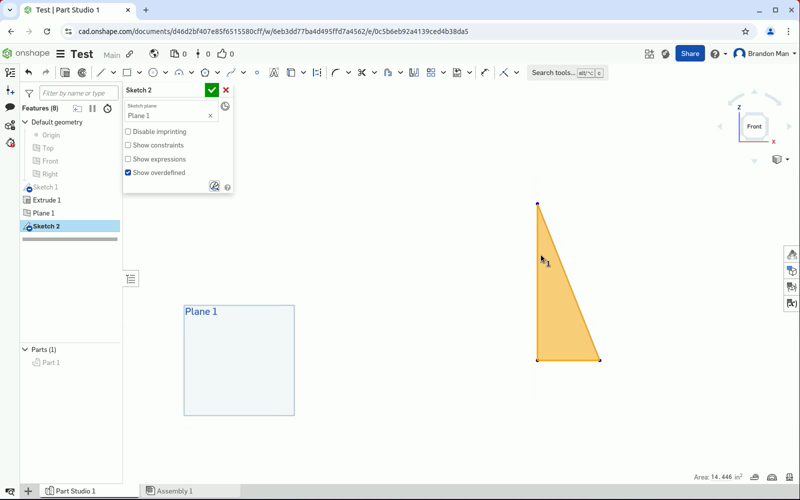
scroll(-6)
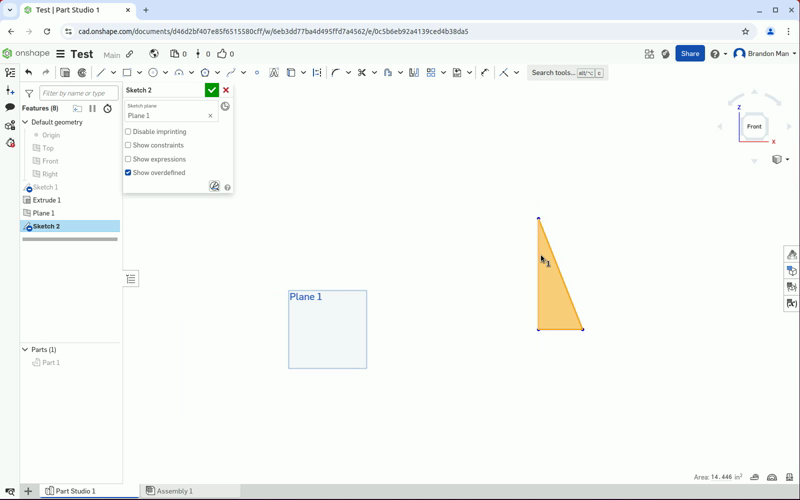
scroll(-6)
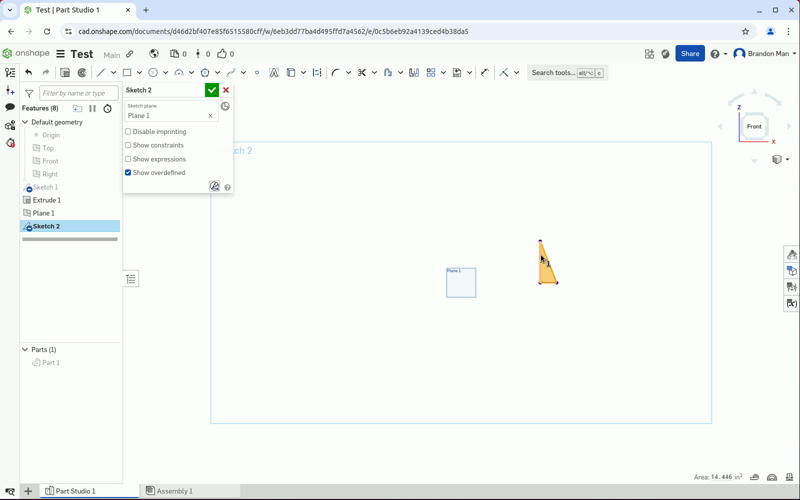
mouse_move(73, 352)
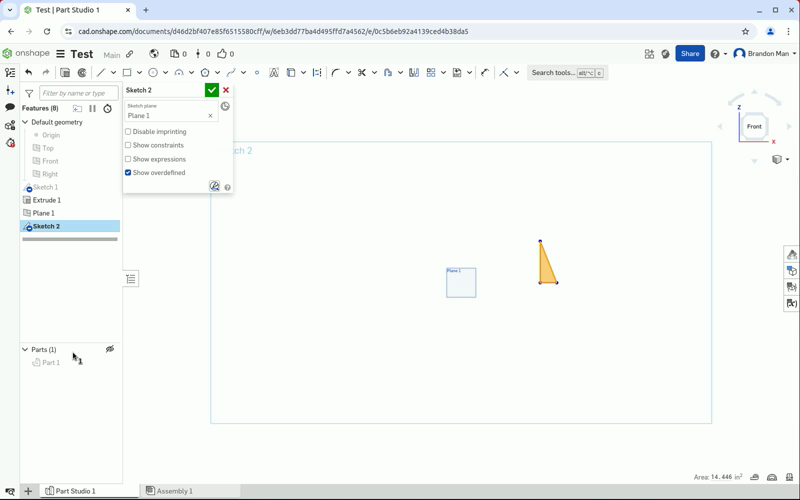
key(shift+y)
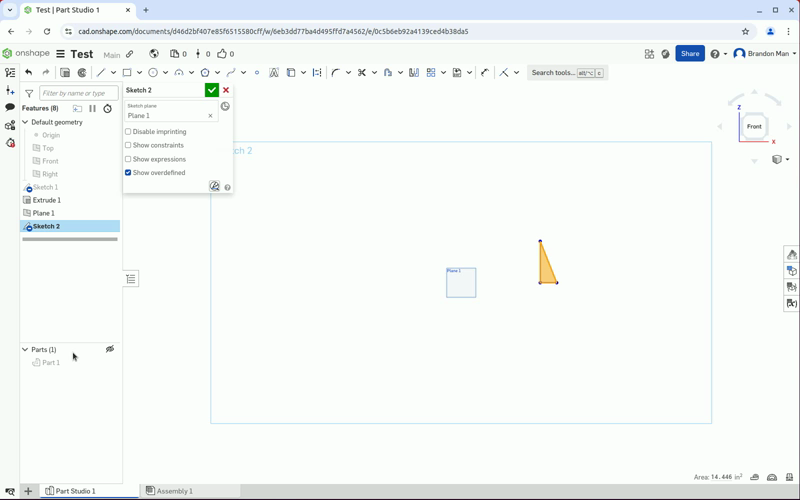
key(shift+e)
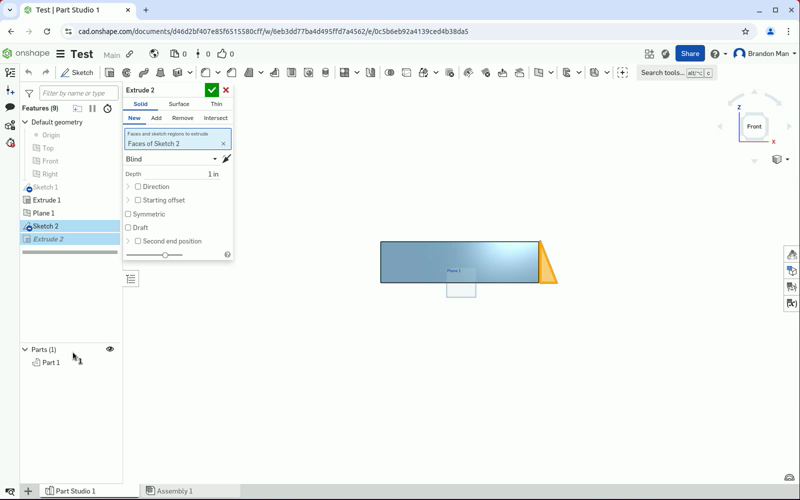
mouse_move(143, 106)
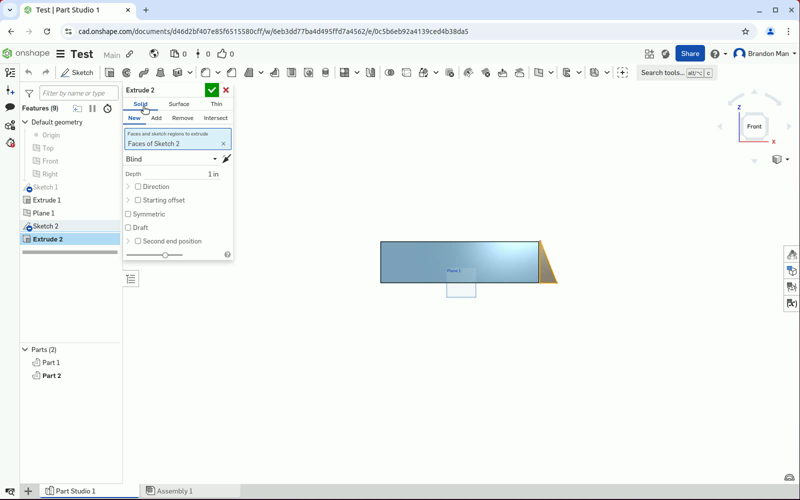
click(143, 106)
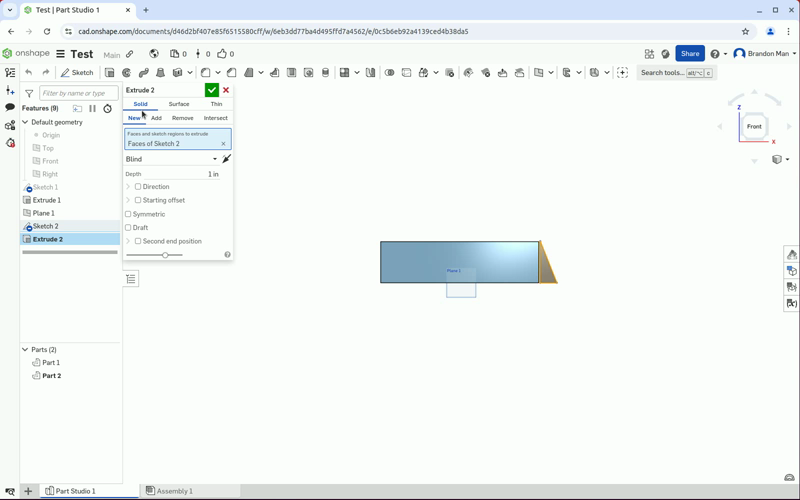
mouse_move(137, 120)
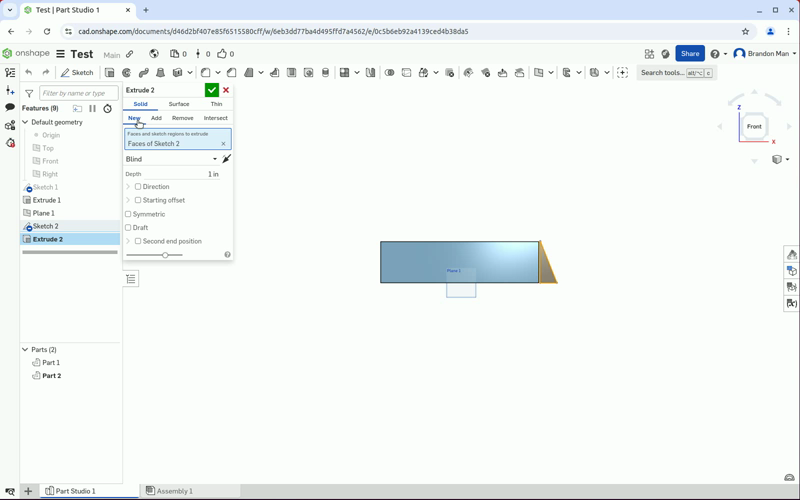
click(137, 120)
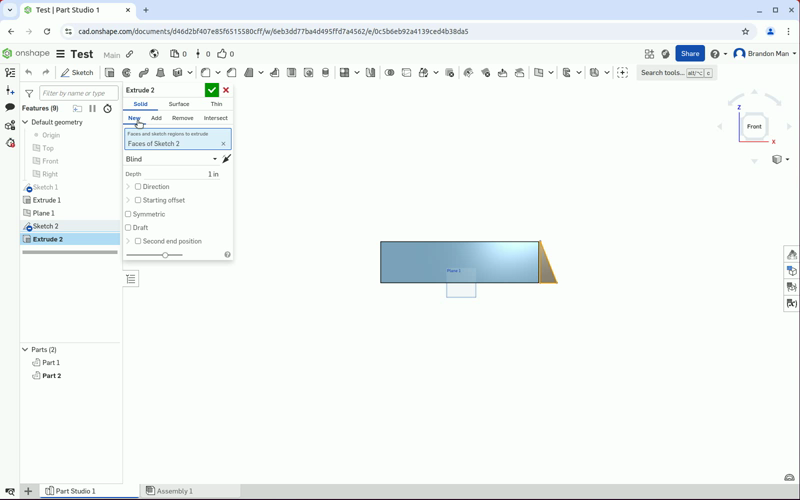
key(tab, 4)
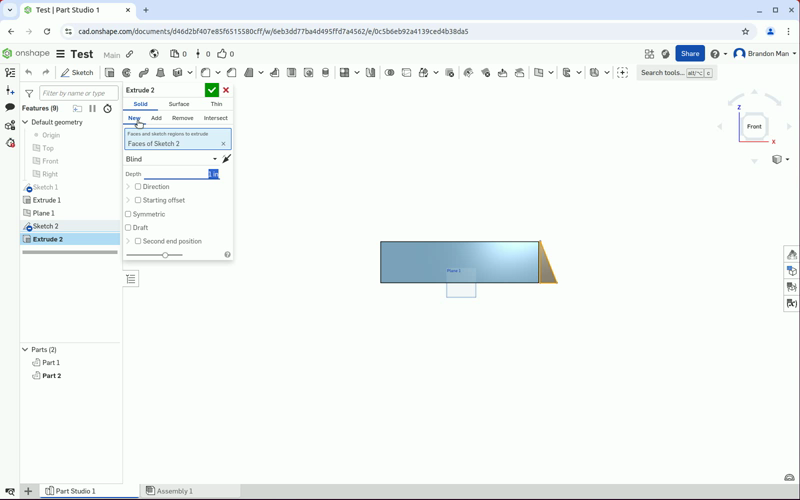
text(-24.553)
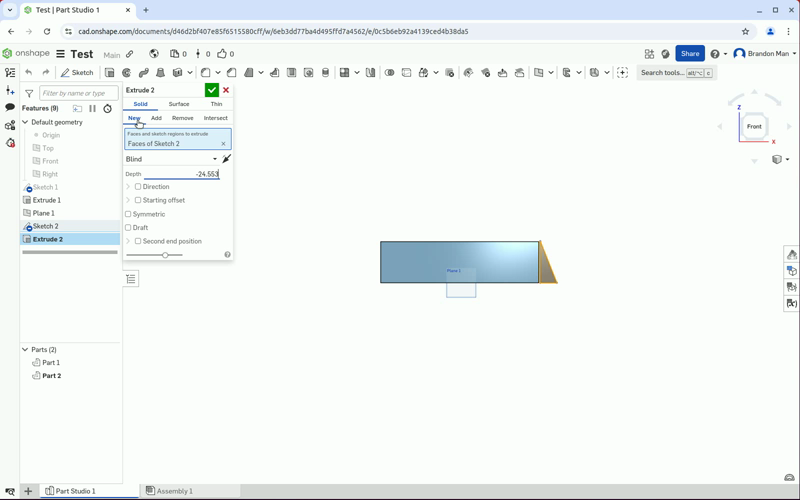
key(enter)
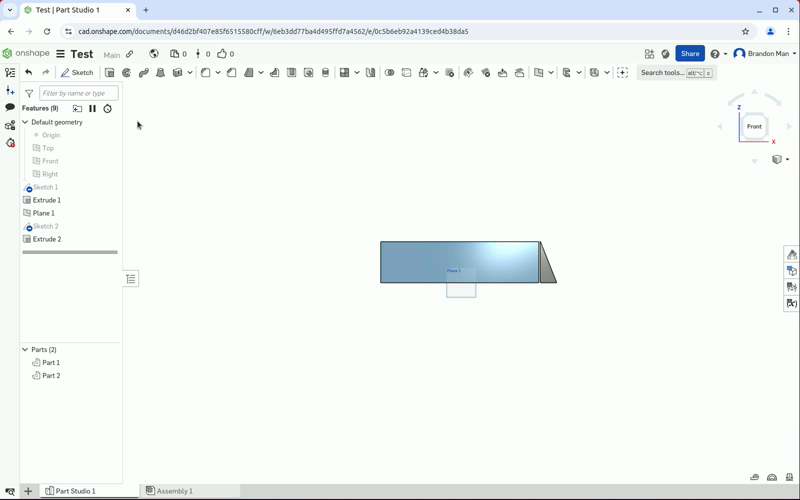
key(shift+h)
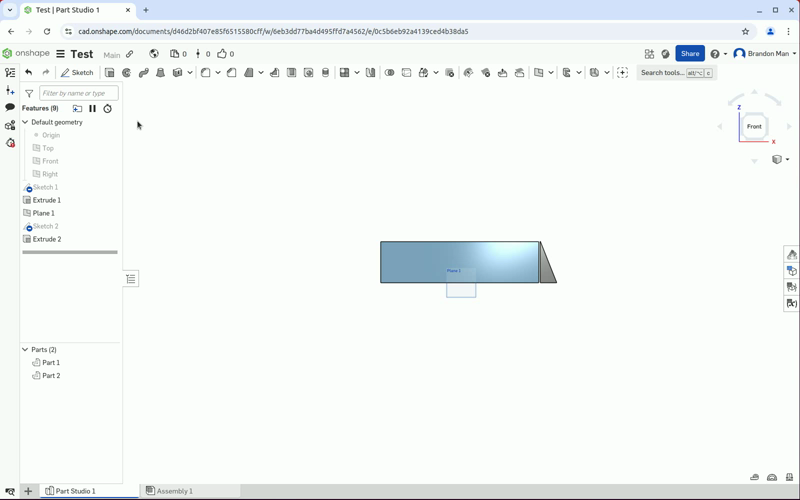
key(shift+h)
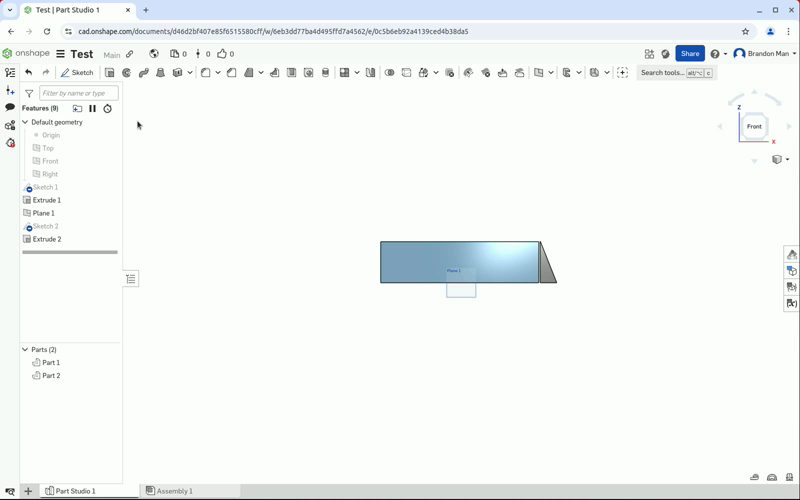
mouse_move(73, 189)
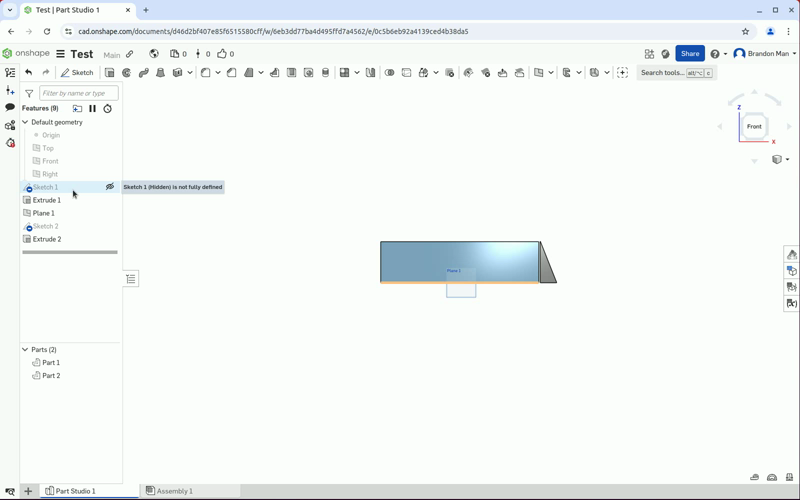
click(73, 189)
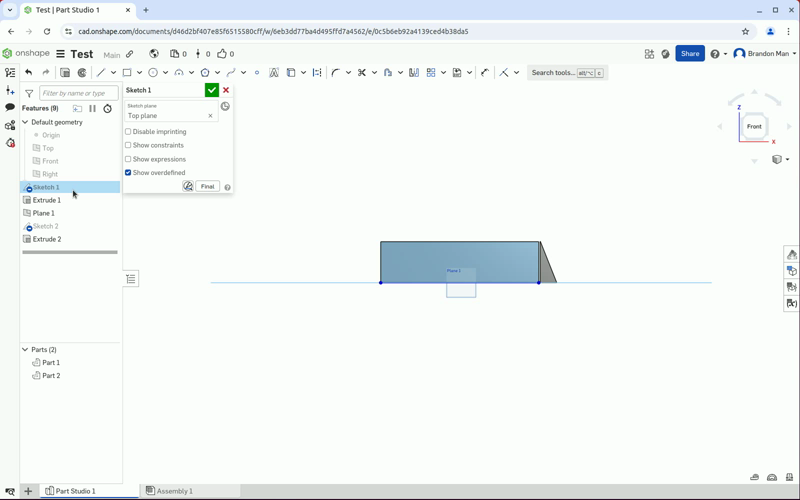
mouse_move(229, 92)
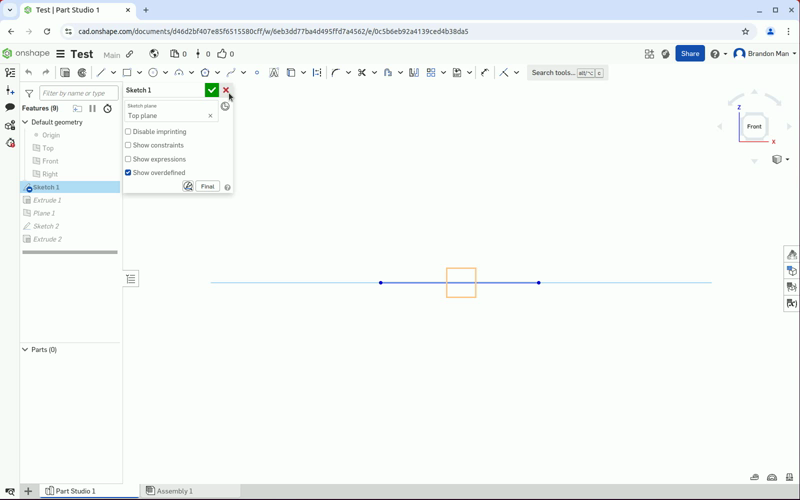
click(229, 92)
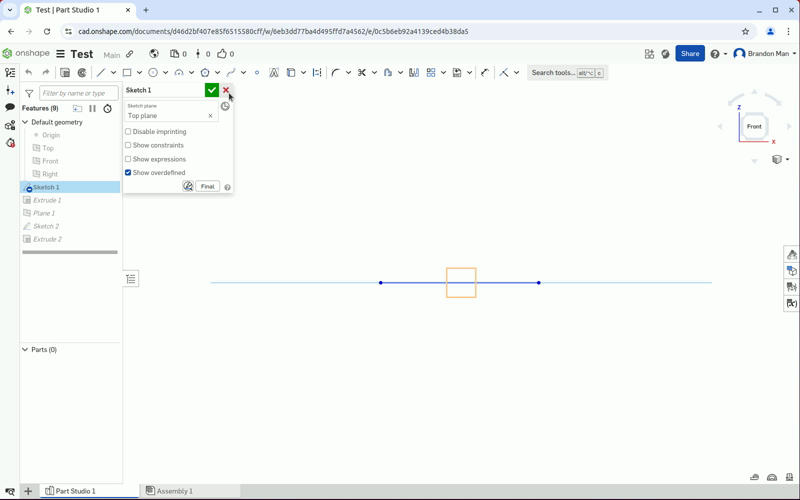
key(shift+s)
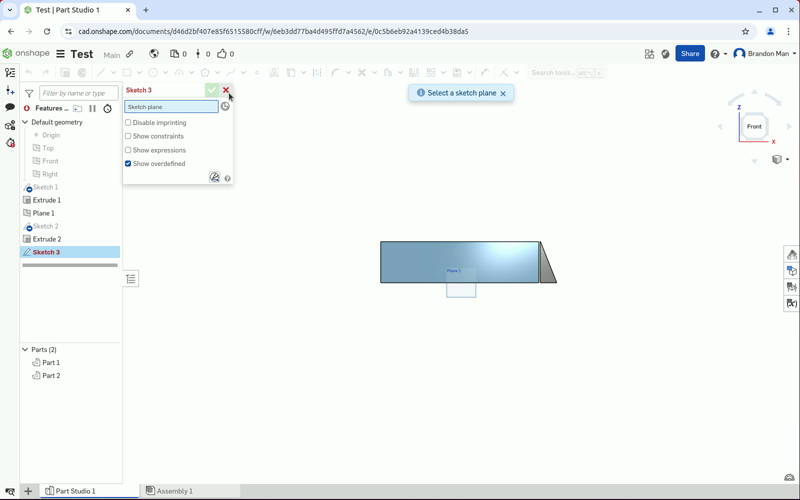
mouse_move(73, 215)
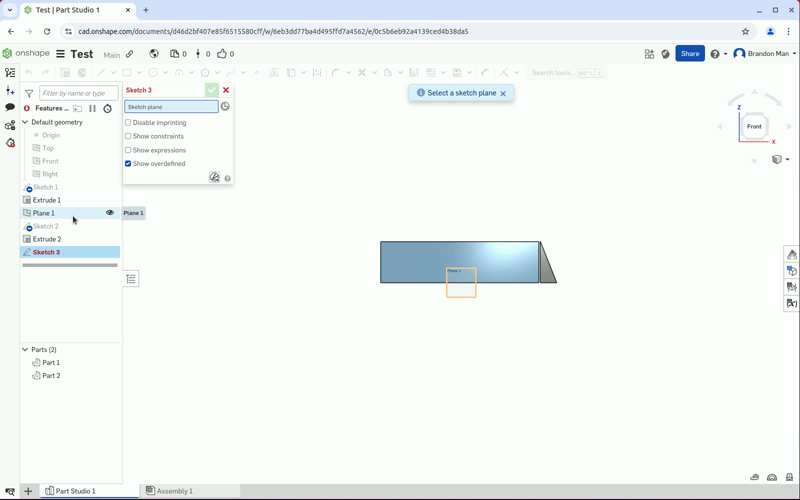
click(73, 215)
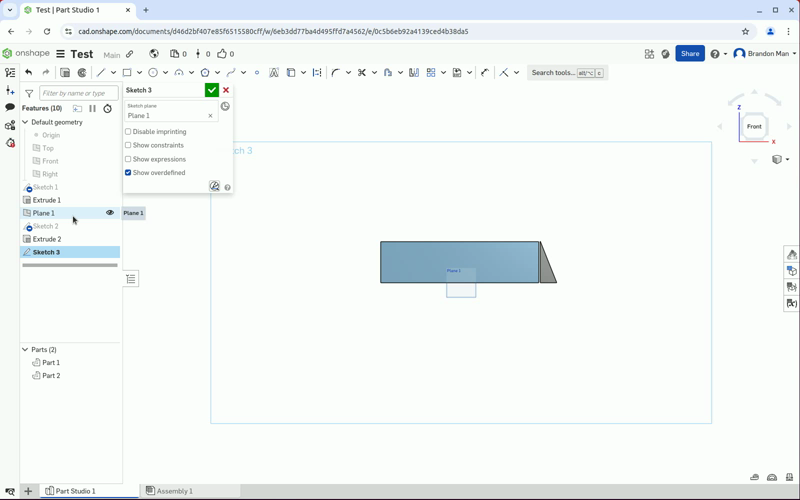
mouse_move(73, 352)
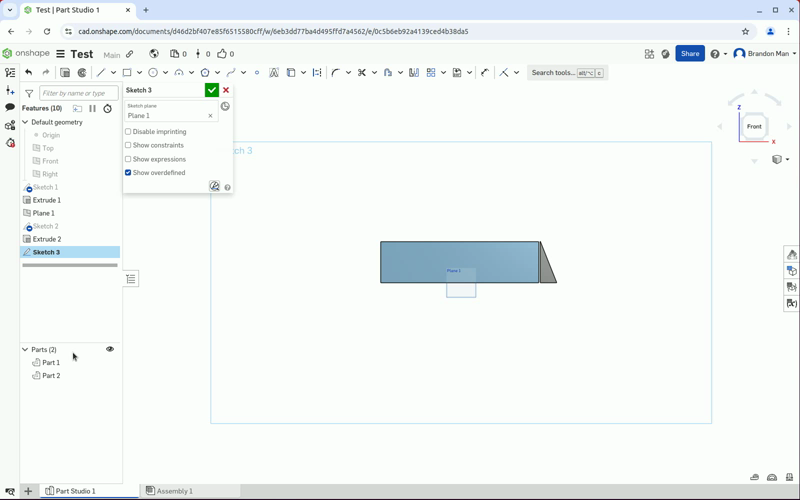
key(y)
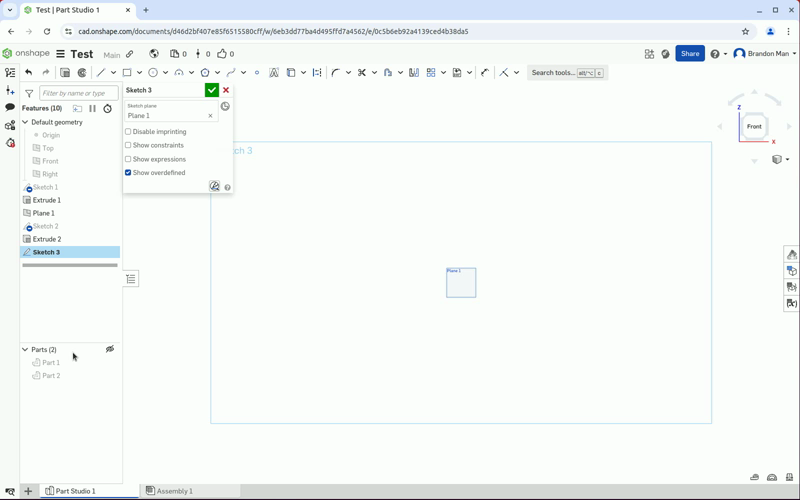
key(l)
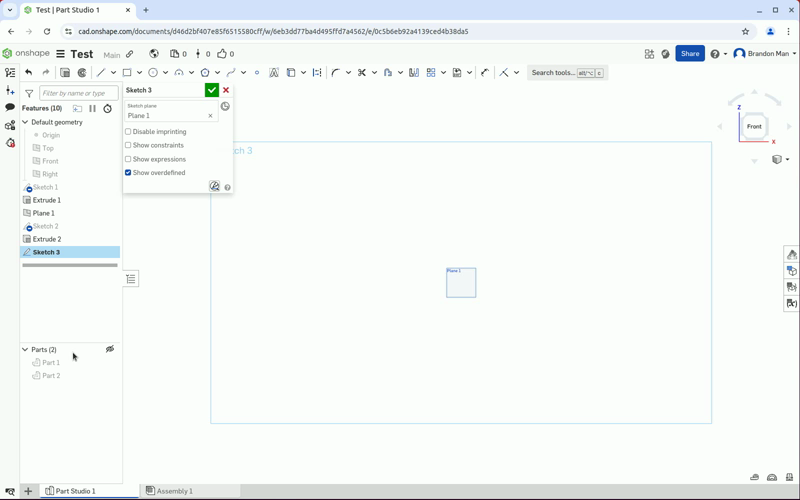
key_down(shift)
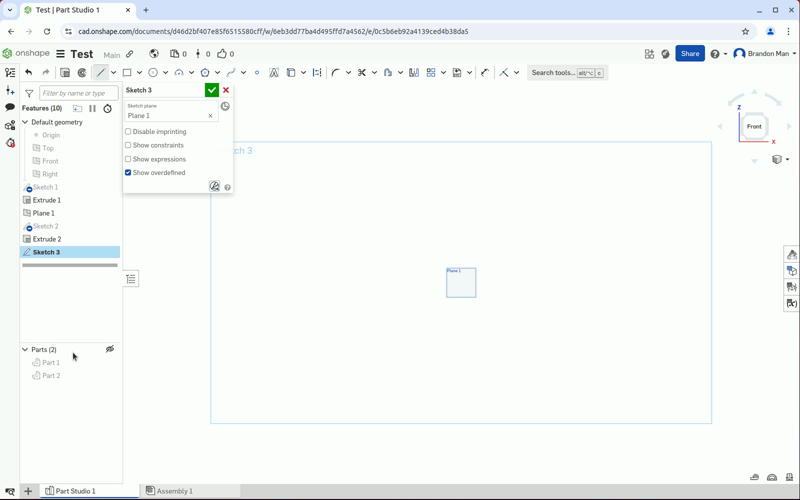
mouse_move(365, 282)
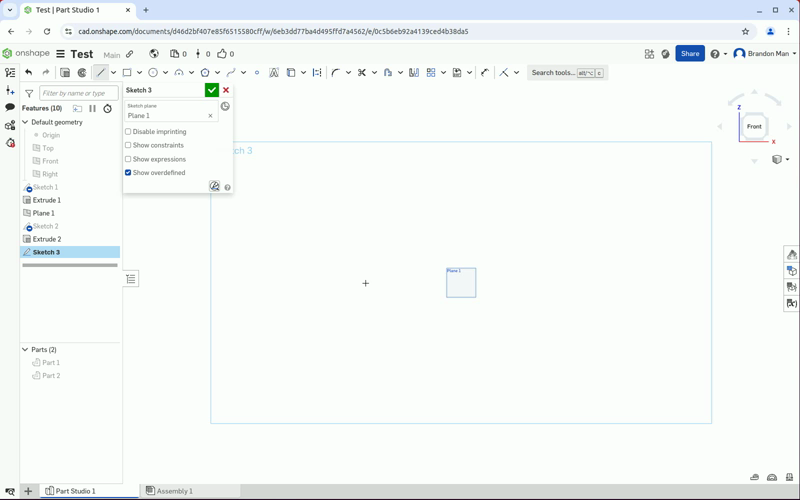
click(365, 282)
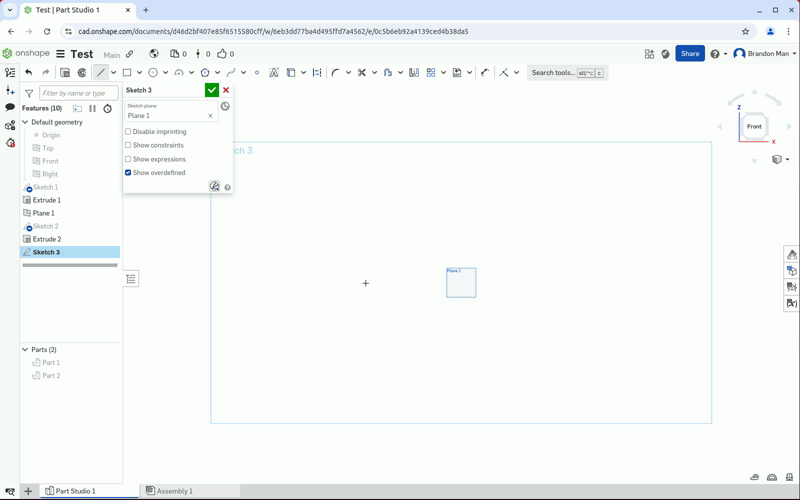
key_up(shift)
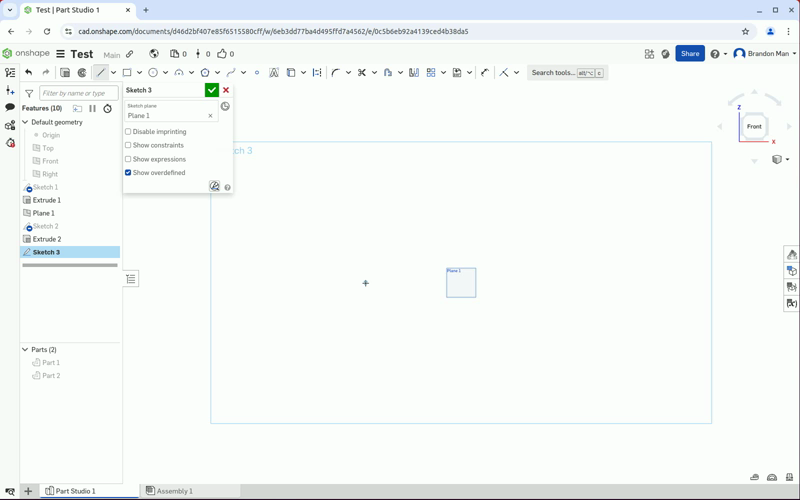
key_down(shift)
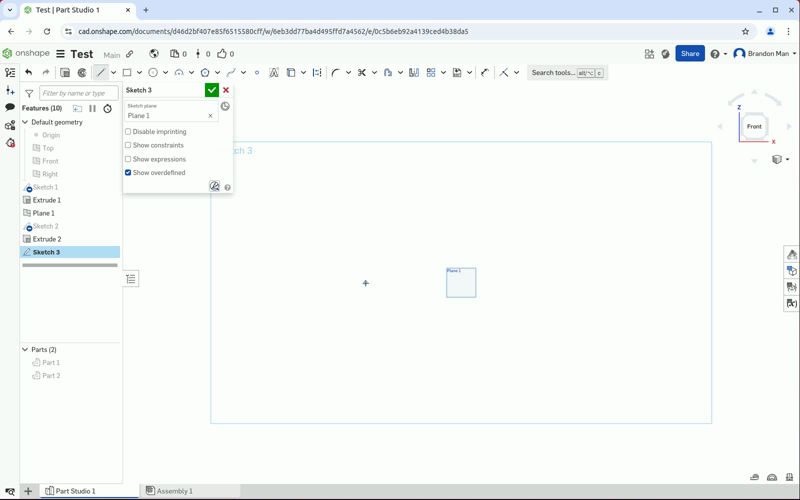
mouse_move(395, 282)
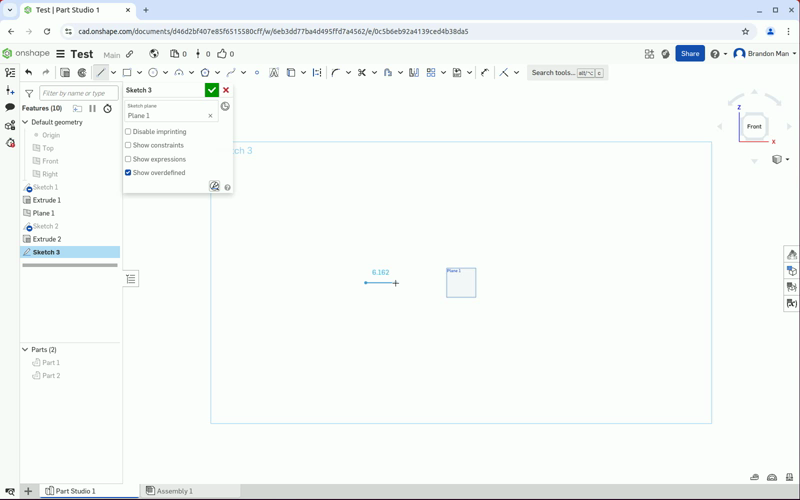
mouse_move(382, 282)
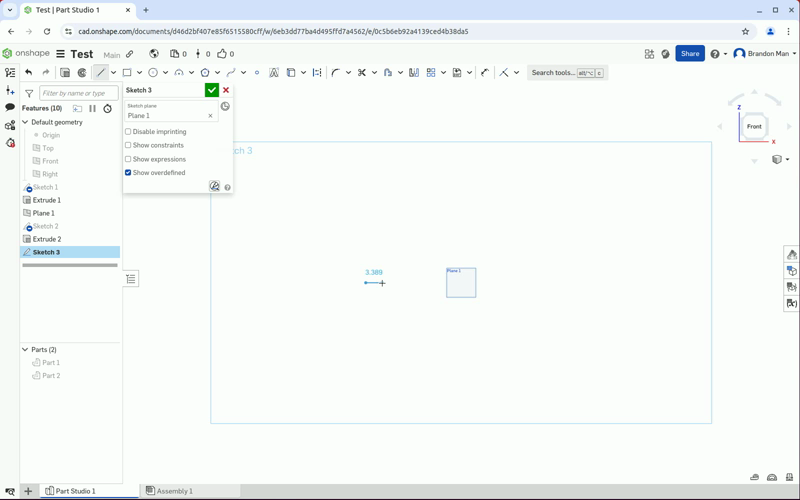
click(382, 282)
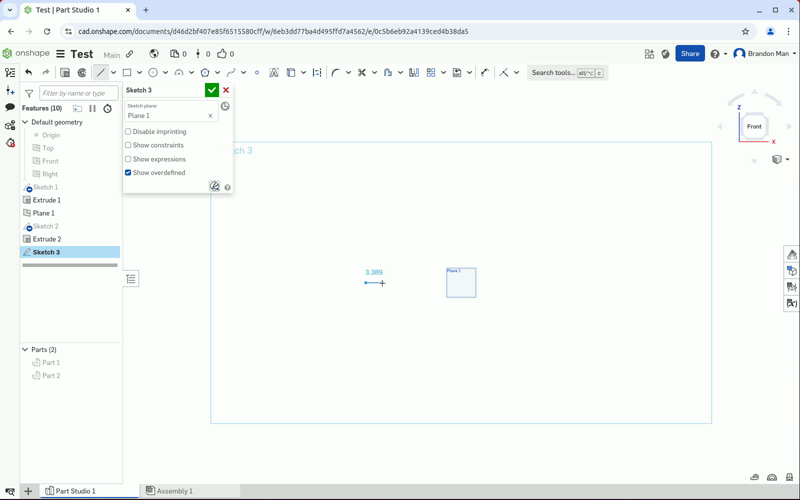
key_up(shift)
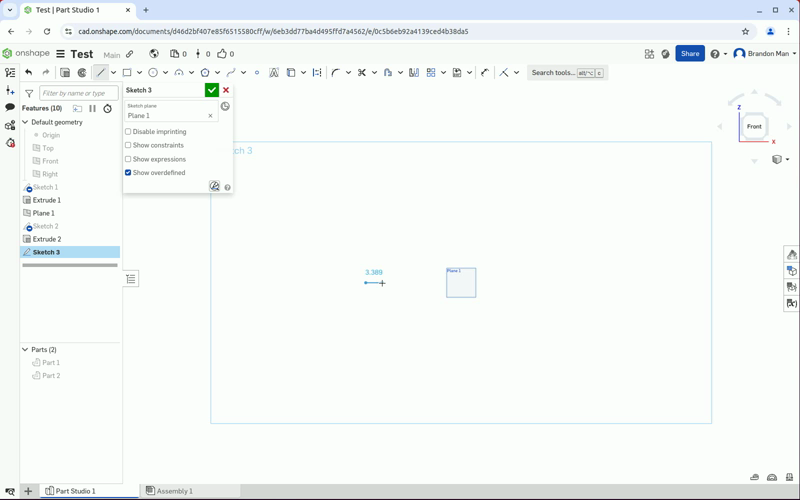
key_down(shift)
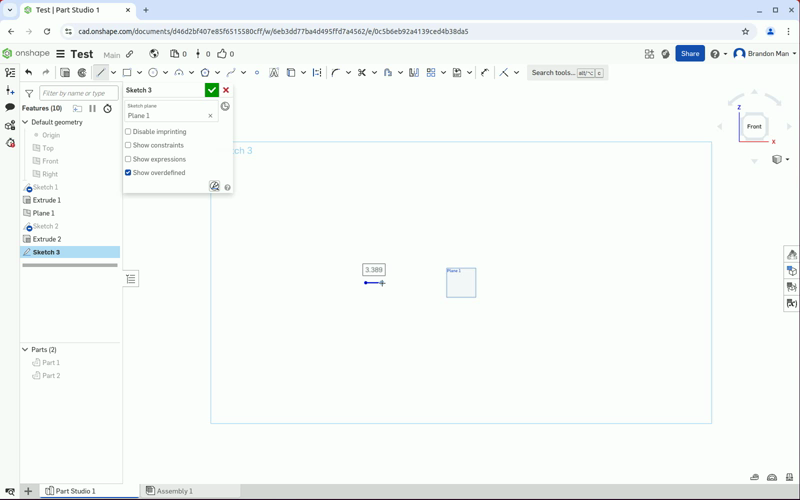
mouse_move(412, 282)
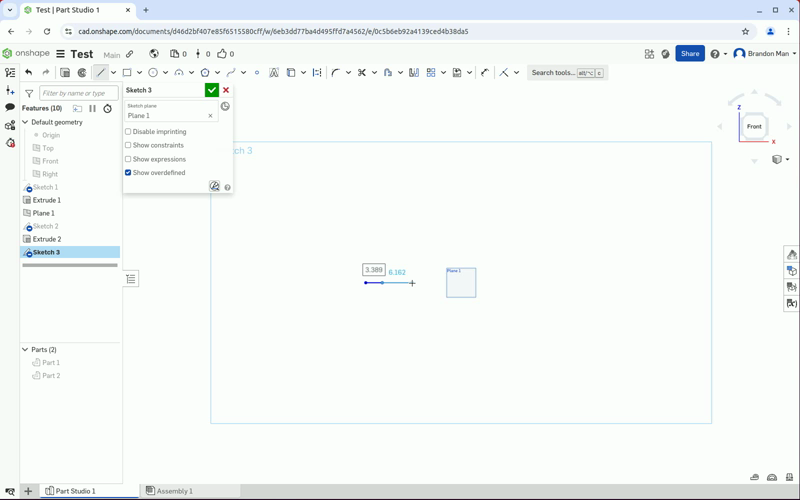
mouse_move(382, 241)
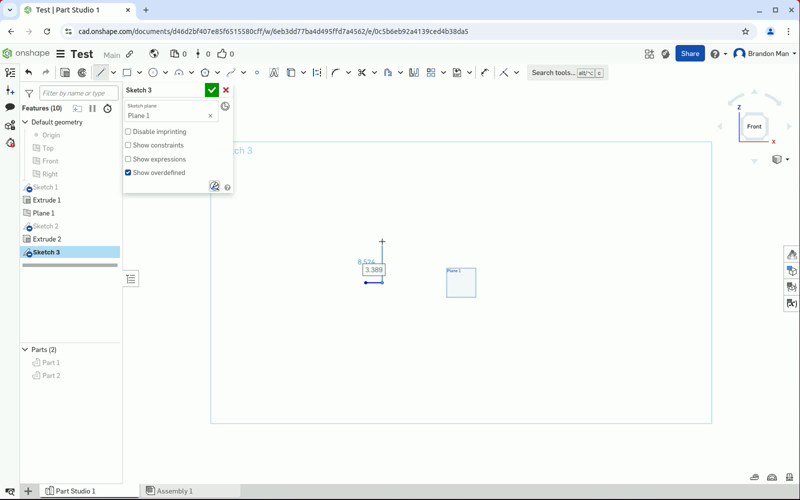
click(382, 241)
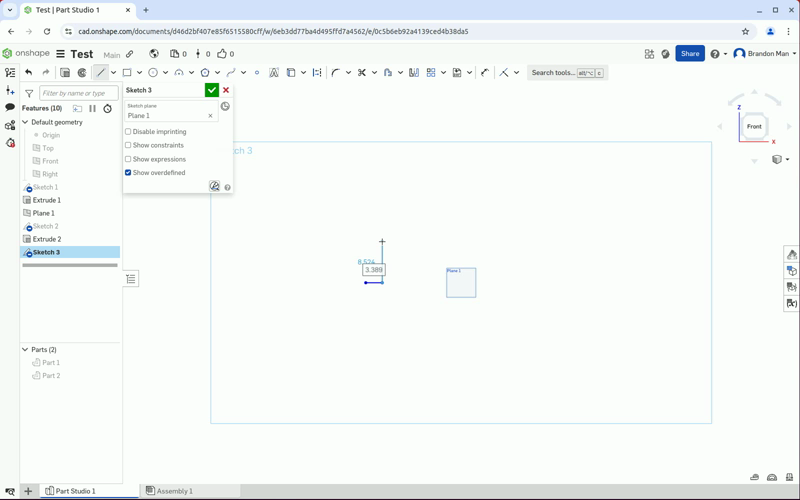
key_up(shift)
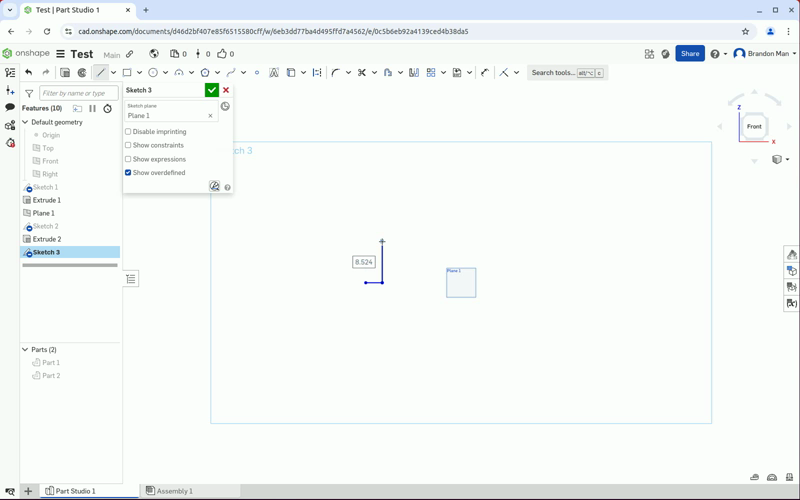
mouse_move(412, 241)
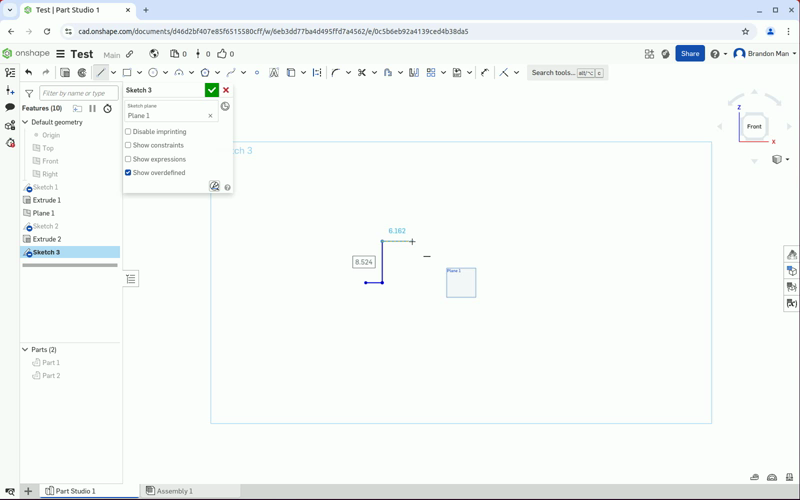
key_down(shift)
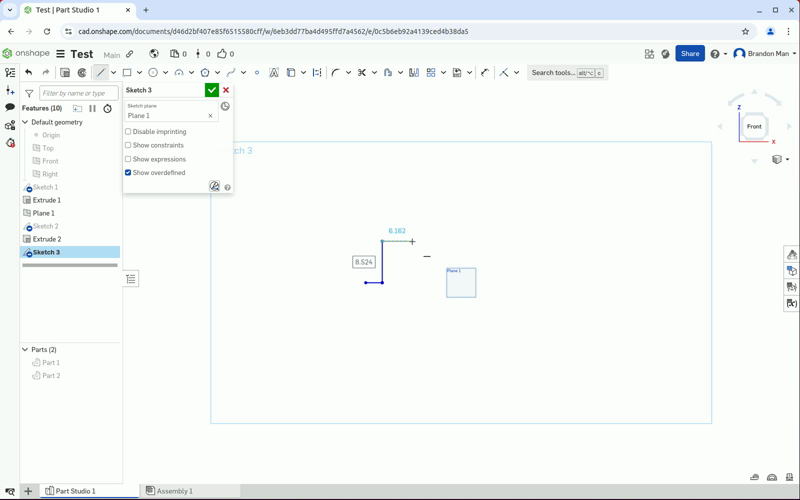
mouse_move(365, 282)
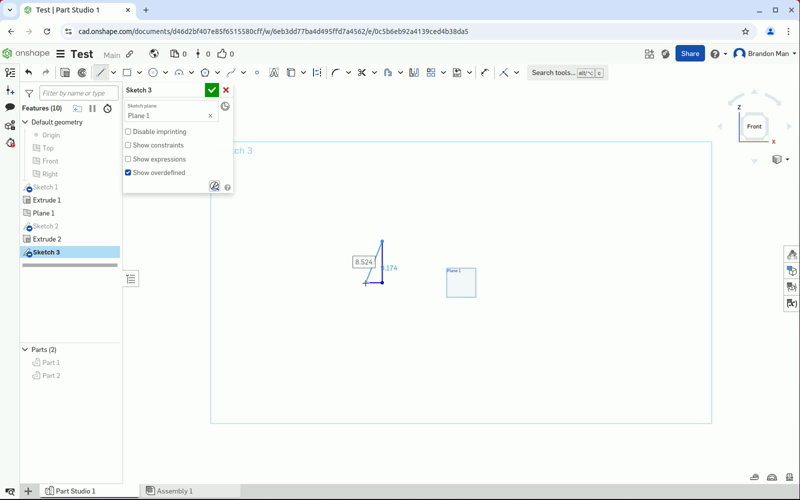
key_up(shift)
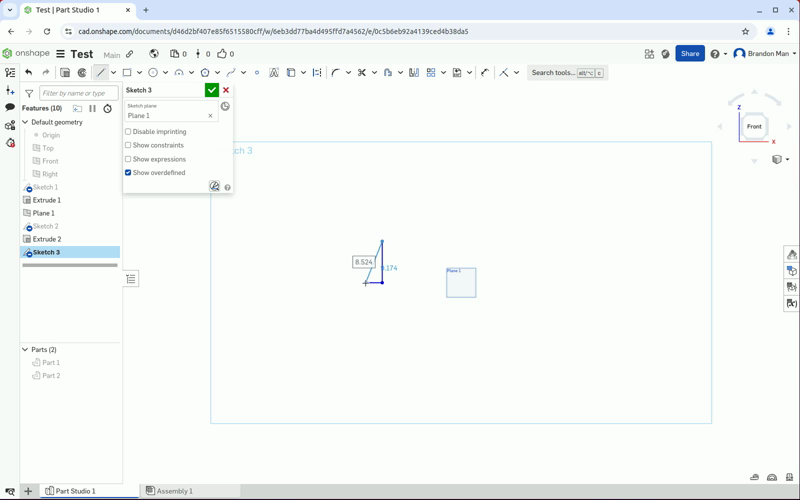
click(365, 282)
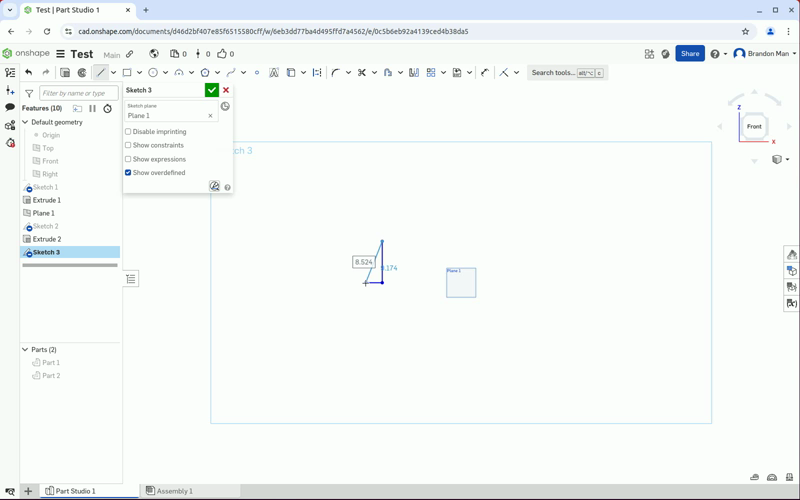
key(esc)
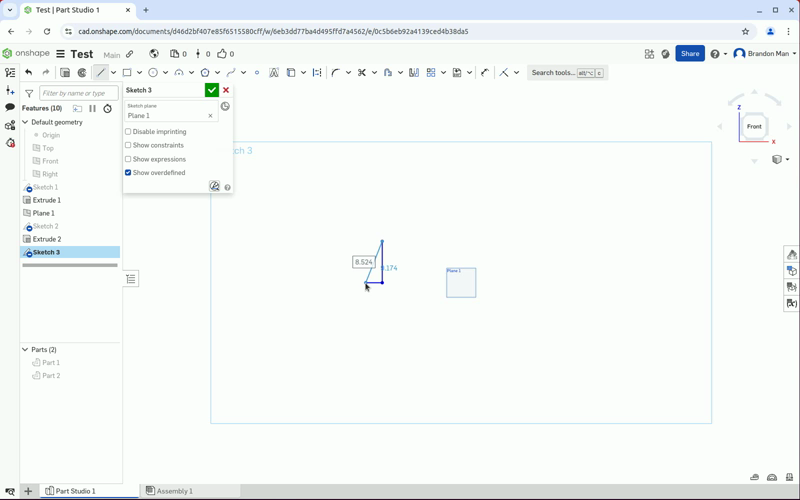
mouse_move(379, 264)
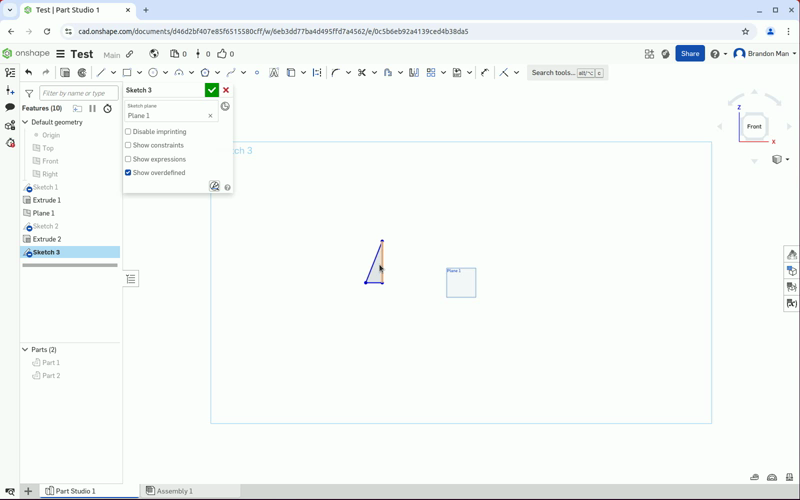
scroll(6)
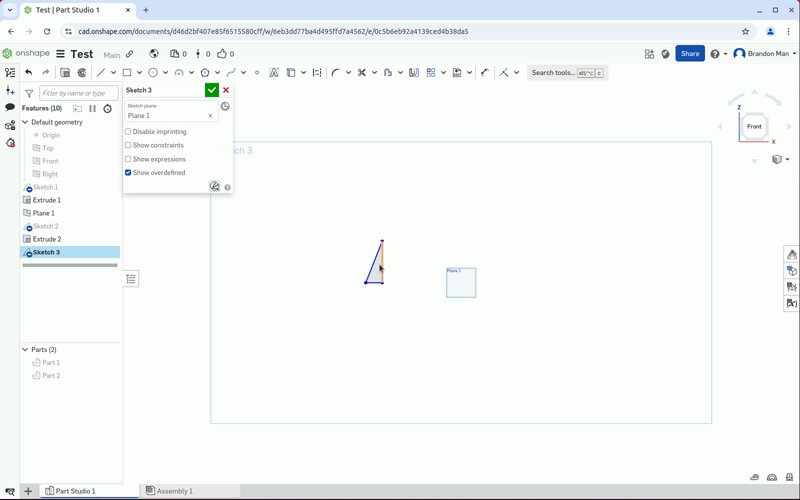
scroll(6)
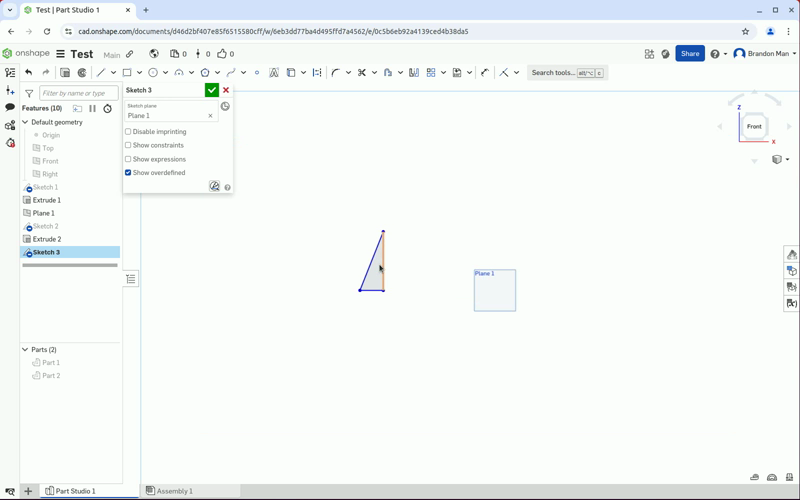
scroll(6)
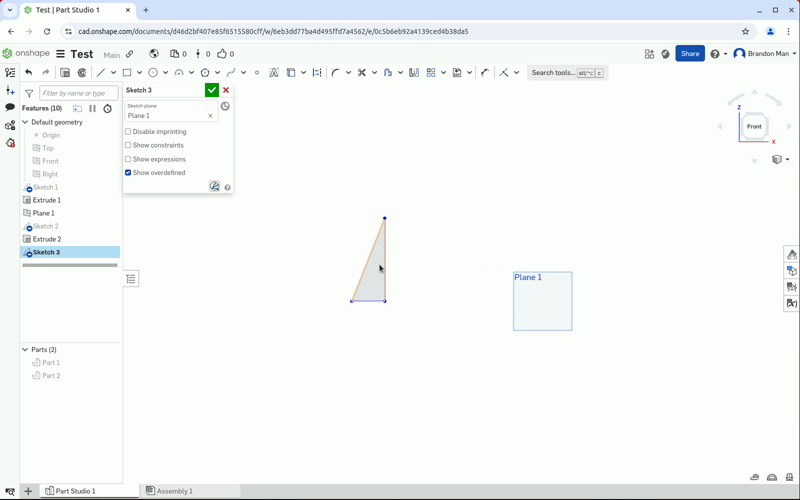
scroll(6)
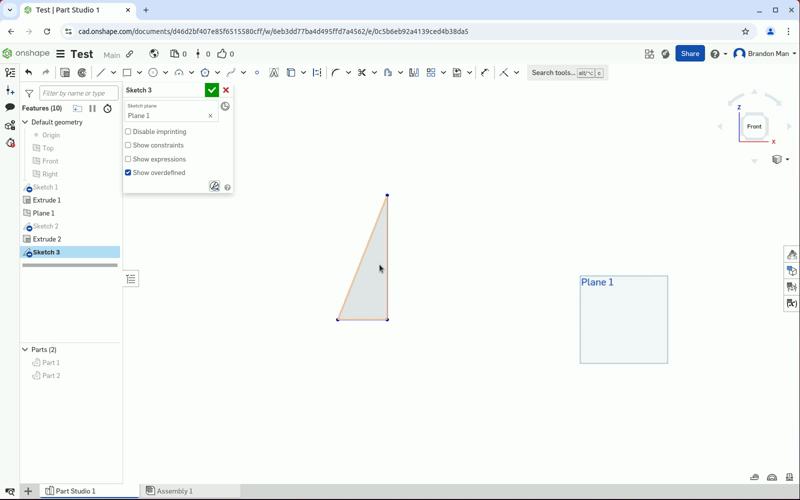
scroll(6)
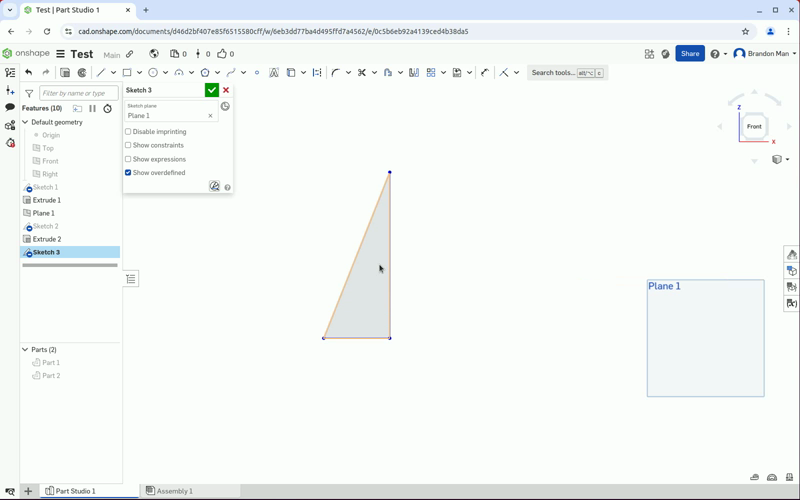
scroll(6)
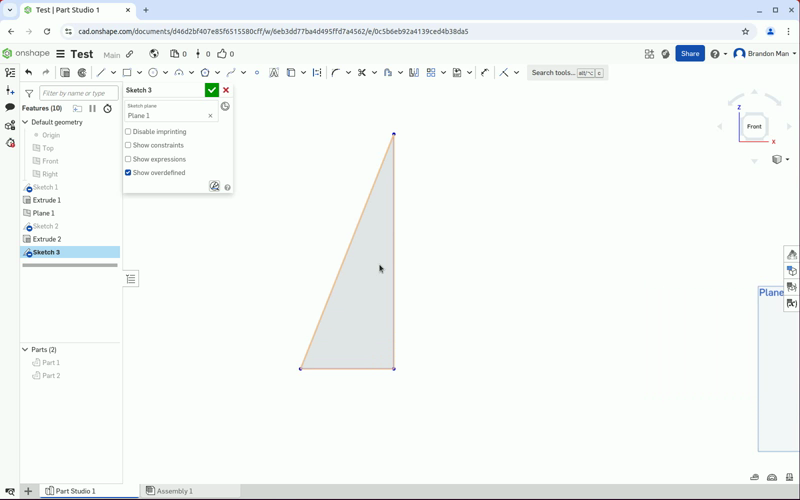
scroll(6)
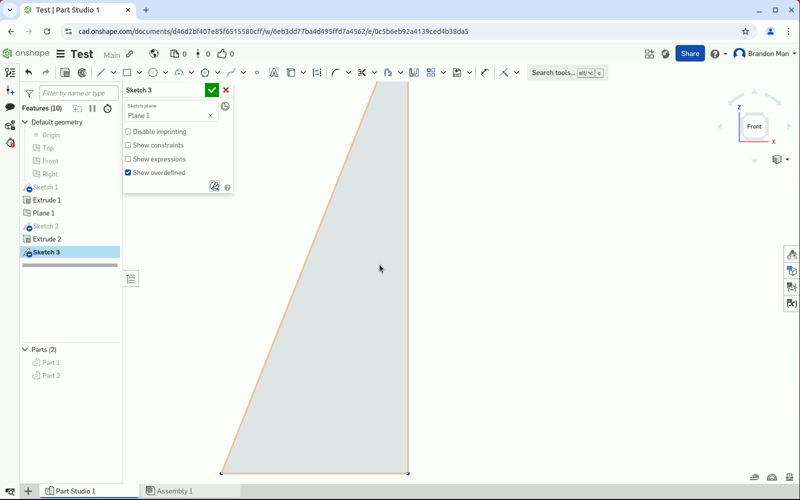
click(379, 264)
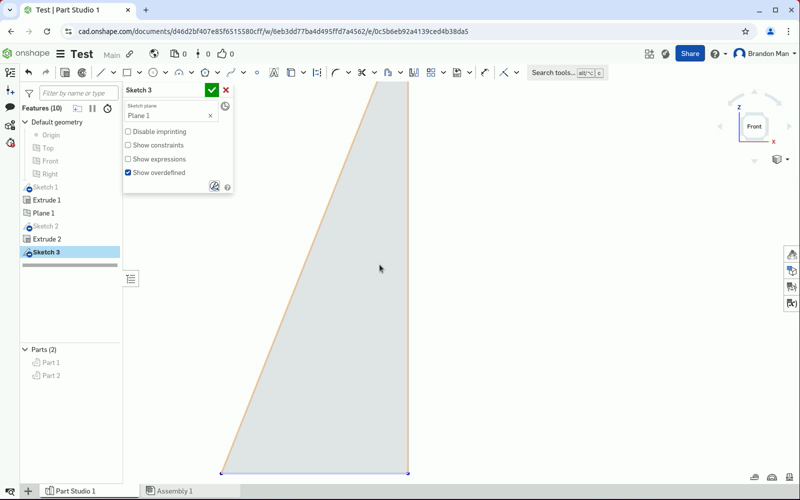
scroll(-6)
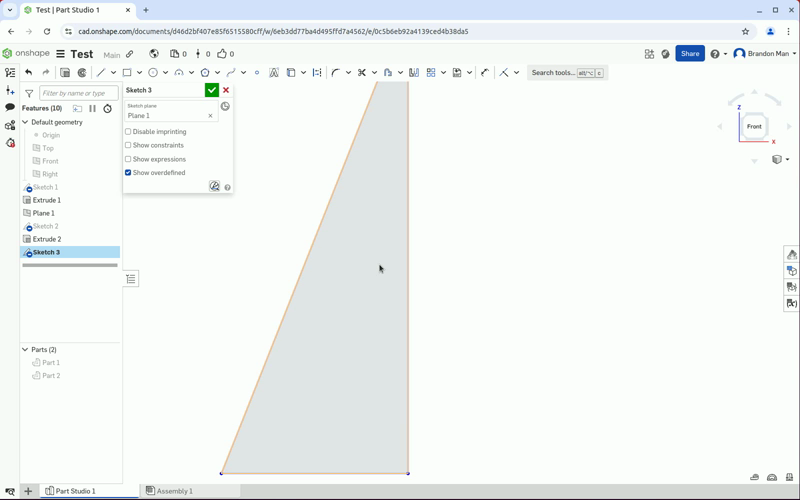
scroll(-6)
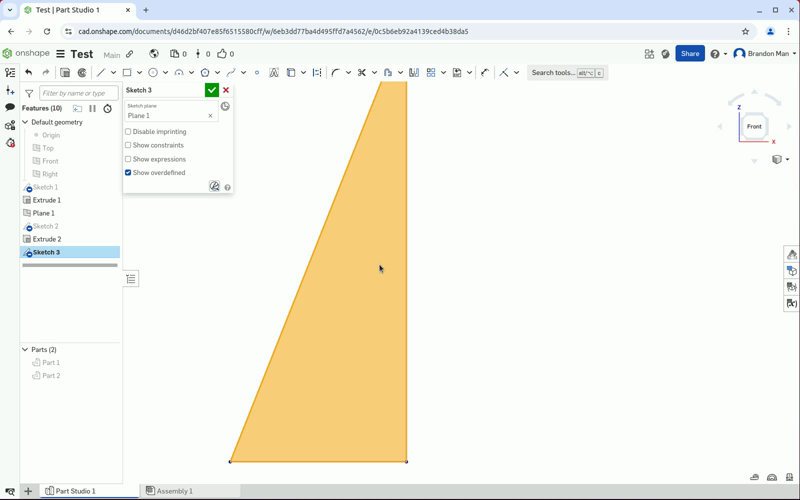
scroll(-6)
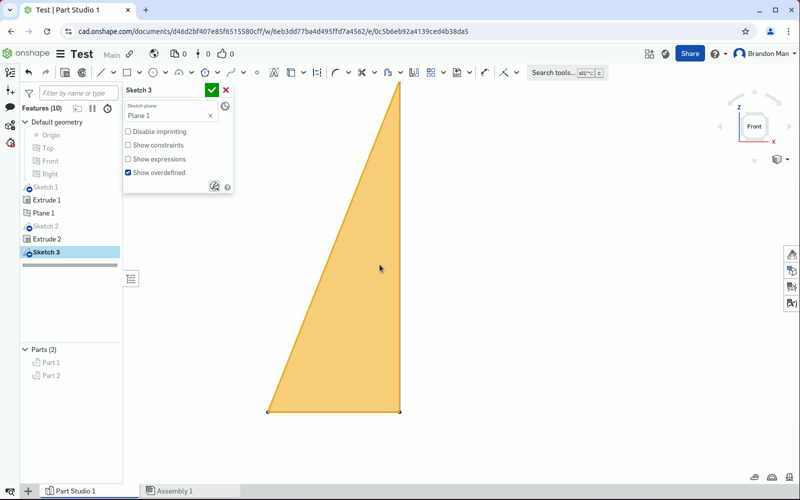
scroll(-6)
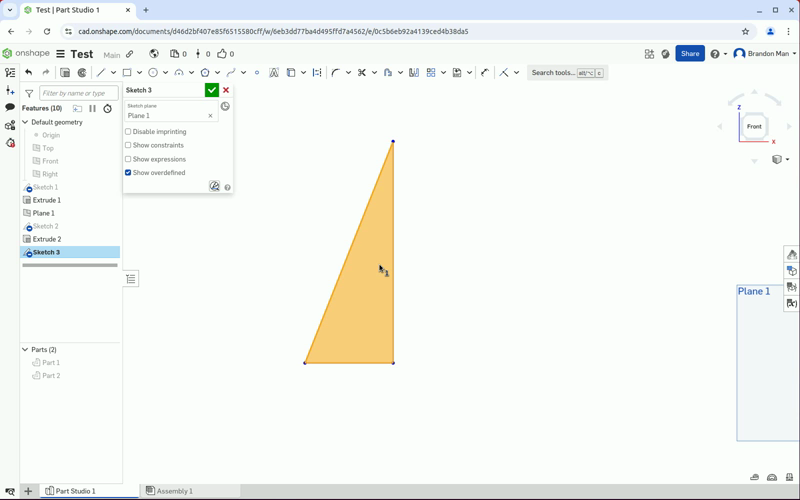
scroll(-6)
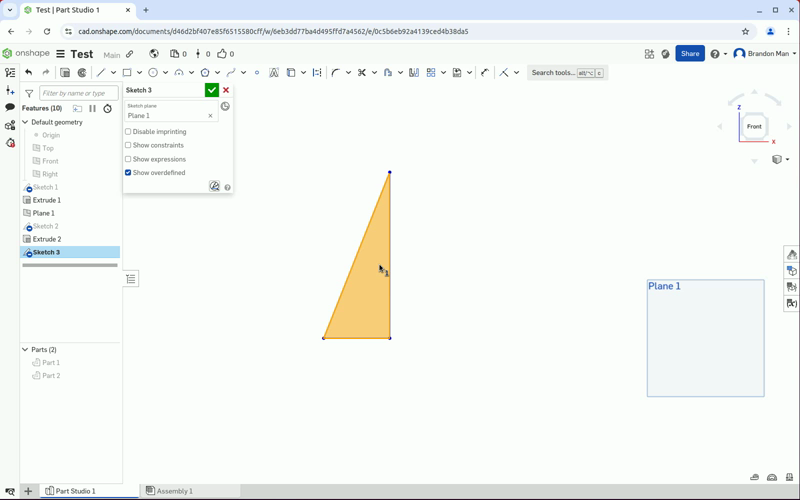
scroll(-6)
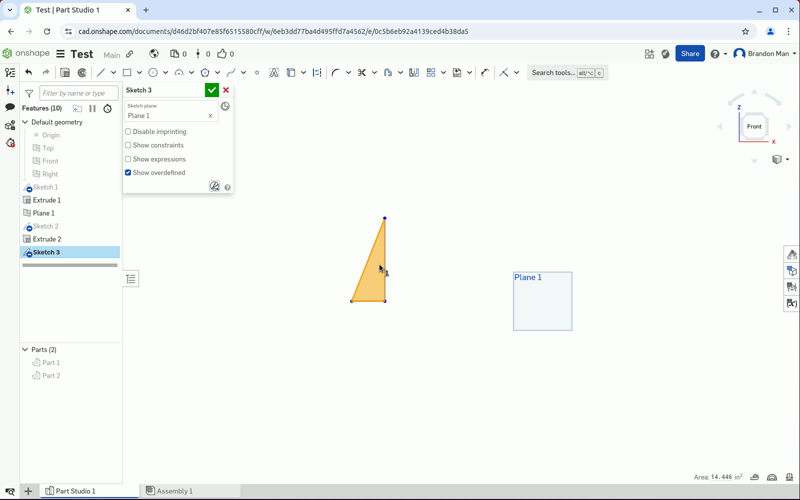
scroll(-6)
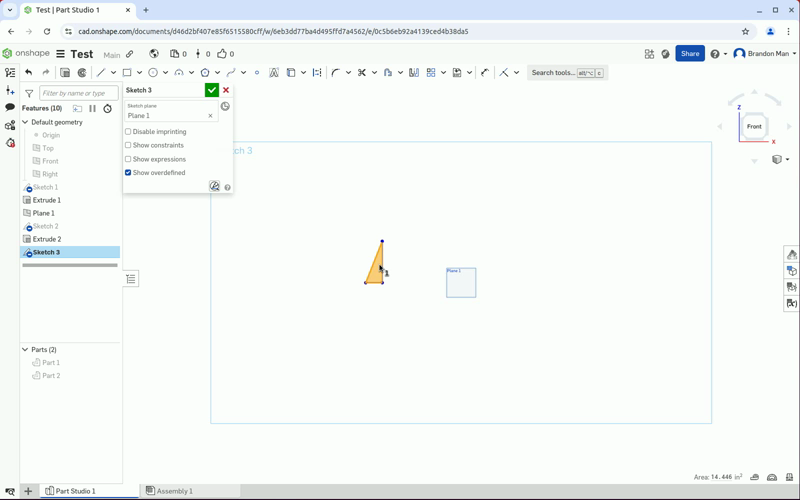
mouse_move(73, 352)
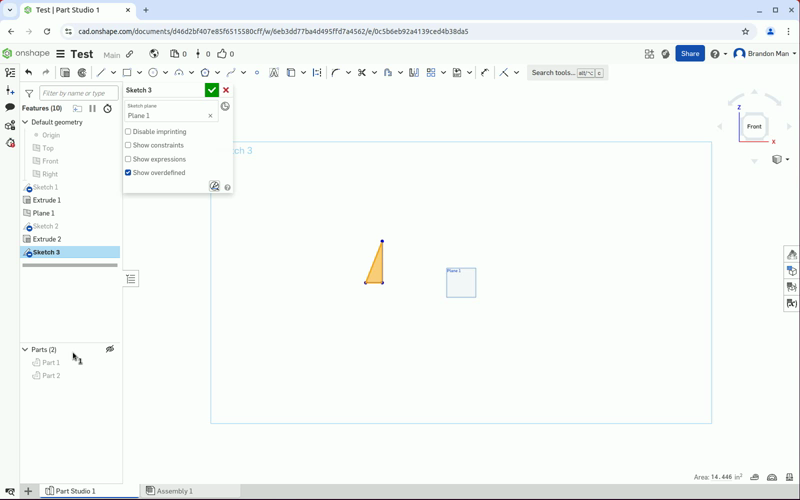
key(shift+y)
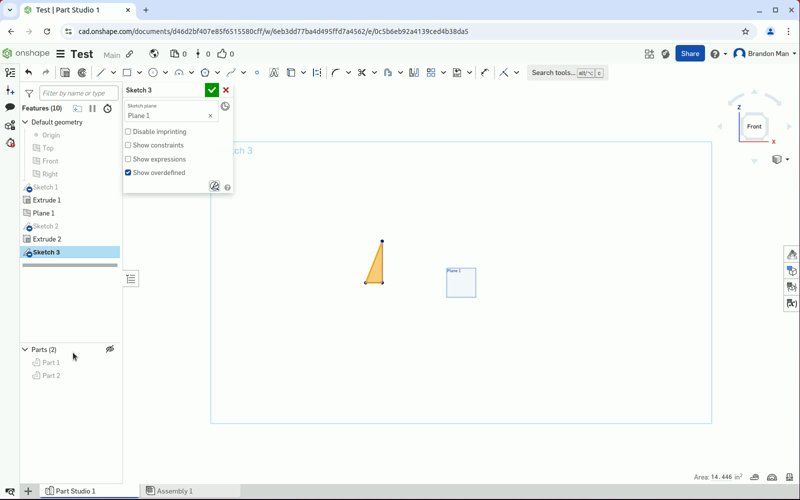
key(shift+e)
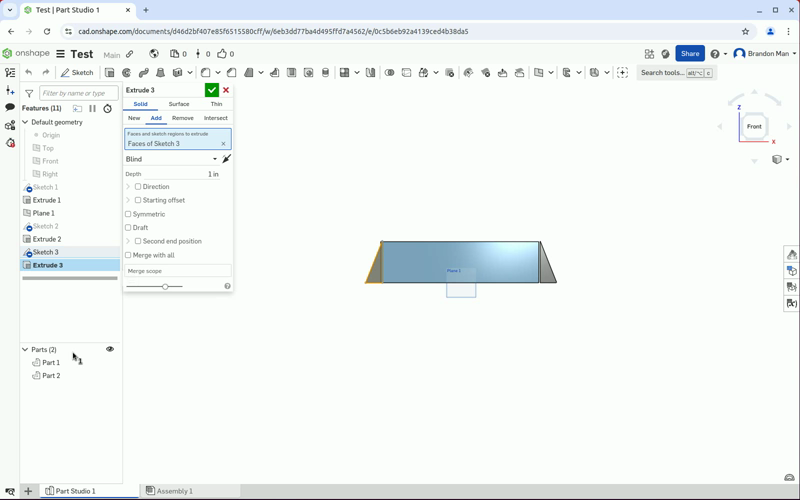
mouse_move(143, 106)
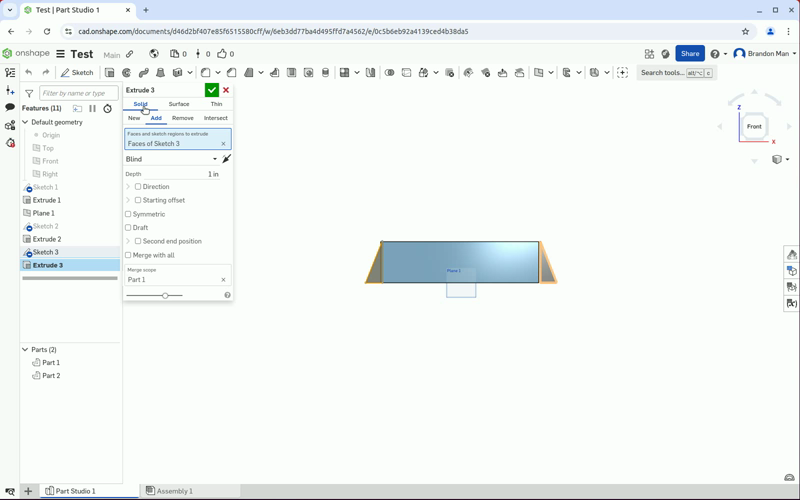
click(143, 106)
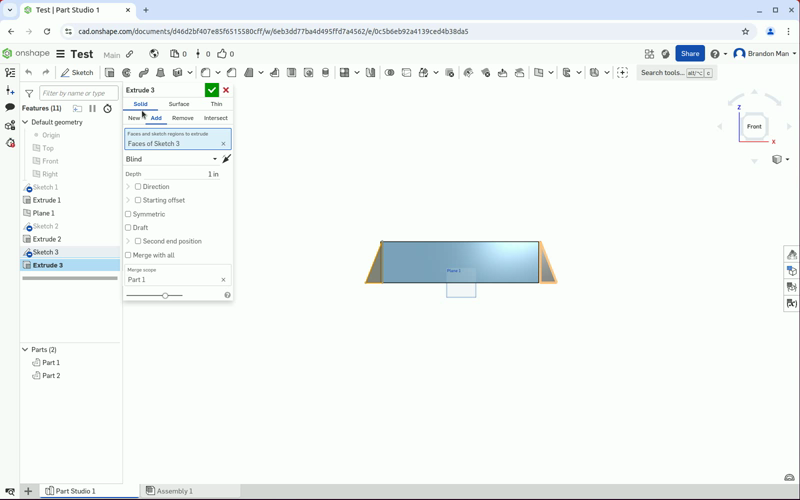
mouse_move(137, 120)
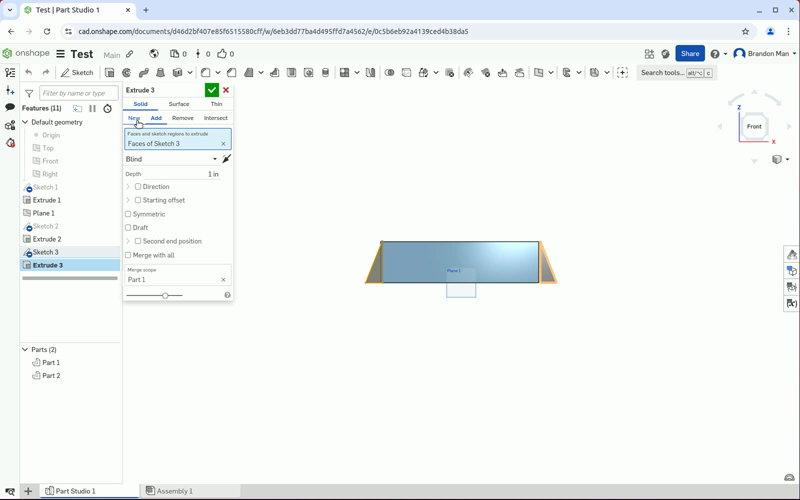
click(137, 120)
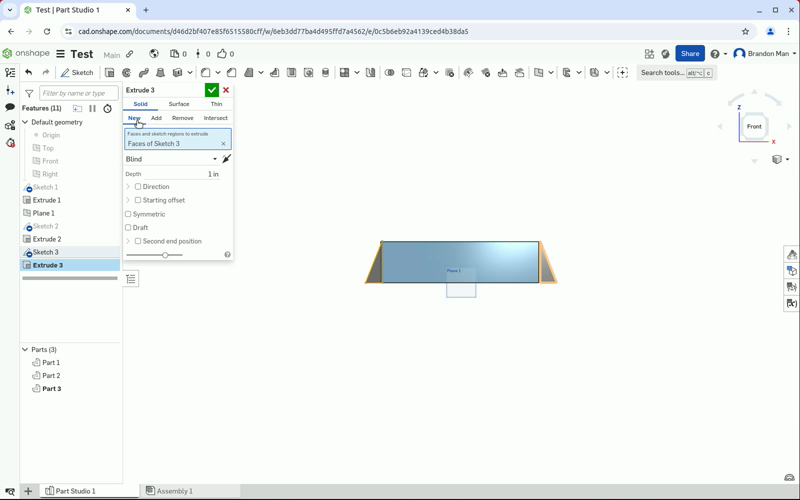
key(tab, 4)
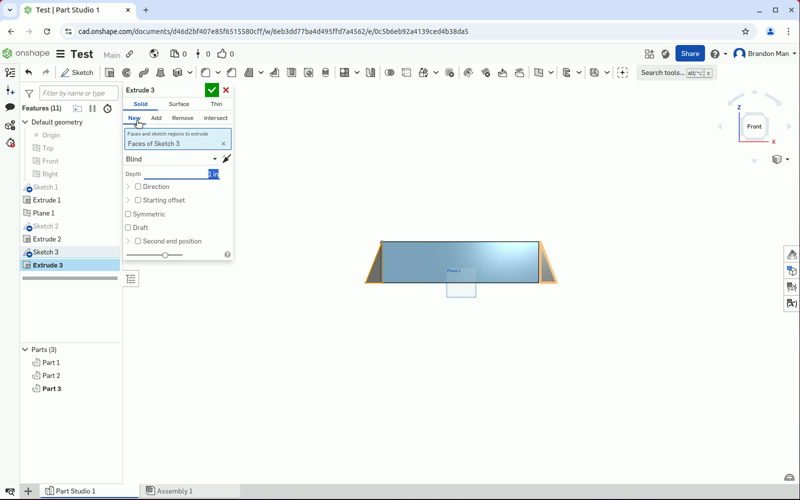
text(-24.553)
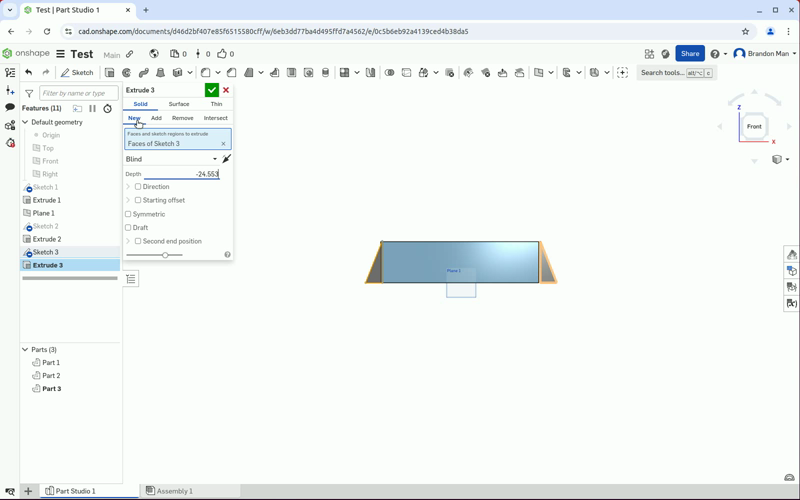
key(enter)
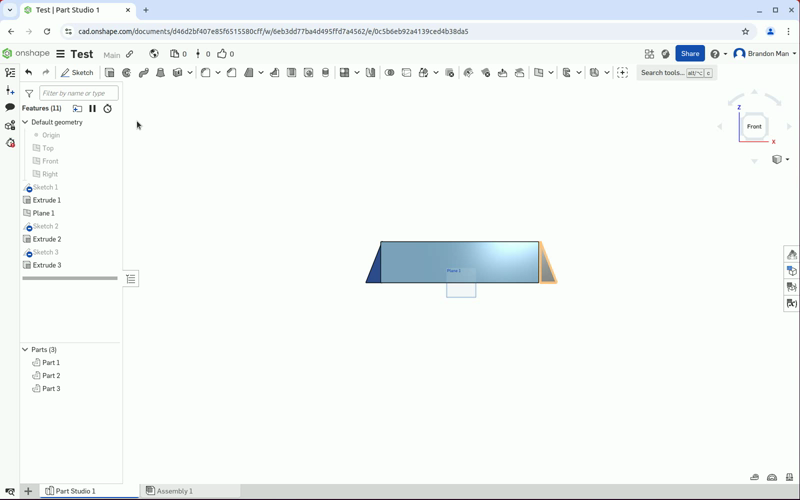
key(shift+h)
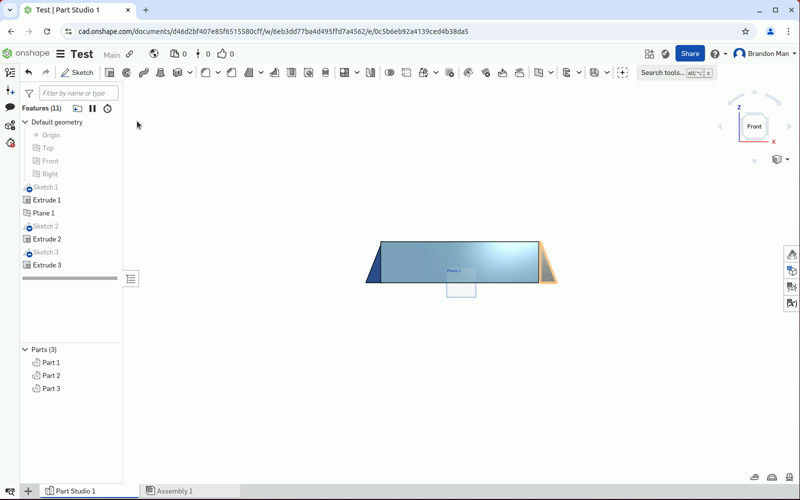
key(shift+h)
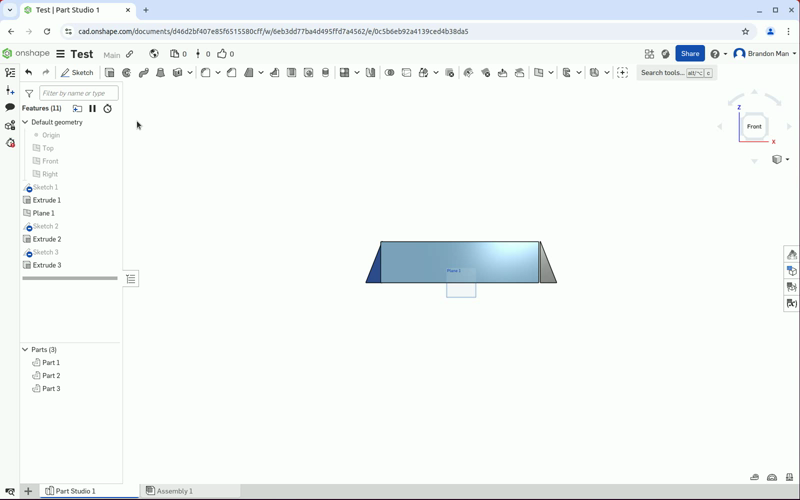
mouse_move(73, 189)
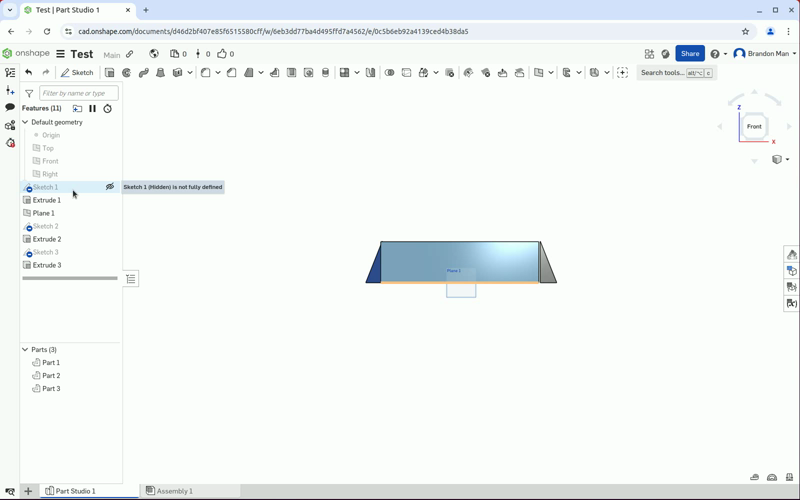
click(73, 189)
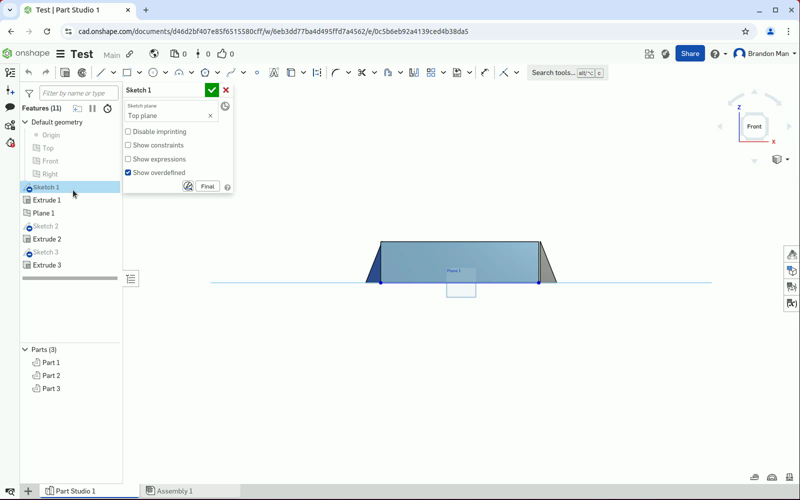
mouse_move(229, 92)
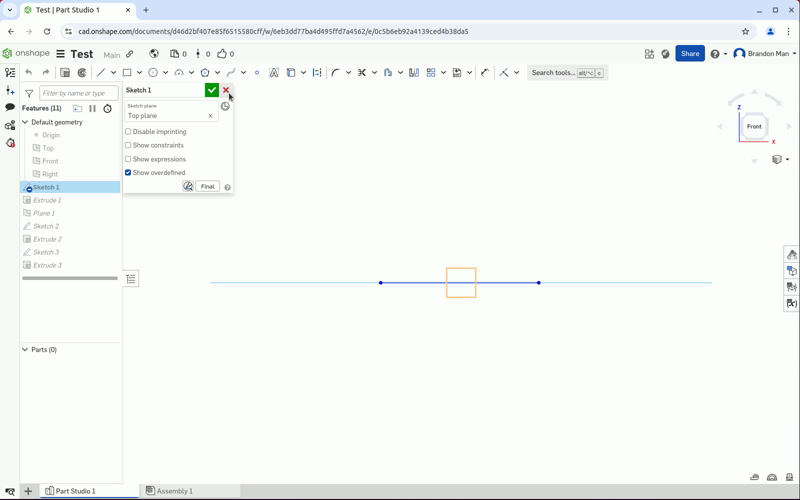
click(229, 92)
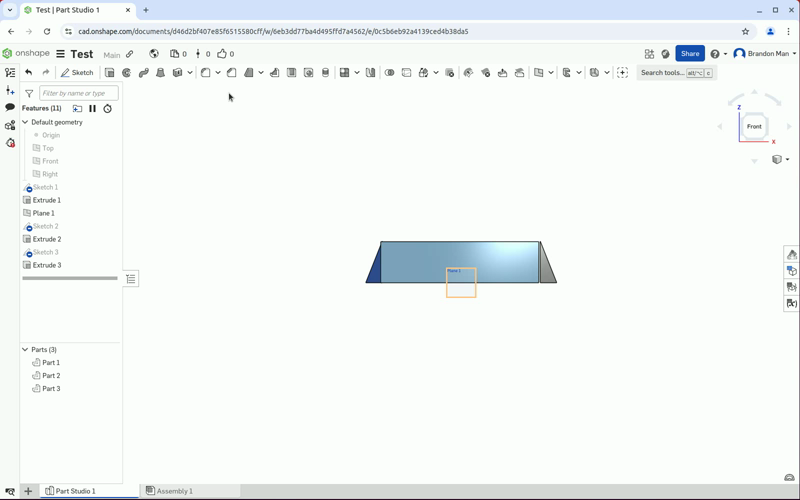
mouse_move(73, 352)
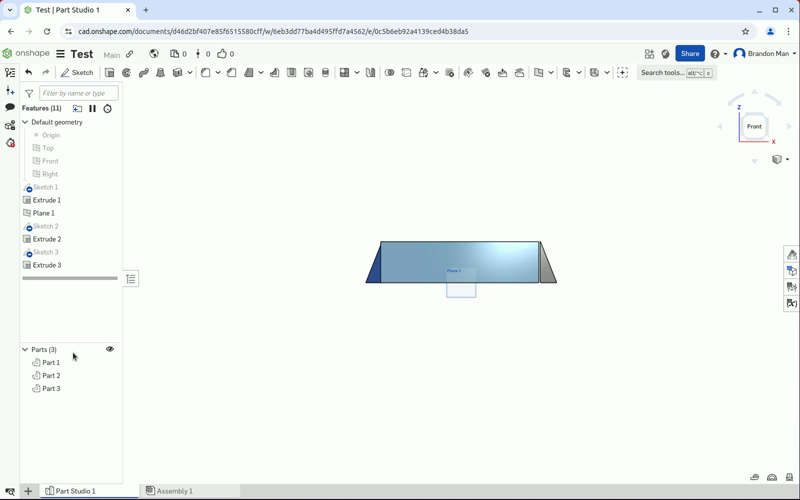
key(y)
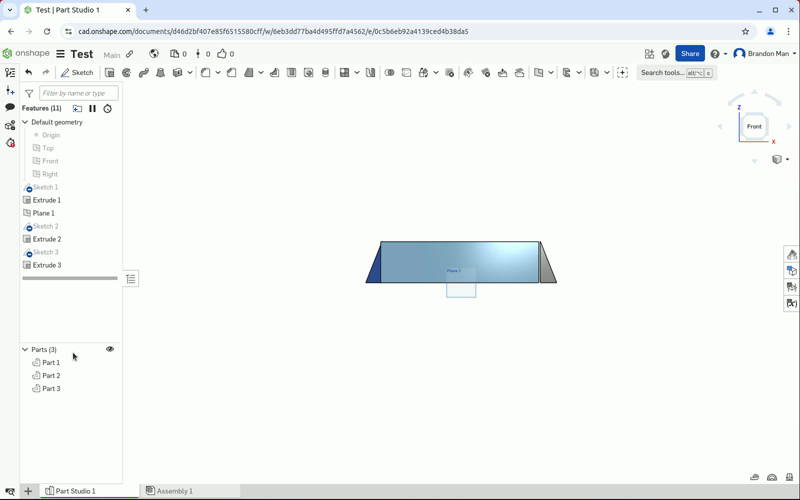
key(shift+p)
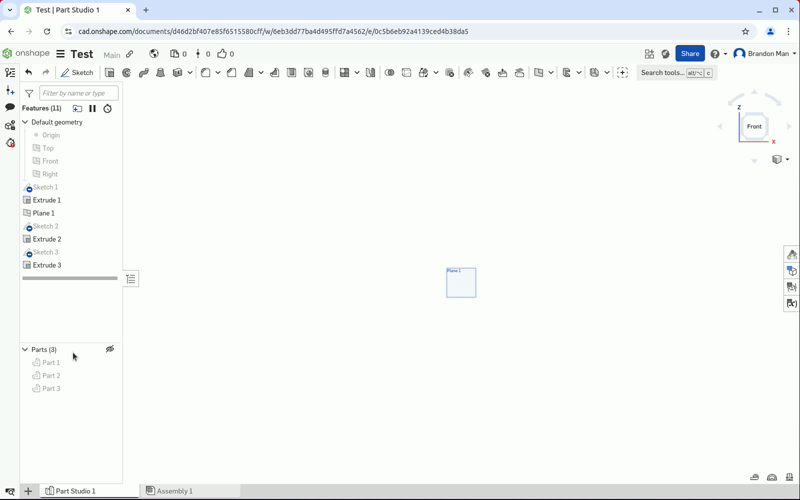
key(space)
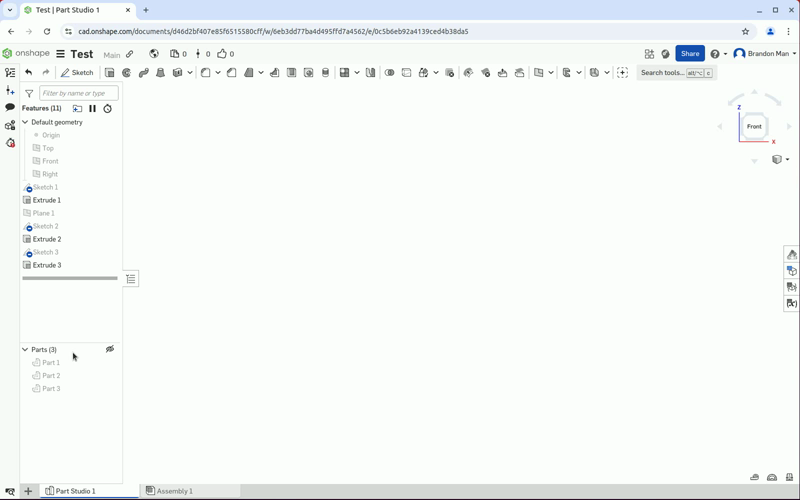
key_down(shift)
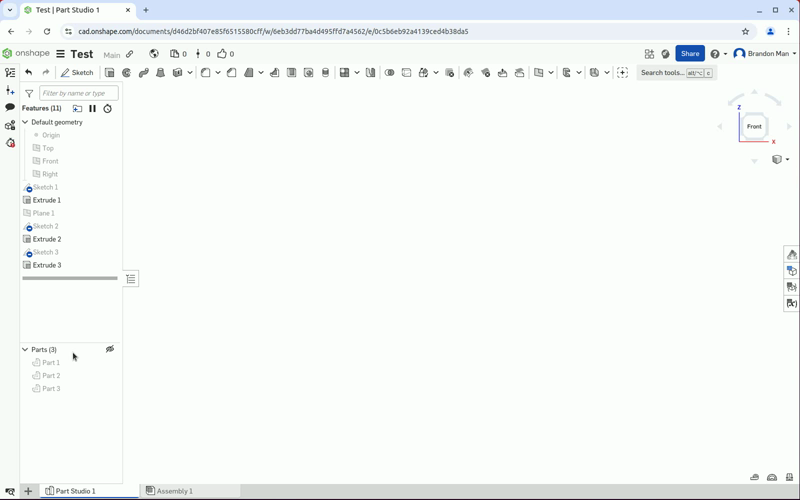
key(down)
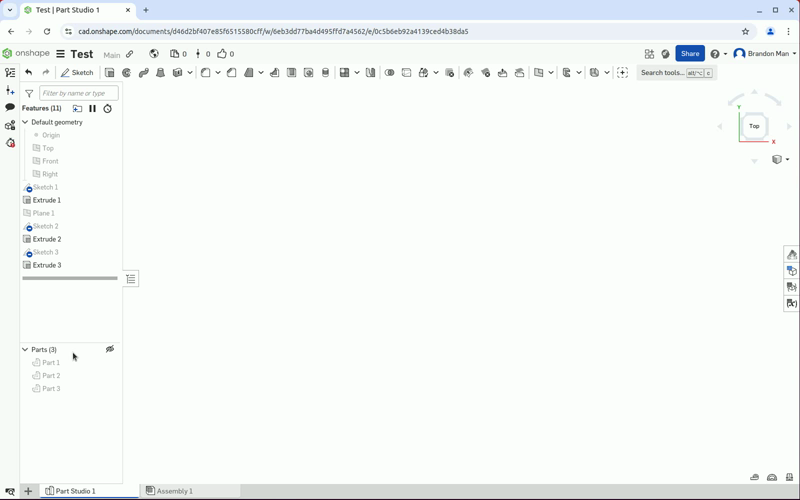
key_up(shift)
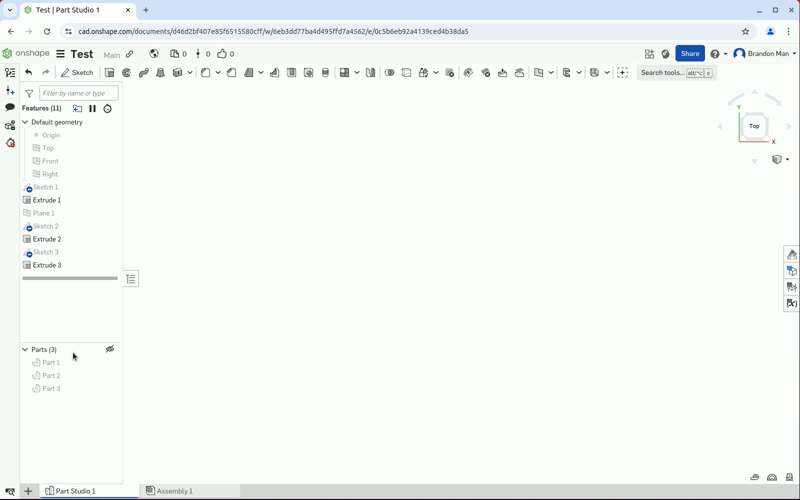
mouse_move(73, 352)
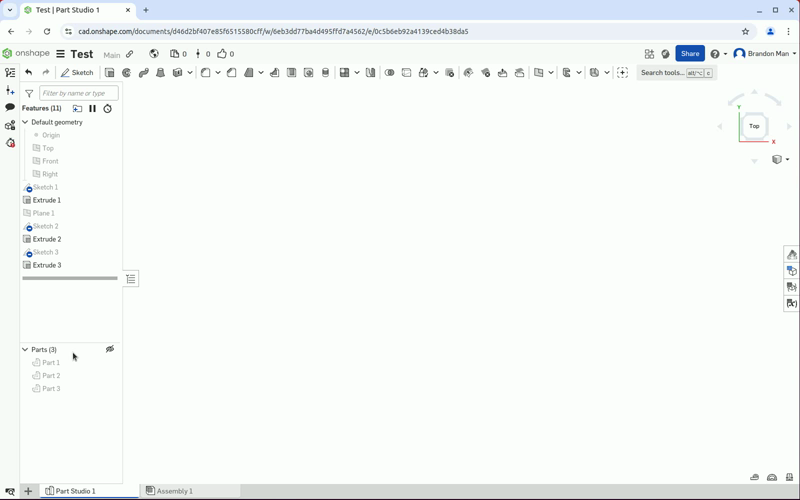
key(shift+y)
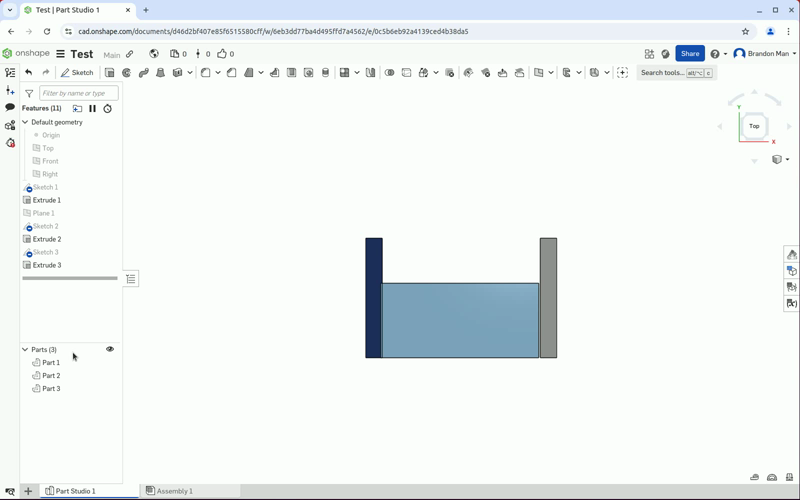
mouse_move(541, 75)
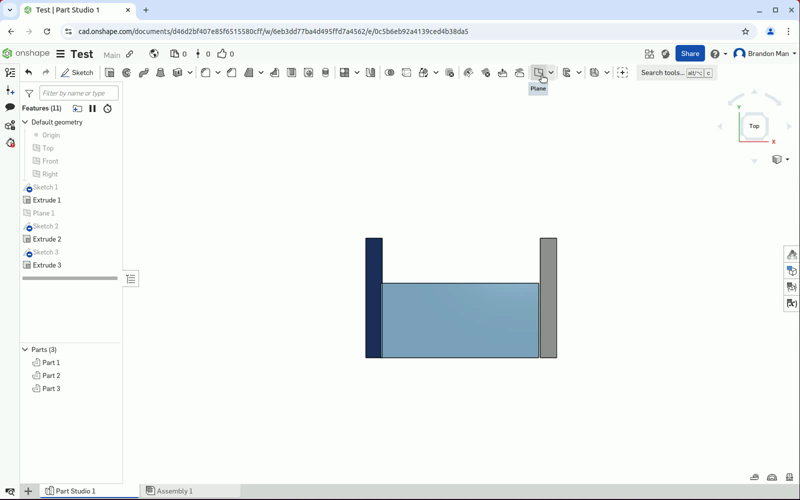
click(541, 75)
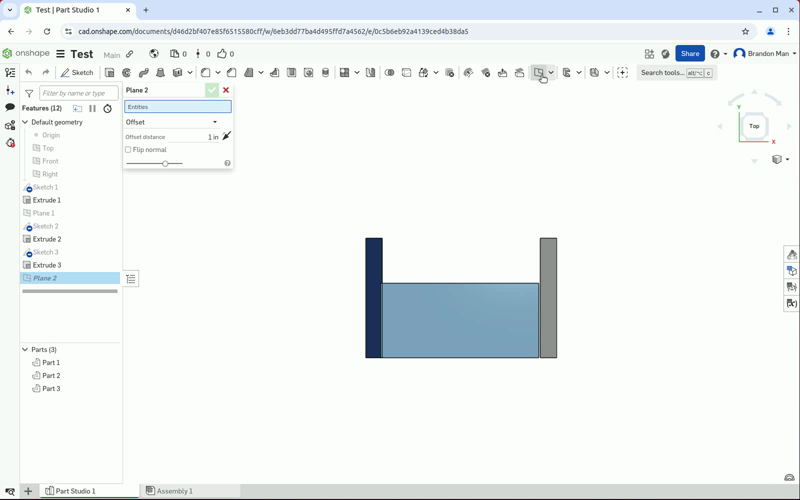
mouse_move(73, 150)
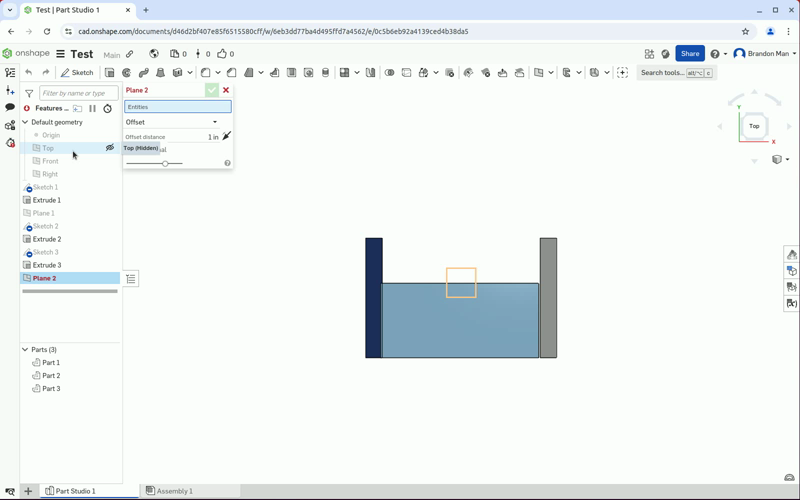
click(73, 150)
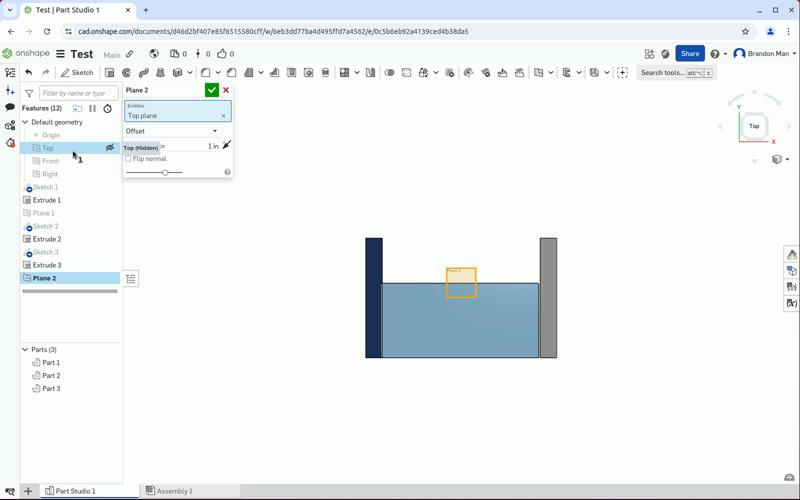
key(tab, 2)
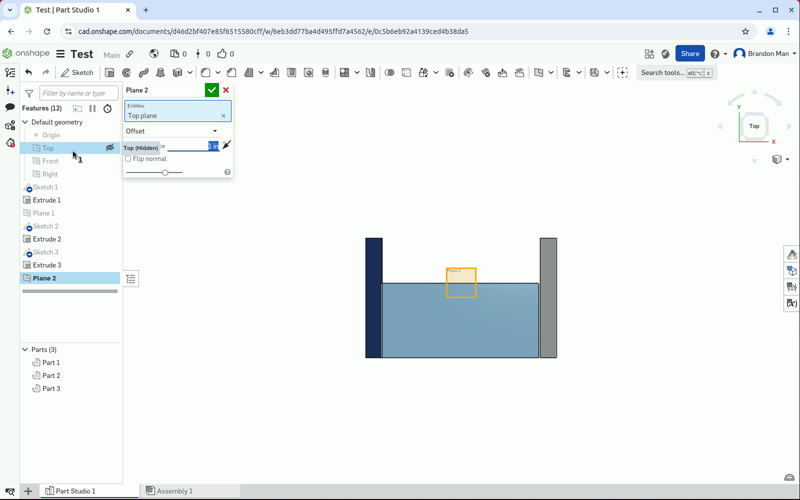
text(8.411)
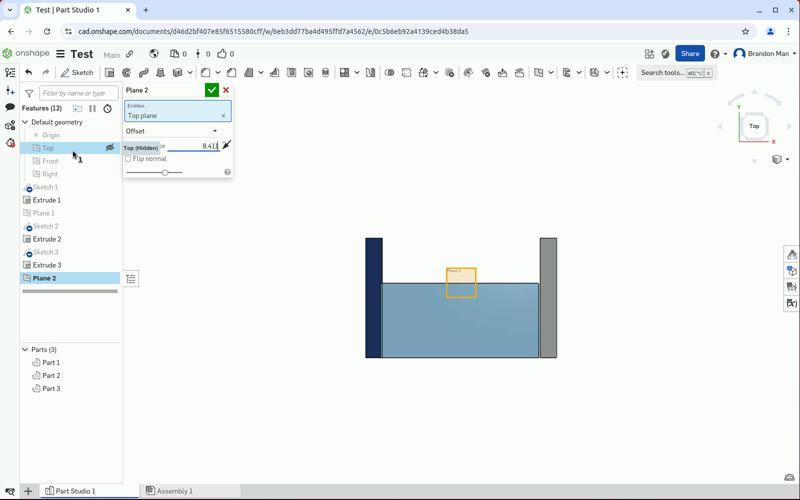
key(enter, 2)
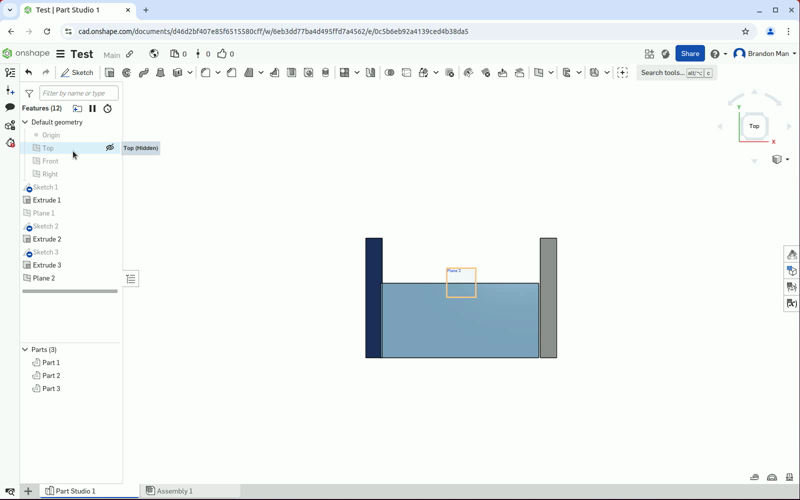
key(shift+s)
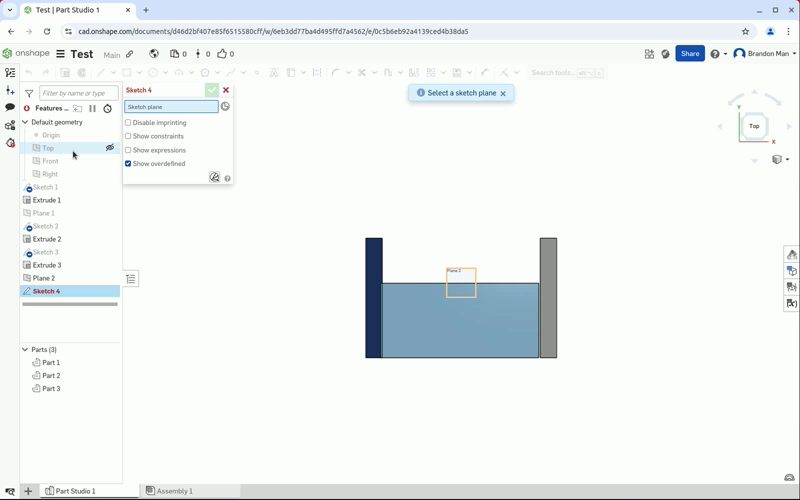
mouse_move(73, 280)
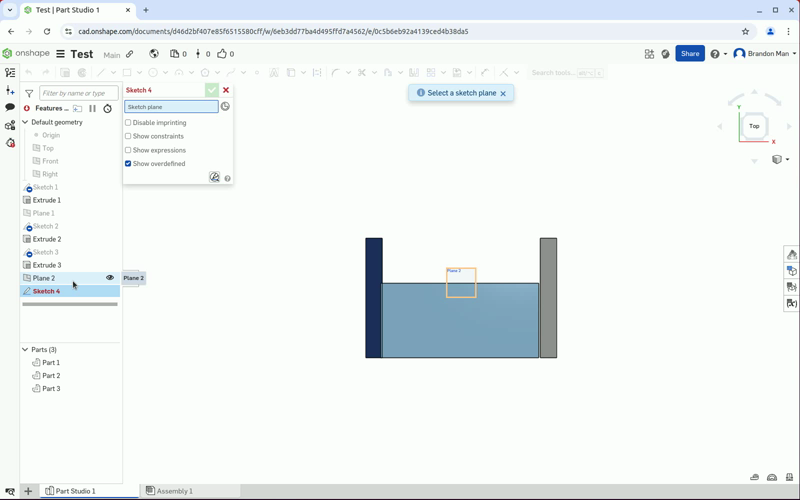
click(73, 280)
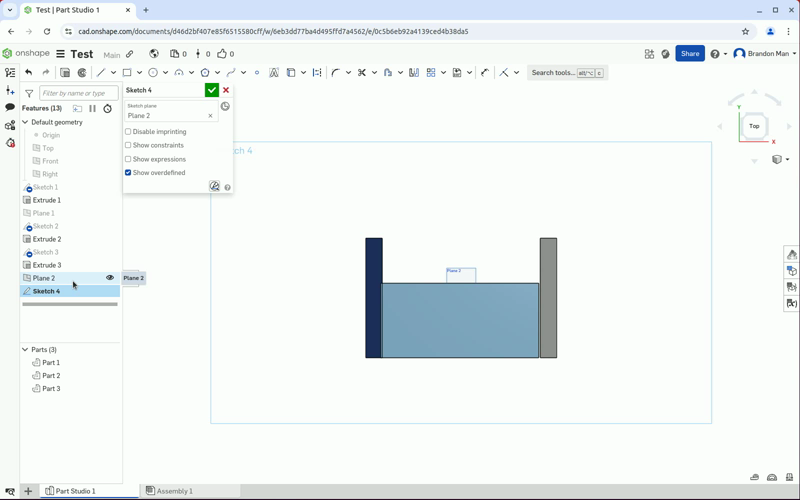
mouse_move(73, 352)
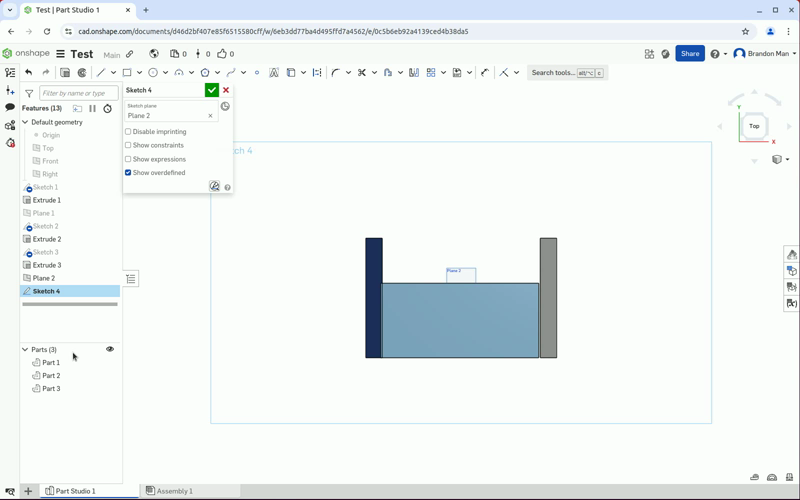
key(y)
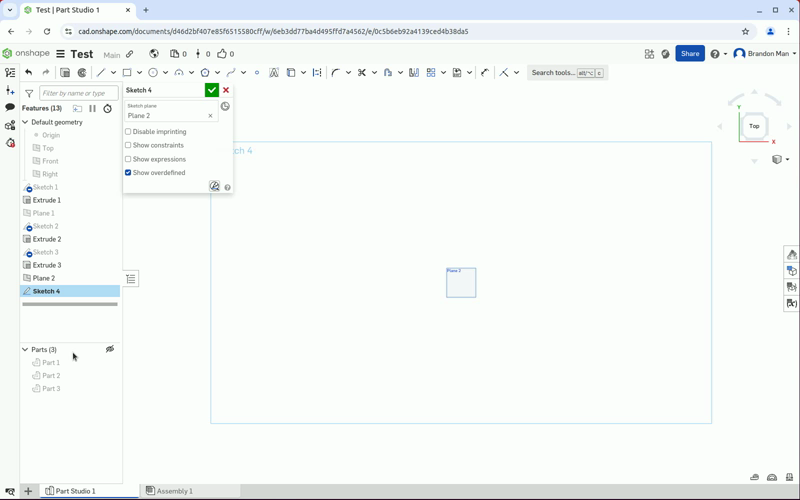
key(l)
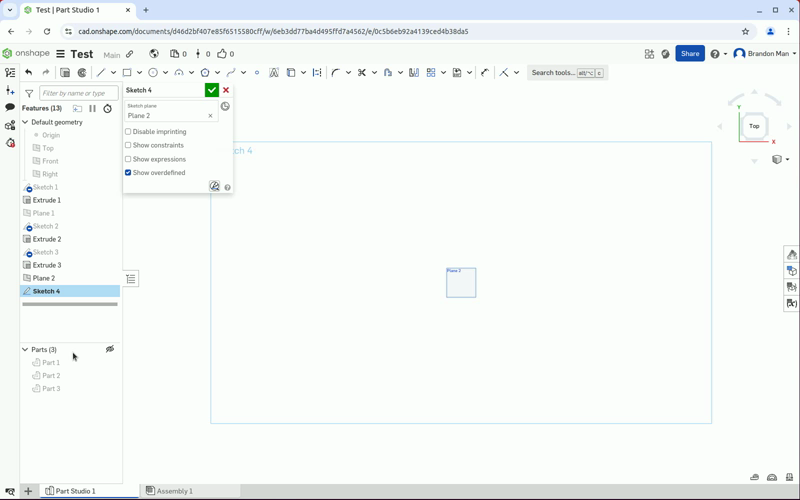
key_down(shift)
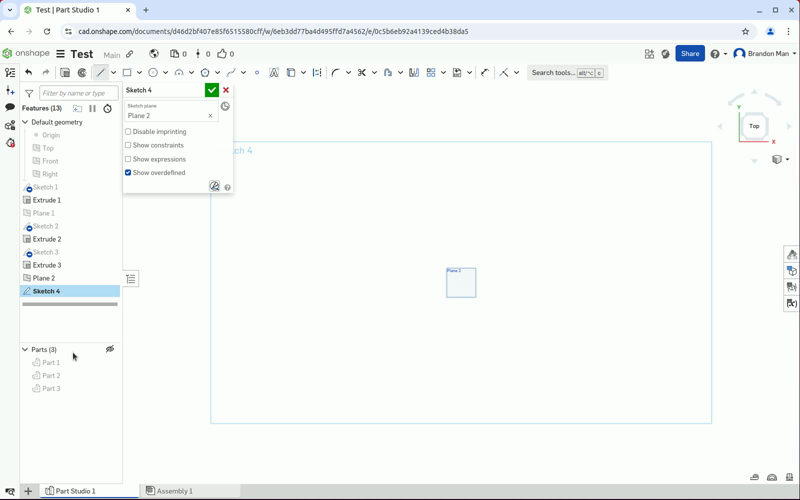
mouse_move(411, 394)
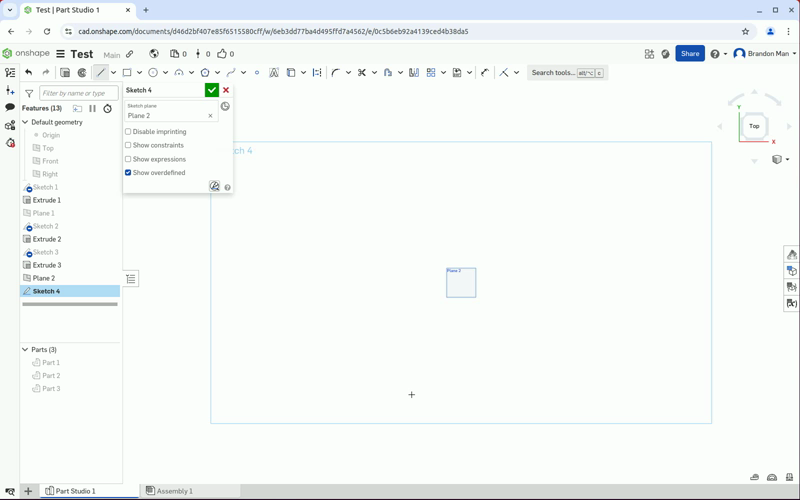
click(411, 394)
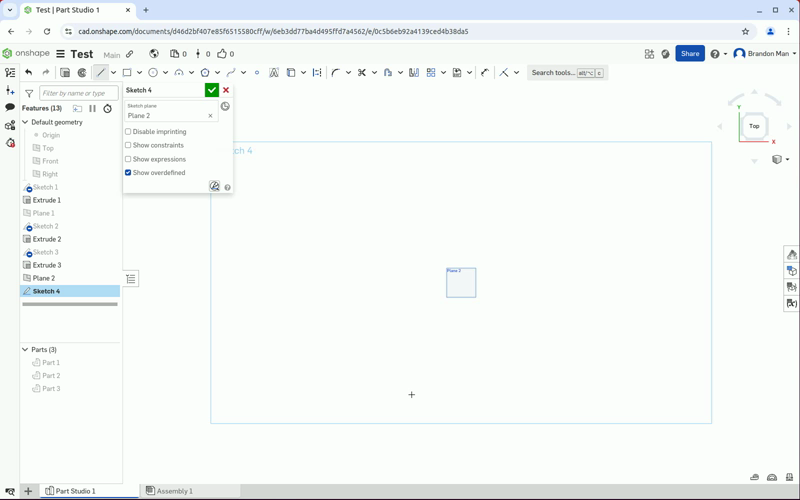
key_up(shift)
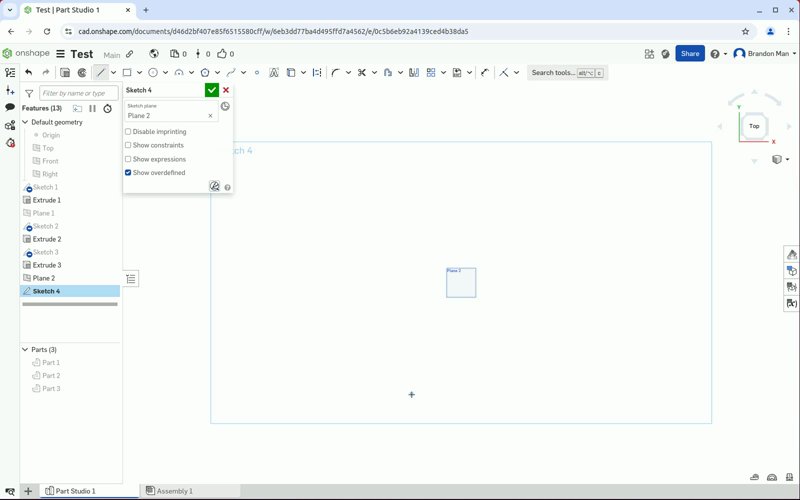
key_down(shift)
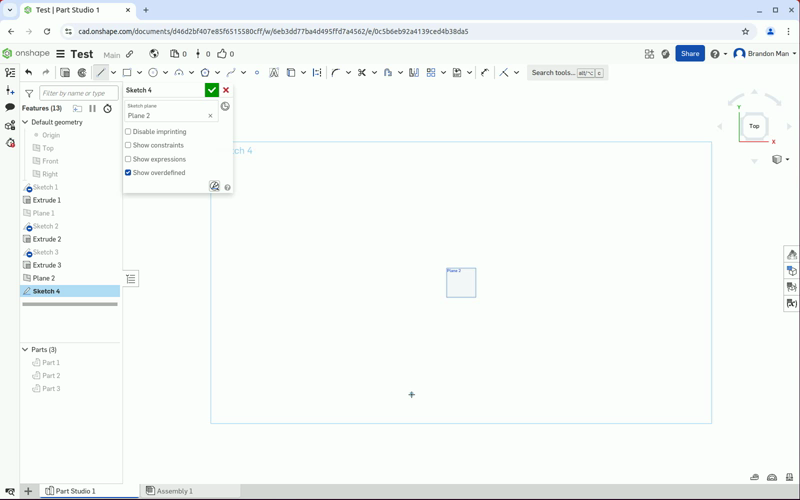
mouse_move(510, 394)
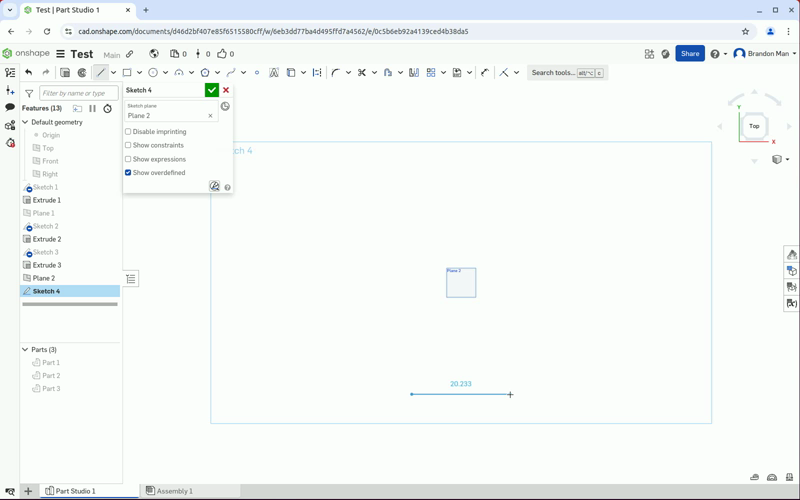
click(510, 394)
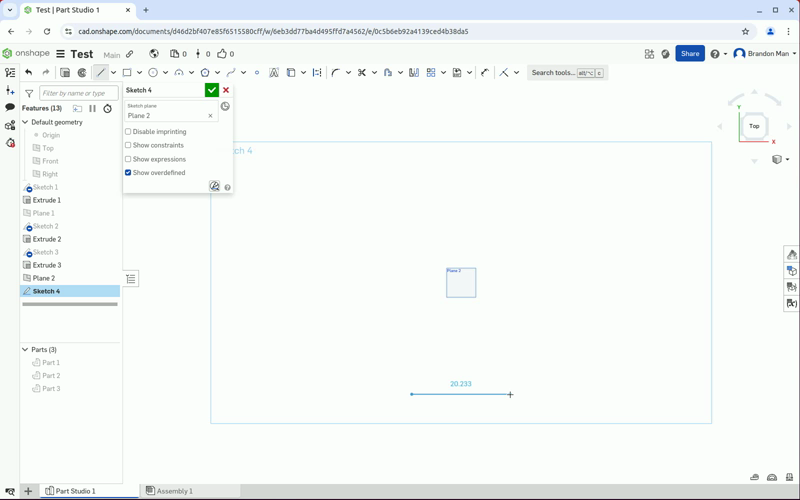
key_up(shift)
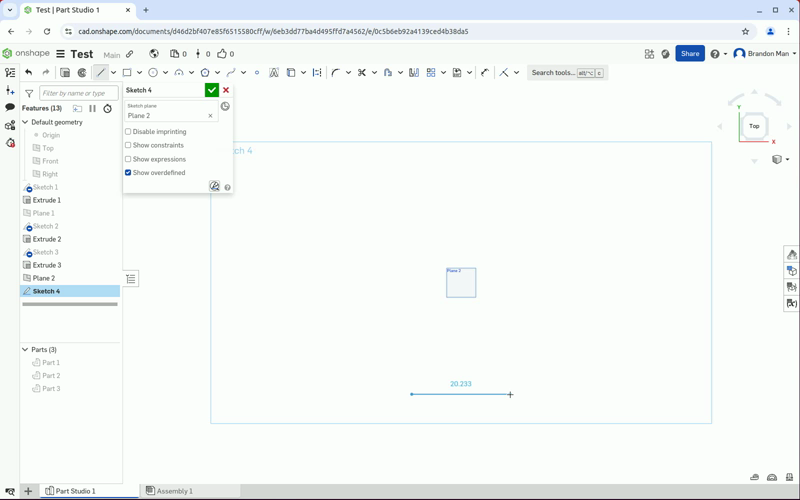
key_down(shift)
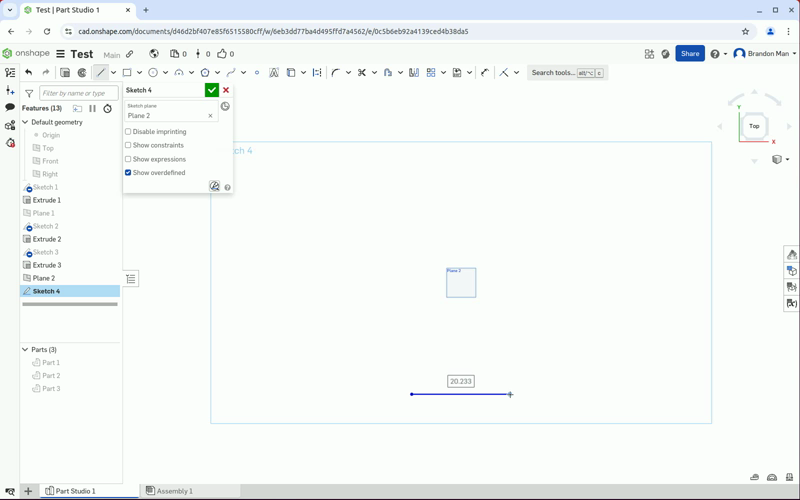
mouse_move(540, 394)
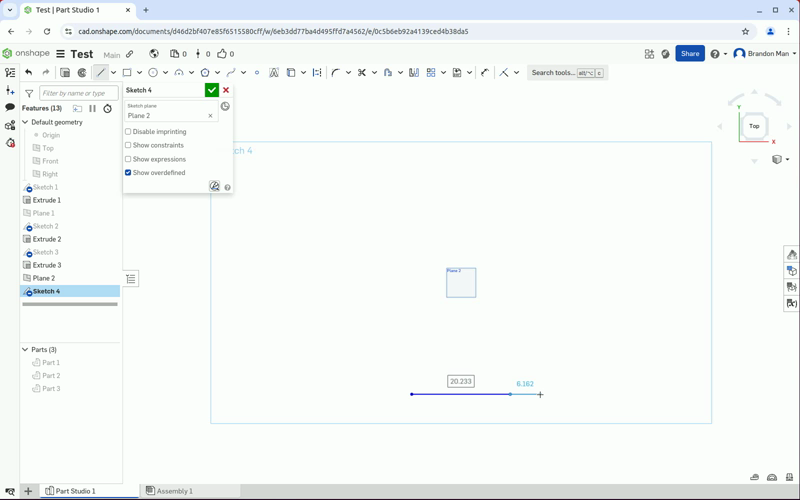
mouse_move(510, 357)
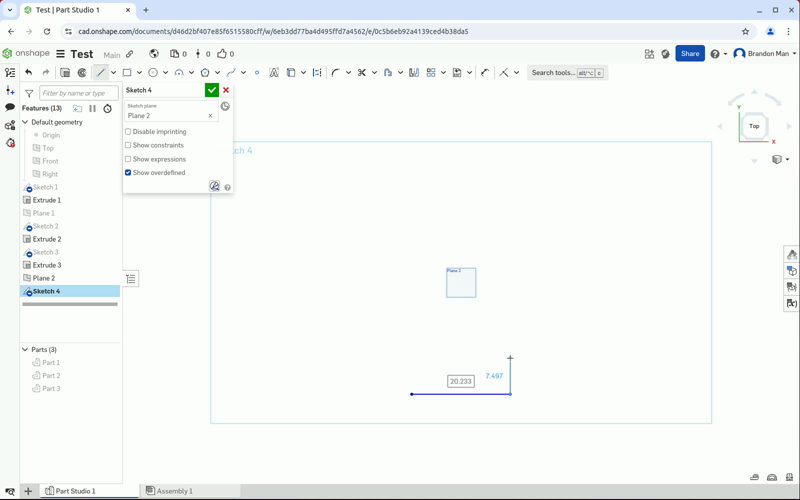
click(510, 357)
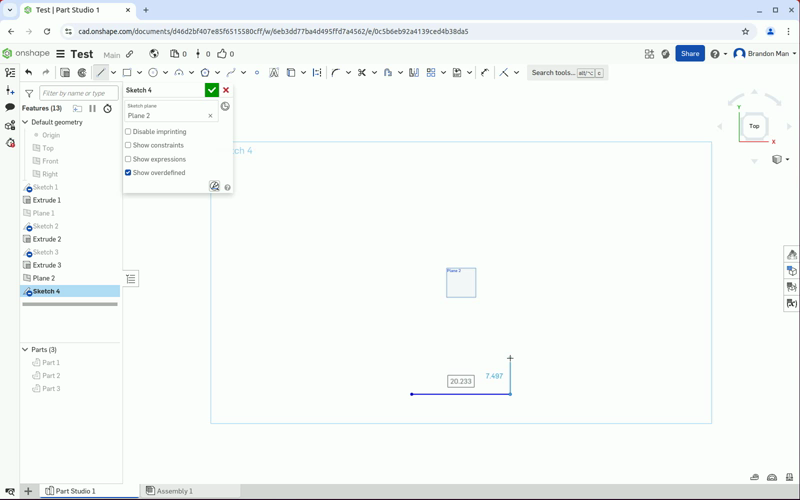
key_up(shift)
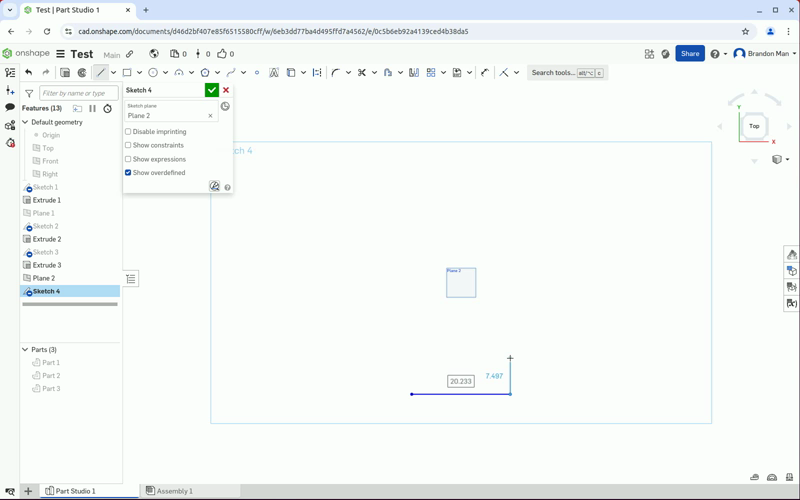
key_down(shift)
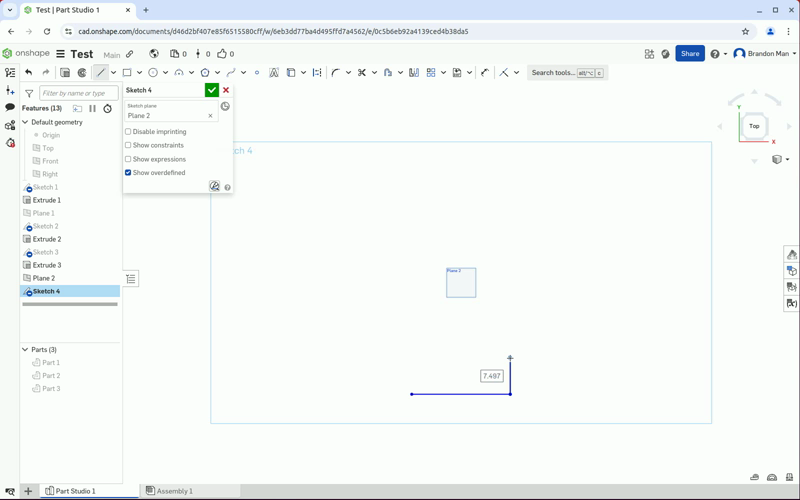
mouse_move(411, 357)
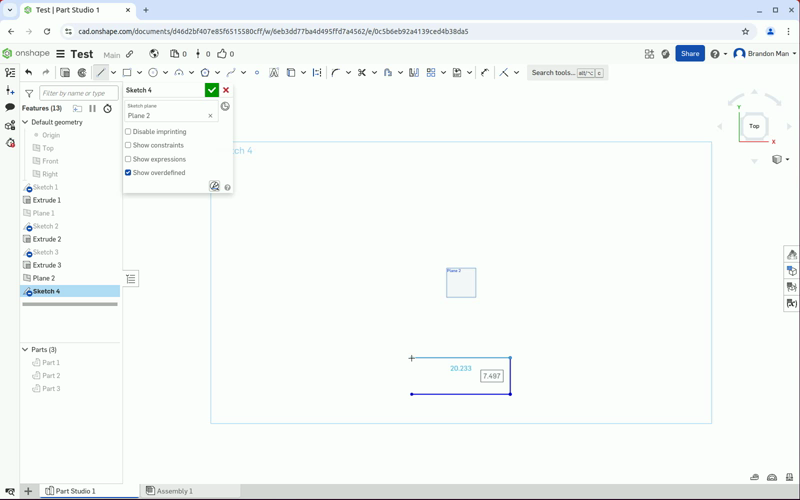
click(411, 357)
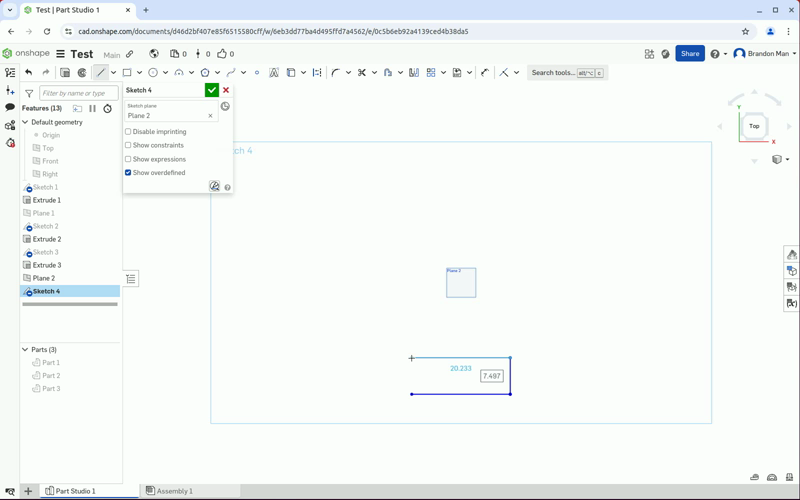
key_up(shift)
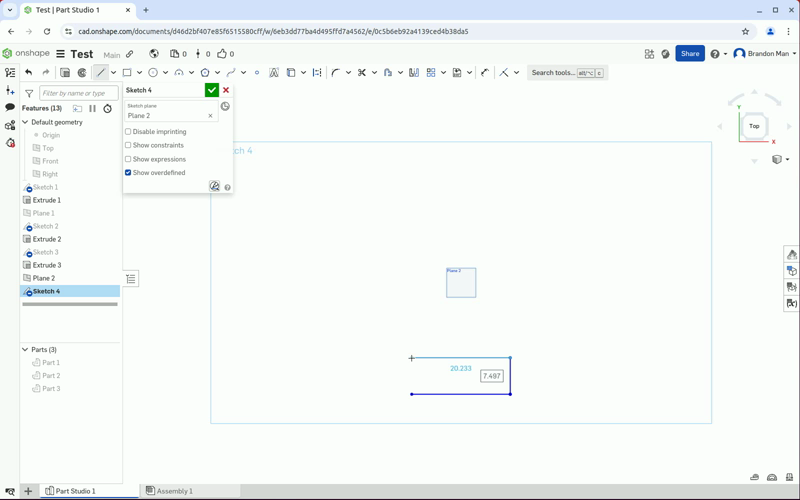
mouse_move(441, 357)
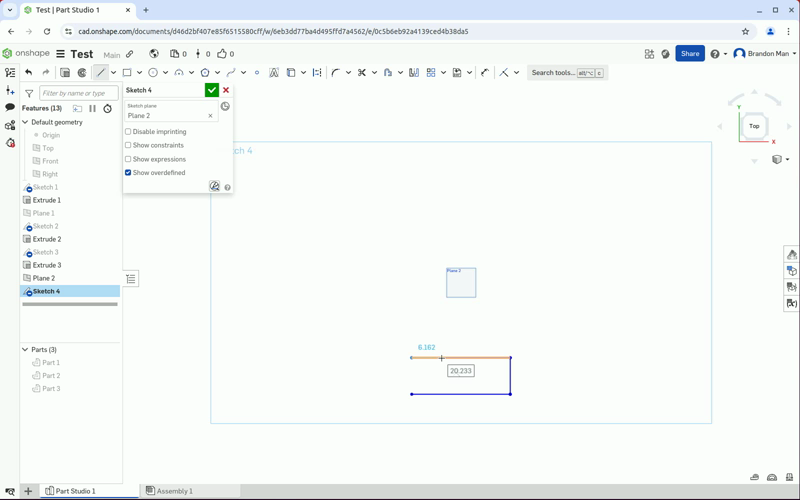
key_down(shift)
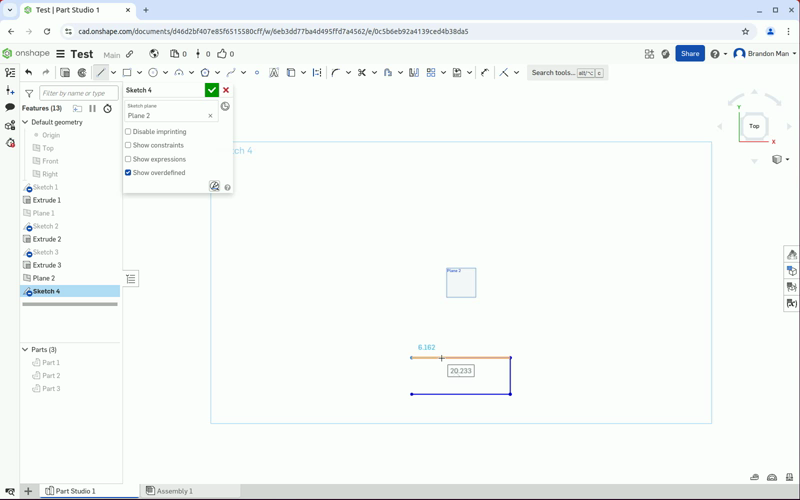
mouse_move(411, 394)
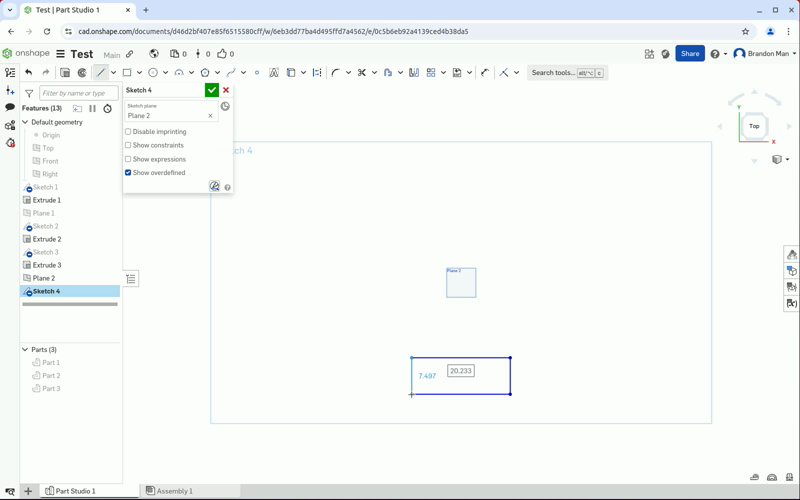
key_up(shift)
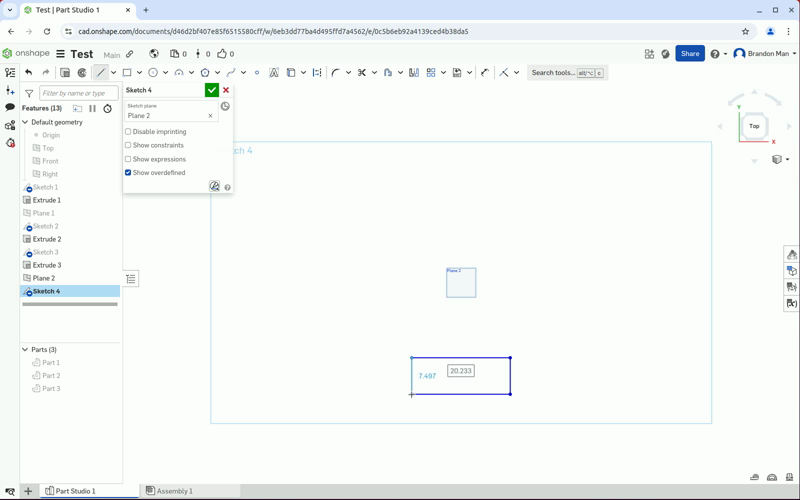
click(411, 394)
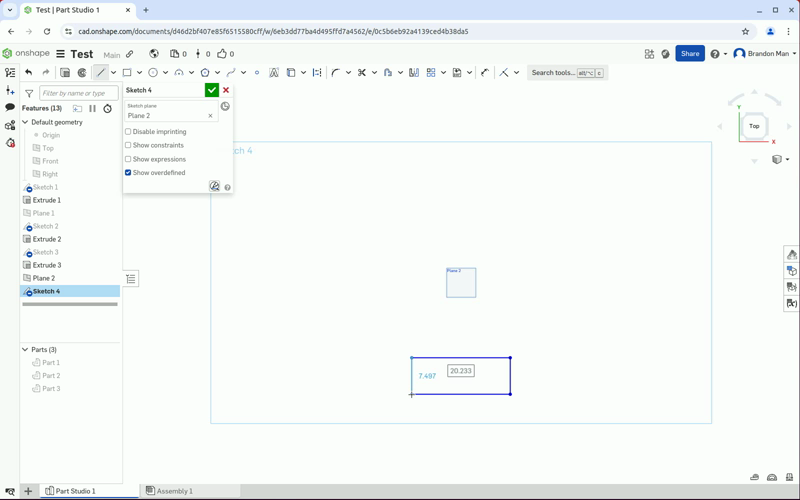
key(esc)
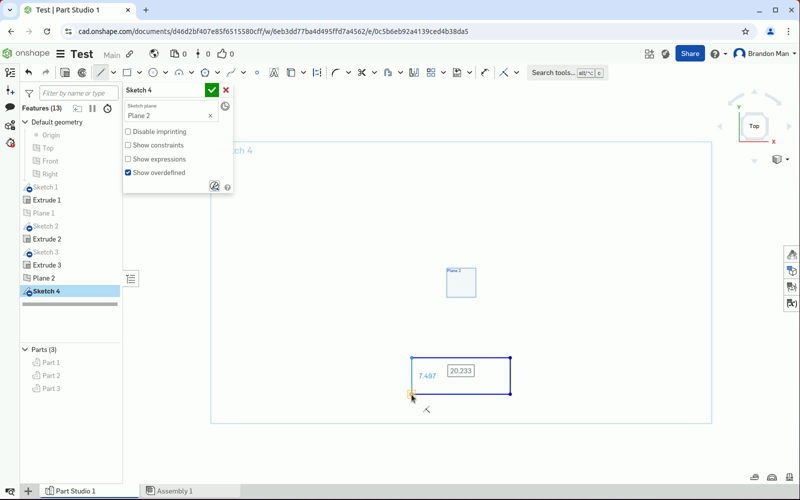
mouse_move(426, 386)
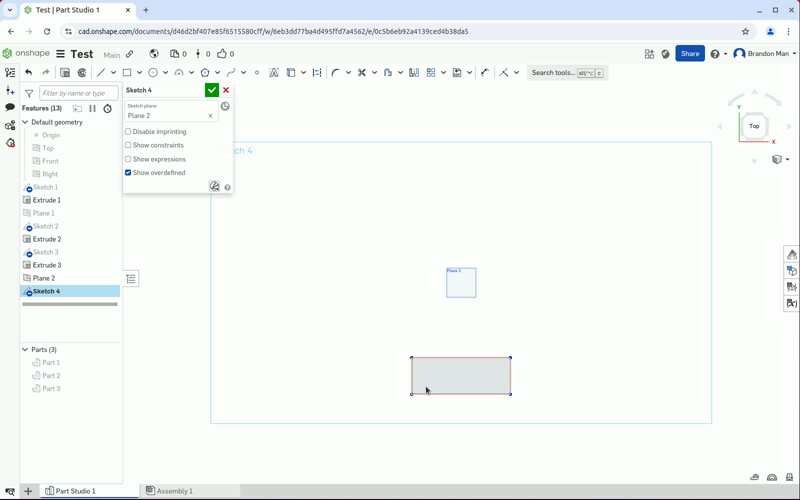
click(426, 386)
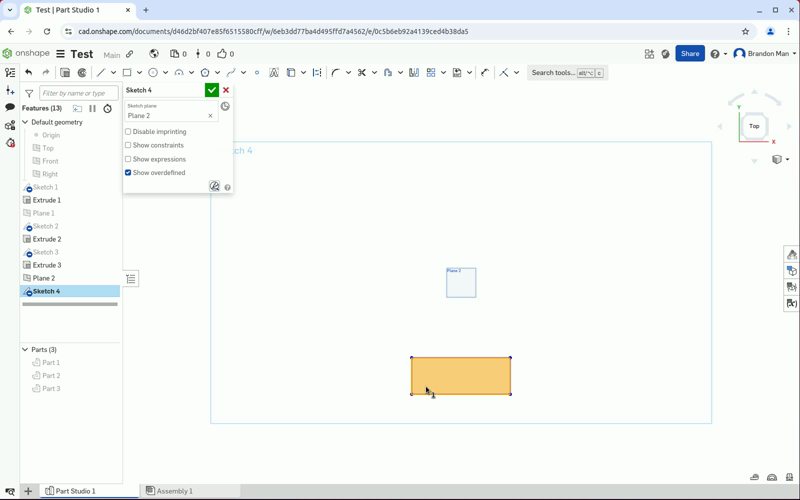
mouse_move(73, 352)
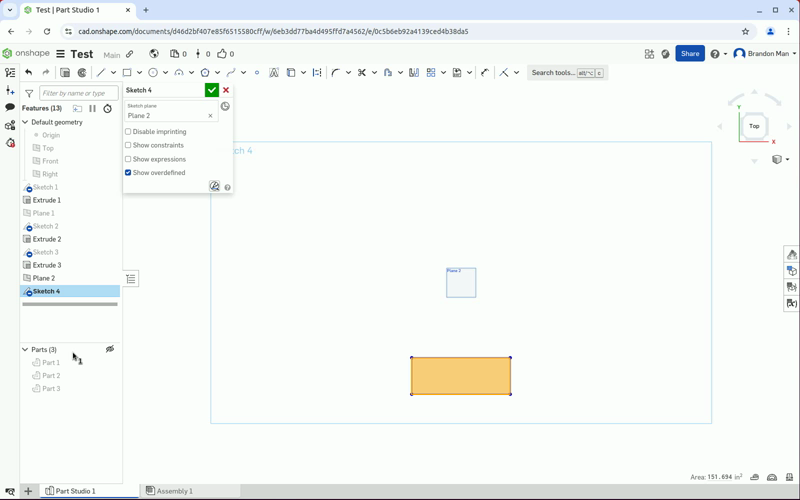
key(shift+y)
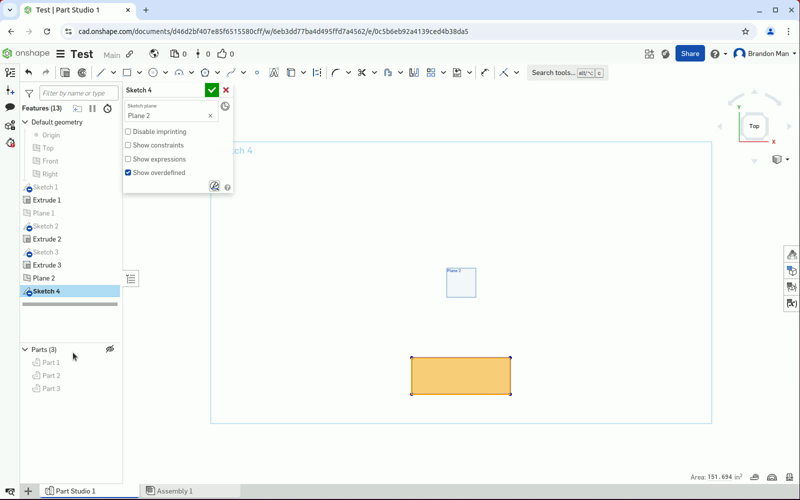
key(shift+e)
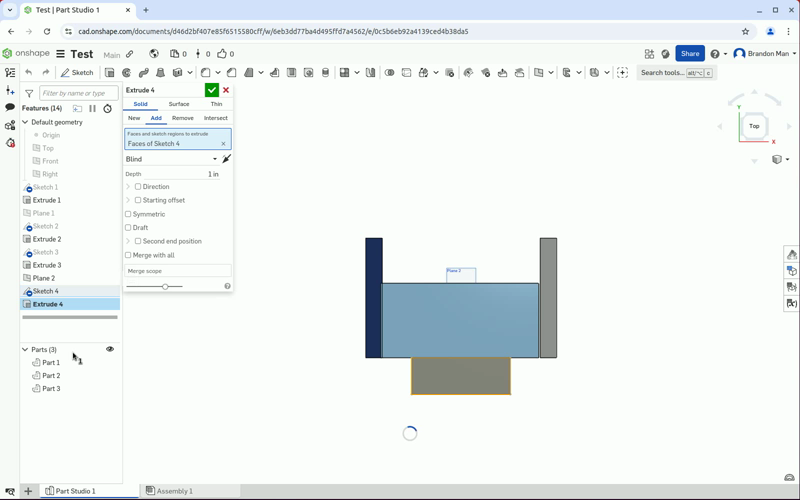
mouse_move(143, 106)
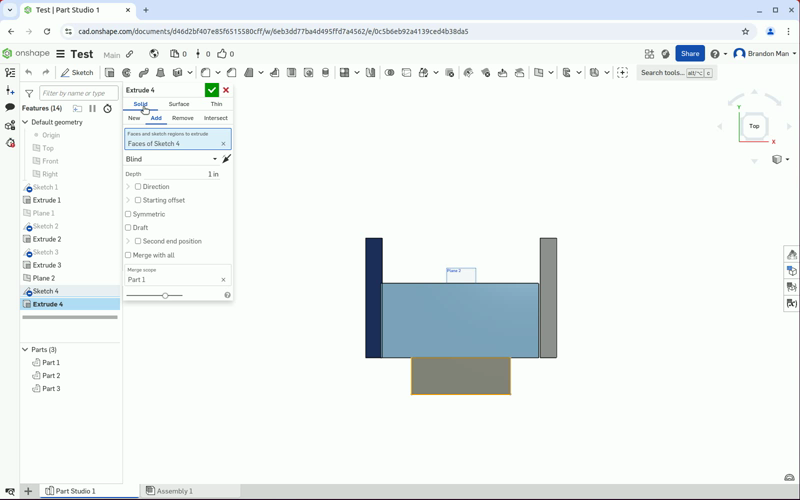
click(143, 106)
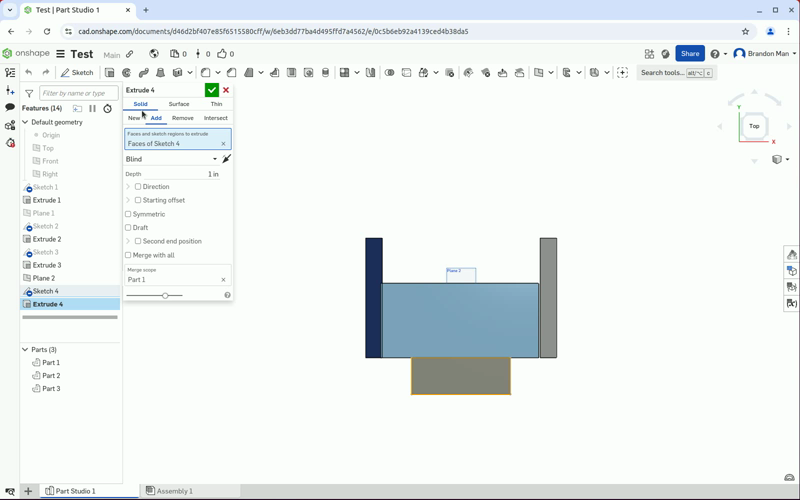
mouse_move(137, 120)
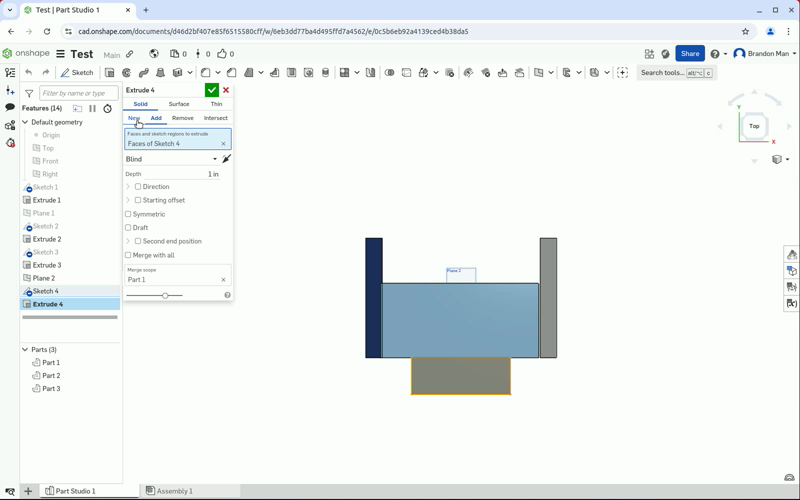
click(137, 120)
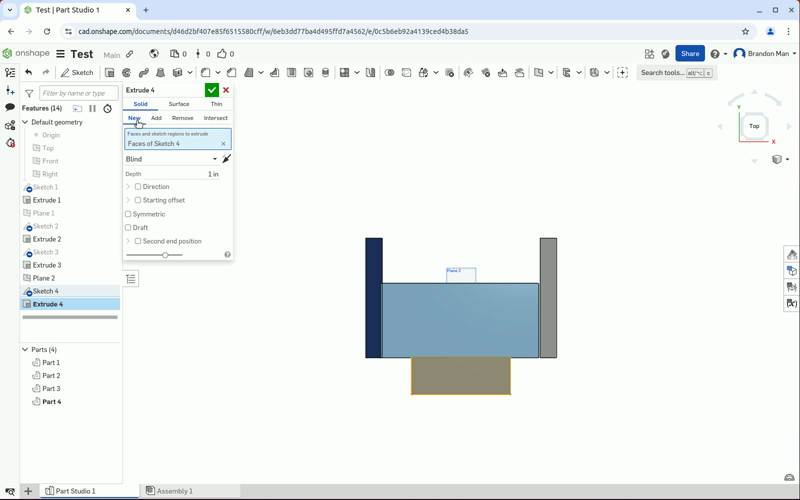
key(tab, 4)
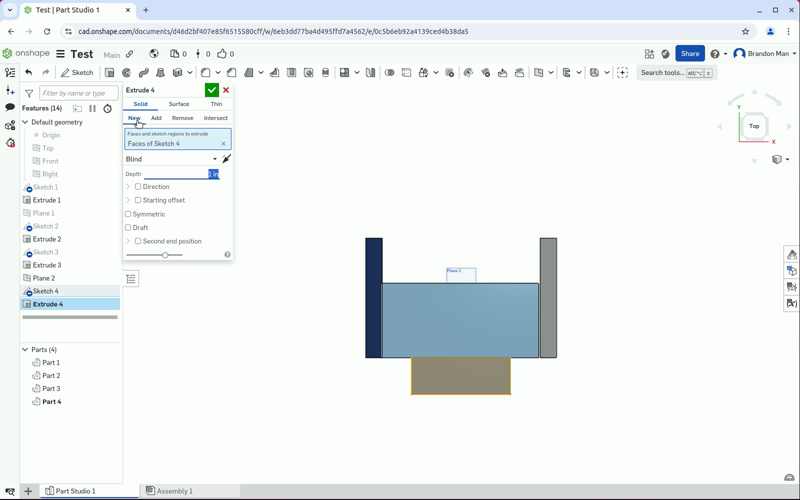
text(0.241)
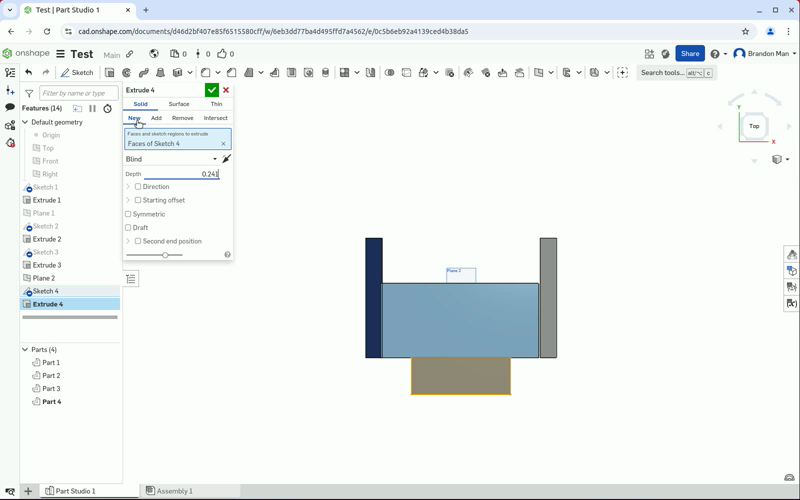
key(enter)
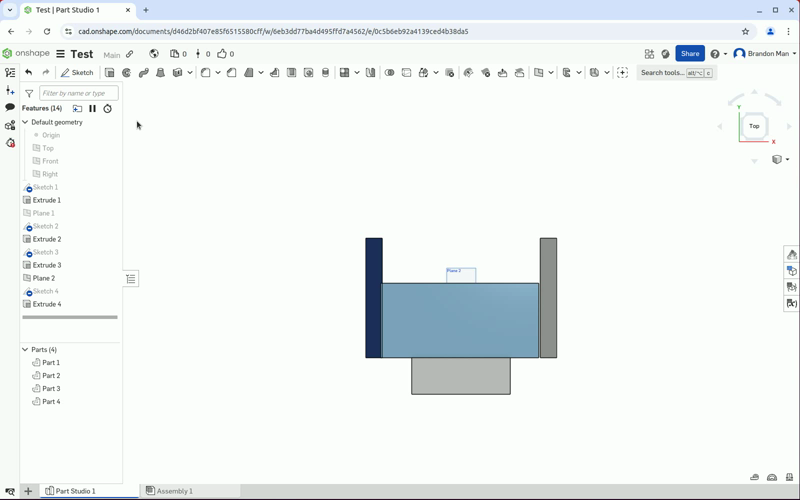
key(shift+h)
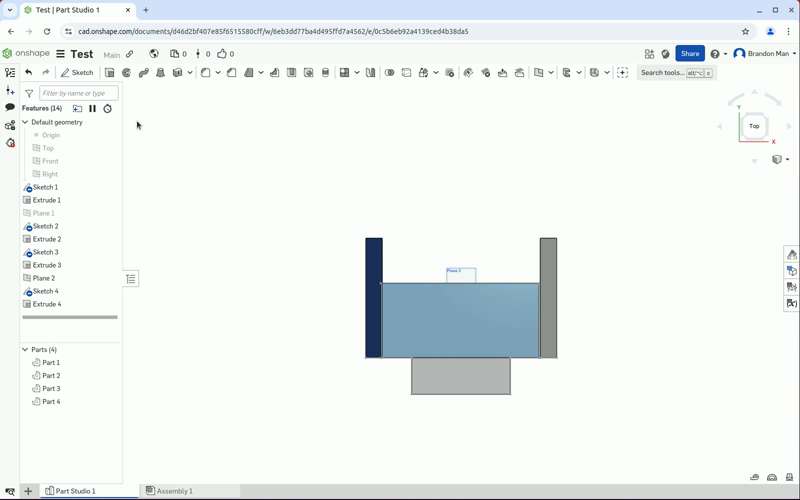
key(shift+h)
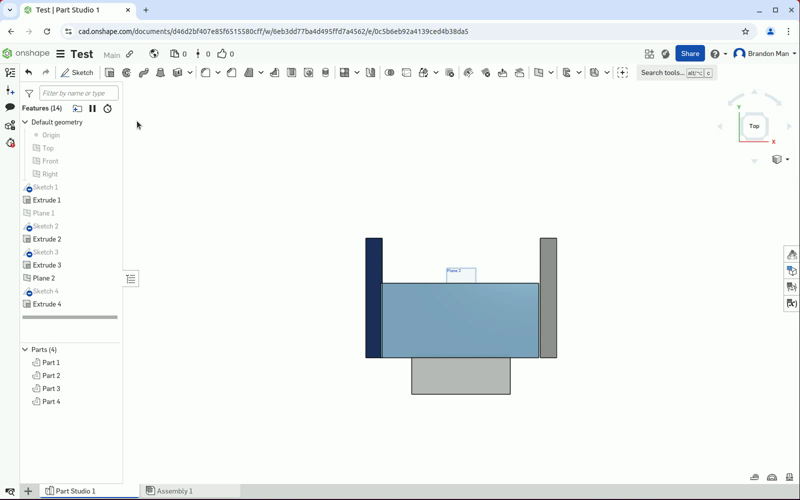
mouse_move(73, 189)
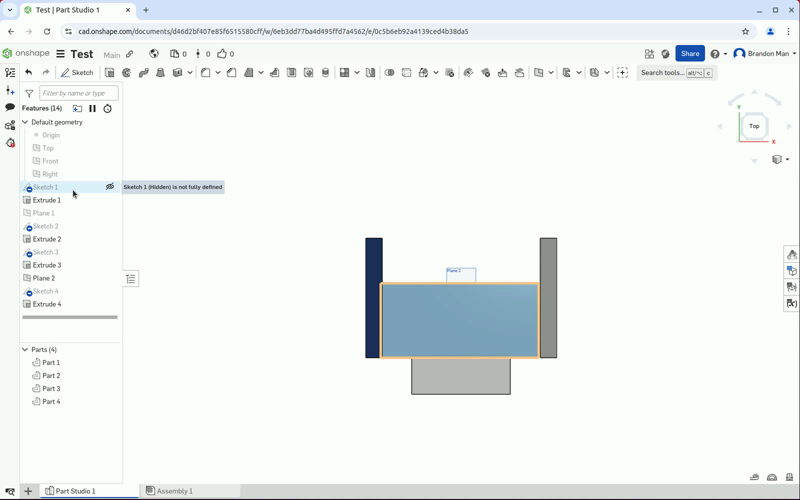
click(73, 189)
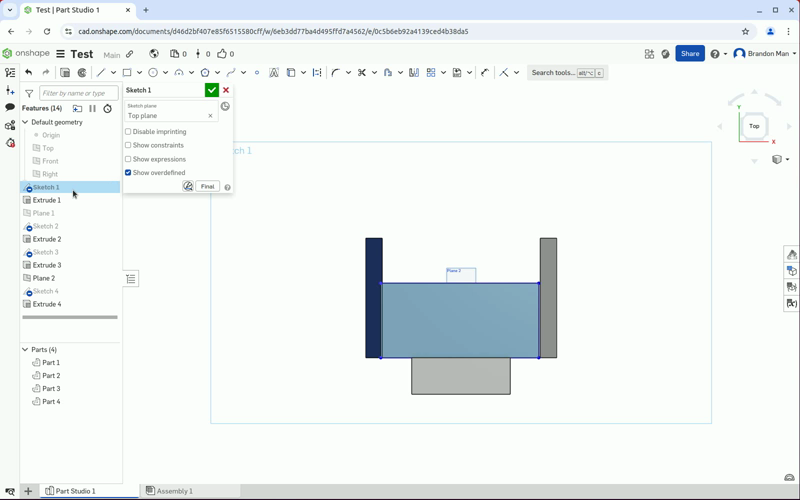
mouse_move(229, 92)
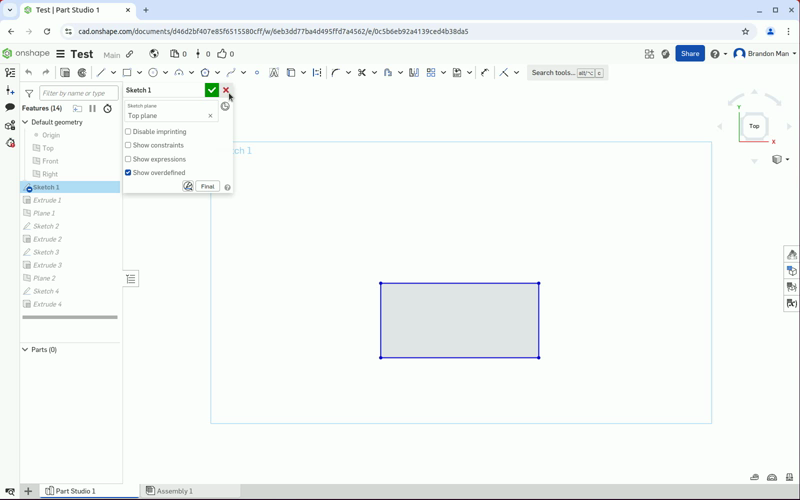
click(229, 92)
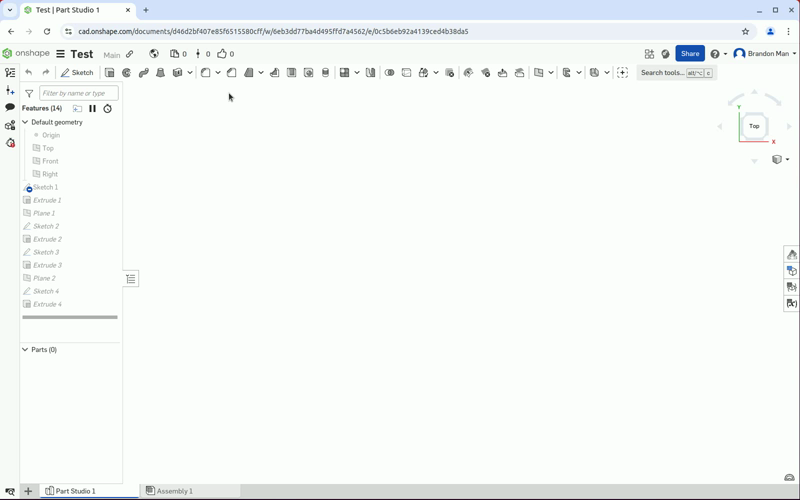
key(shift+s)
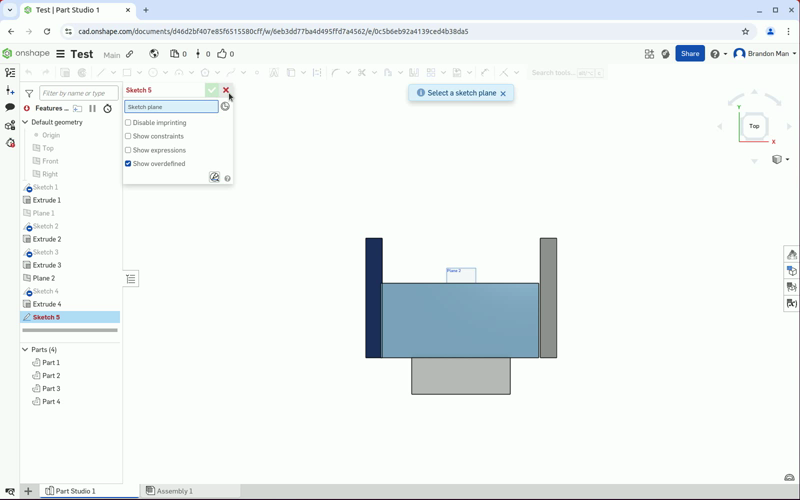
mouse_move(73, 280)
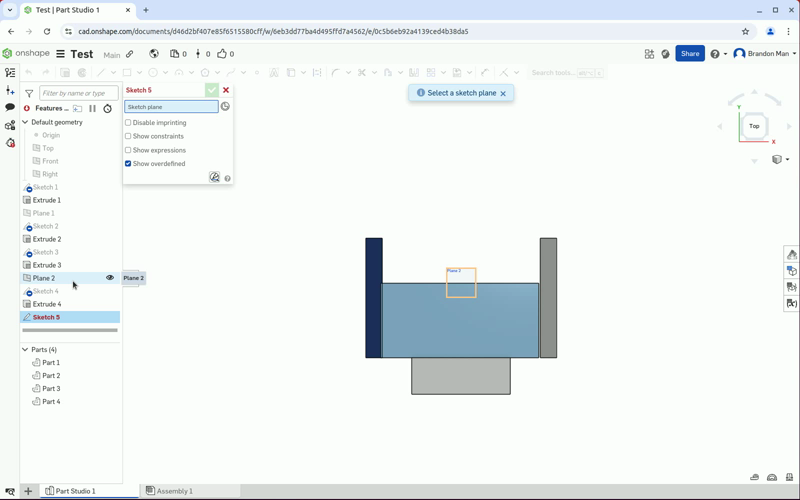
click(73, 280)
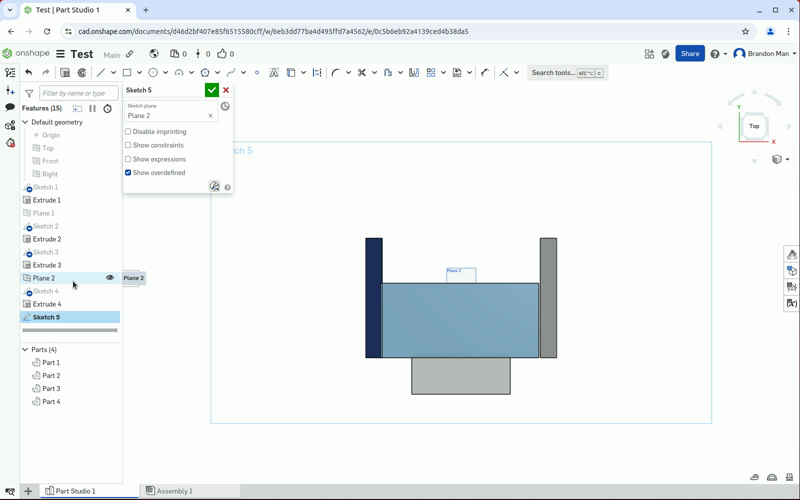
mouse_move(73, 352)
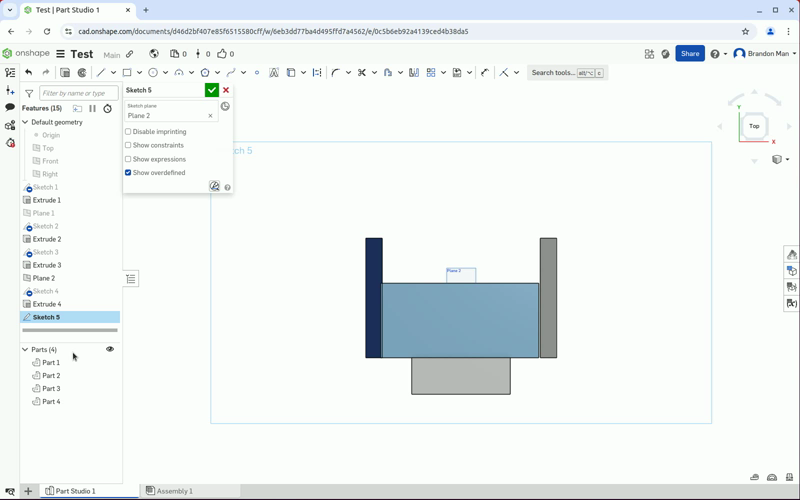
key(y)
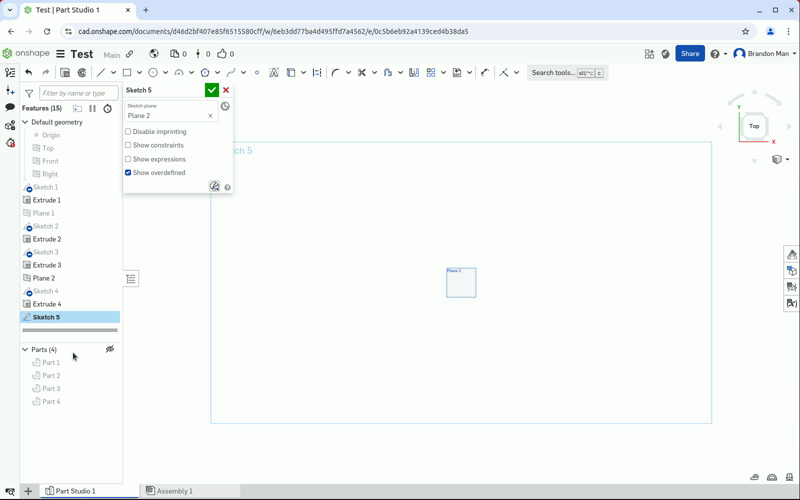
key(l)
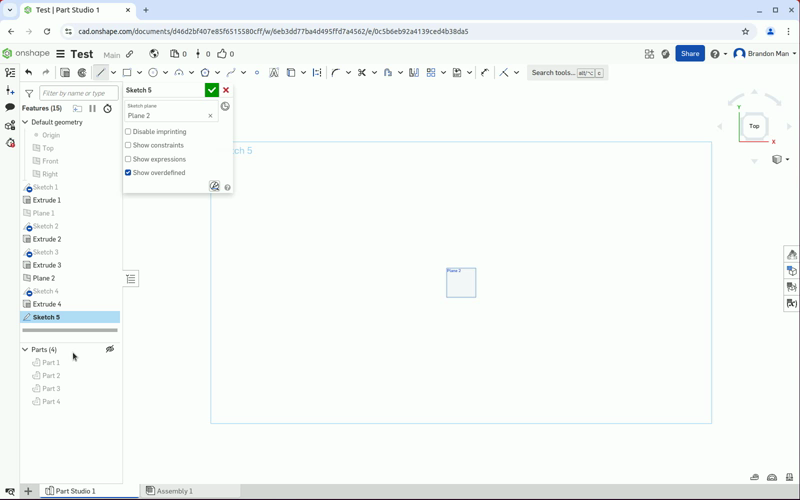
key_down(shift)
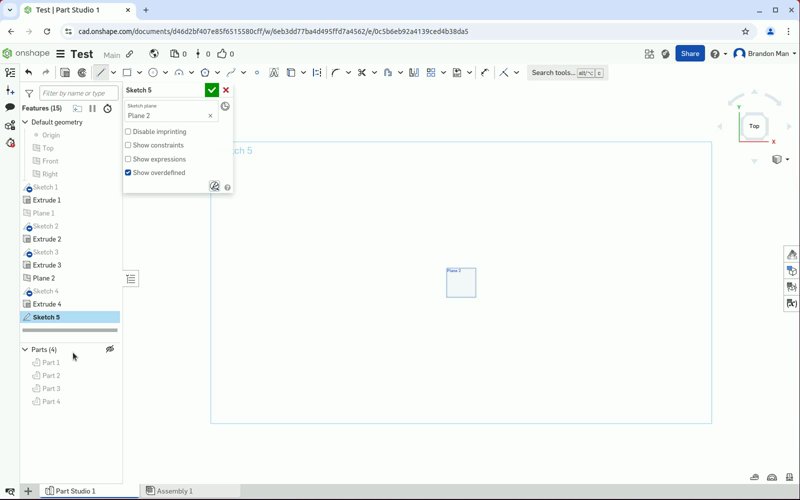
mouse_move(411, 357)
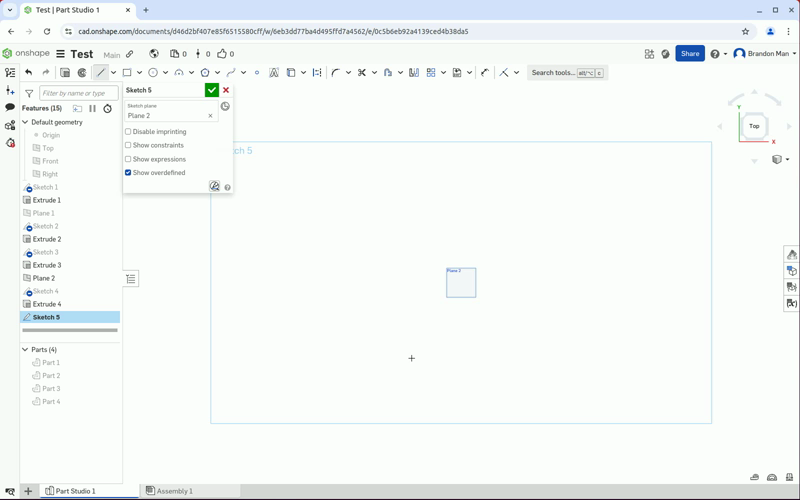
click(411, 357)
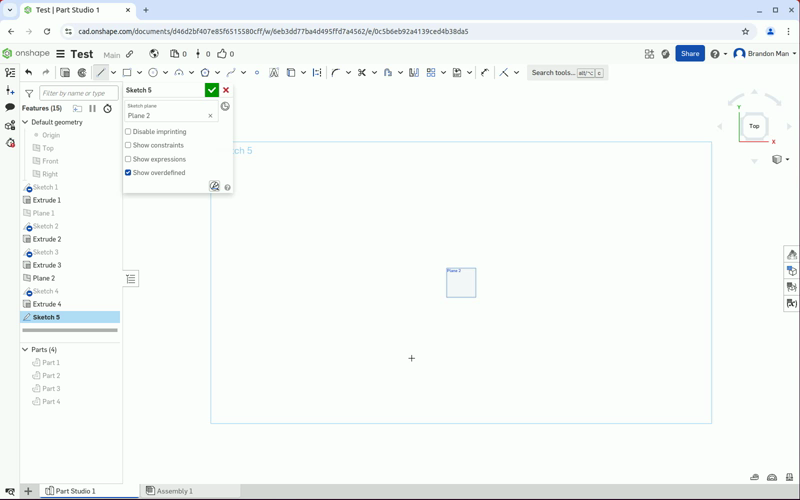
key_up(shift)
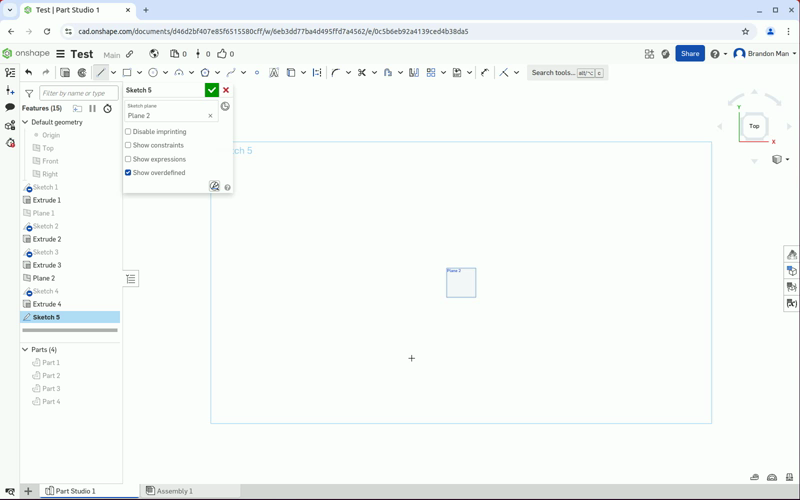
key_down(shift)
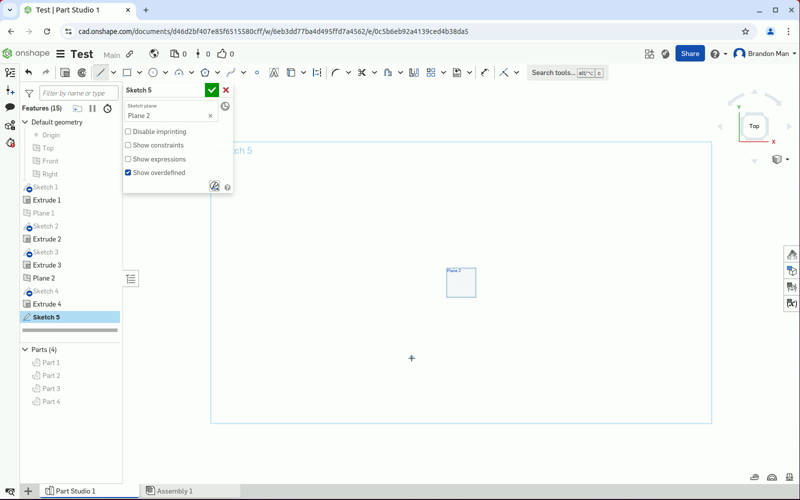
mouse_move(510, 357)
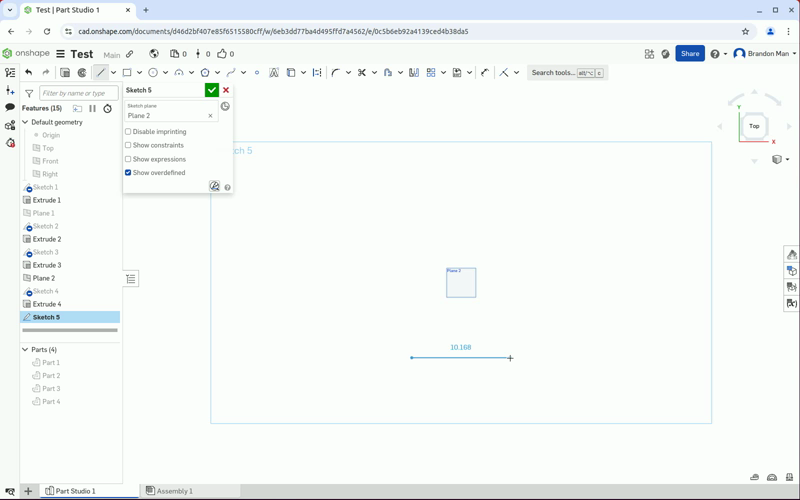
click(510, 357)
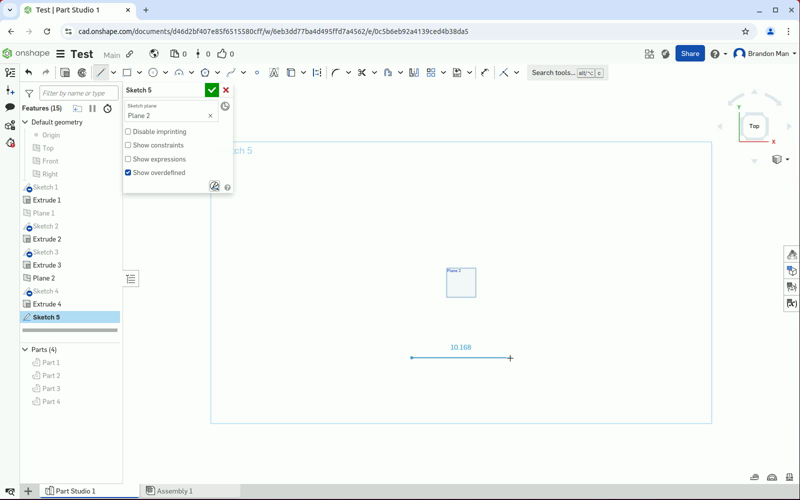
key_up(shift)
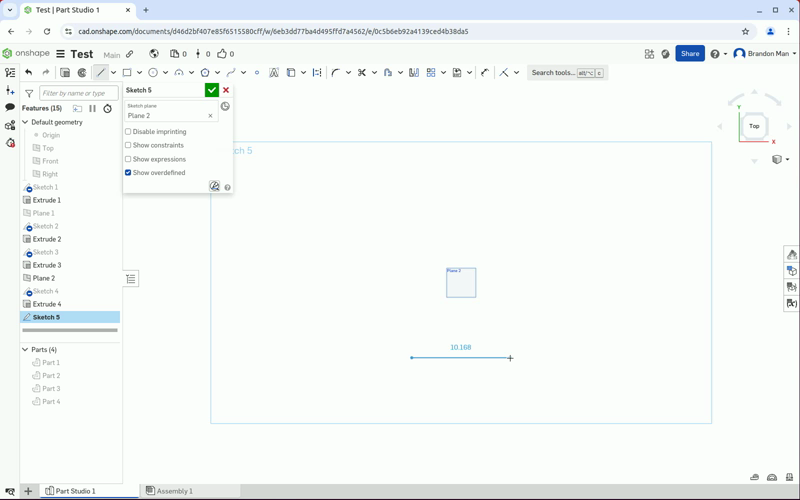
key_down(shift)
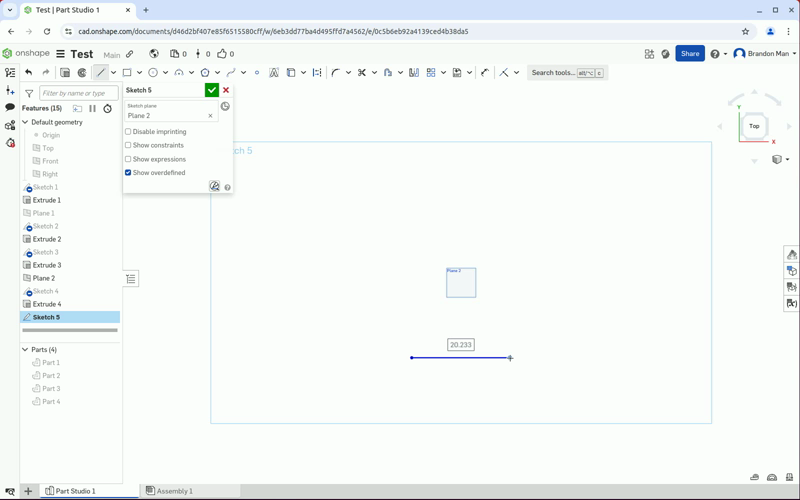
mouse_move(510, 290)
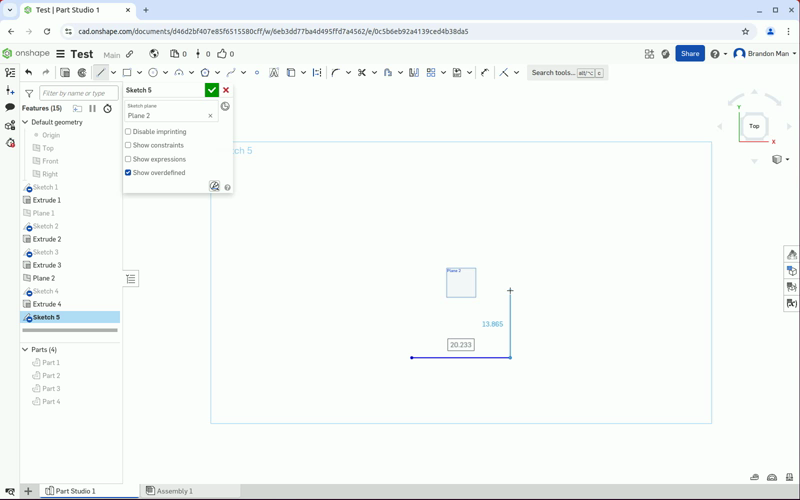
click(510, 290)
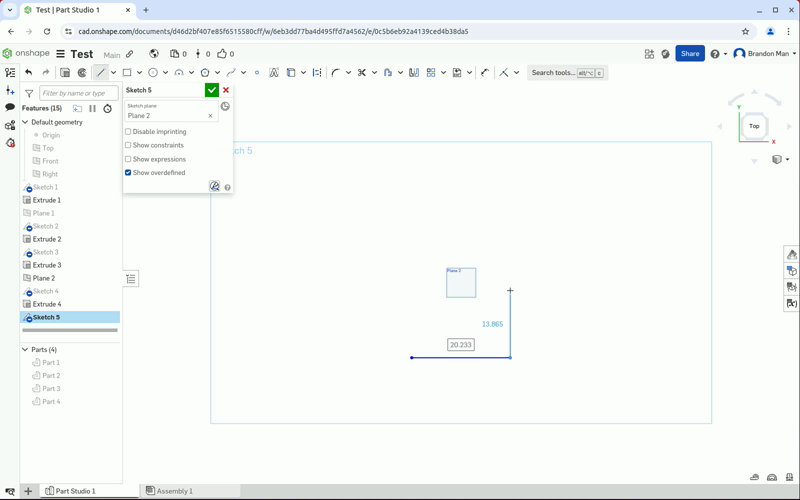
key_up(shift)
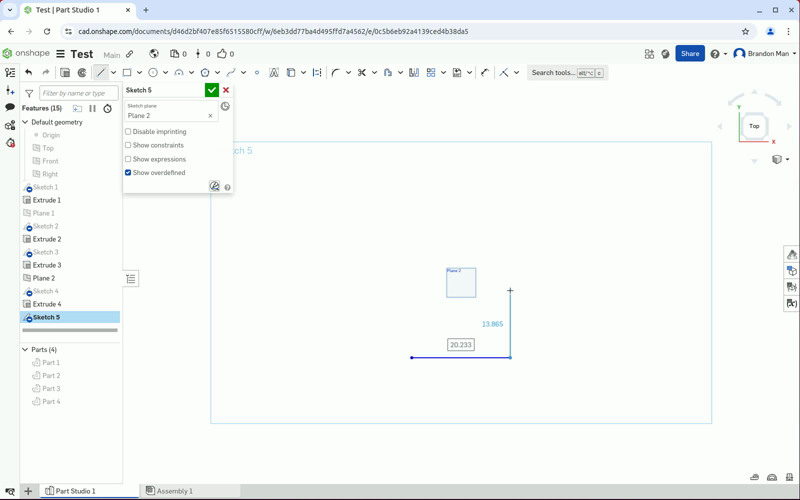
key_down(shift)
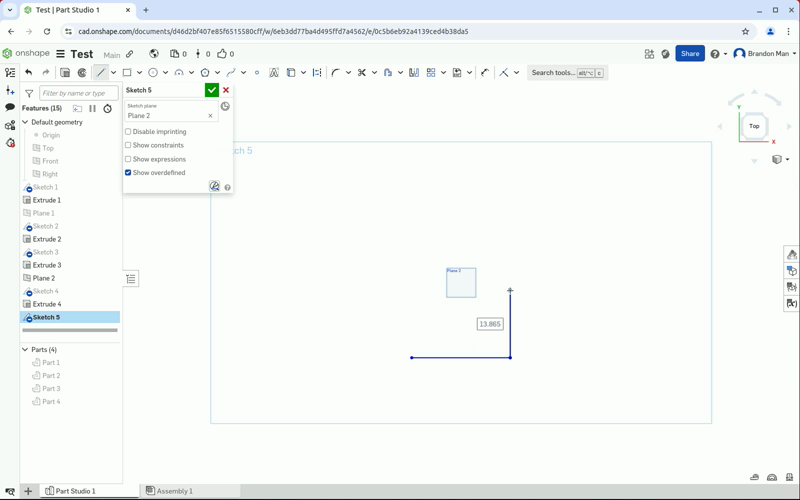
mouse_move(411, 290)
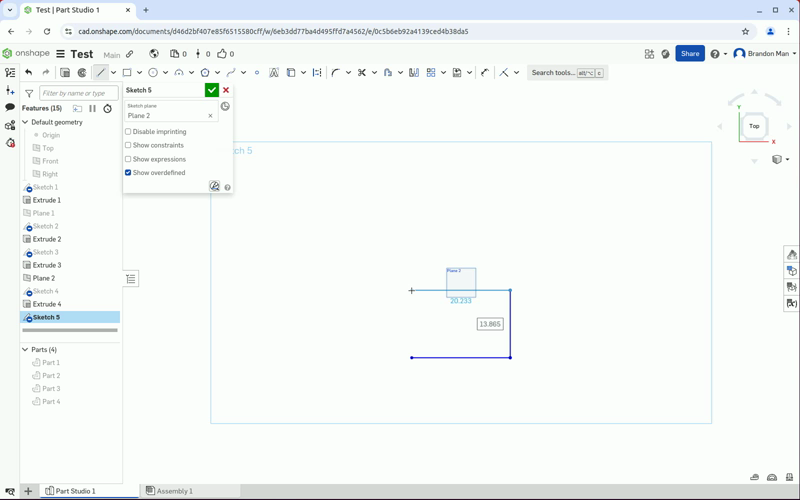
click(411, 290)
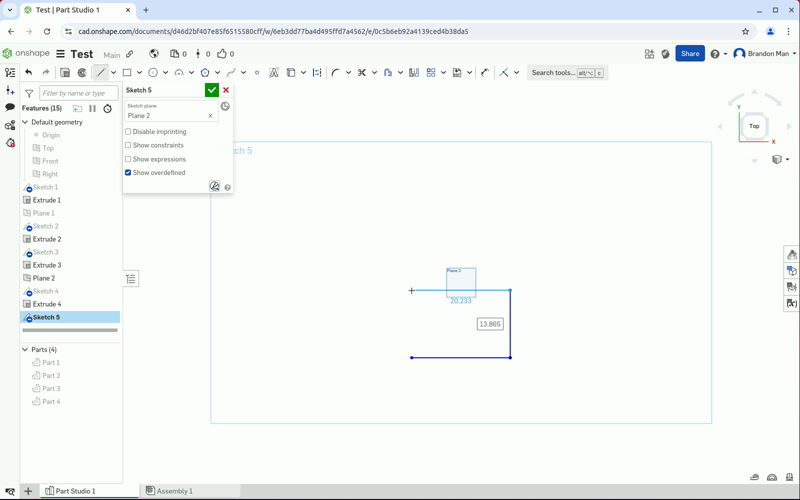
key_up(shift)
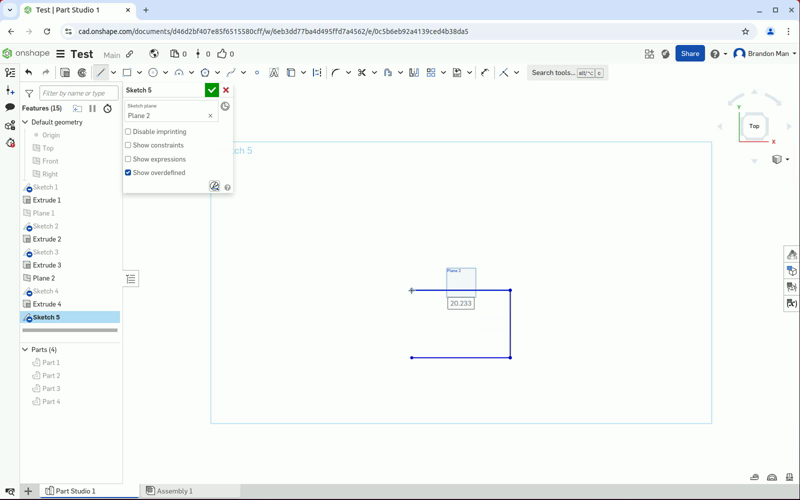
key_down(shift)
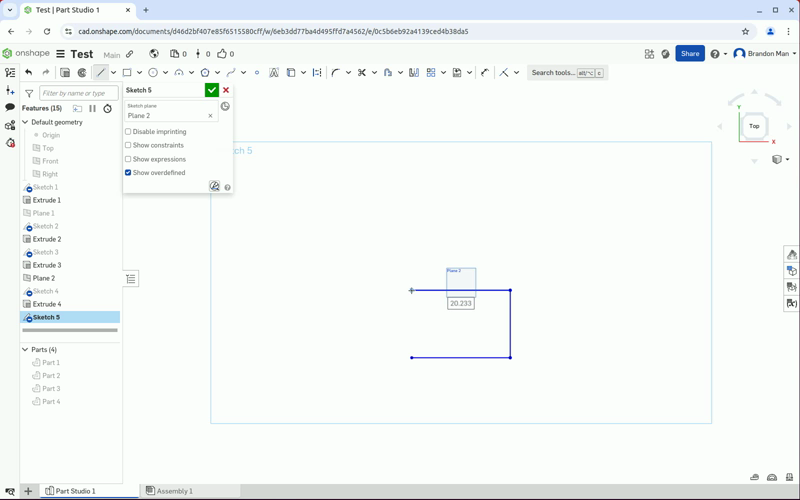
mouse_move(411, 357)
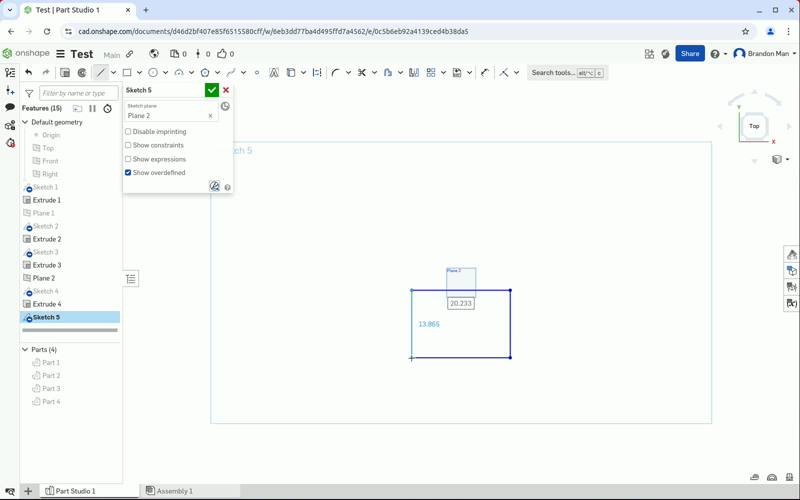
key_up(shift)
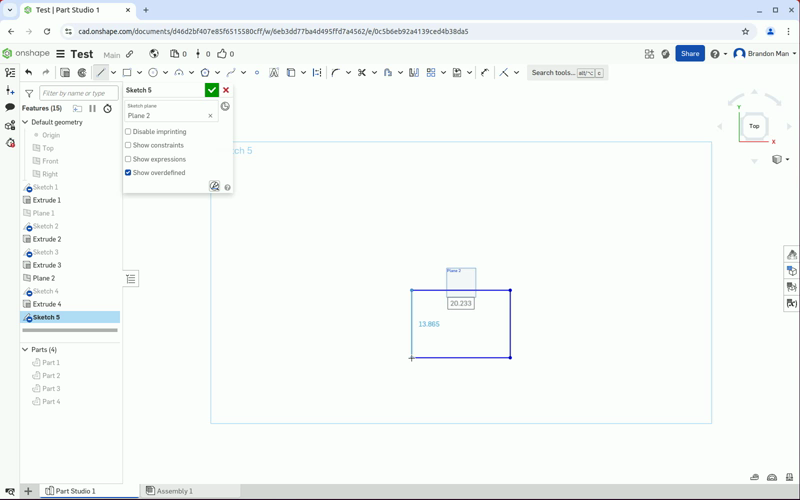
click(411, 357)
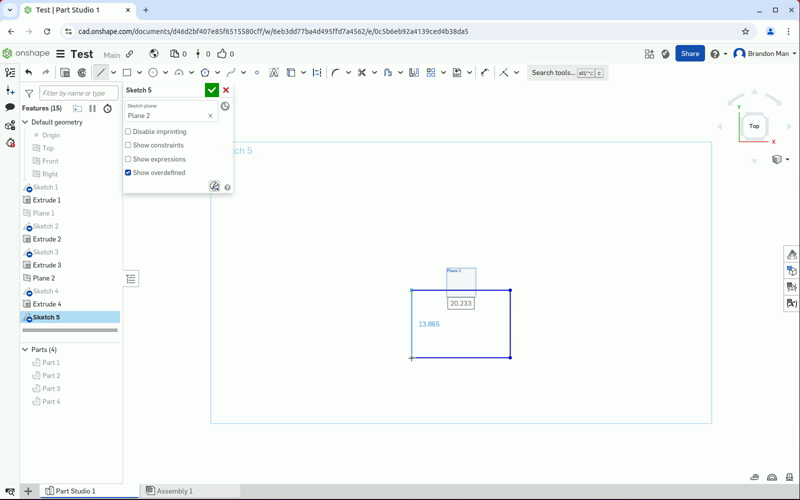
key(esc)
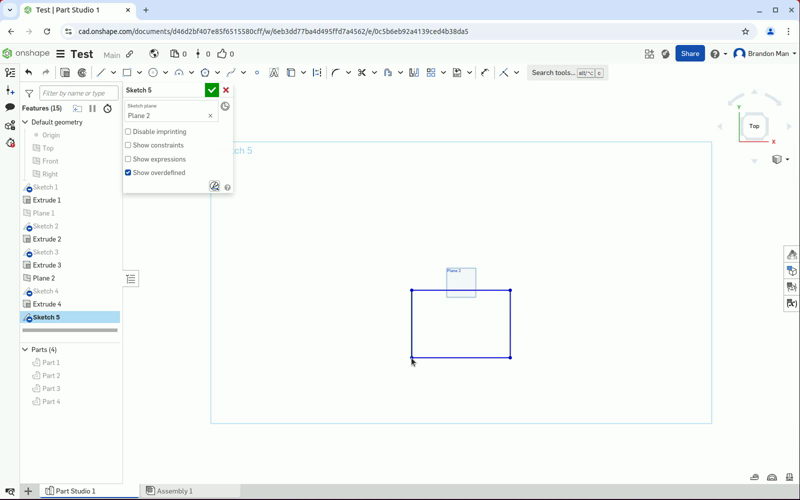
mouse_move(474, 321)
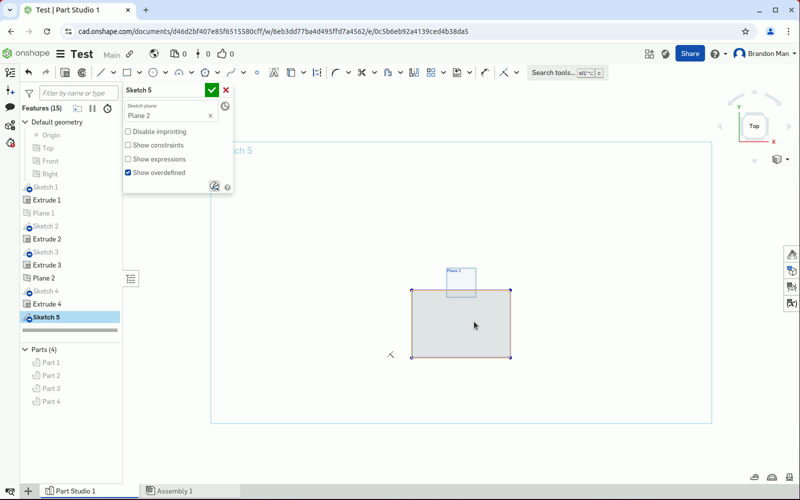
click(474, 321)
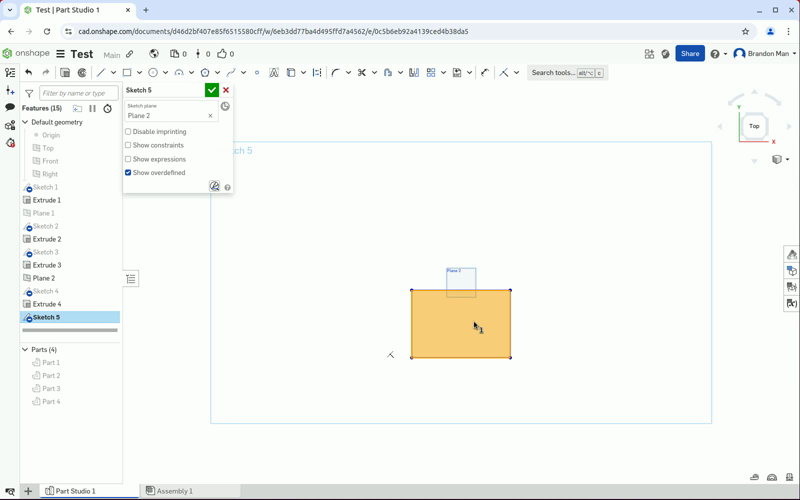
mouse_move(73, 352)
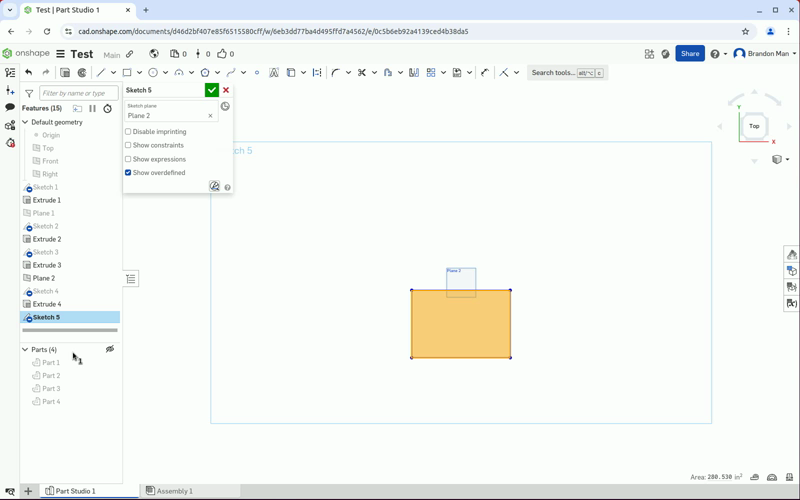
key(shift+y)
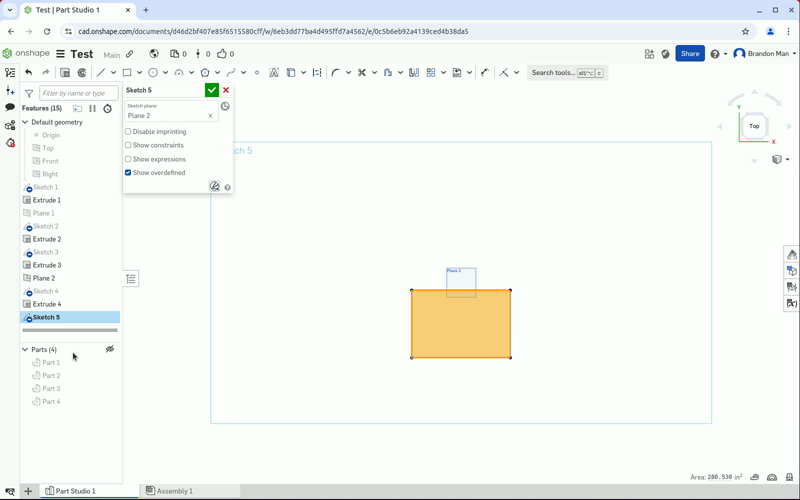
key(shift+e)
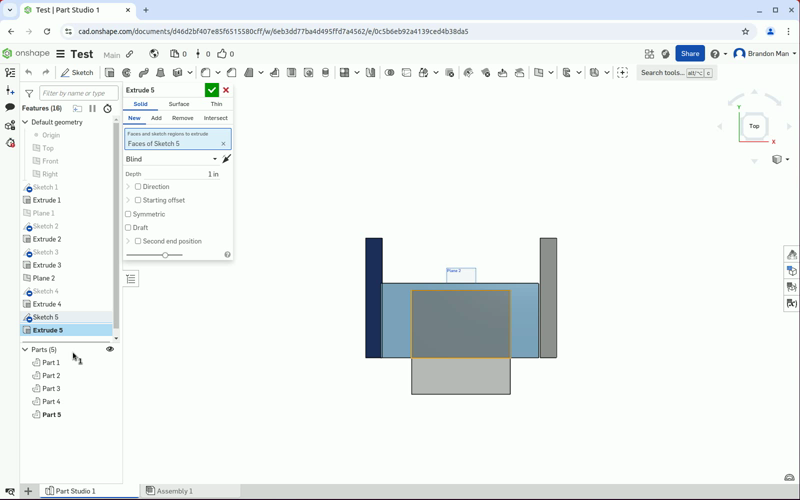
mouse_move(143, 106)
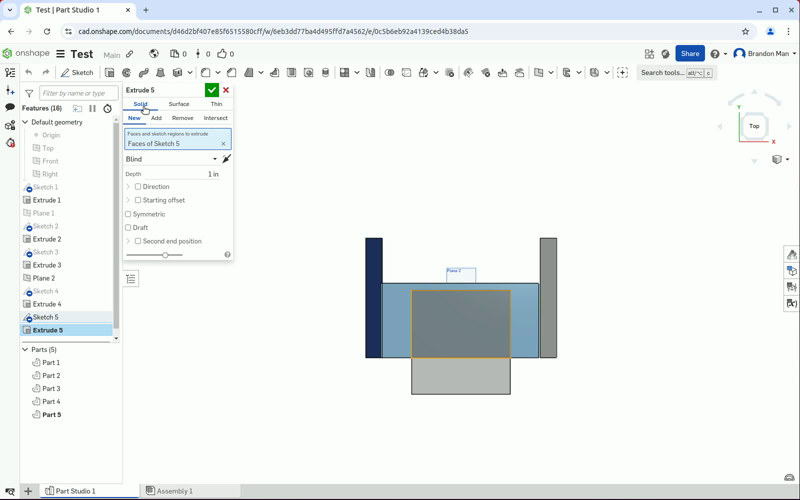
click(143, 106)
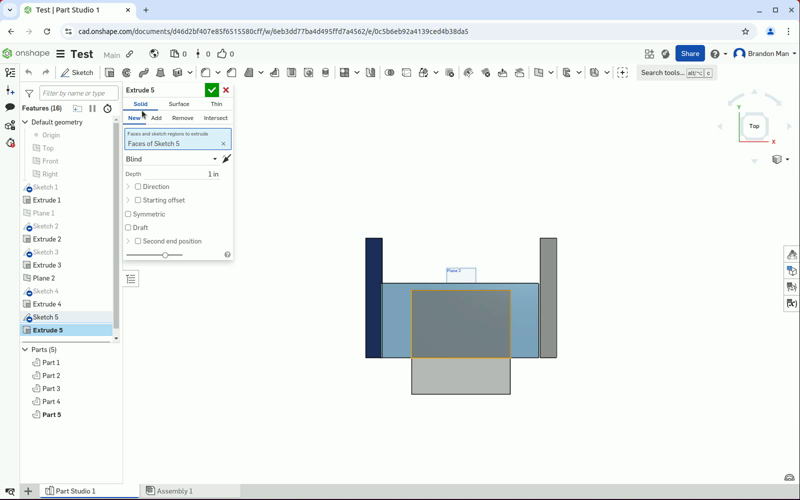
mouse_move(137, 120)
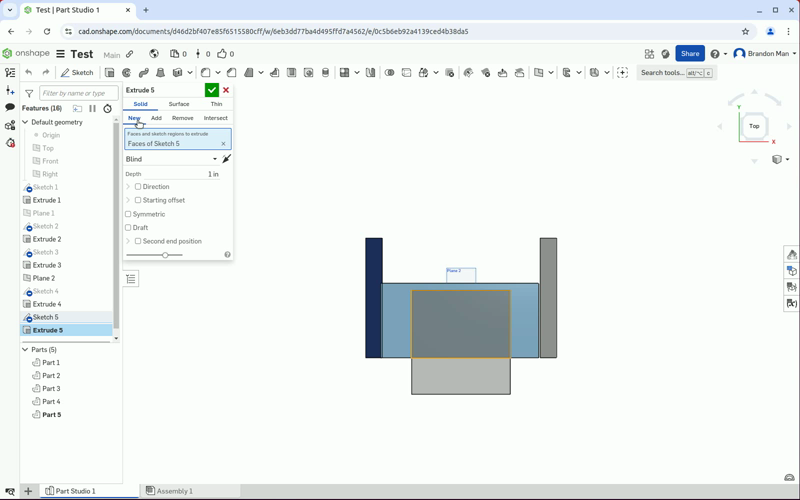
click(137, 120)
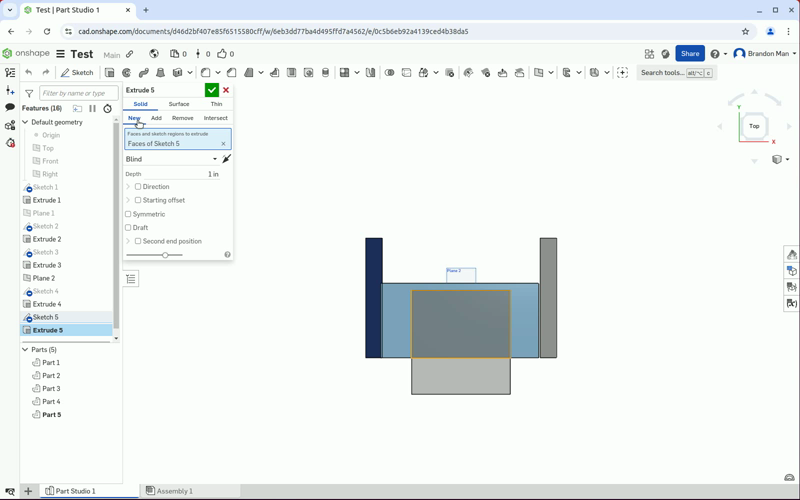
key(tab, 4)
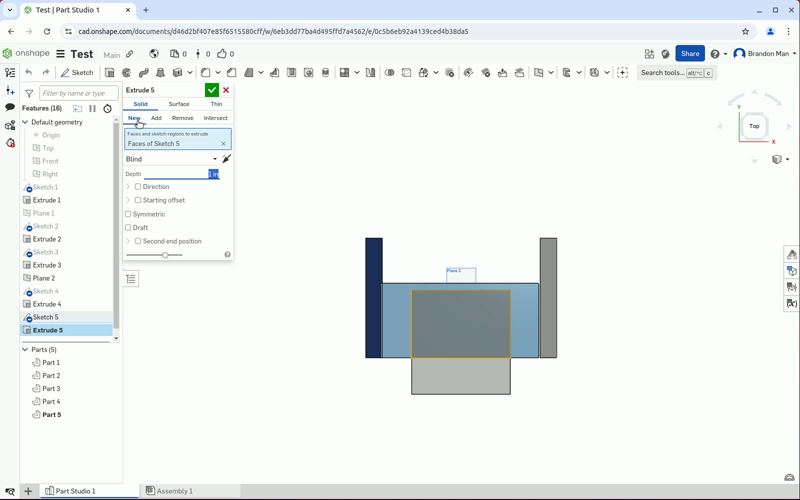
text(0.241)
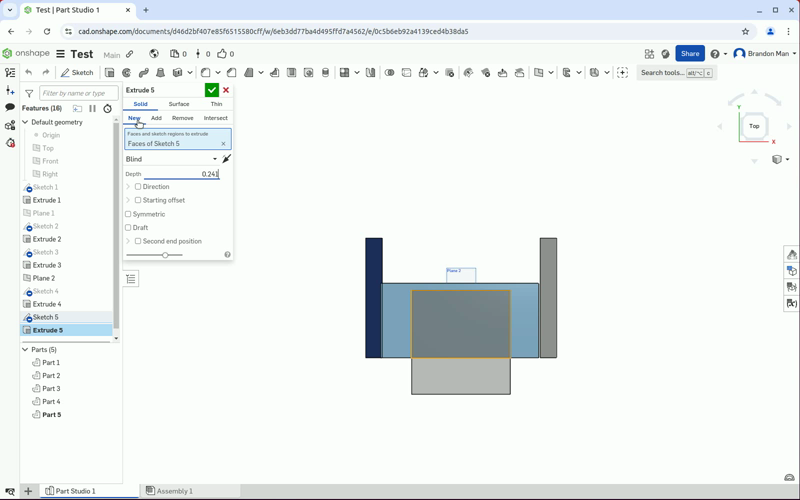
key(enter)
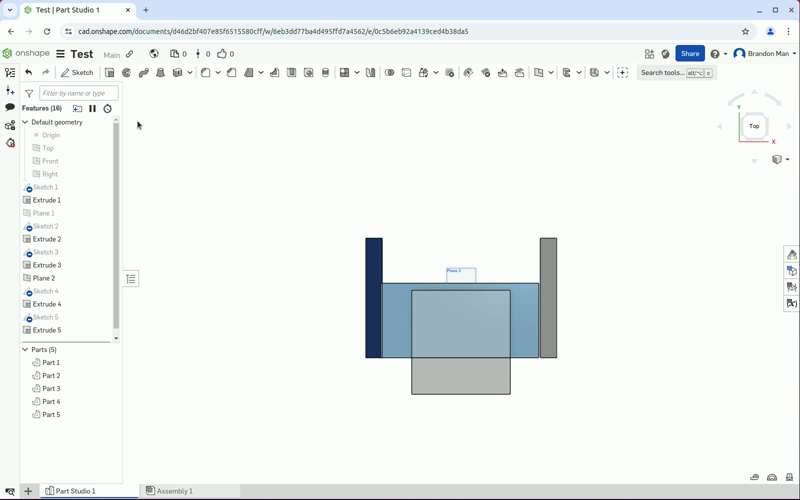
key(shift+h)
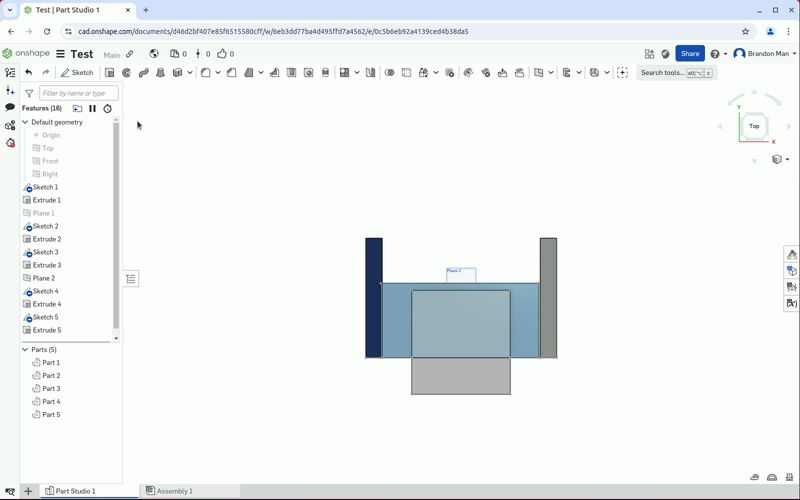
key(shift+h)
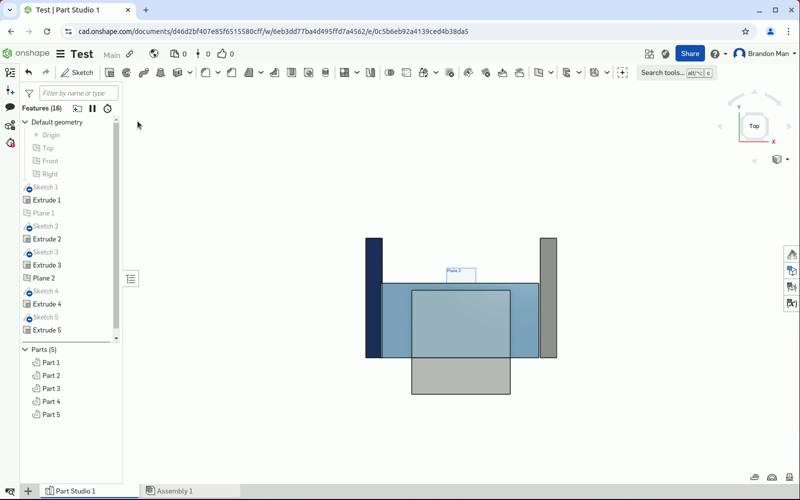
mouse_move(69, 189)
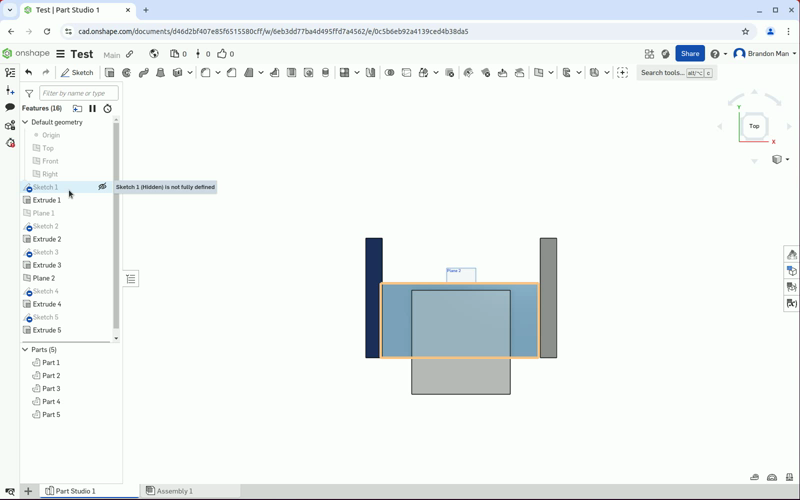
click(69, 189)
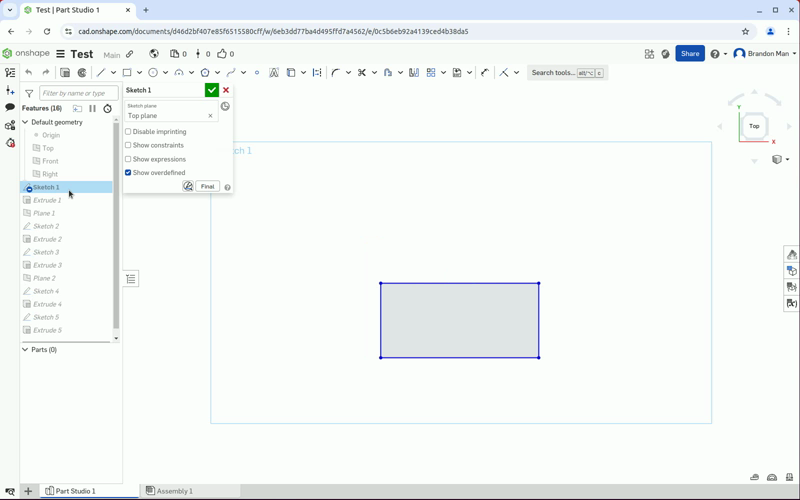
mouse_move(229, 92)
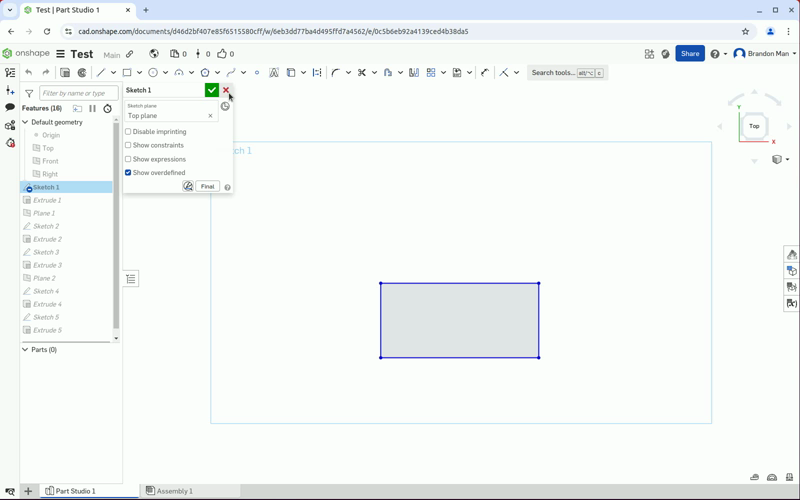
click(229, 92)
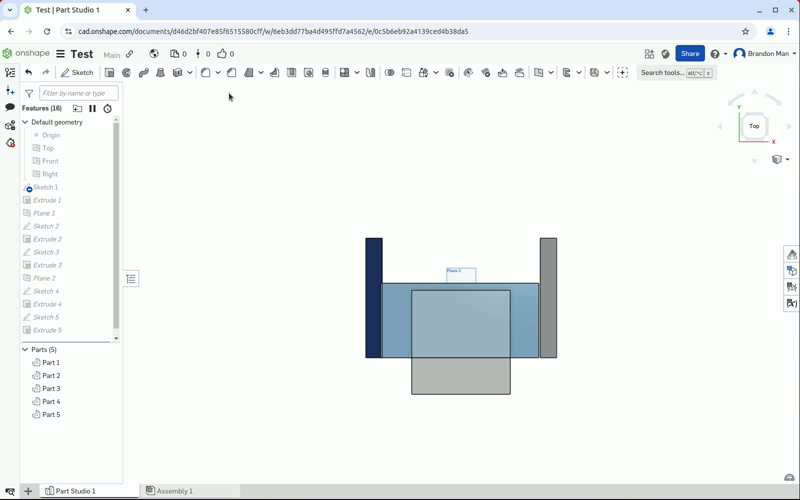
mouse_move(541, 75)
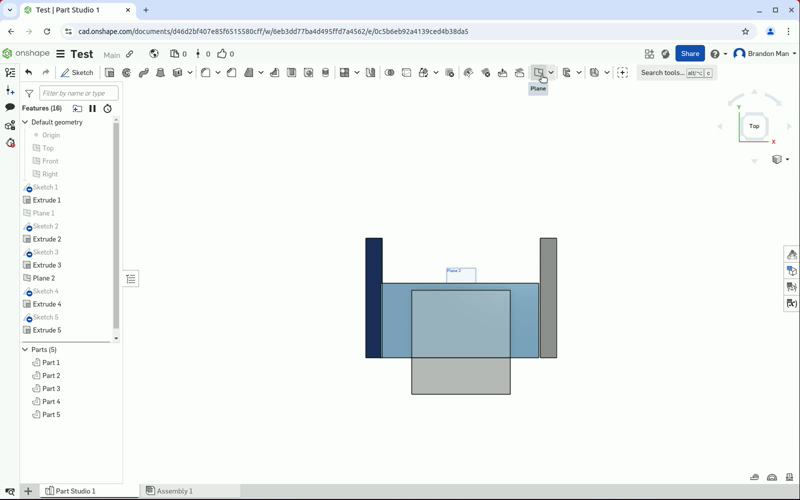
click(541, 75)
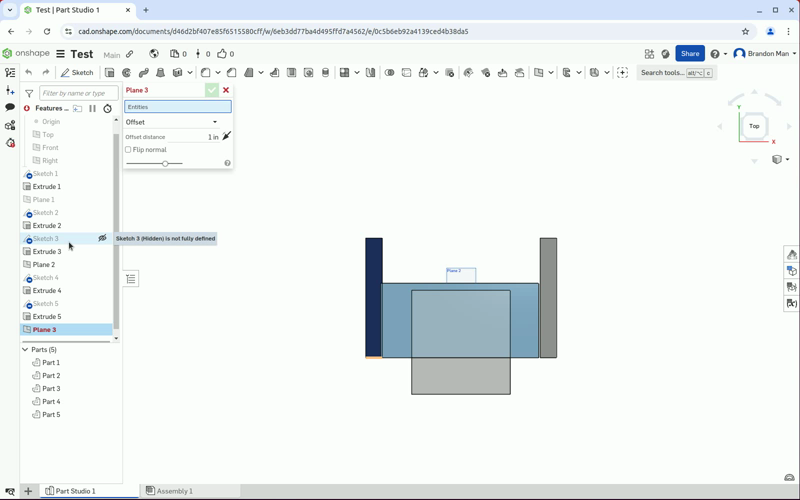
scroll(3)
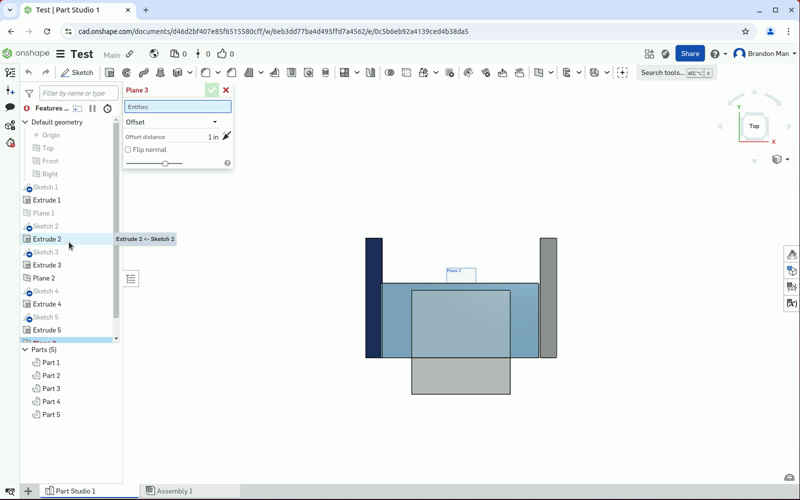
mouse_move(69, 150)
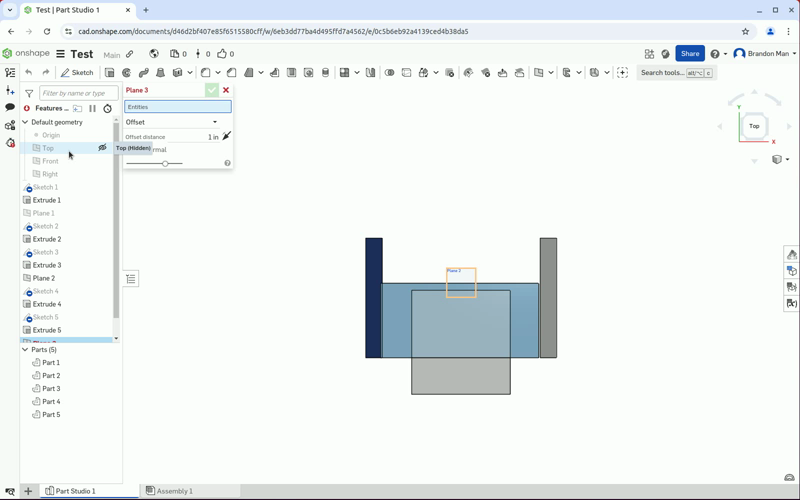
click(69, 150)
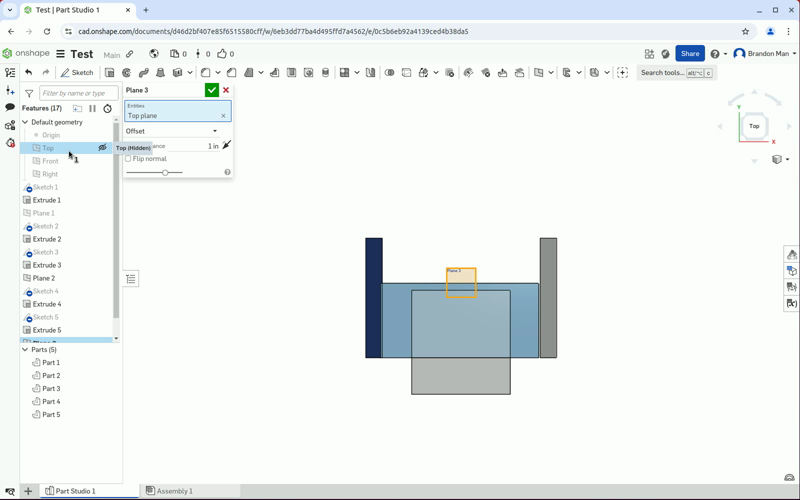
key(tab, 2)
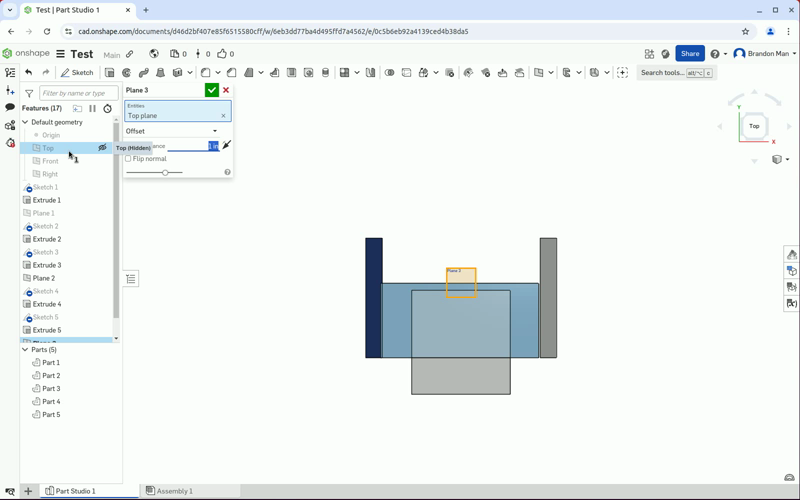
text(8.658)
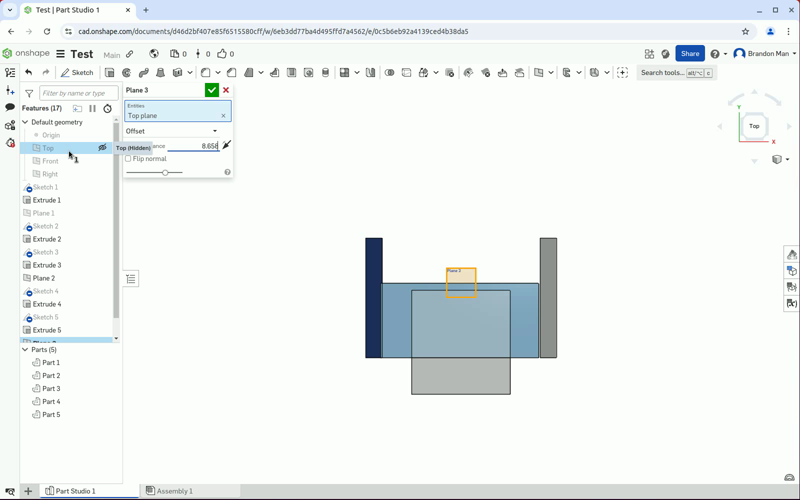
key(enter, 2)
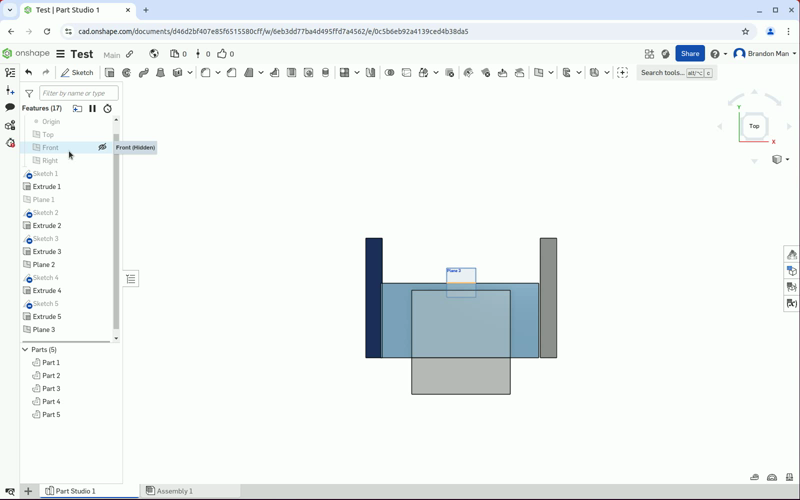
key(shift+s)
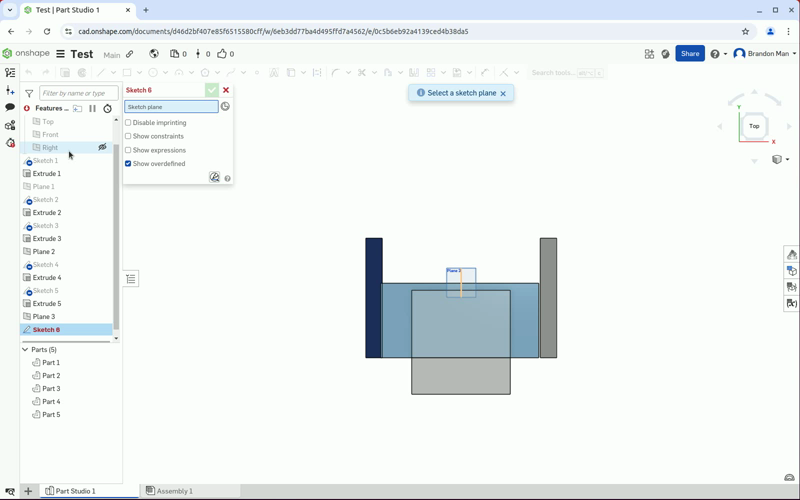
mouse_move(69, 319)
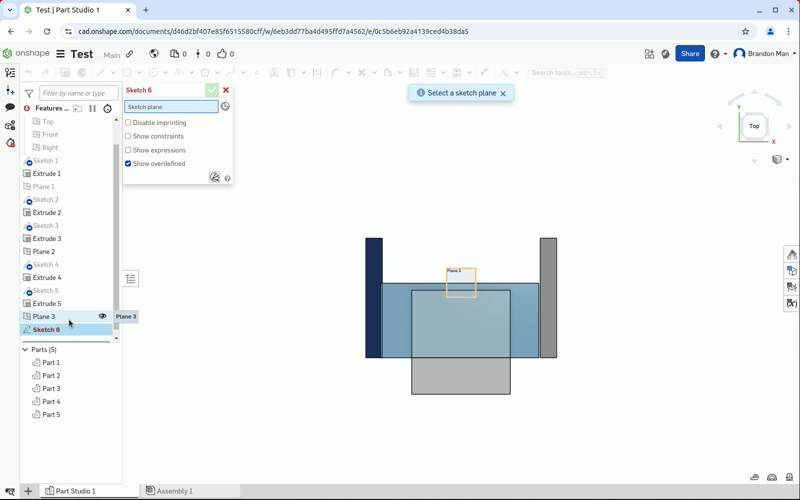
click(69, 319)
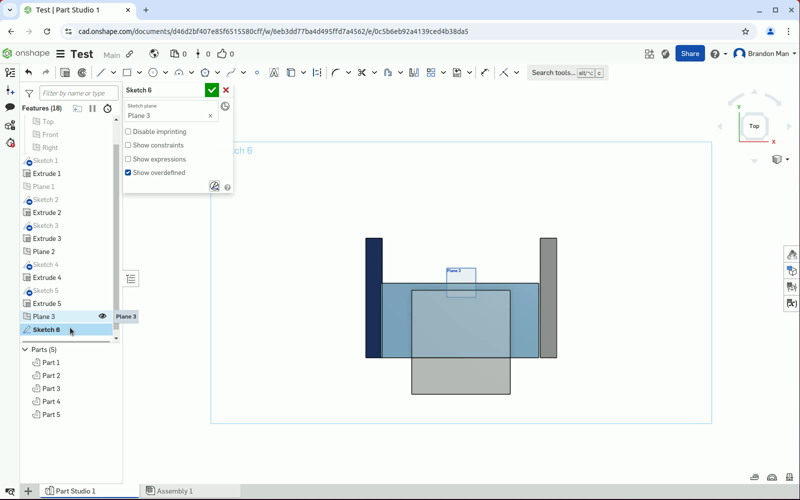
mouse_move(73, 352)
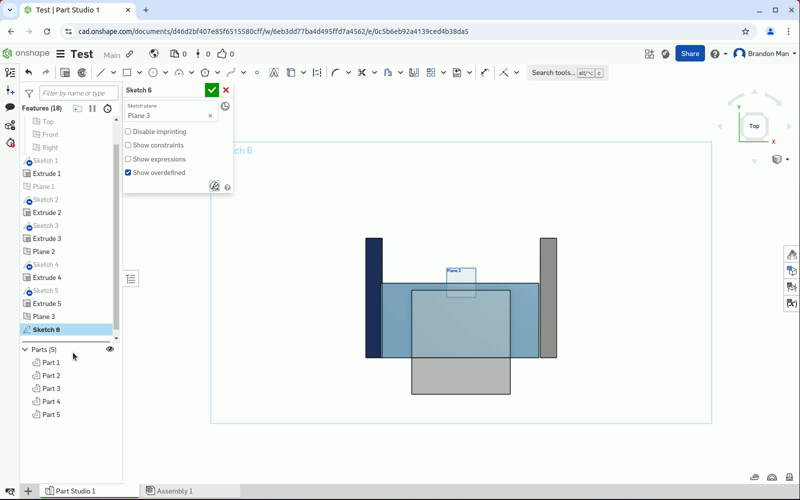
key(y)
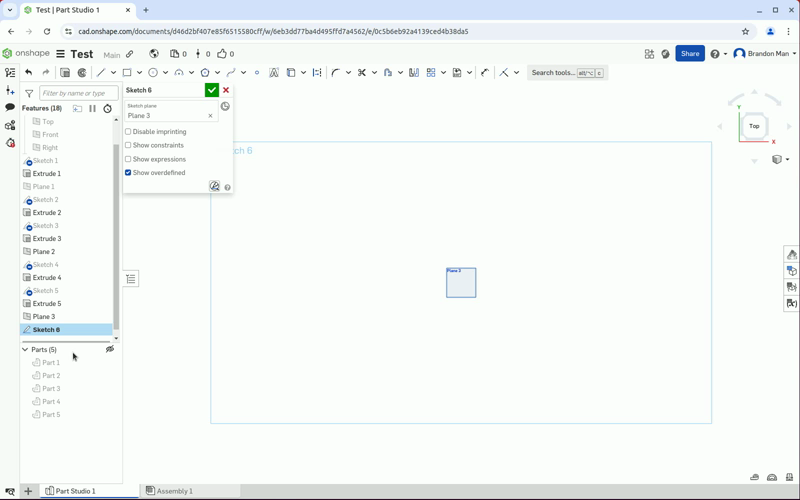
key(l)
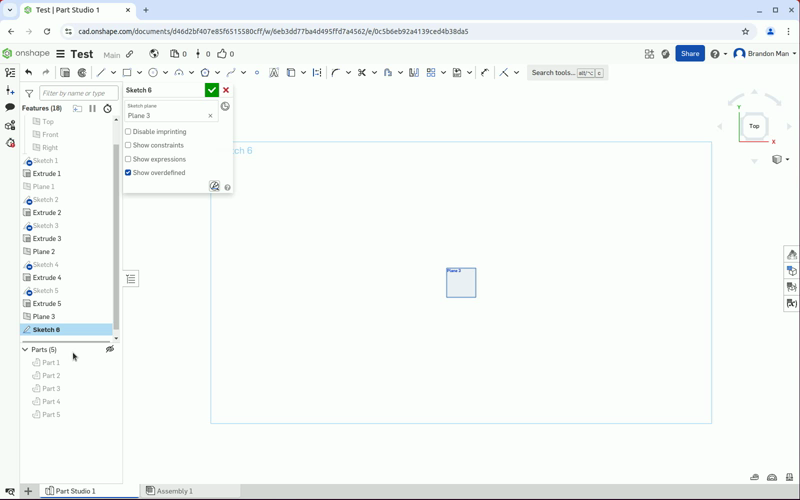
key_down(shift)
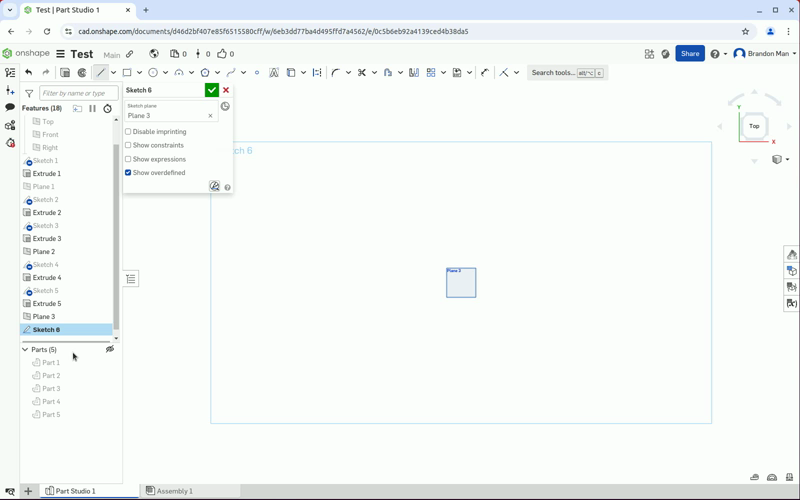
mouse_move(410, 363)
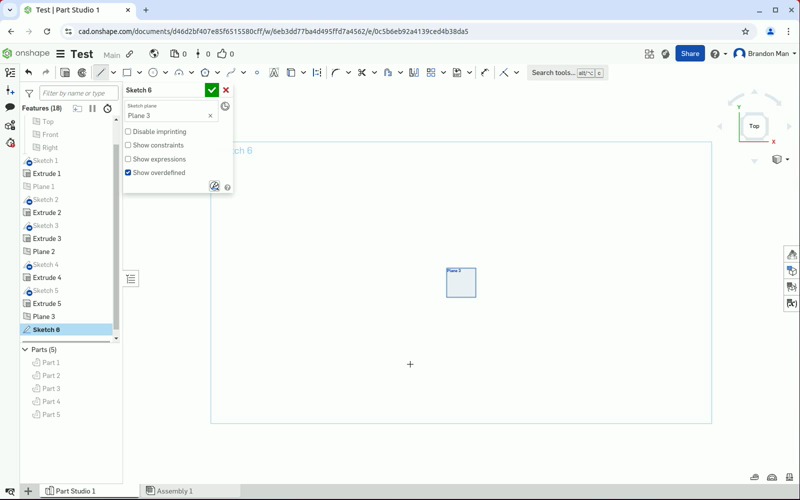
click(410, 363)
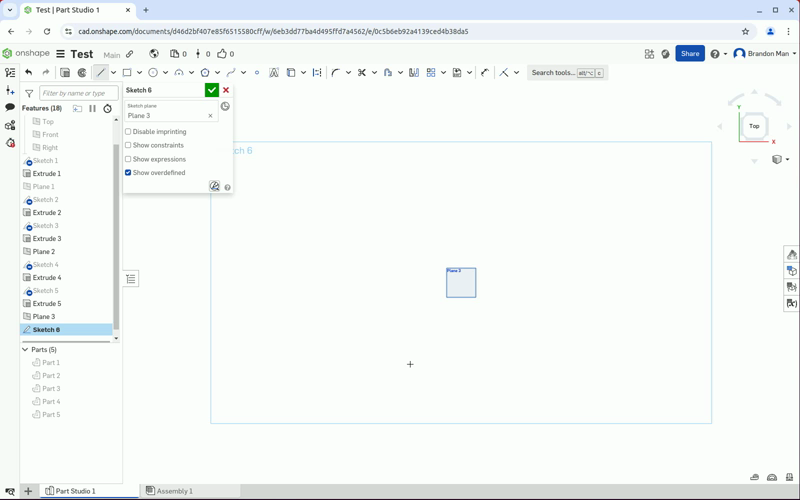
key_up(shift)
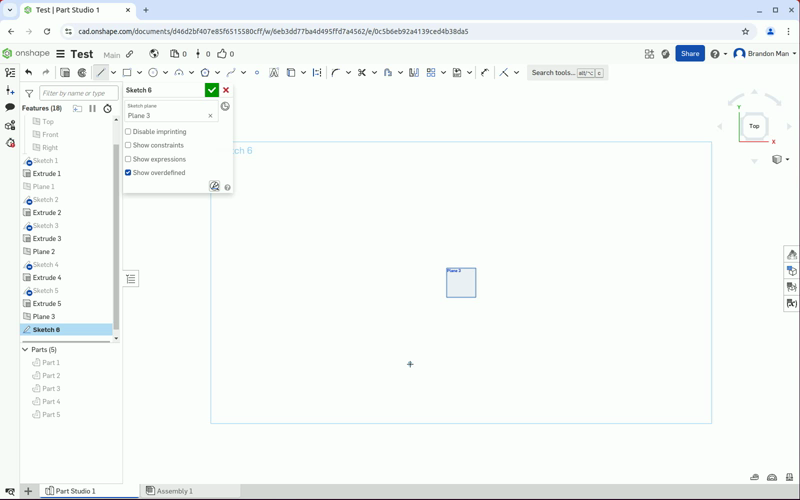
key_down(shift)
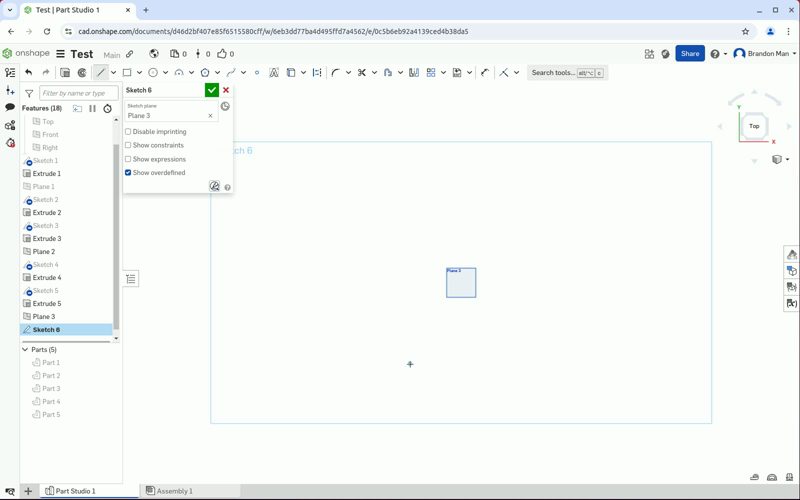
mouse_move(511, 363)
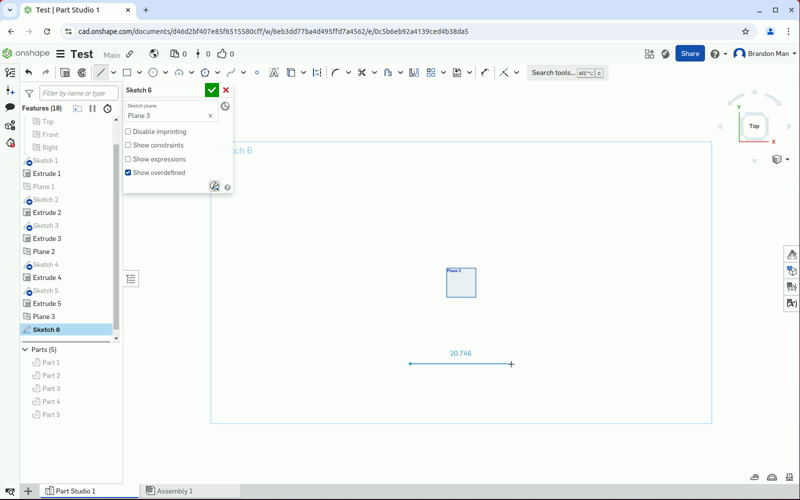
click(511, 363)
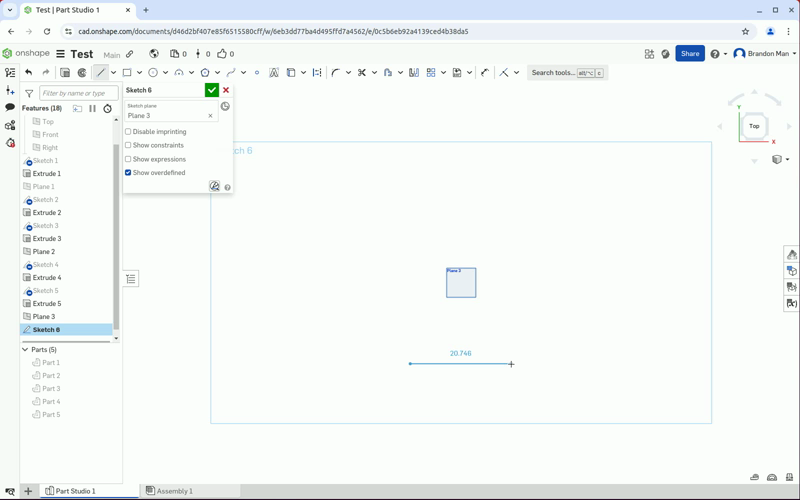
key_up(shift)
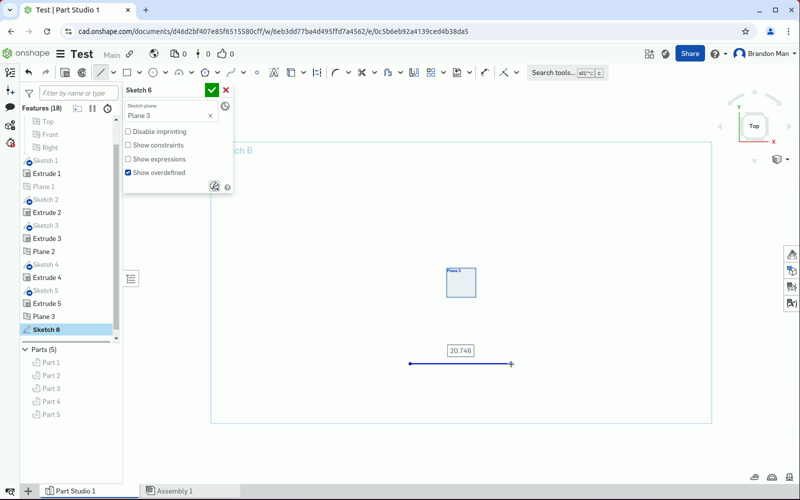
key_down(shift)
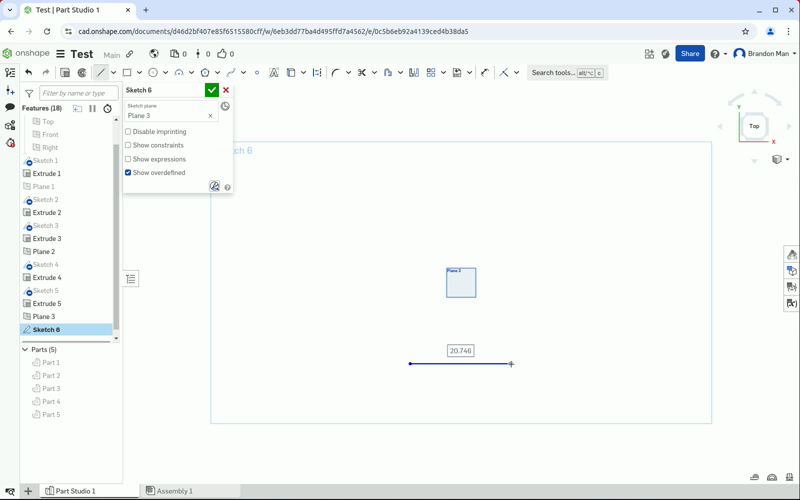
mouse_move(541, 363)
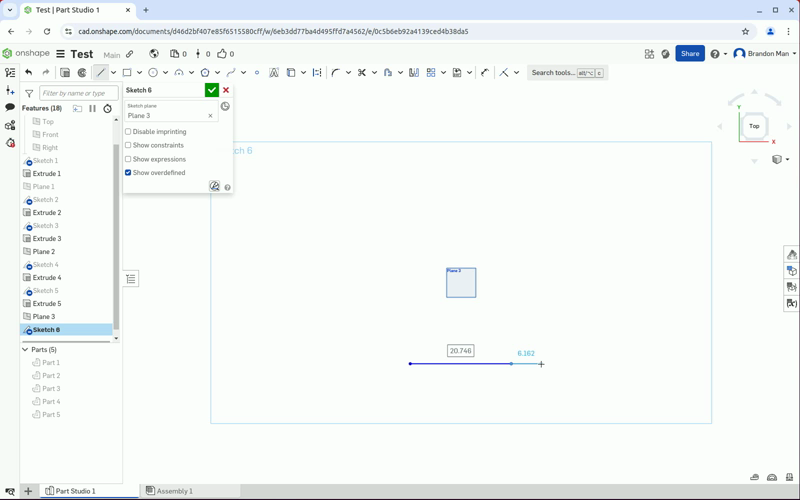
mouse_move(511, 358)
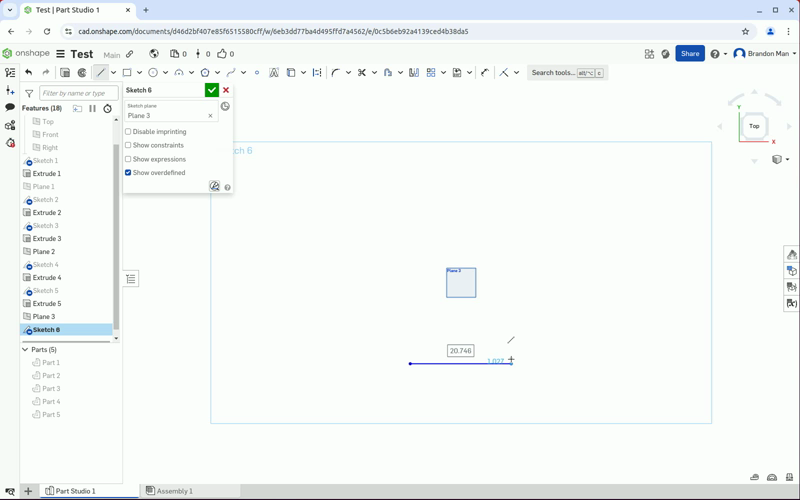
scroll(6)
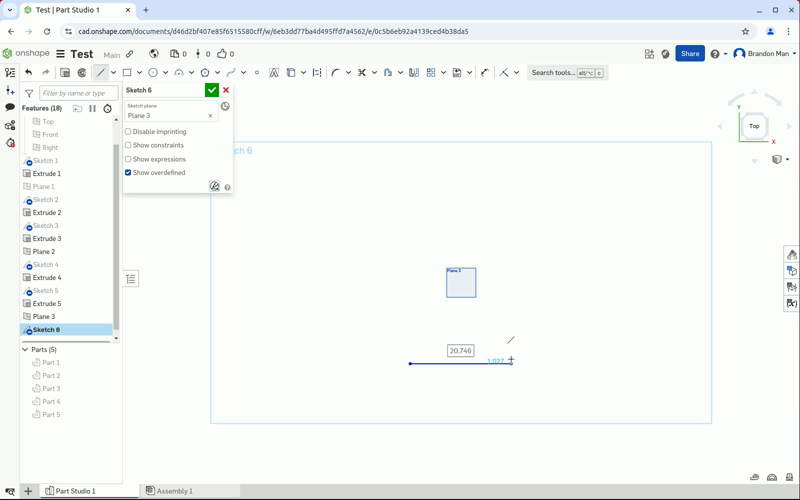
scroll(6)
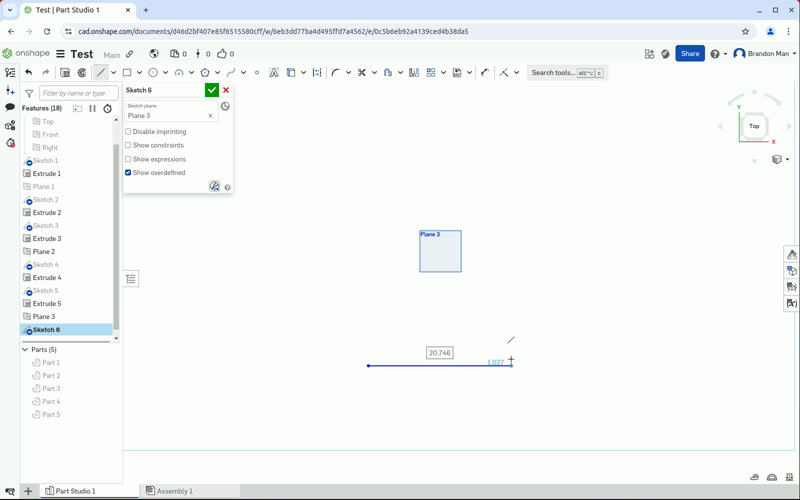
scroll(6)
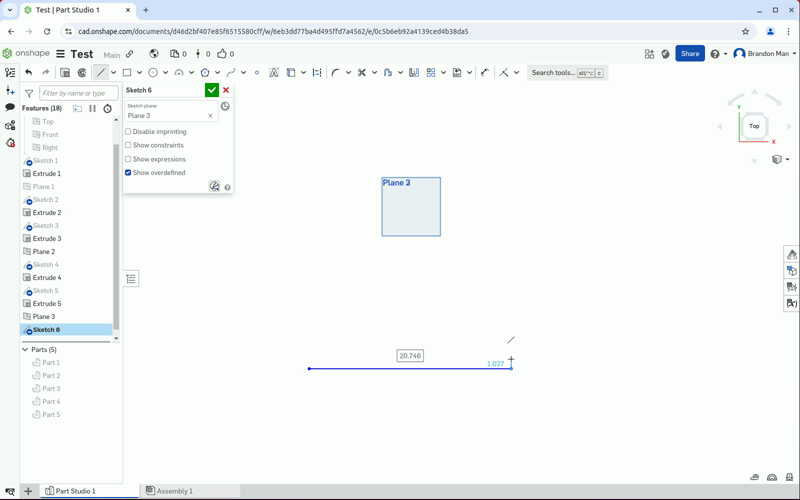
scroll(6)
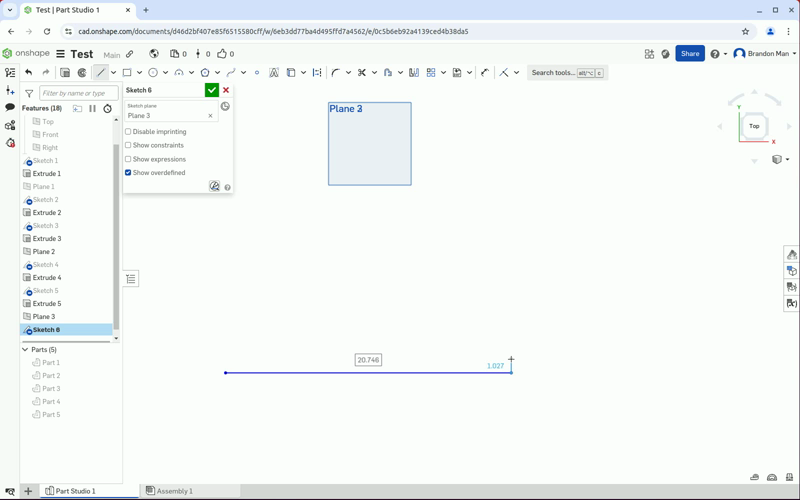
scroll(6)
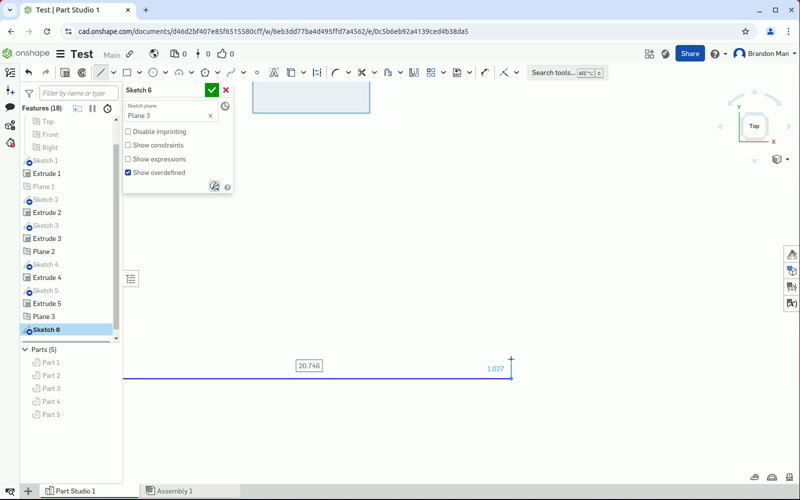
scroll(6)
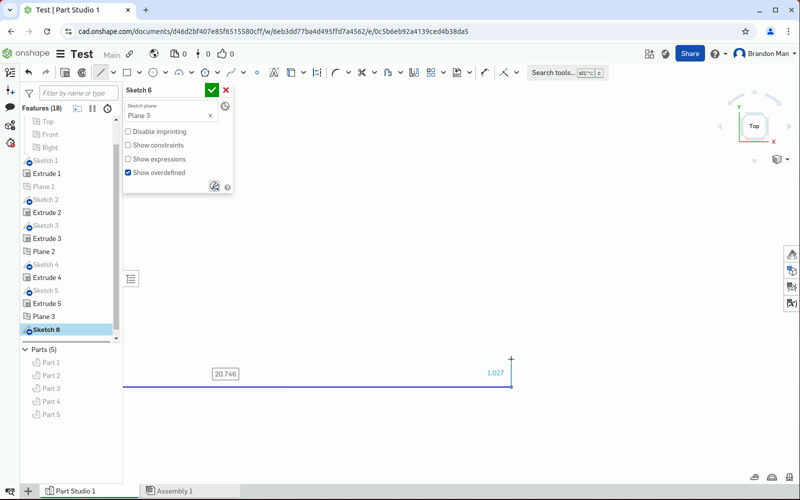
scroll(6)
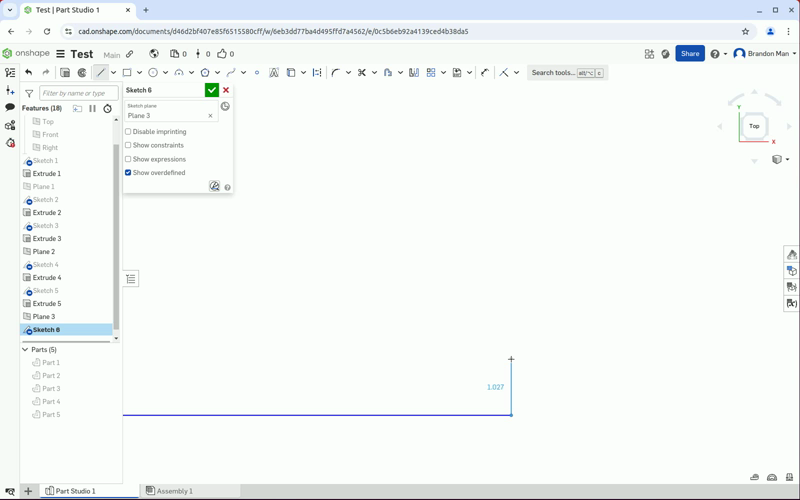
click(511, 358)
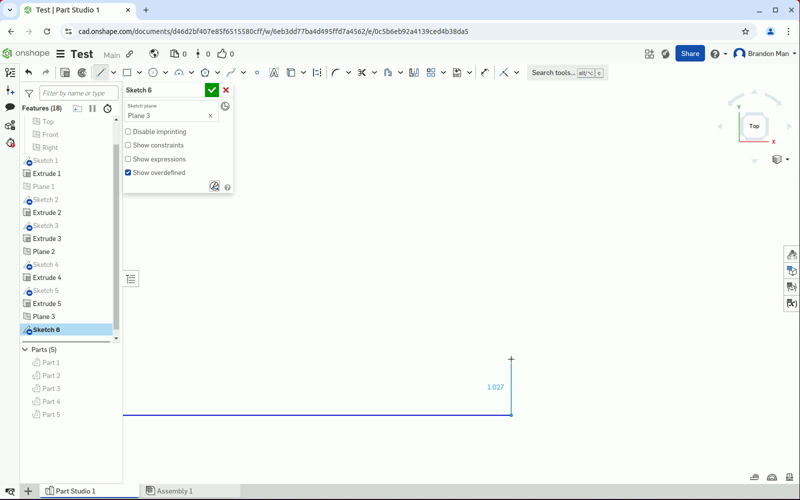
scroll(-6)
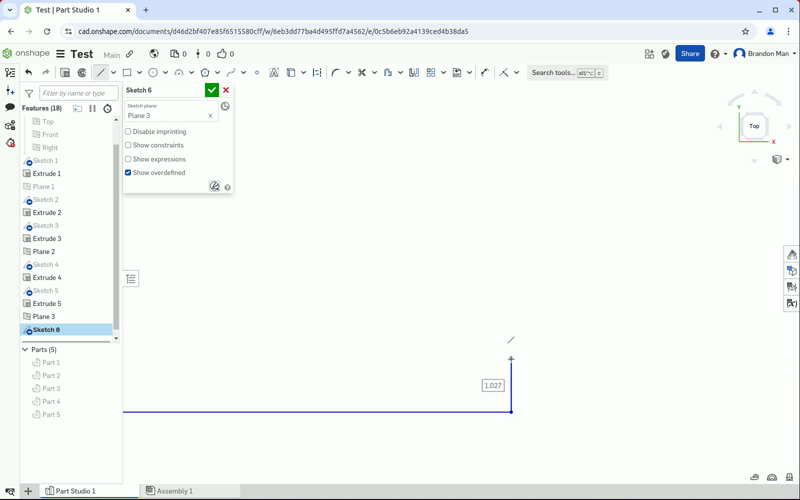
scroll(-6)
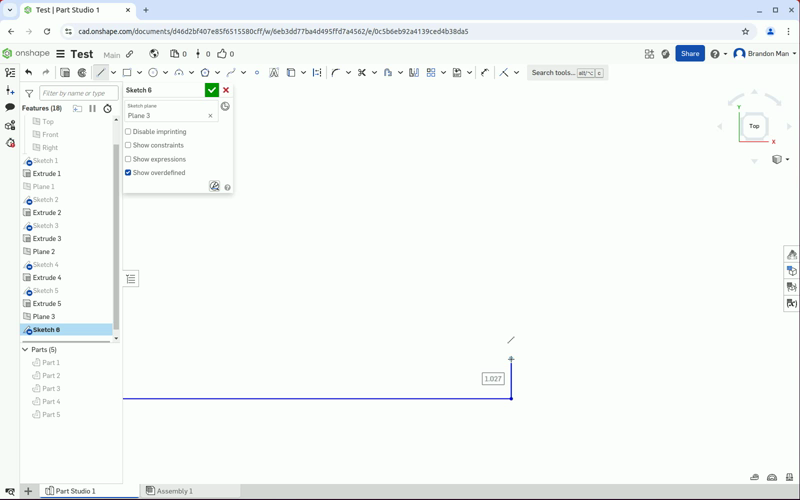
scroll(-6)
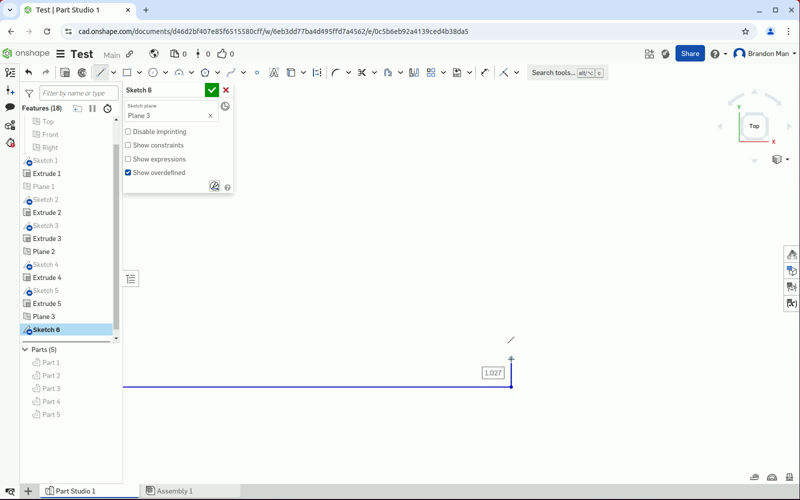
scroll(-6)
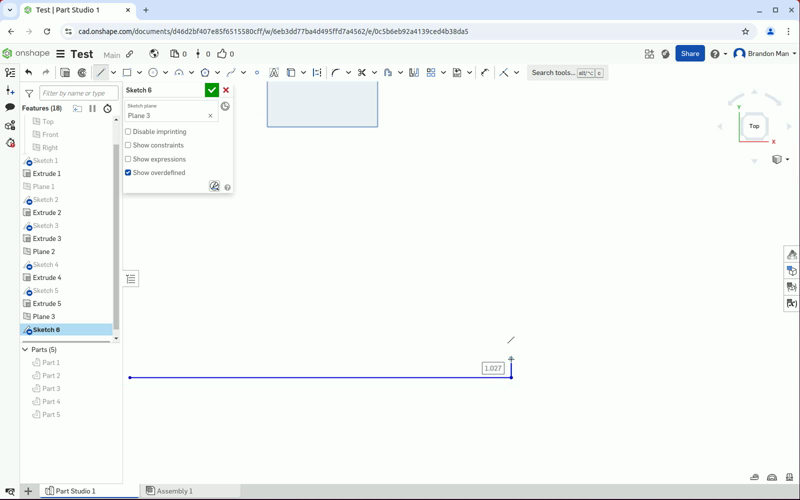
scroll(-6)
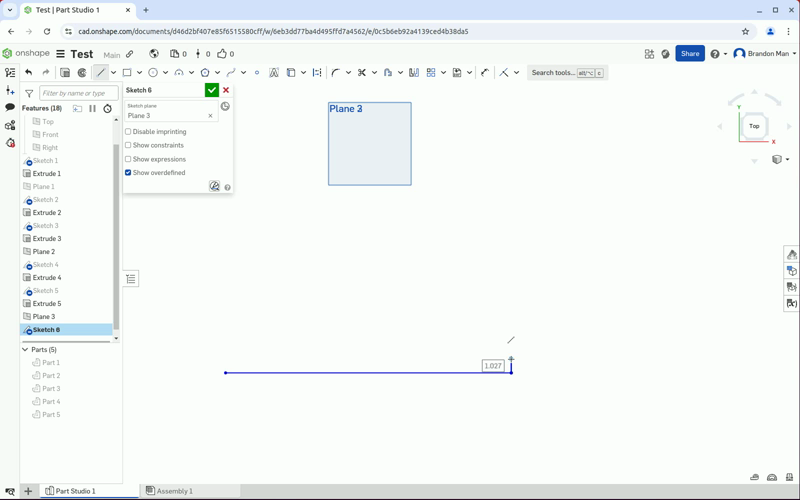
scroll(-6)
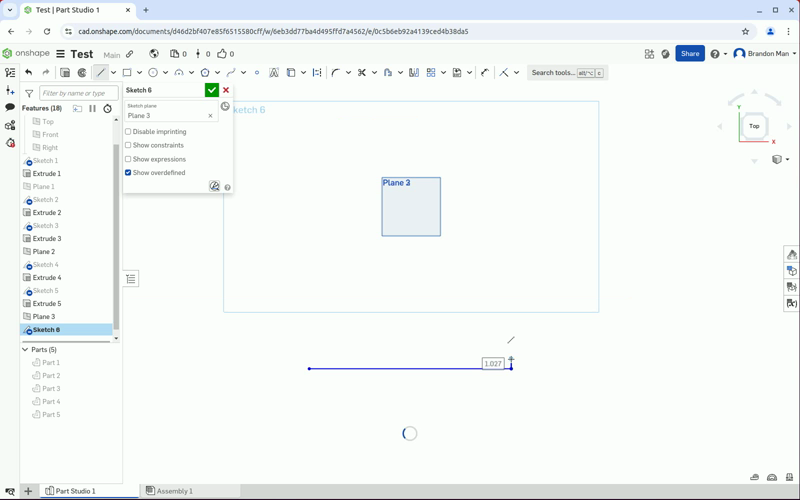
scroll(-6)
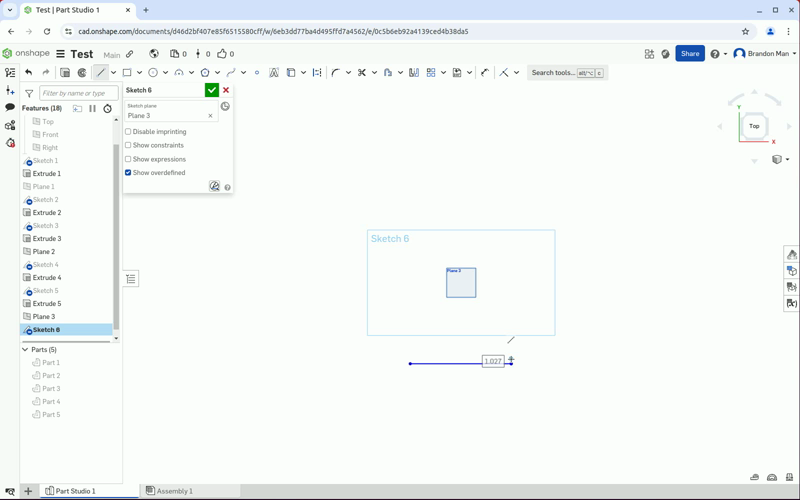
key_up(shift)
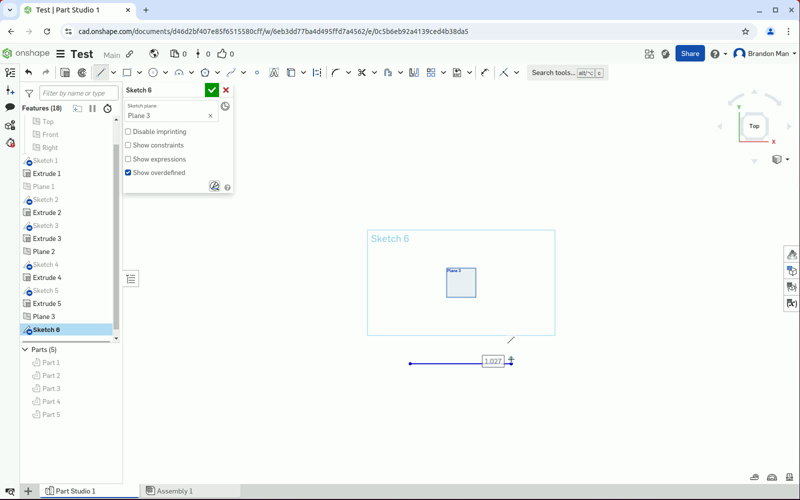
key_down(shift)
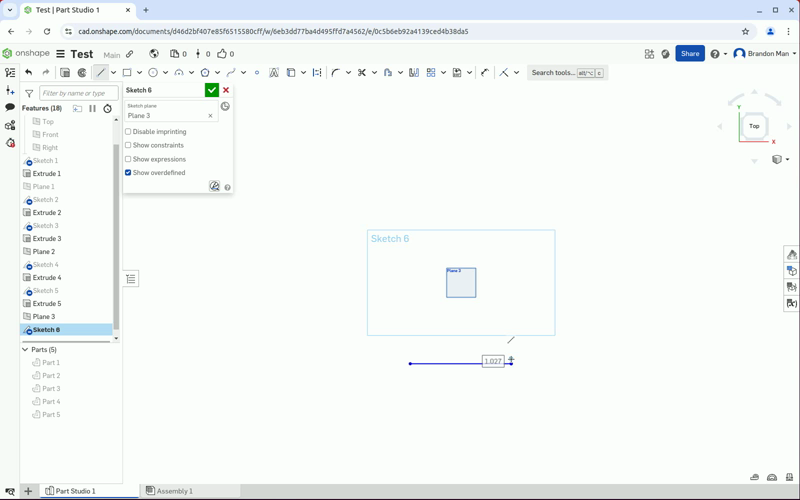
mouse_move(410, 358)
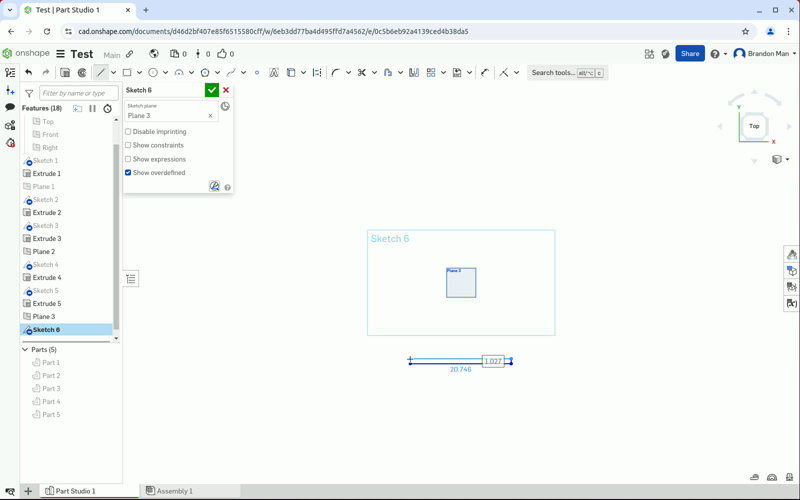
click(410, 358)
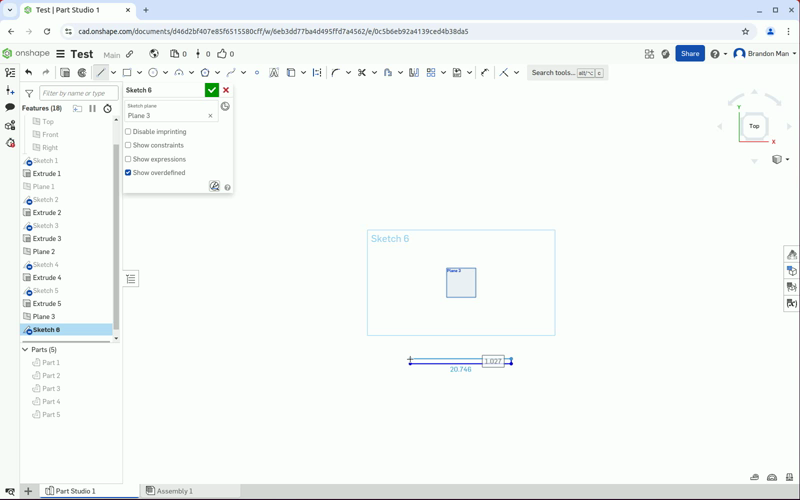
key_up(shift)
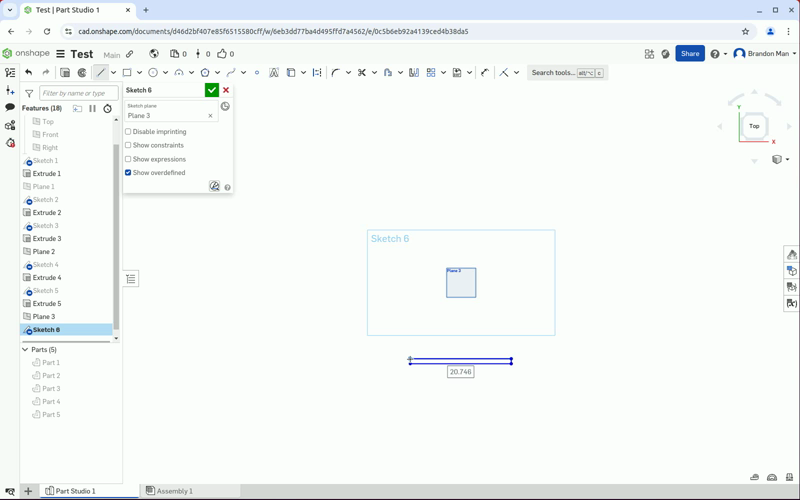
mouse_move(440, 358)
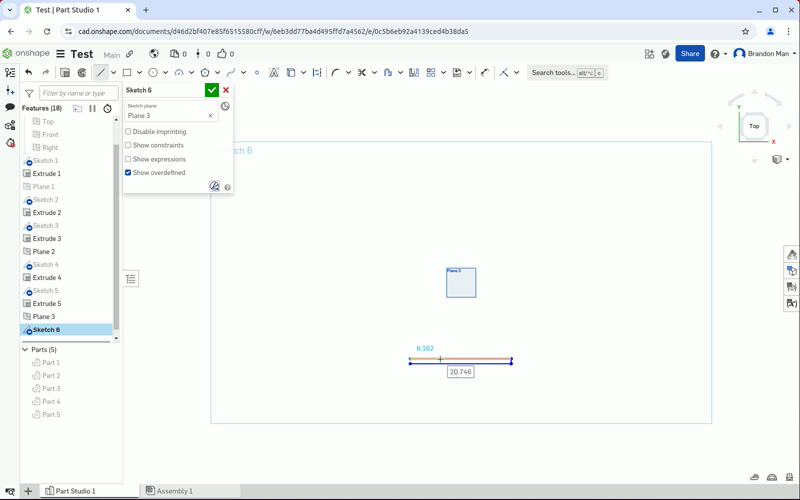
key_down(shift)
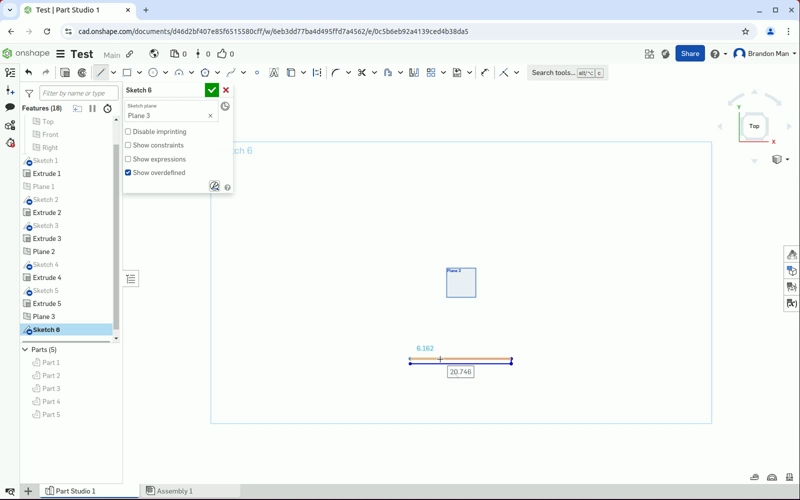
mouse_move(410, 363)
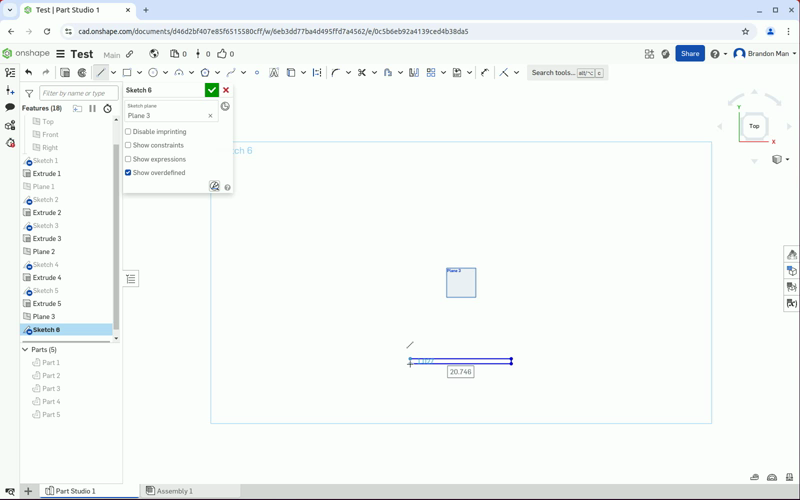
scroll(6)
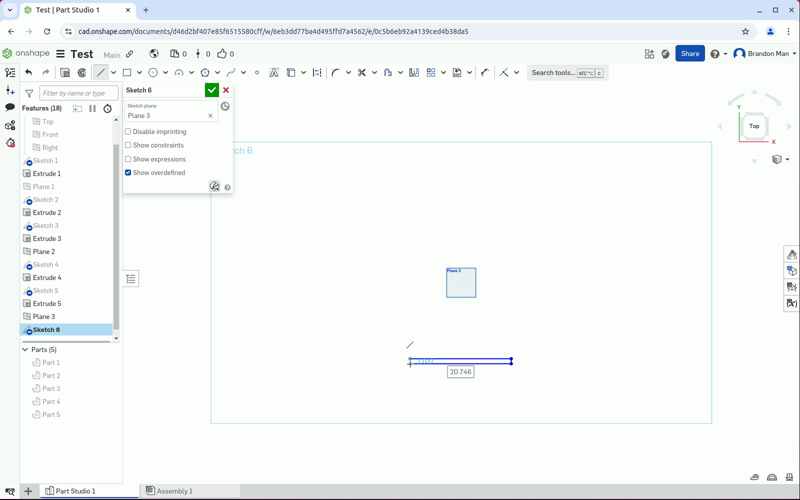
scroll(6)
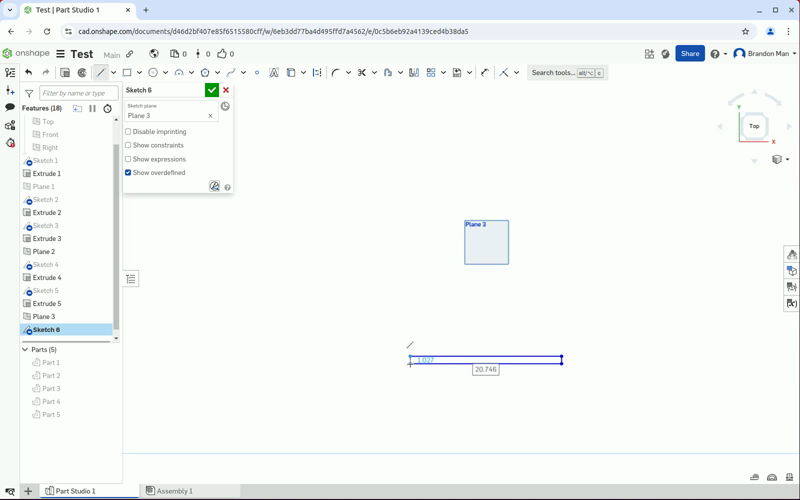
scroll(6)
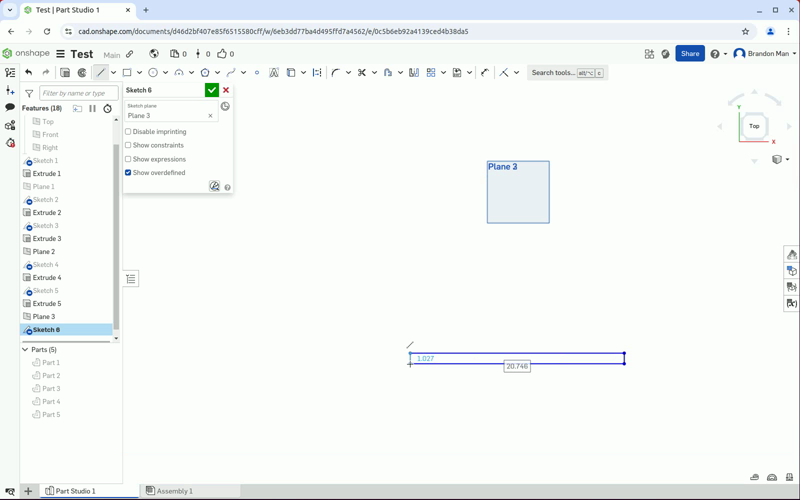
scroll(6)
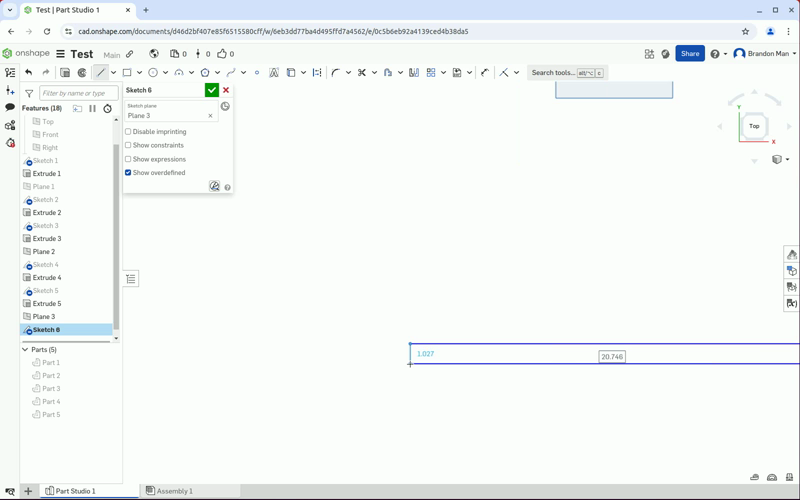
scroll(6)
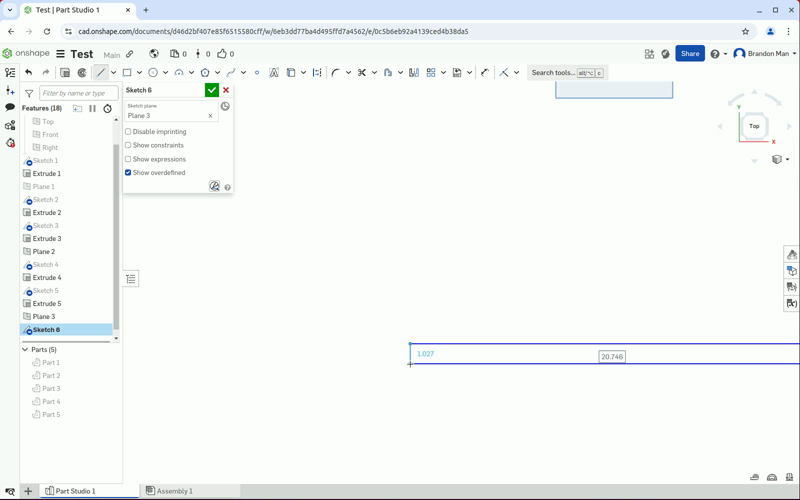
scroll(6)
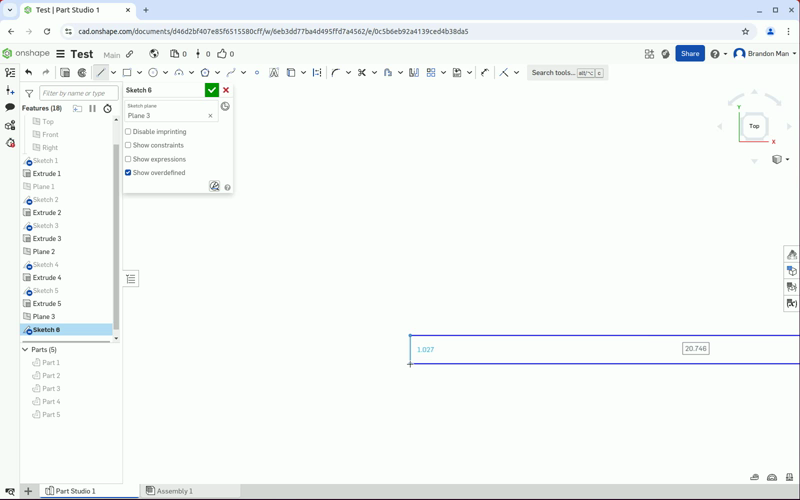
scroll(6)
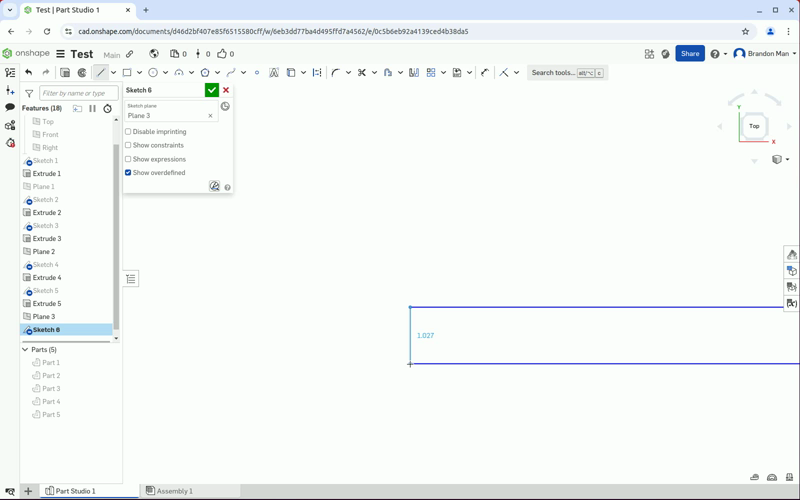
key_up(shift)
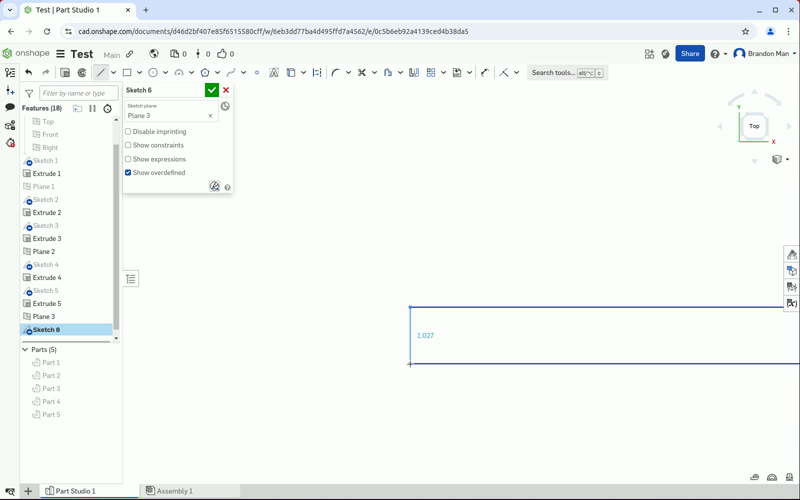
click(410, 363)
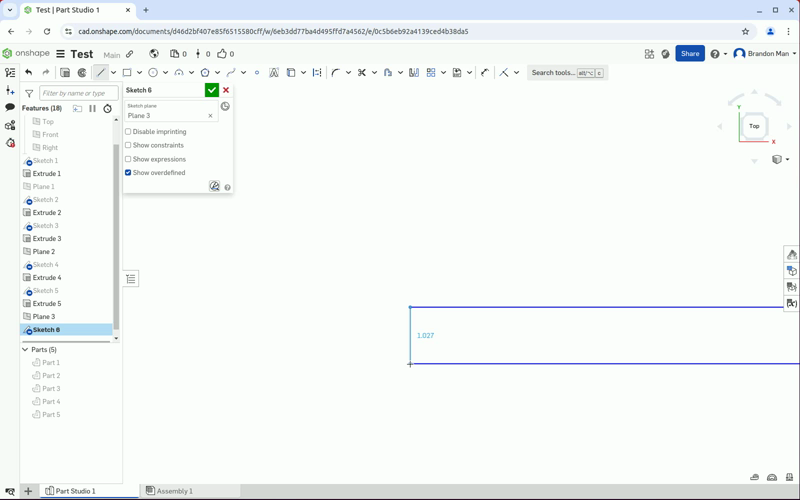
scroll(-6)
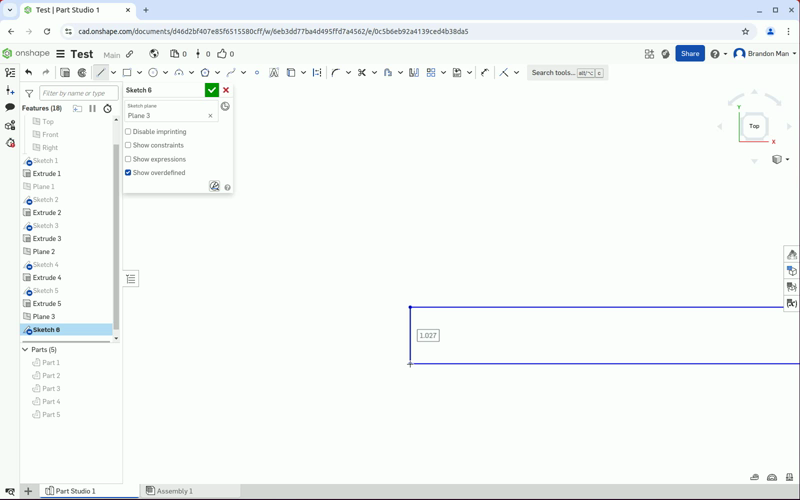
scroll(-6)
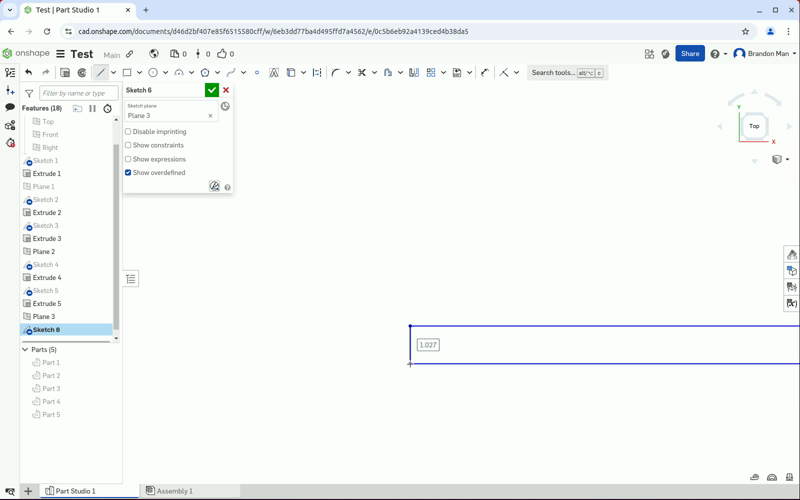
scroll(-6)
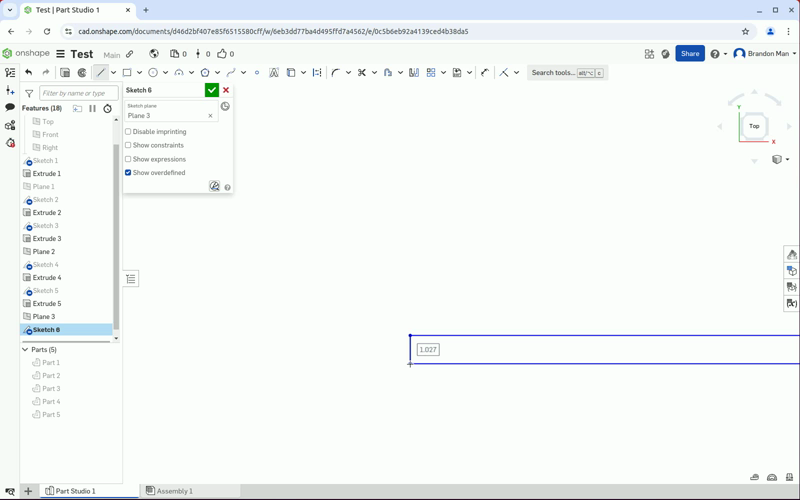
scroll(-6)
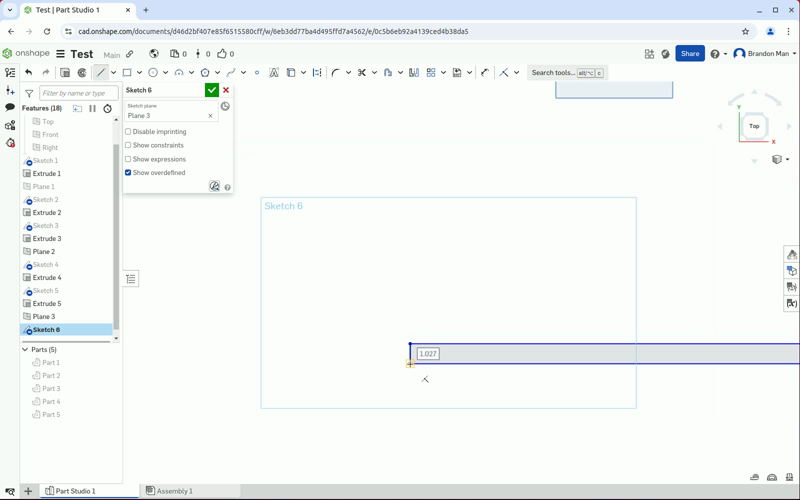
scroll(-6)
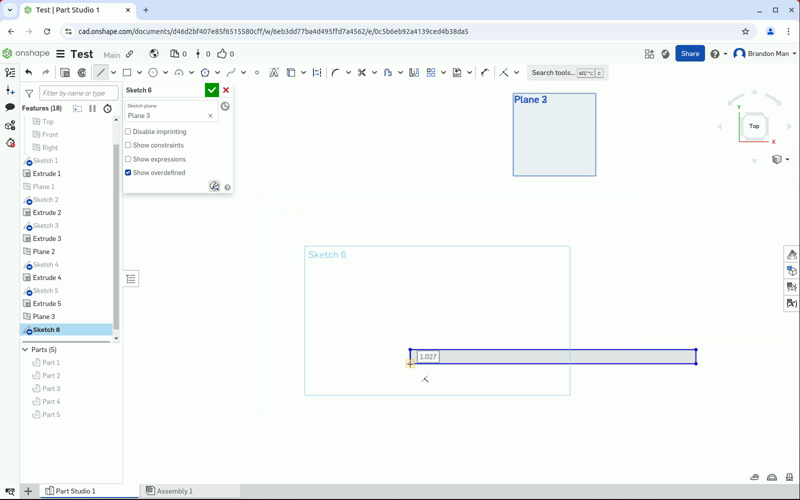
scroll(-6)
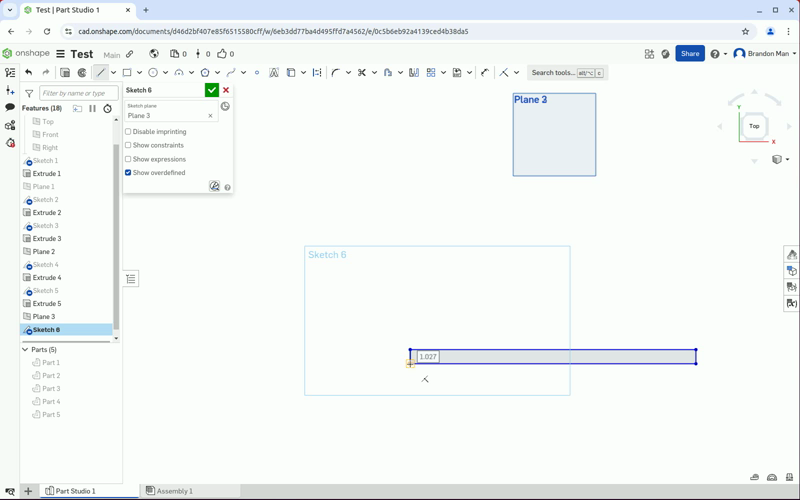
scroll(-6)
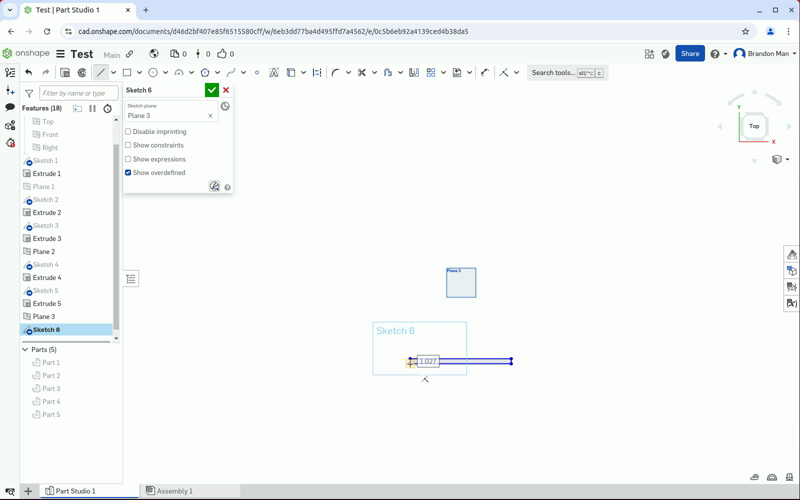
key(esc)
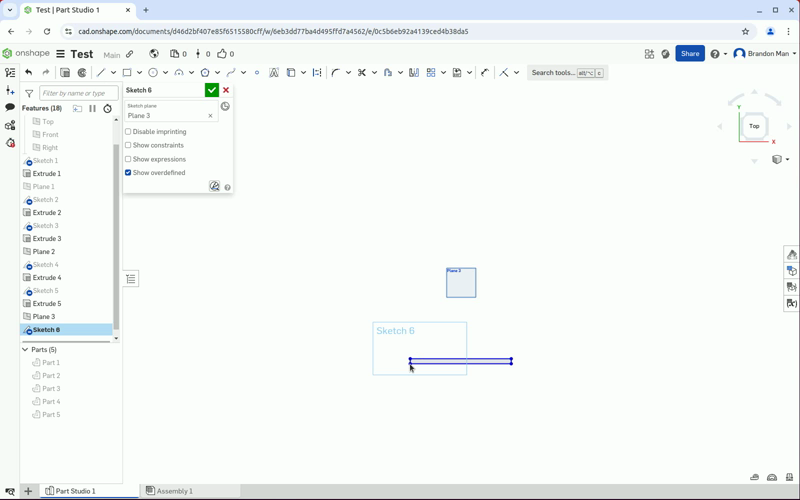
mouse_move(473, 359)
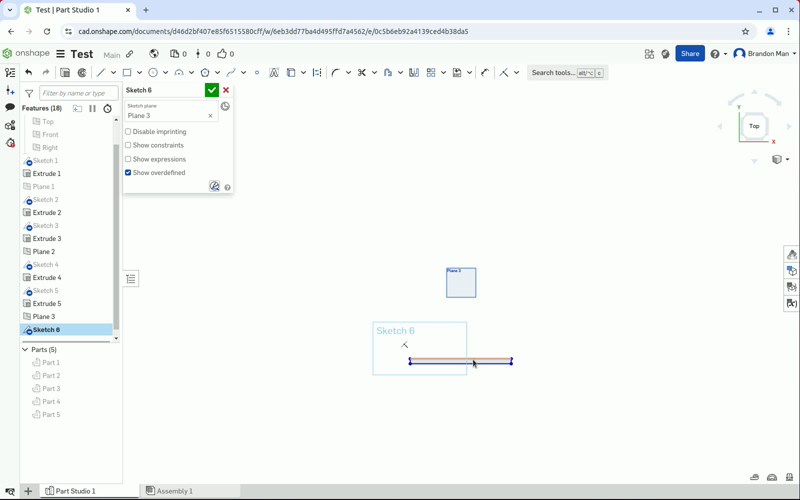
scroll(6)
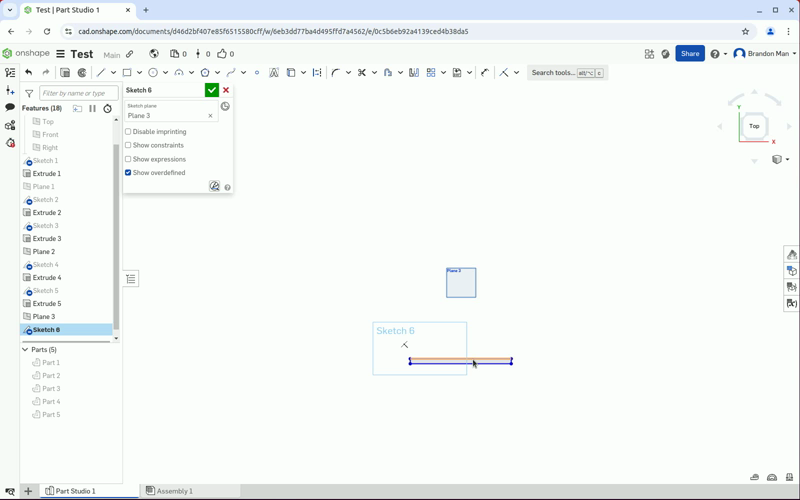
scroll(6)
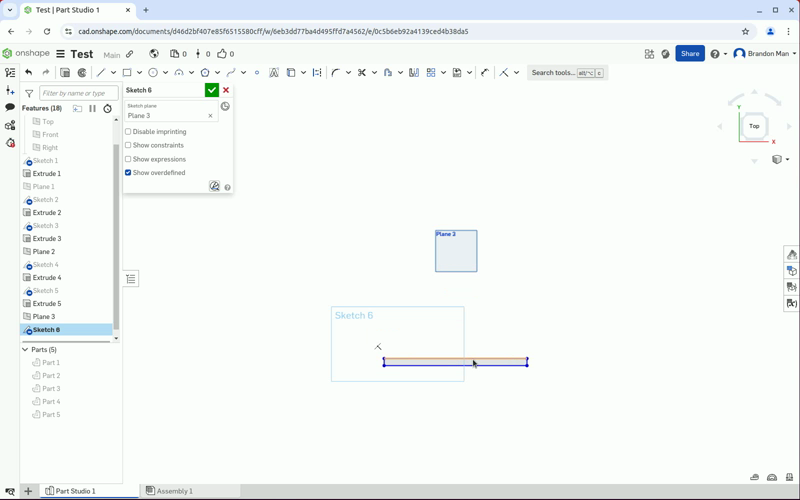
scroll(6)
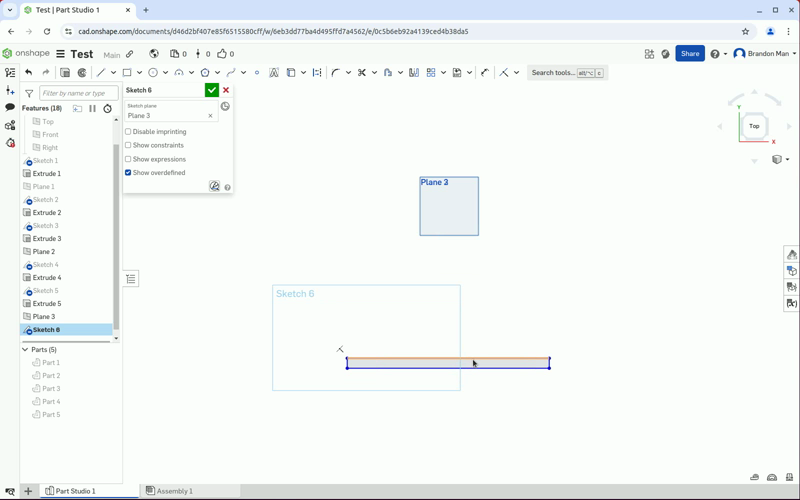
scroll(6)
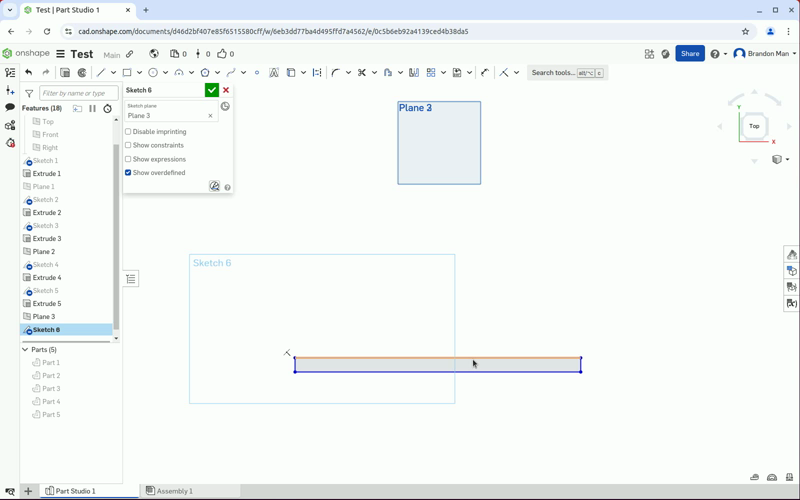
scroll(6)
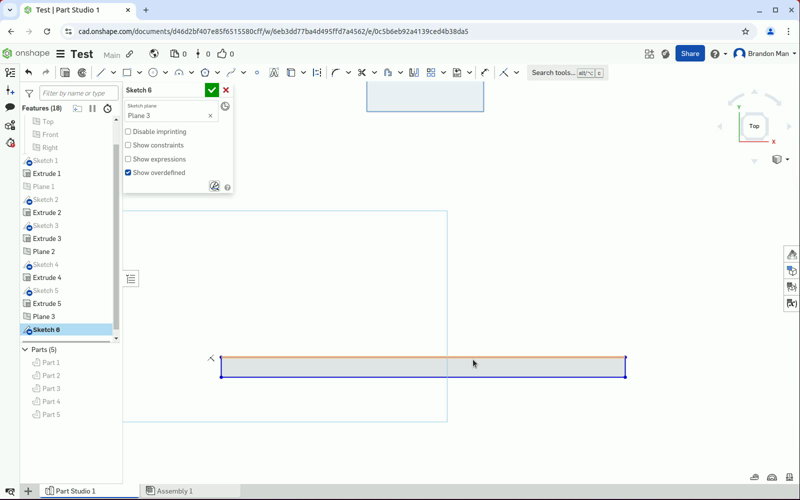
scroll(6)
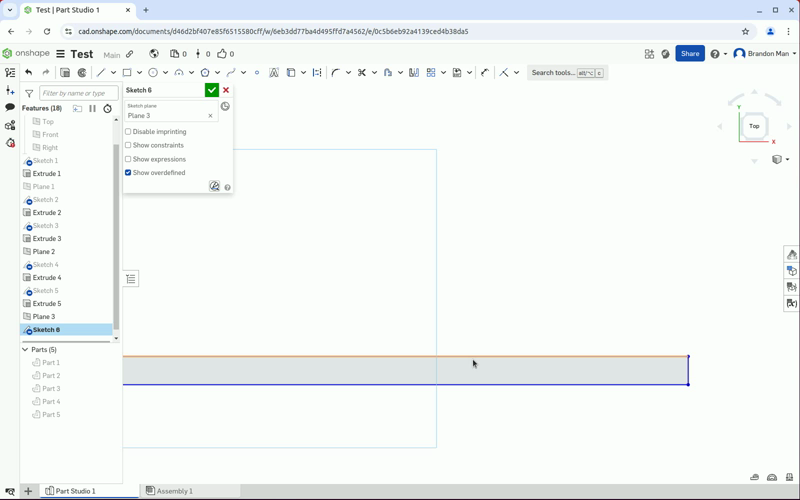
scroll(6)
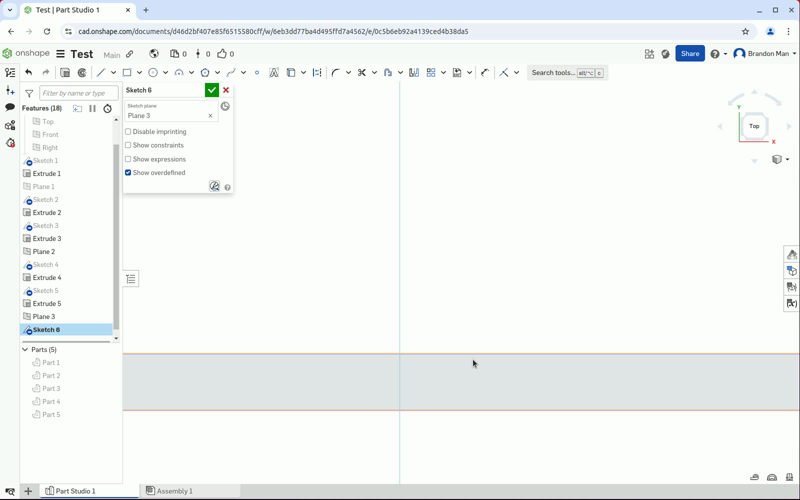
click(473, 359)
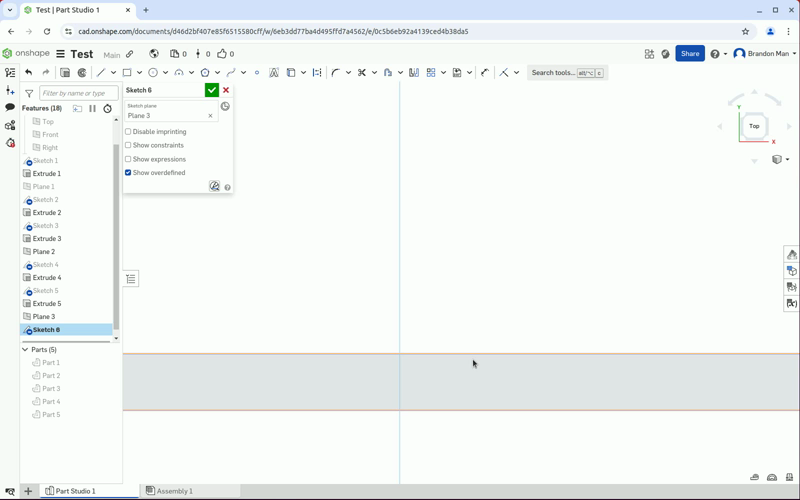
scroll(-6)
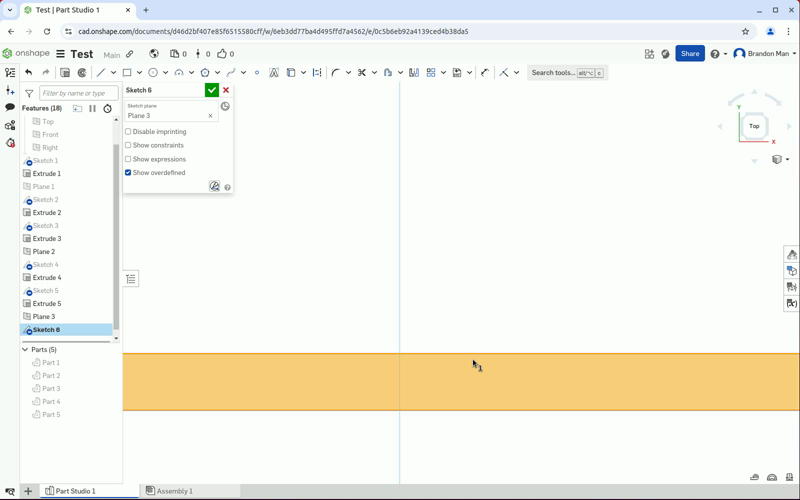
scroll(-6)
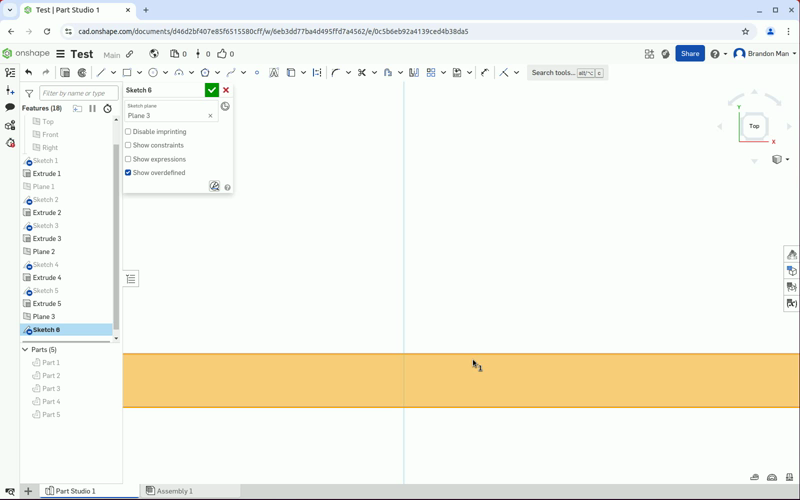
scroll(-6)
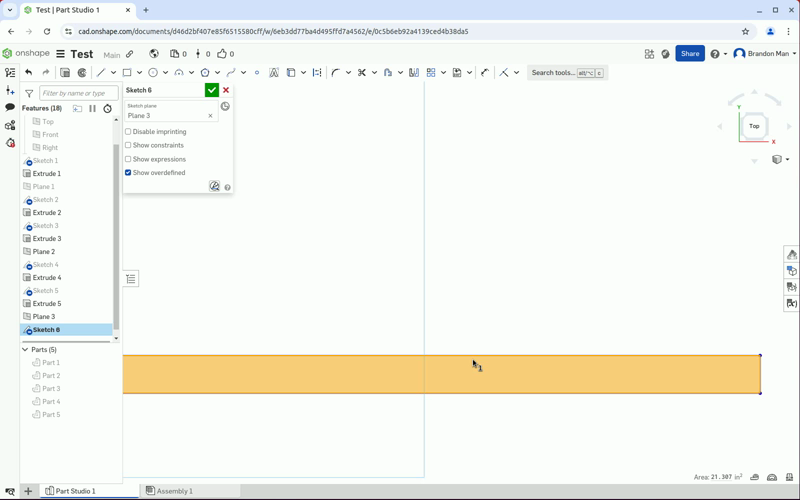
scroll(-6)
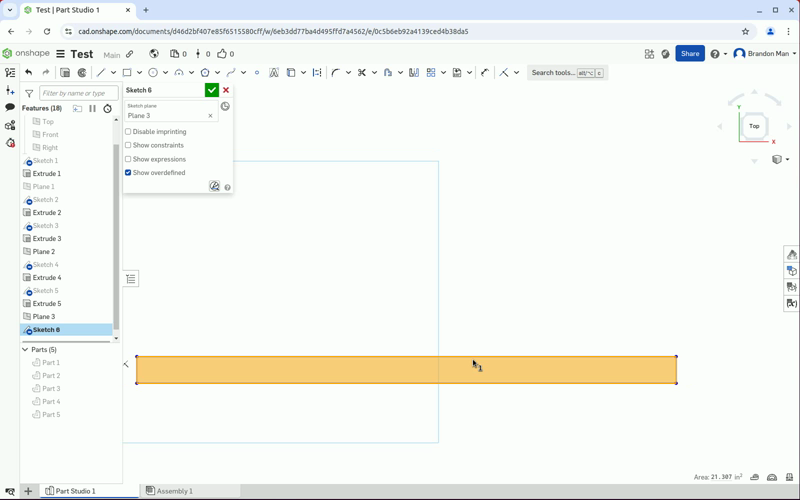
scroll(-6)
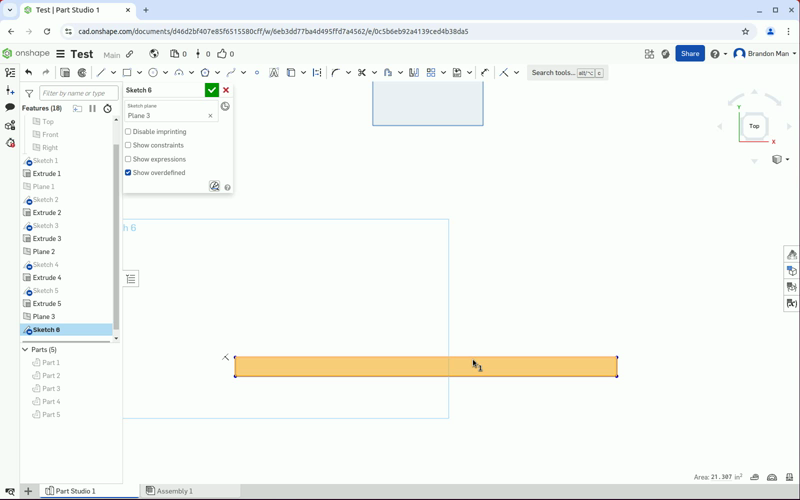
scroll(-6)
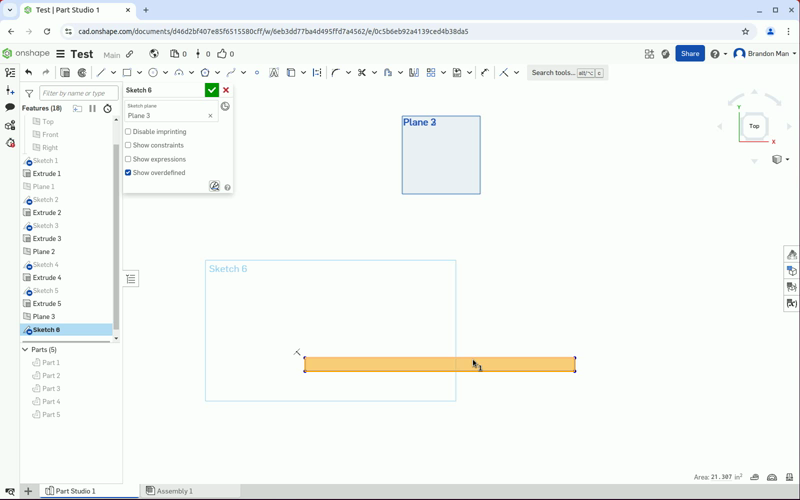
scroll(-6)
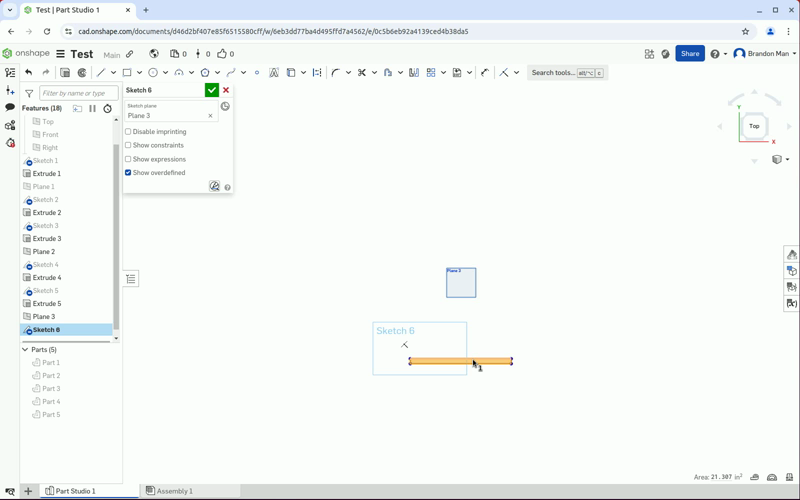
mouse_move(73, 352)
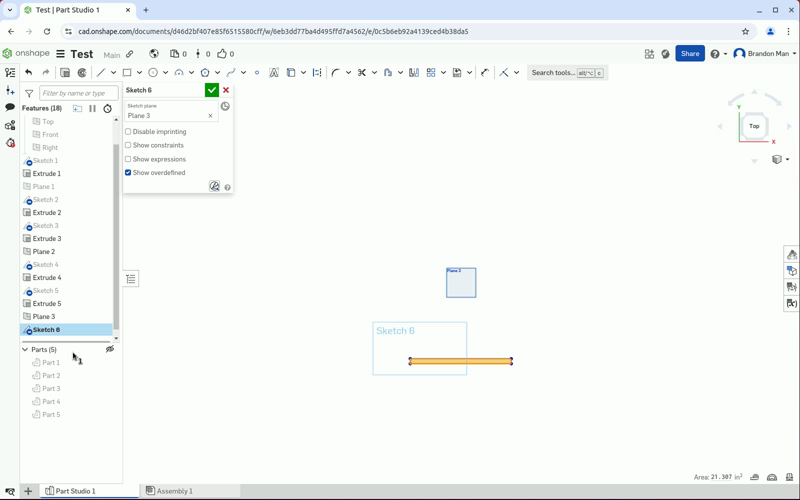
key(shift+y)
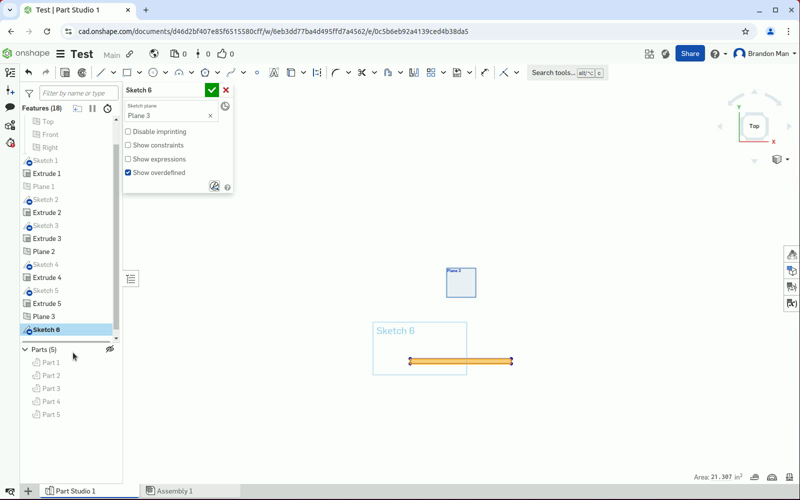
key(shift+e)
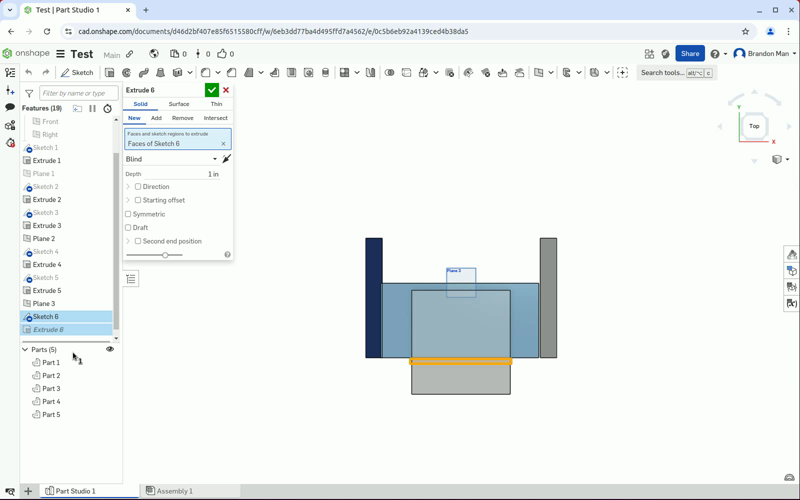
mouse_move(143, 106)
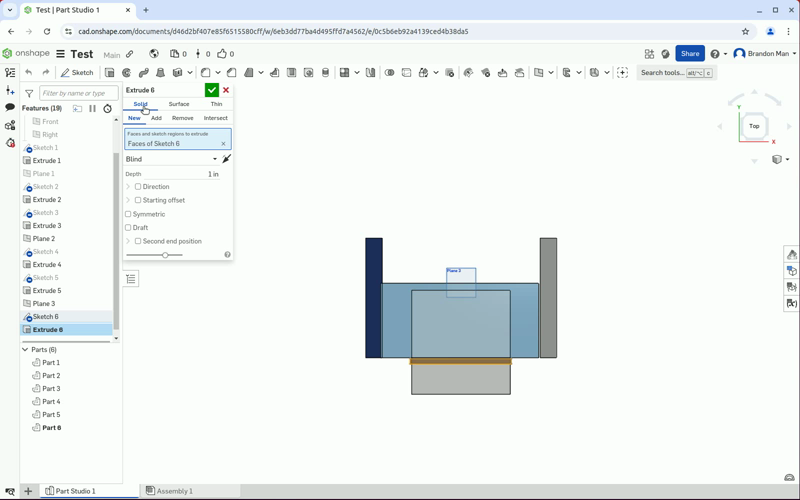
click(143, 106)
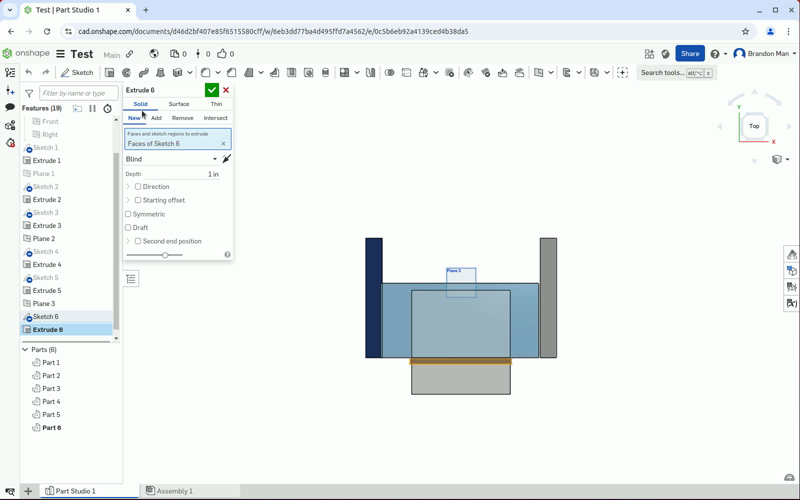
mouse_move(137, 120)
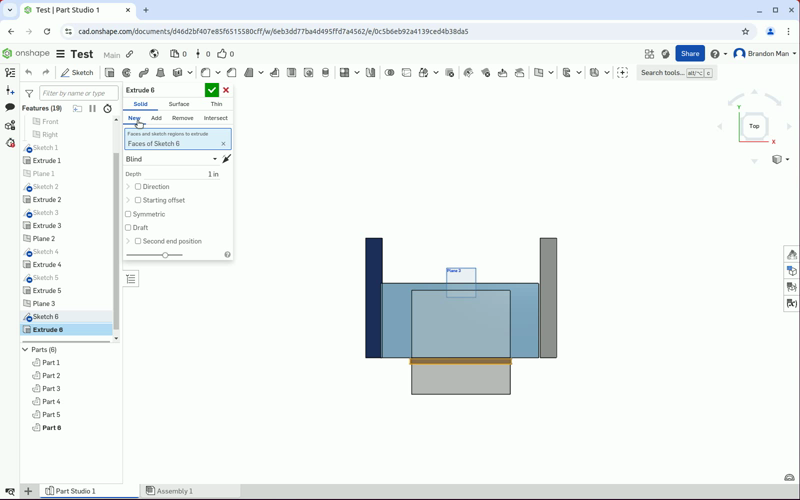
click(137, 120)
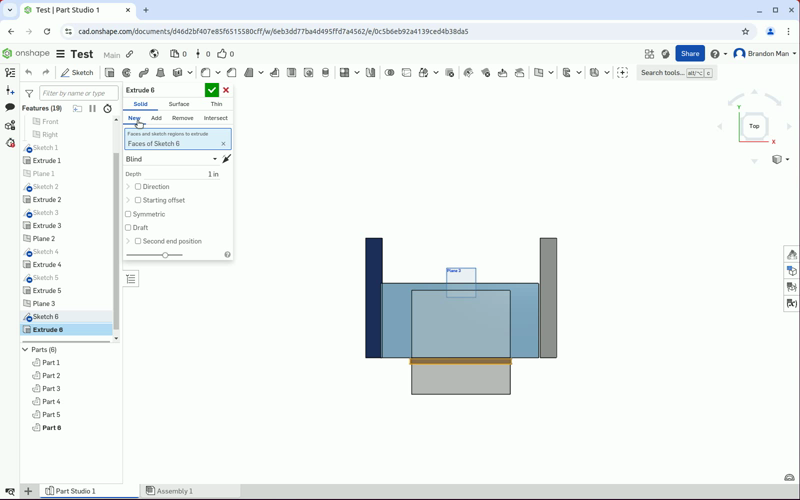
key(tab, 4)
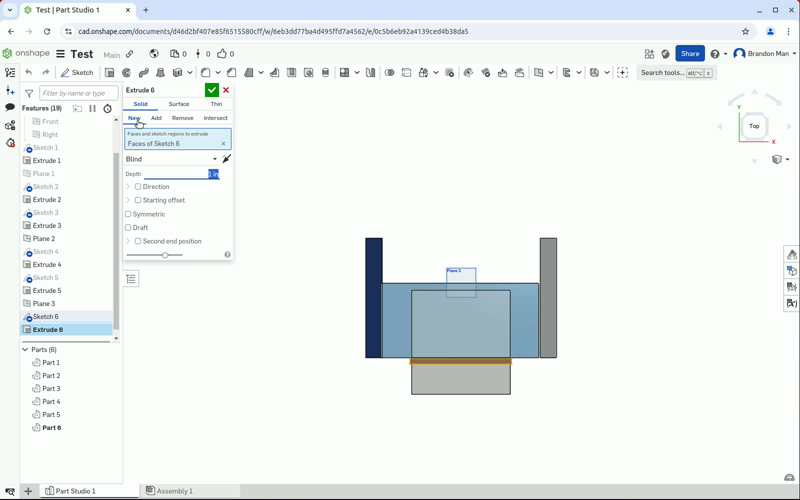
text(0.241)
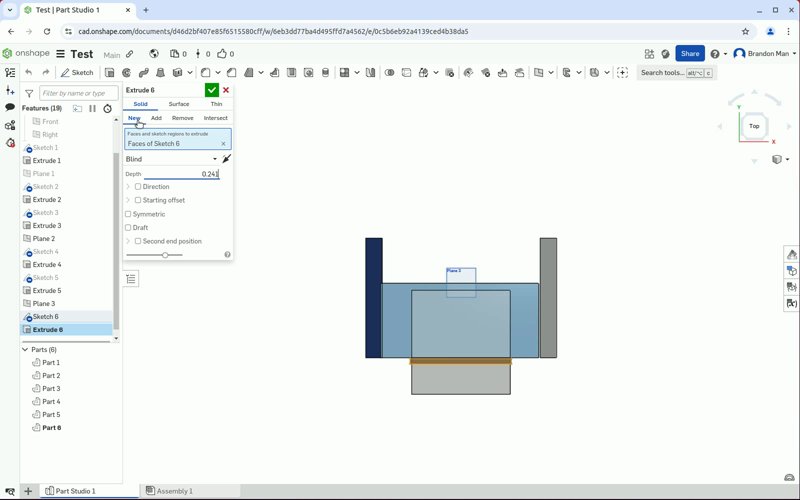
key(enter)
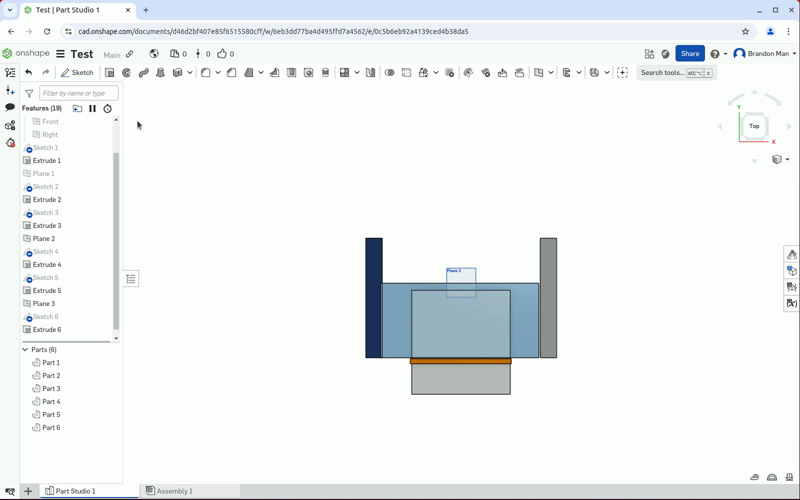
key(shift+h)
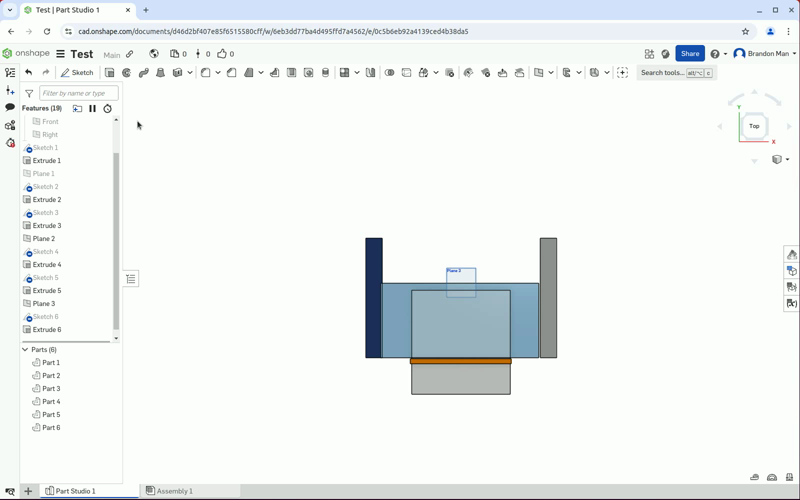
key(shift+h)
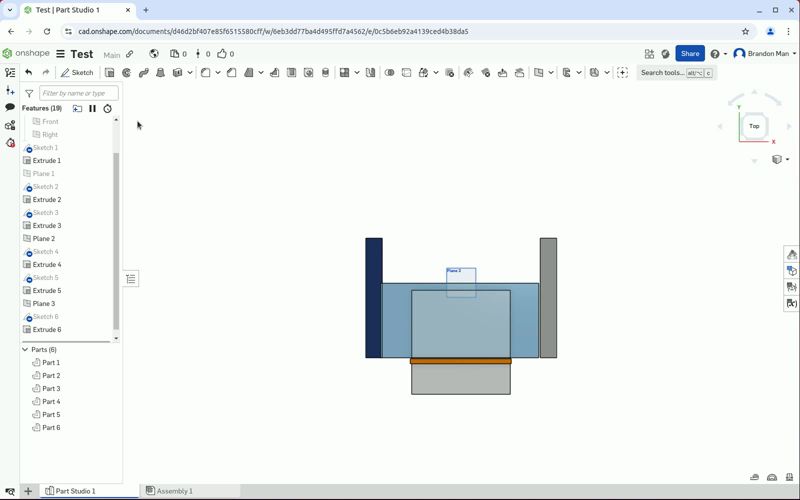
mouse_move(69, 150)
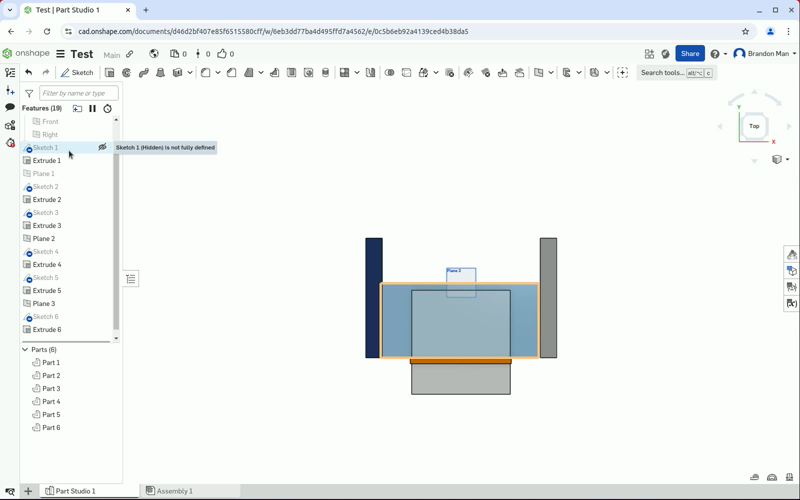
click(69, 150)
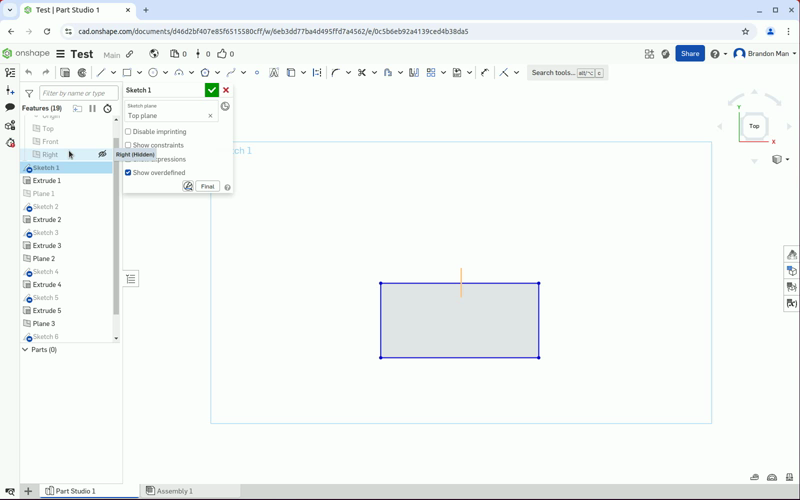
mouse_move(229, 92)
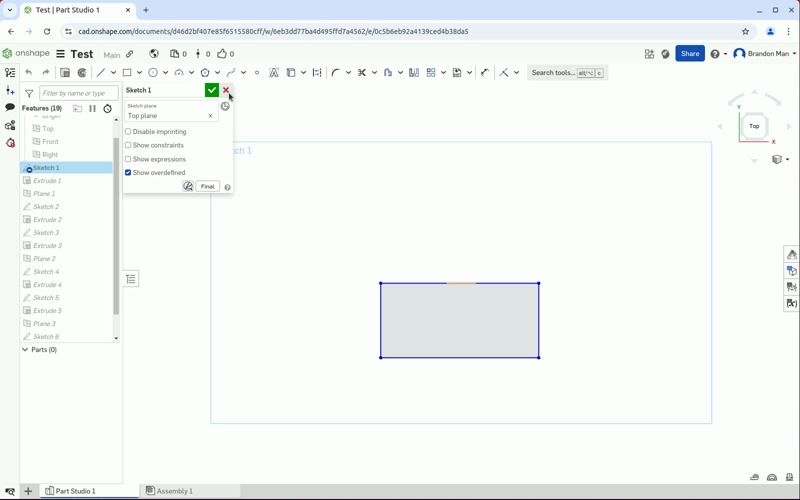
click(229, 92)
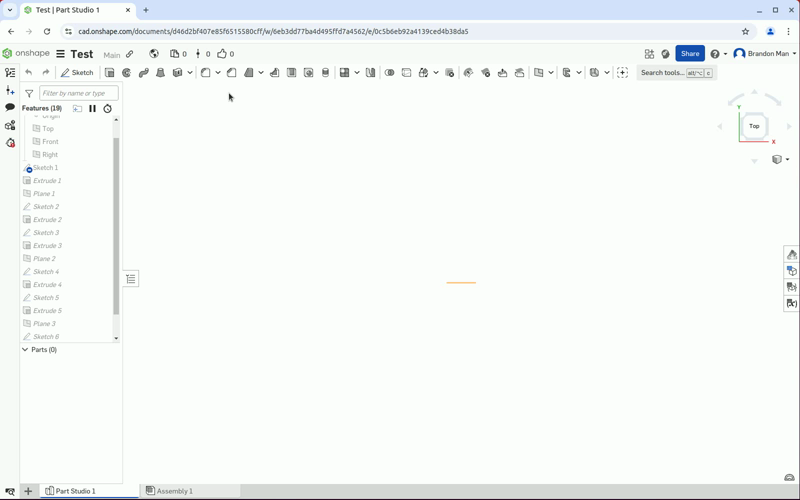
key(shift+s)
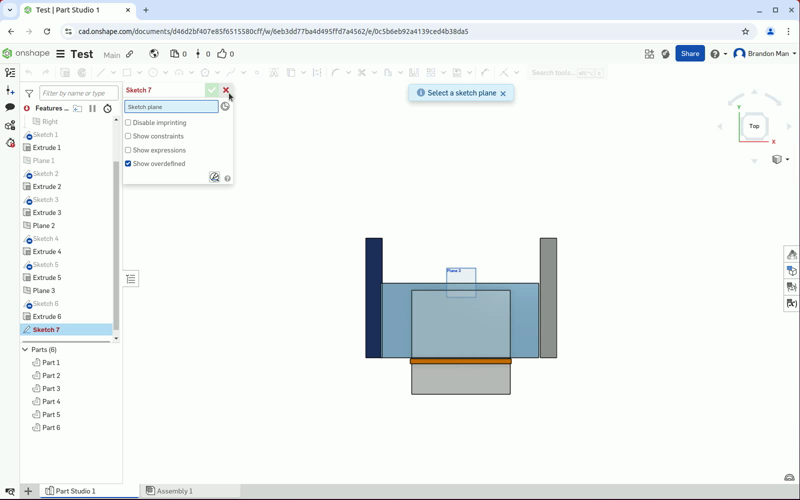
mouse_move(69, 228)
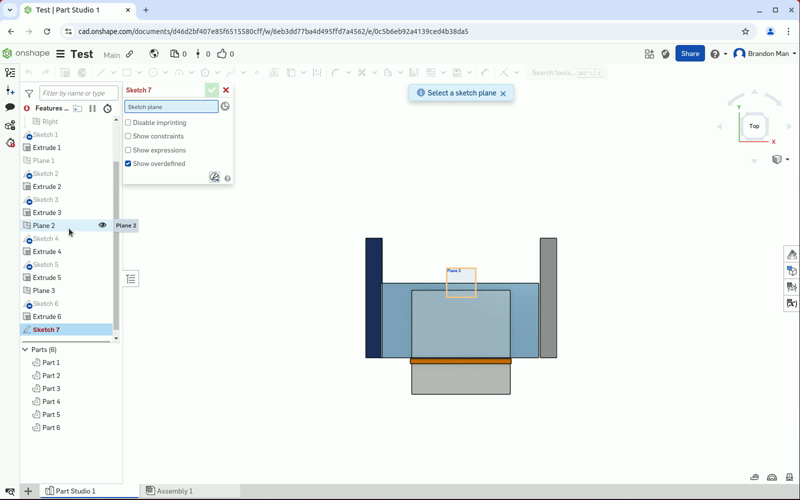
click(69, 228)
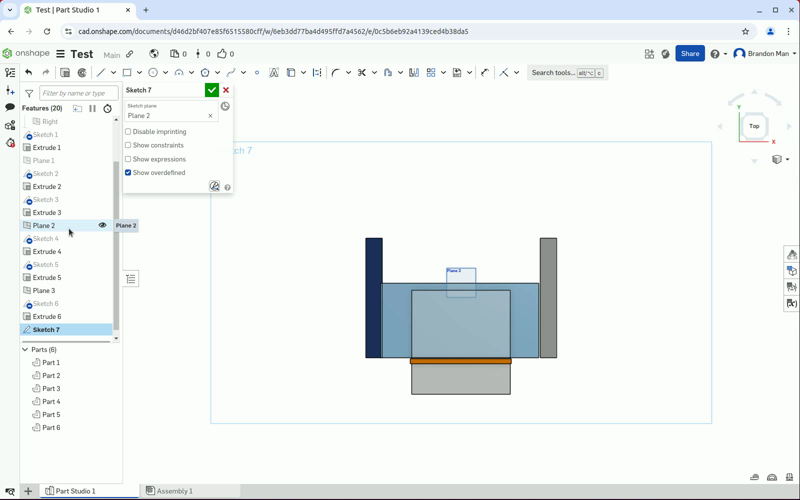
mouse_move(73, 352)
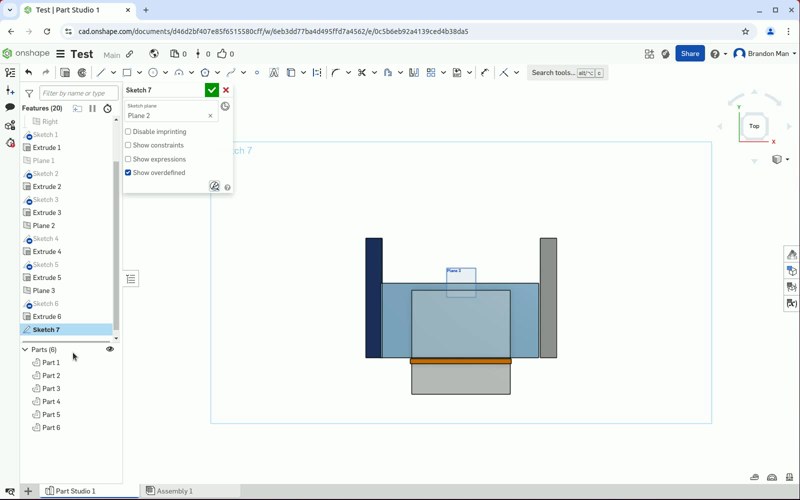
key(y)
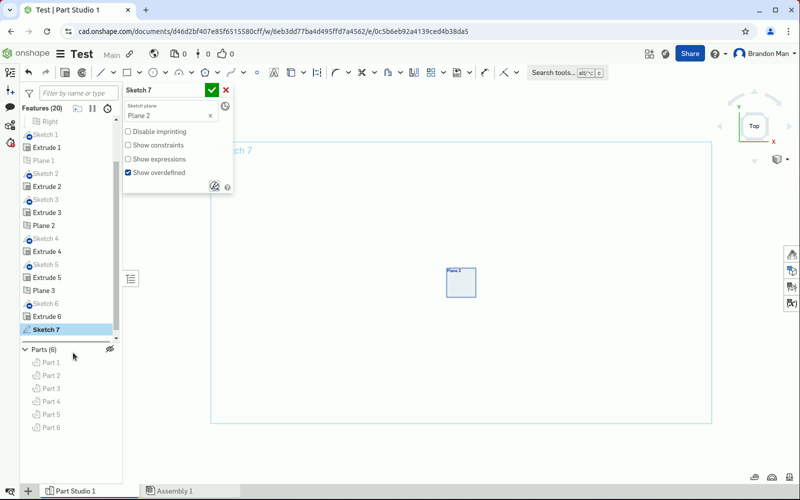
key(l)
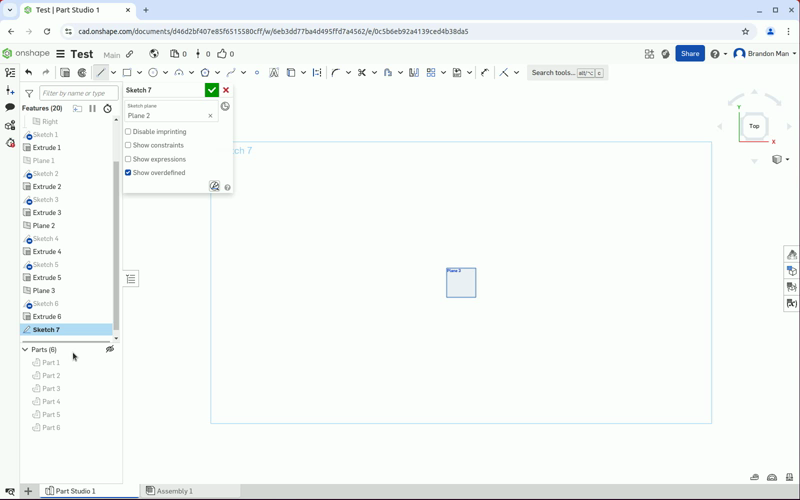
key_down(shift)
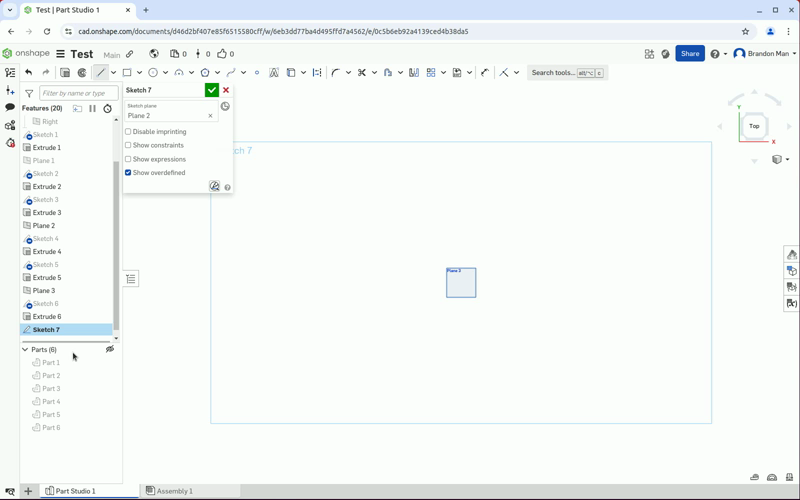
mouse_move(411, 394)
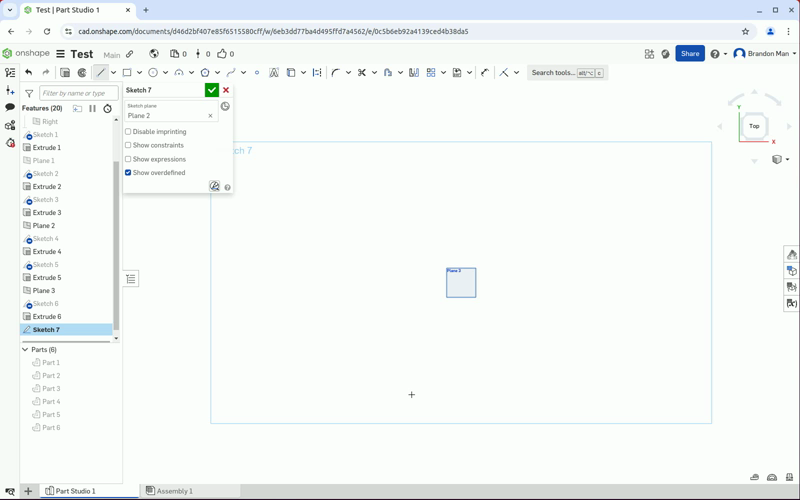
click(411, 394)
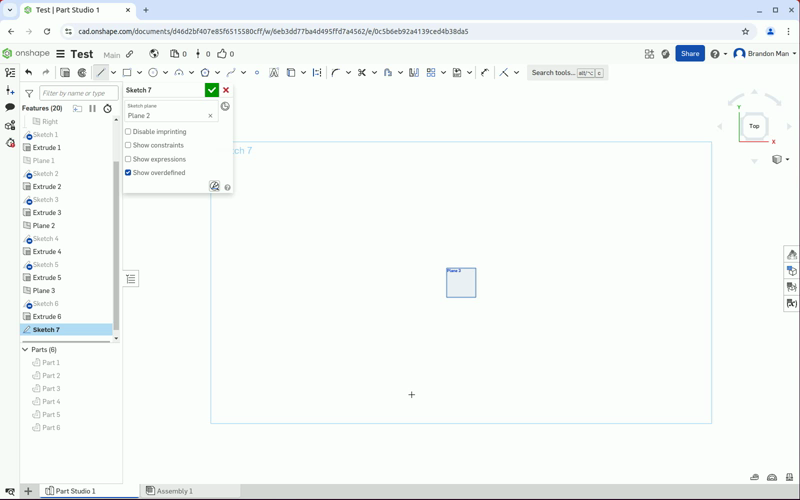
key_up(shift)
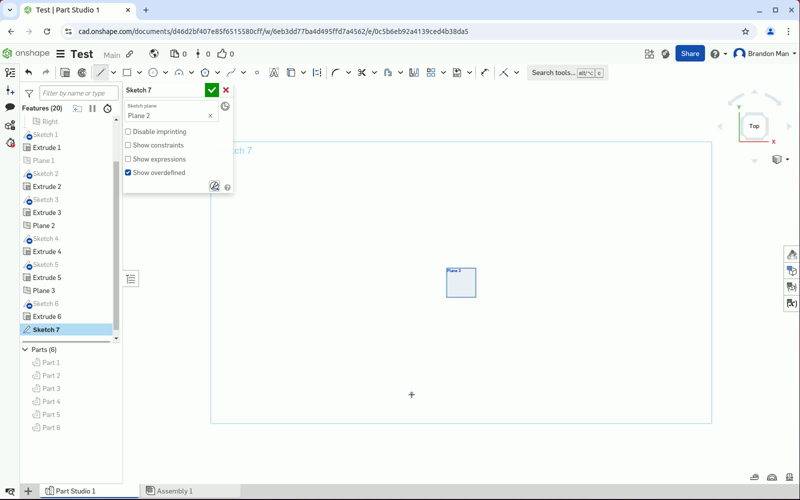
key_down(shift)
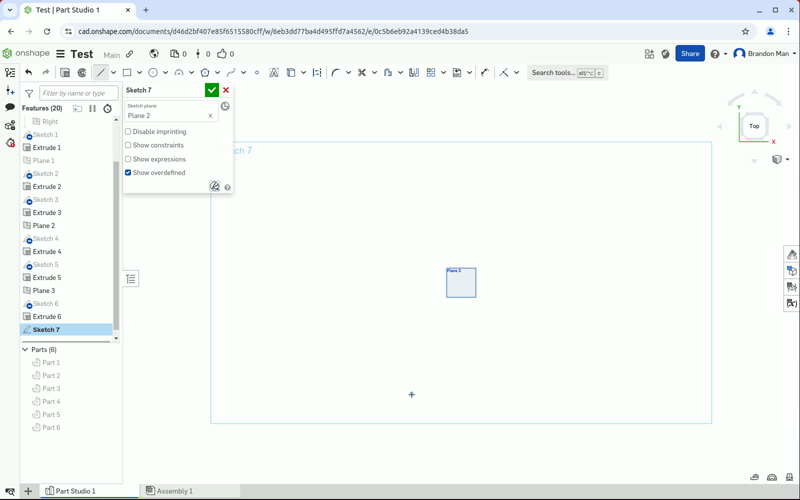
mouse_move(510, 394)
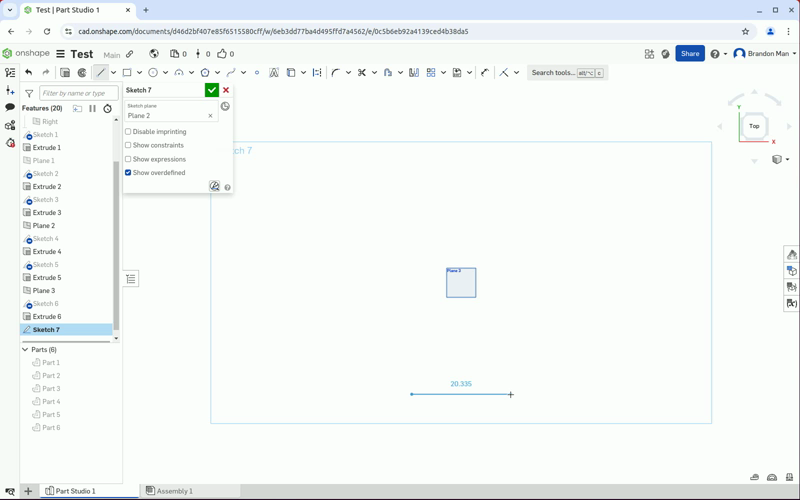
click(510, 394)
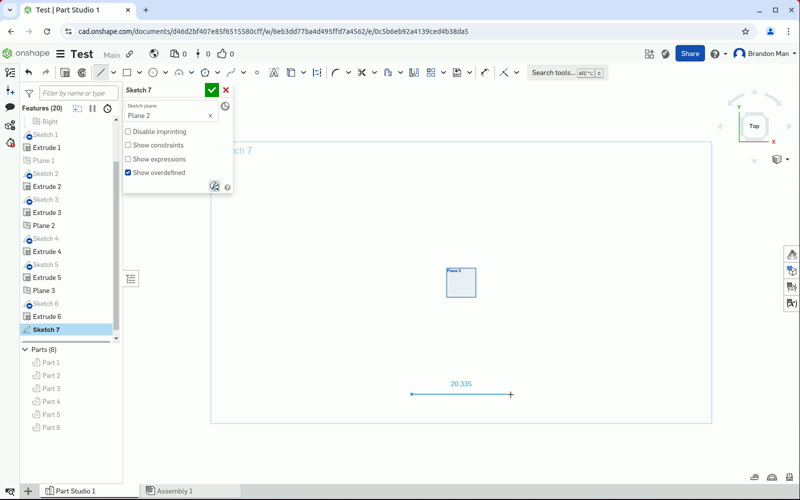
key_up(shift)
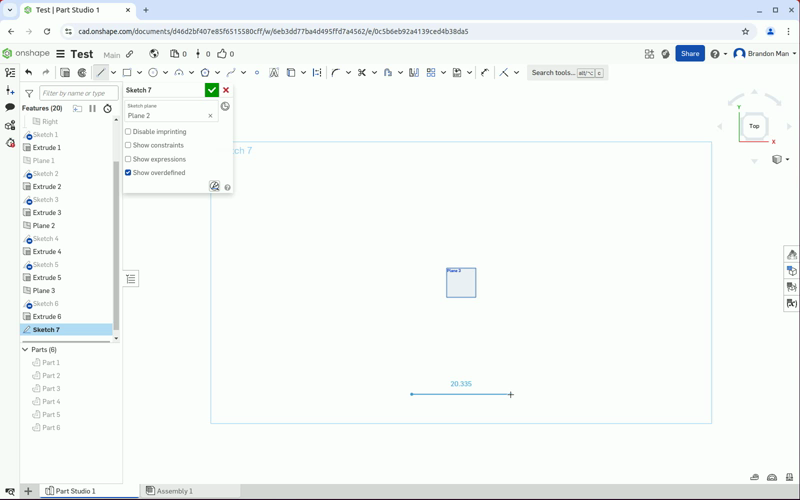
key_down(shift)
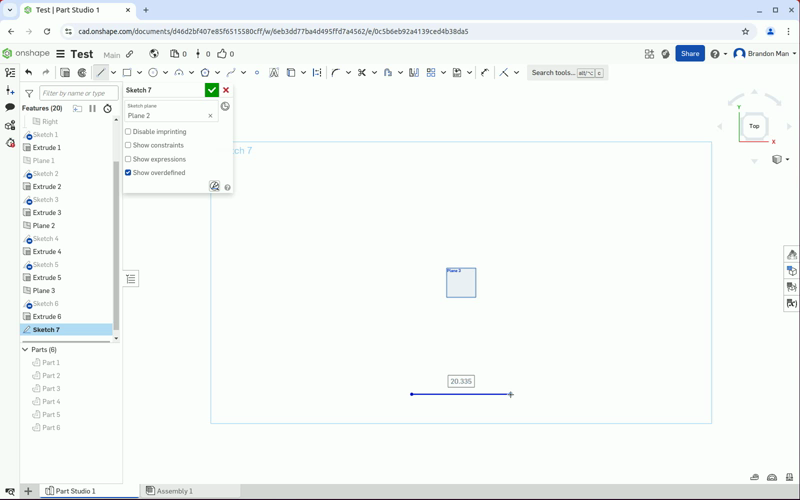
mouse_move(540, 394)
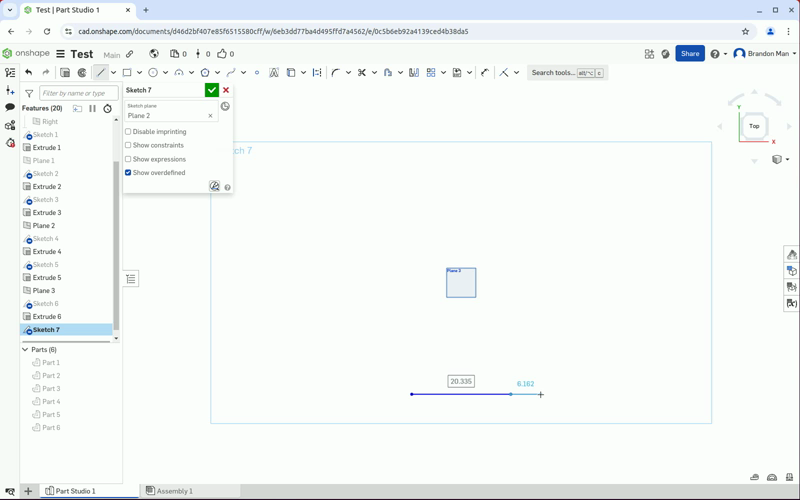
mouse_move(510, 357)
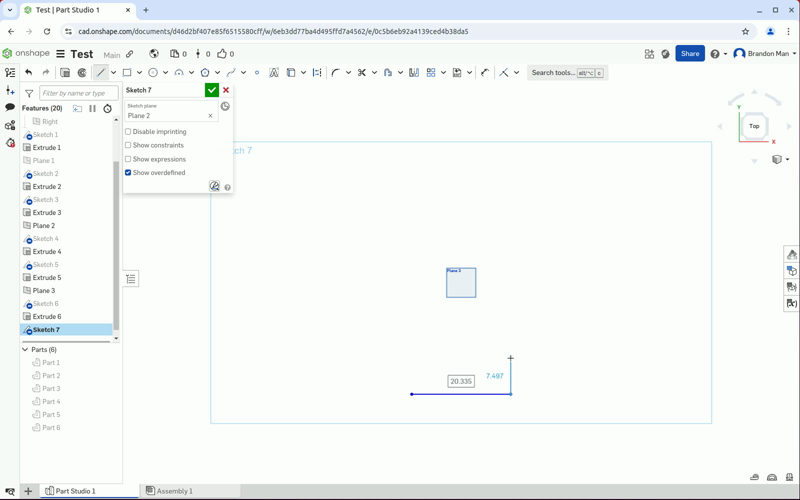
click(510, 357)
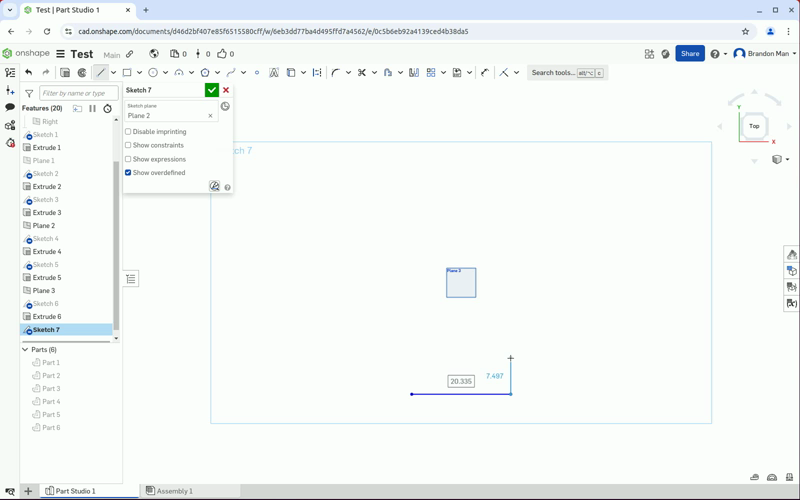
key_up(shift)
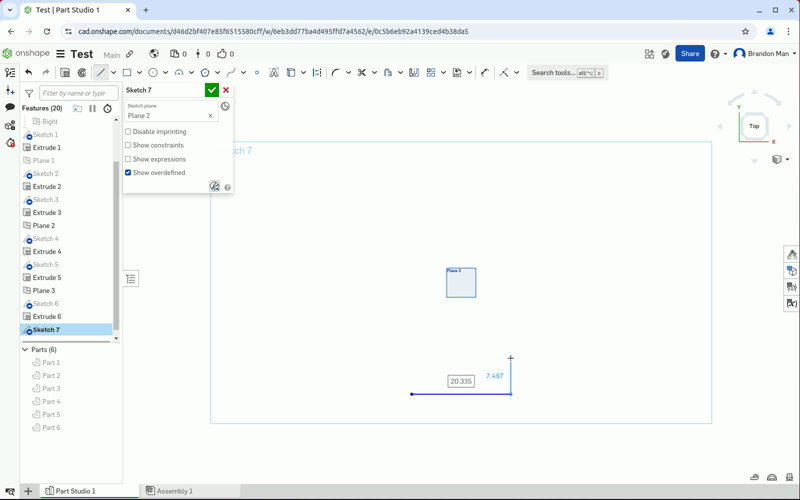
key_down(shift)
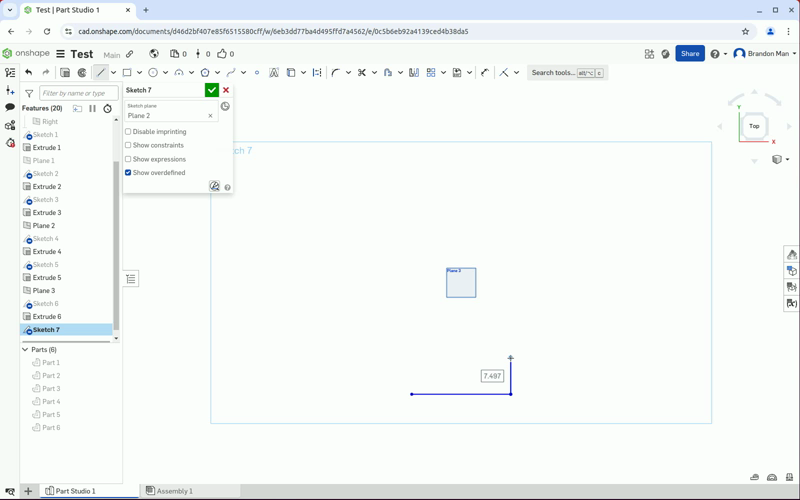
mouse_move(510, 289)
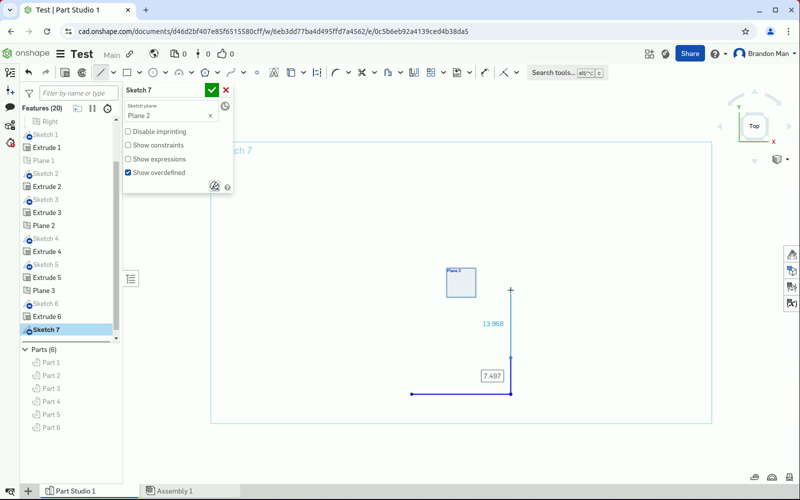
click(510, 289)
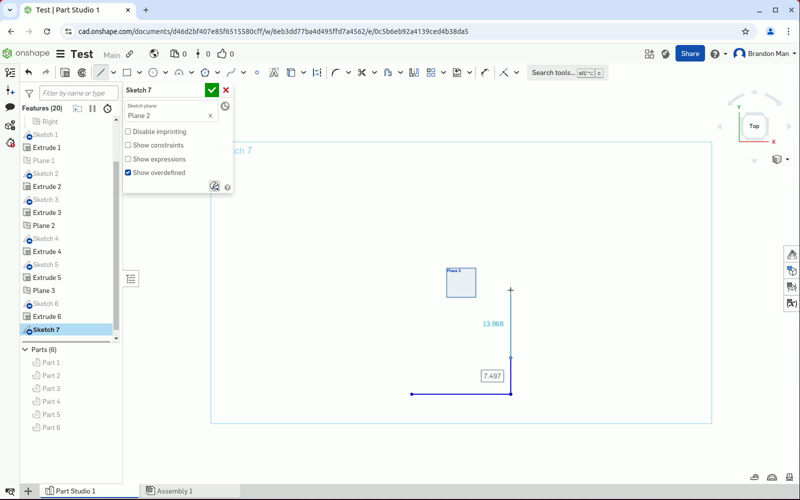
key_up(shift)
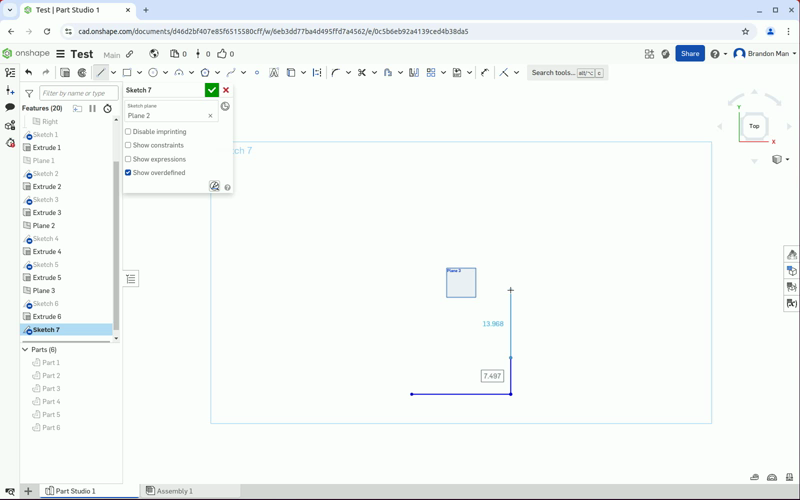
key_down(shift)
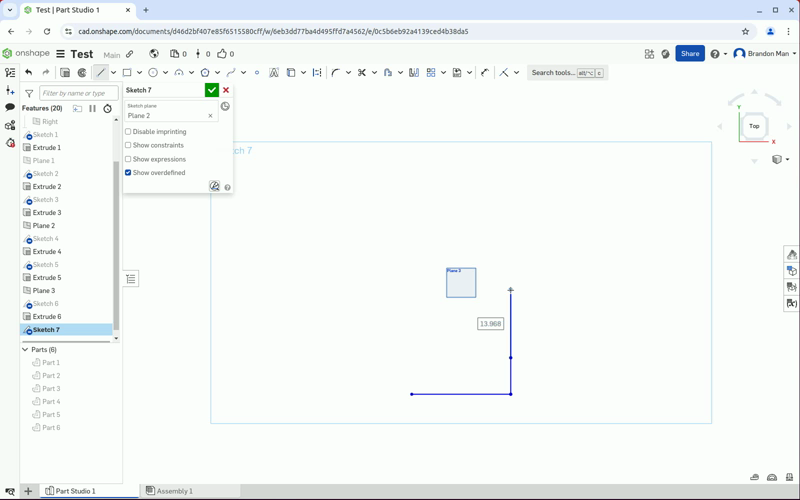
mouse_move(411, 289)
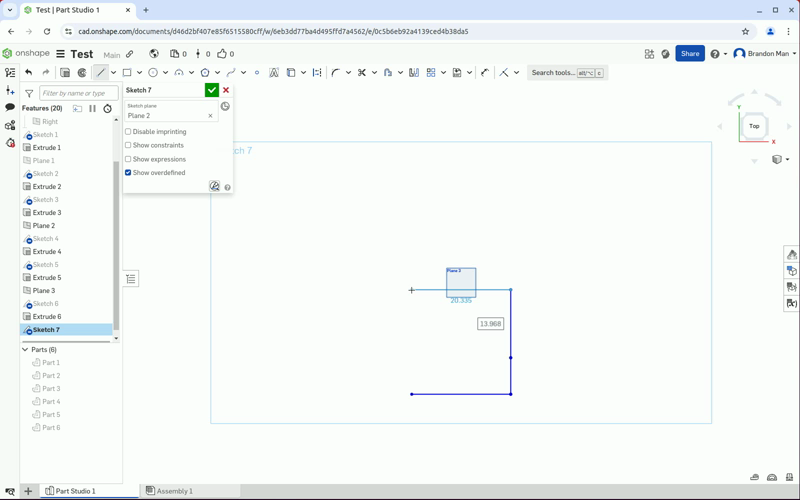
click(411, 289)
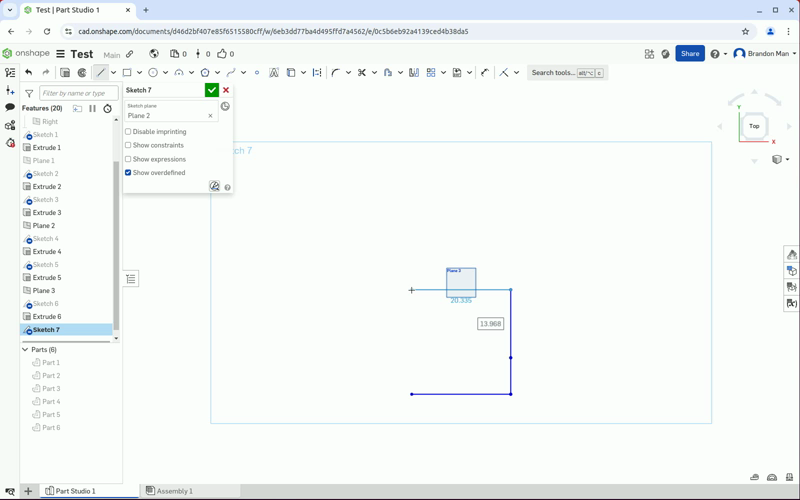
key_up(shift)
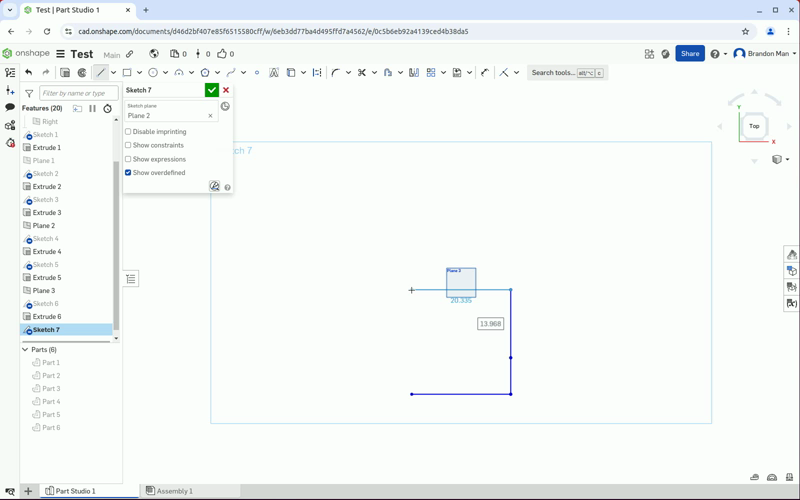
key_down(shift)
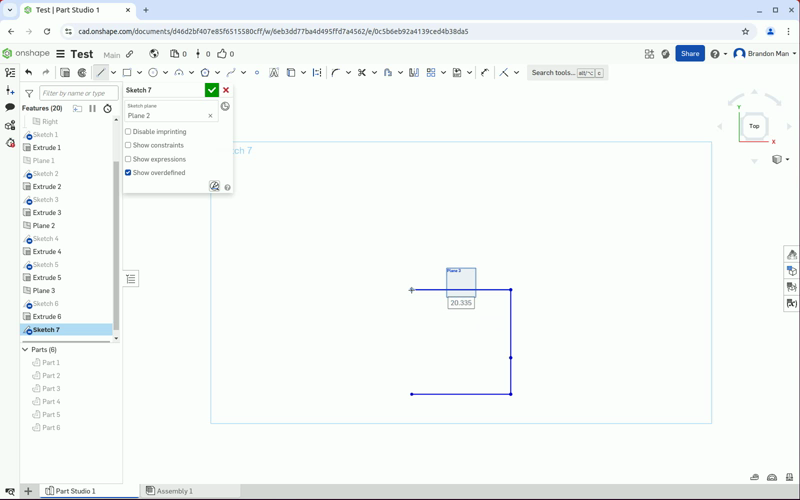
mouse_move(411, 357)
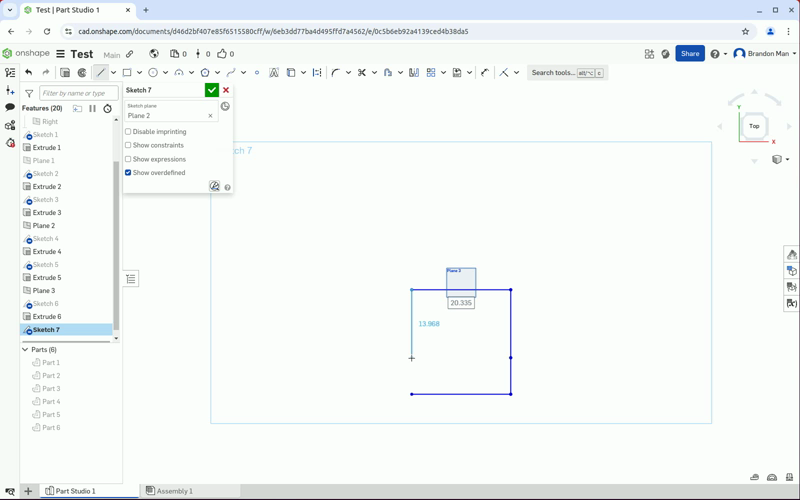
click(411, 357)
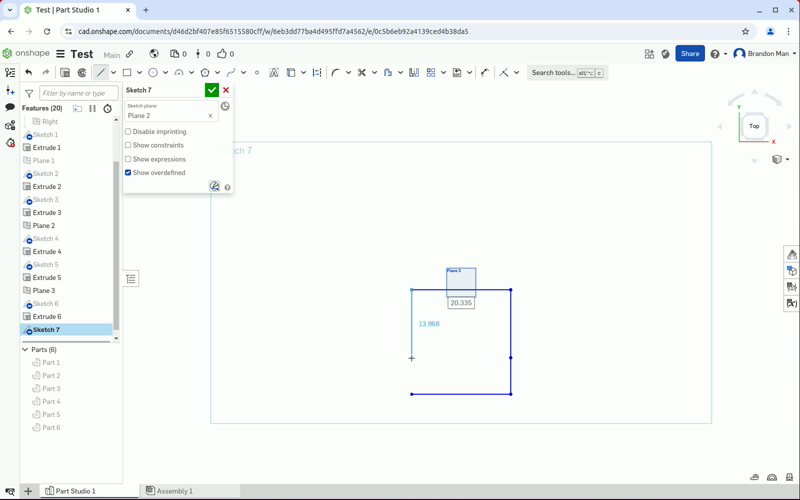
key_up(shift)
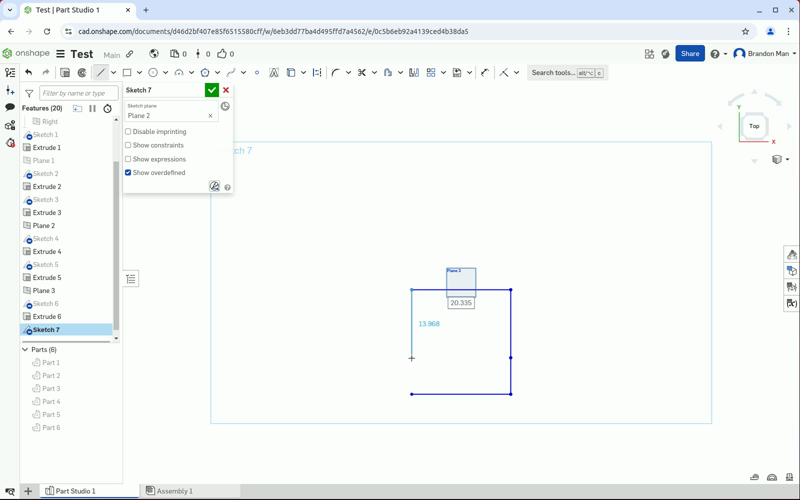
mouse_move(441, 357)
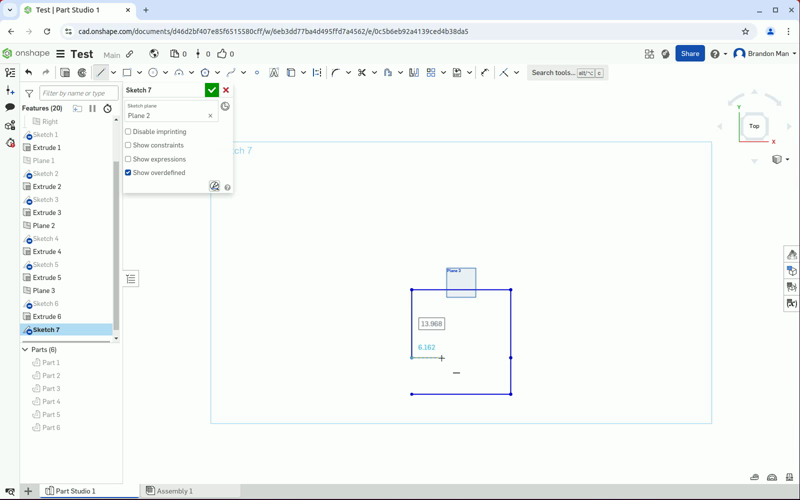
key_down(shift)
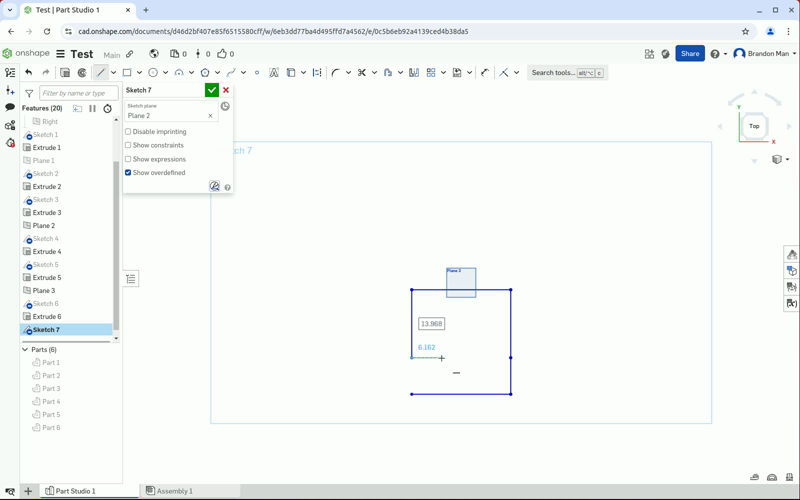
mouse_move(411, 394)
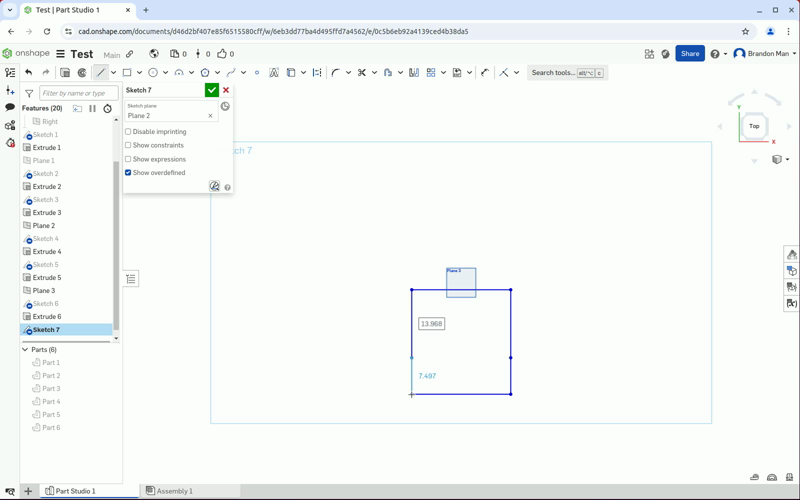
key_up(shift)
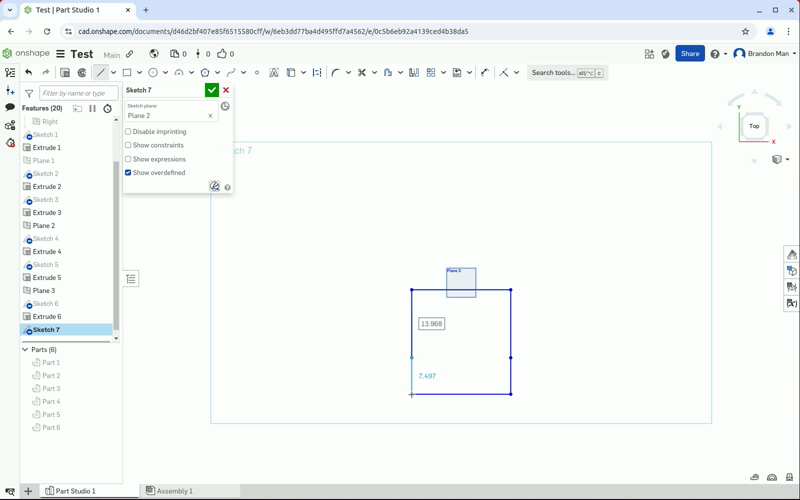
click(411, 394)
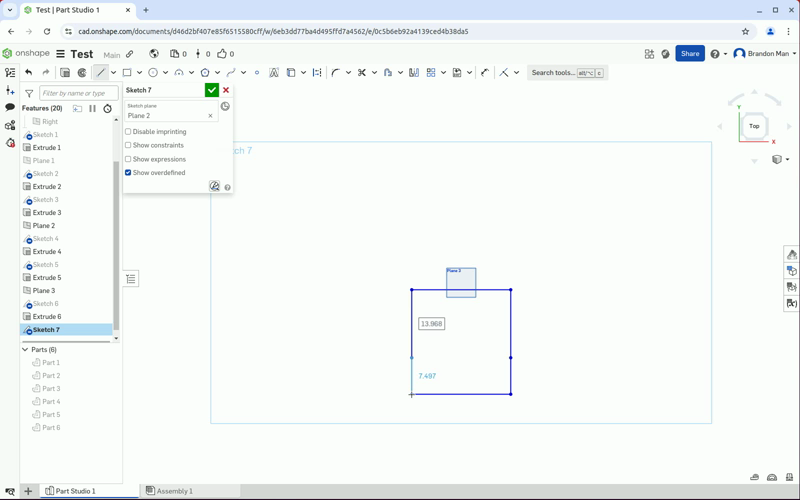
key(esc)
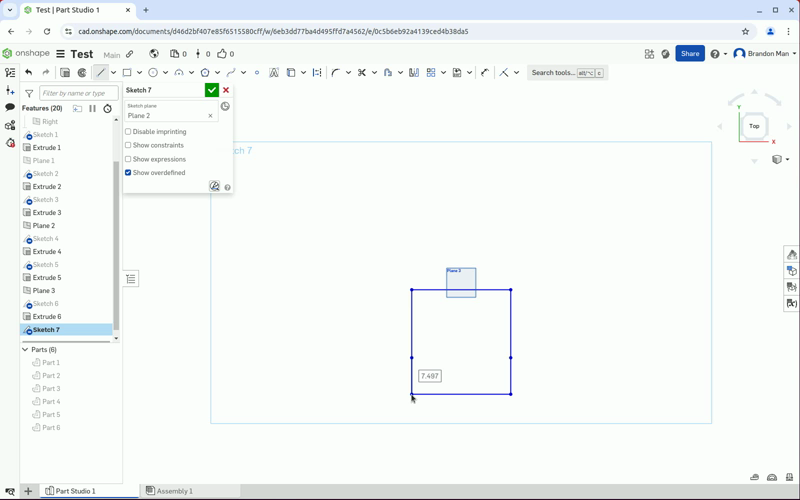
mouse_move(421, 373)
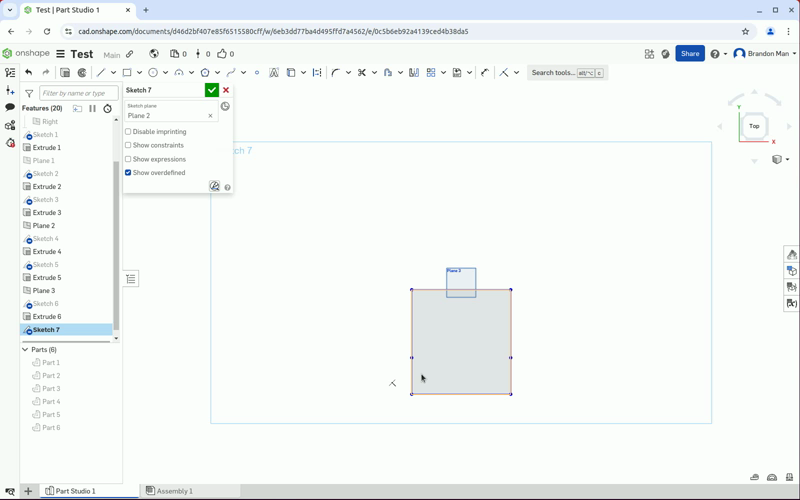
click(421, 373)
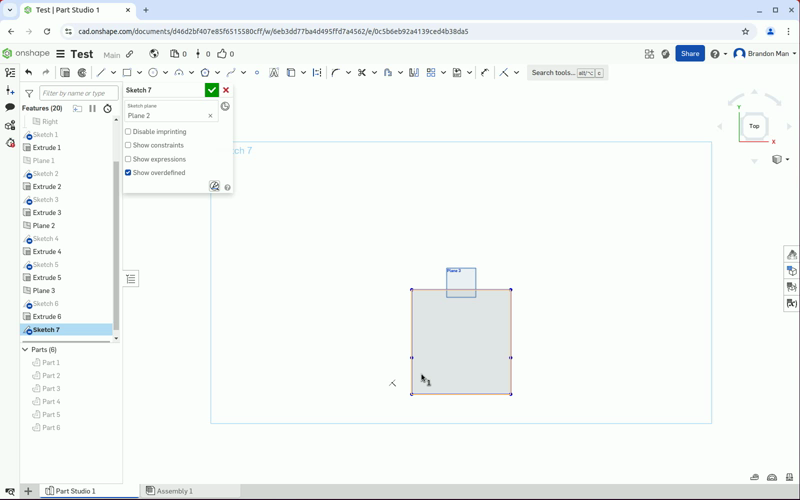
mouse_move(73, 352)
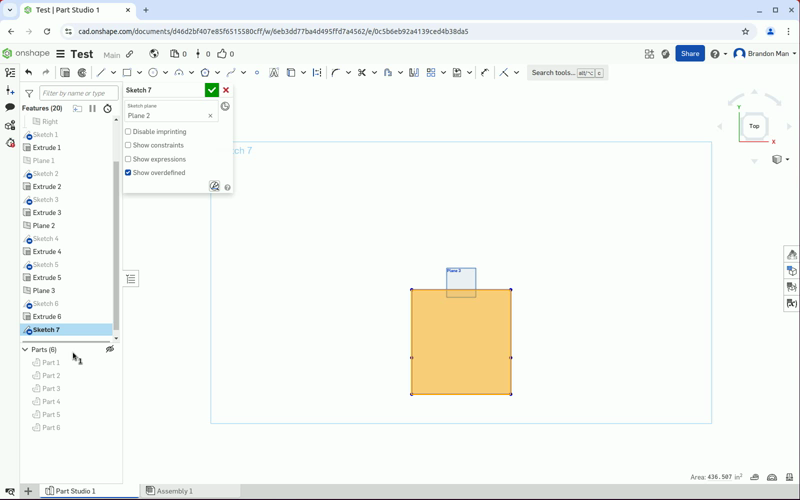
key(shift+y)
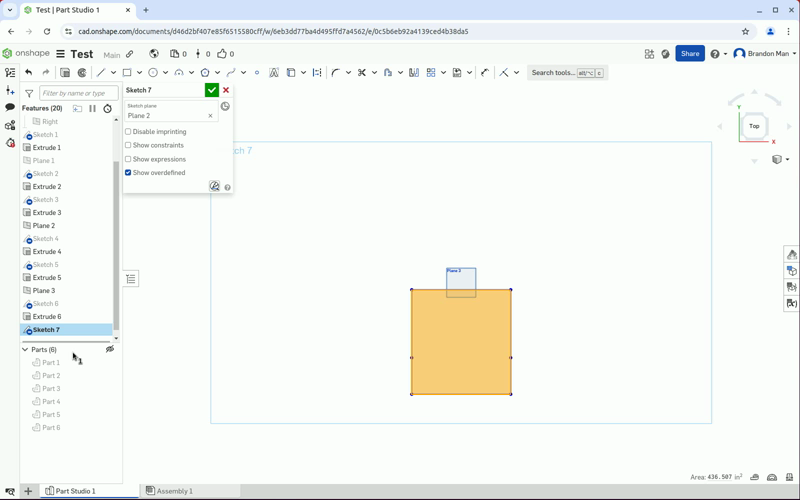
key(shift+e)
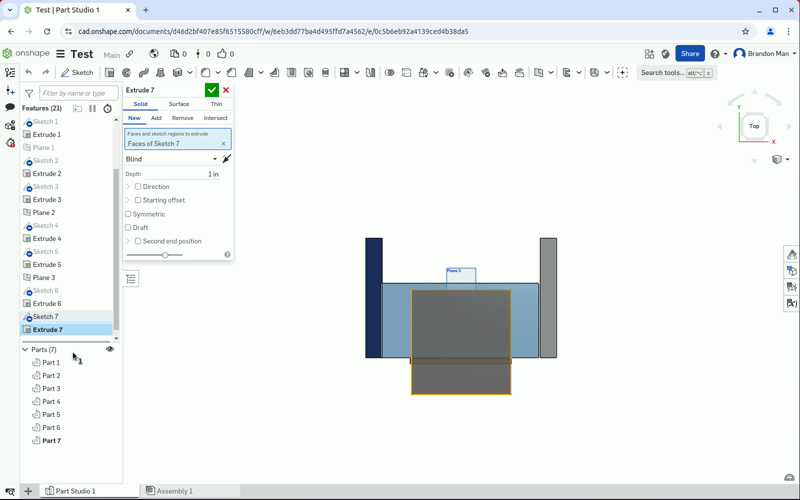
mouse_move(143, 106)
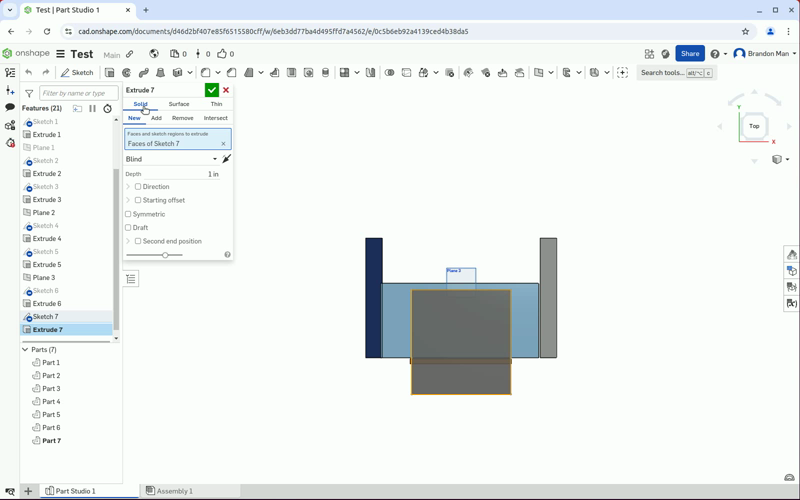
click(143, 106)
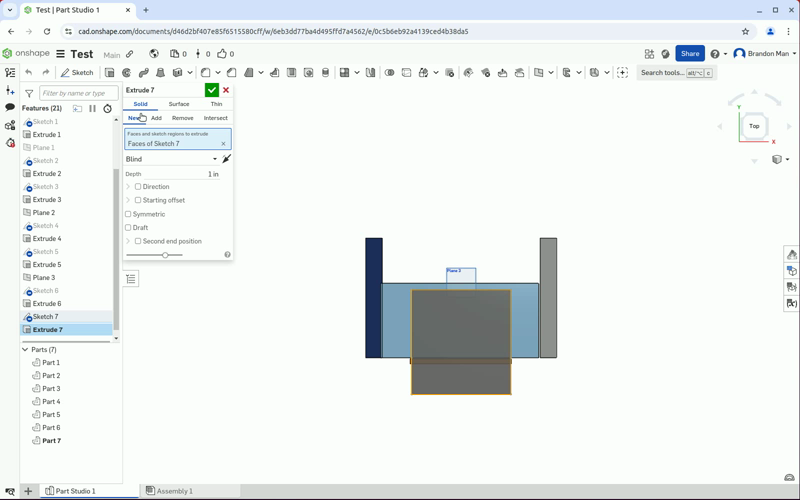
mouse_move(137, 120)
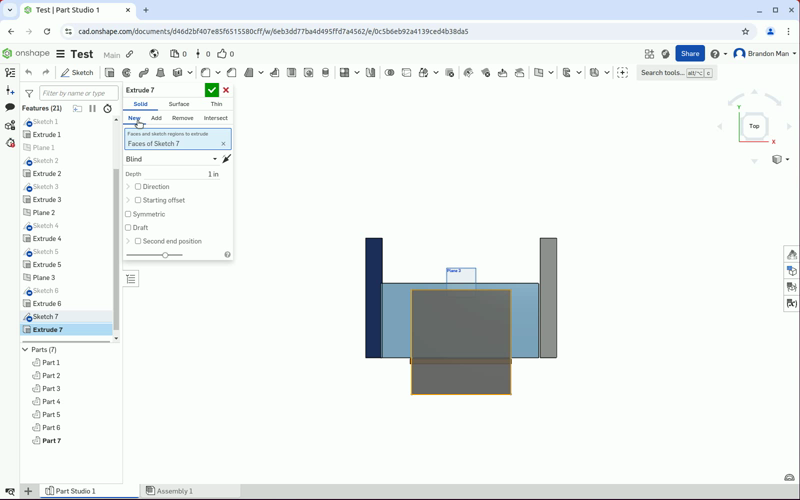
click(137, 120)
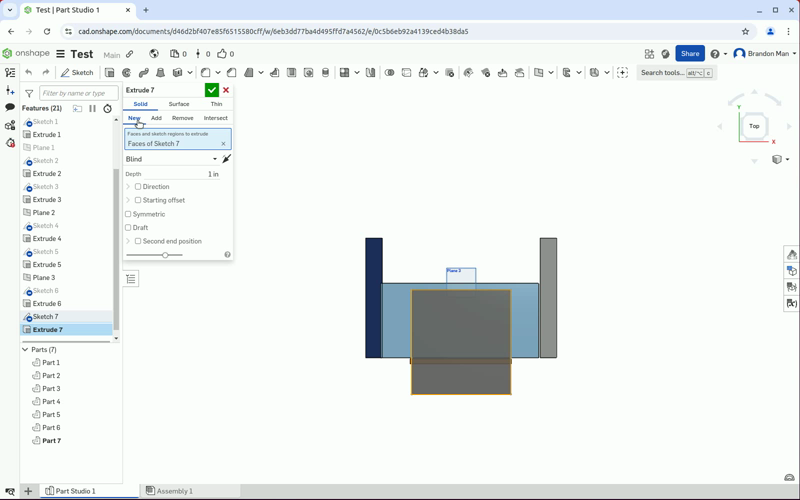
key(tab, 4)
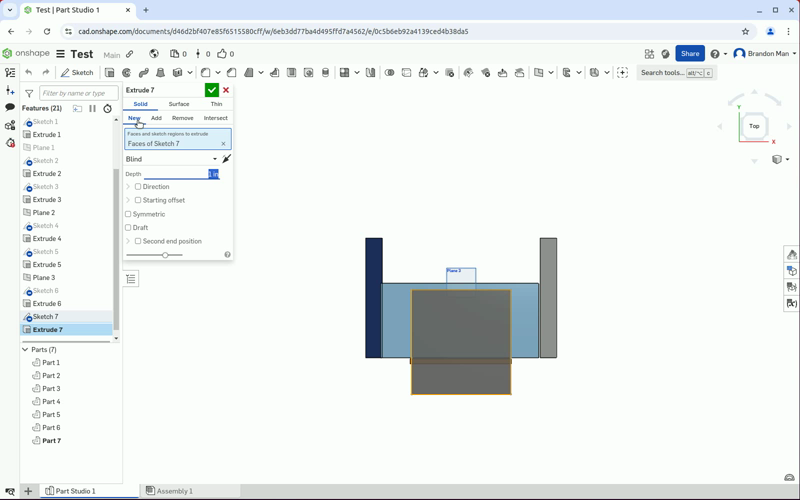
text(0.722)
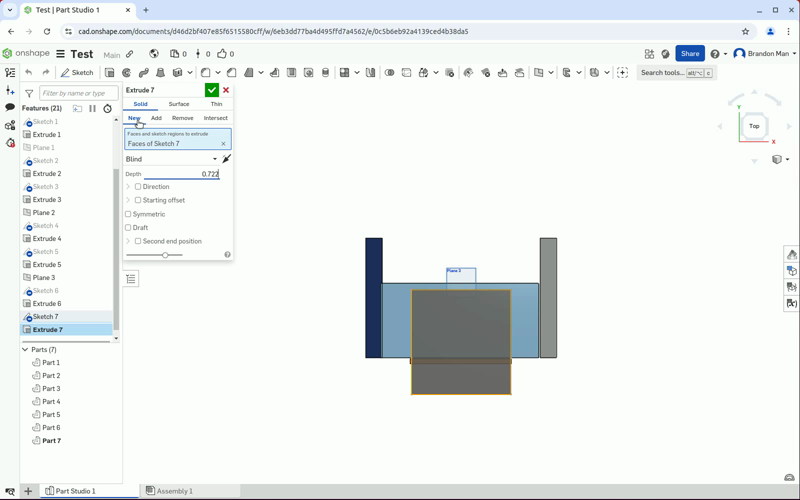
key(enter)
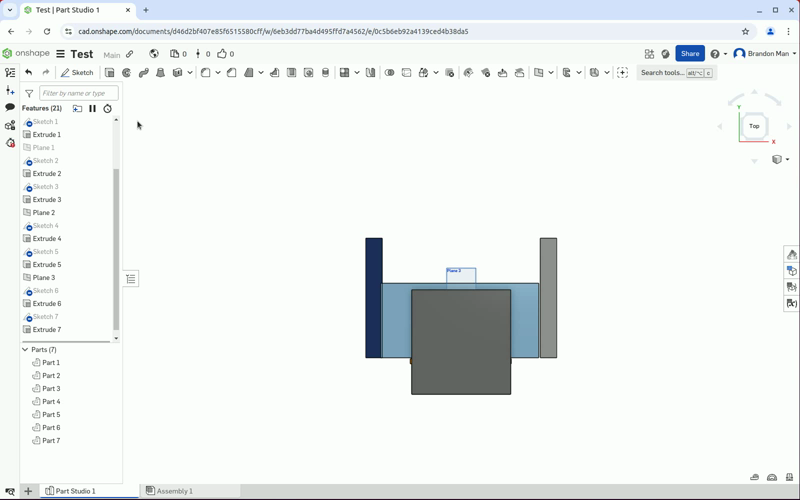
key(shift+h)
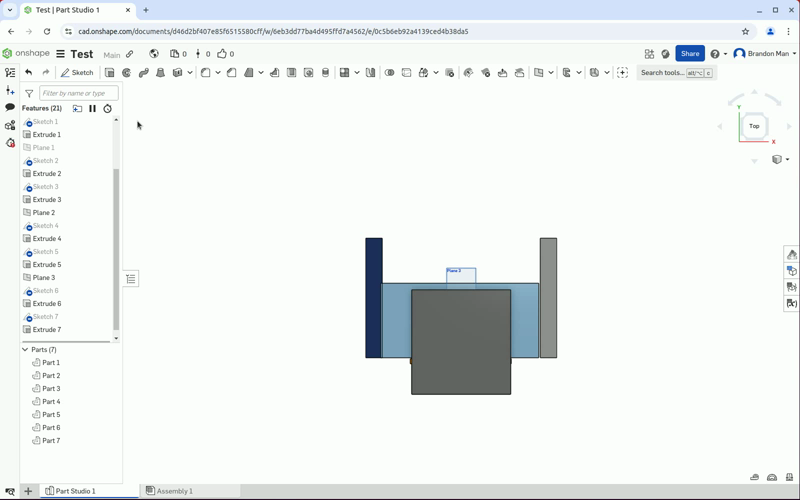
key(shift+h)
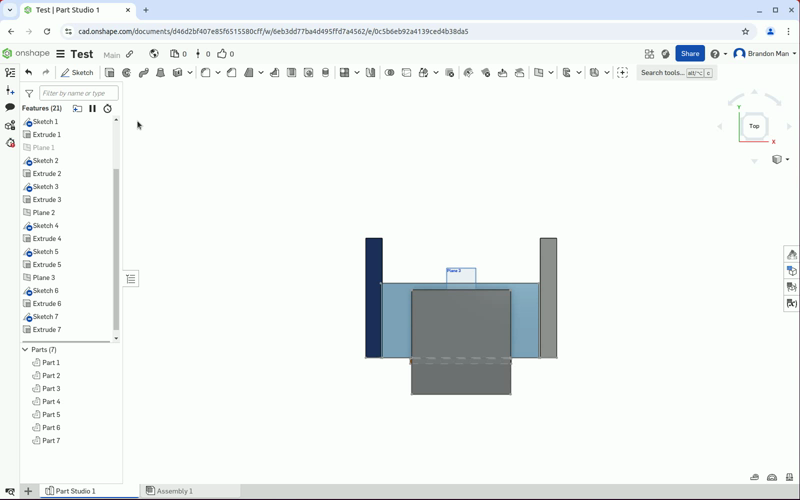
key(shift+7)
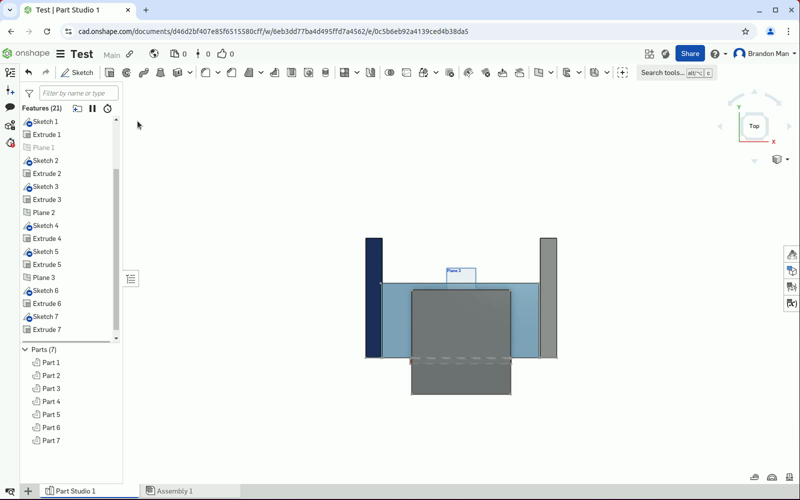
key(up, 3)
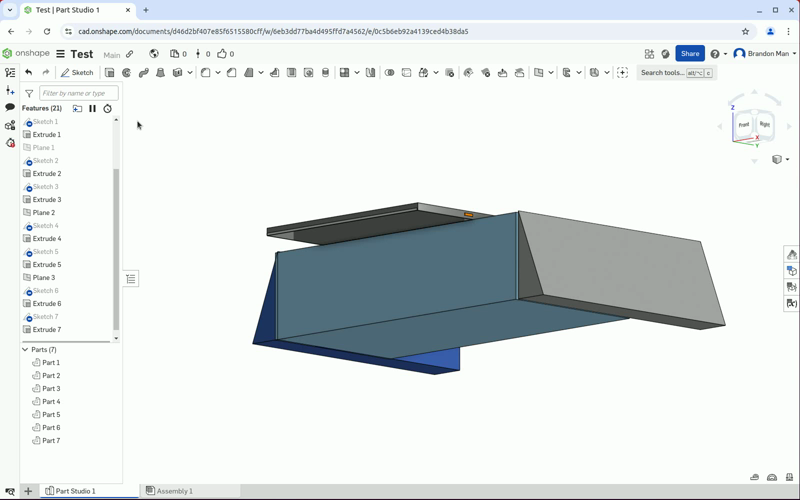
key(left, 3)
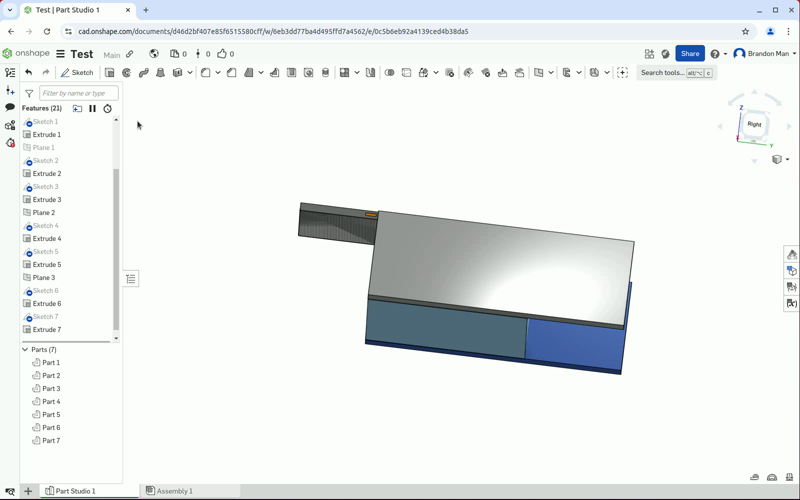
key(right, 3)
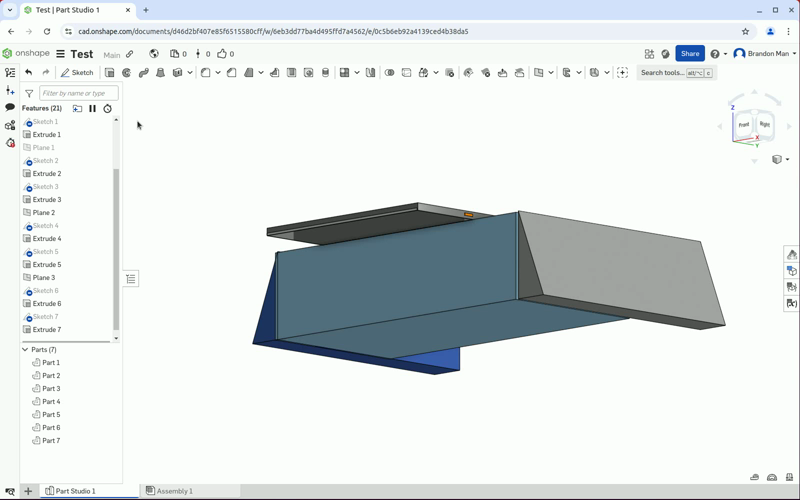
key(down, 3)
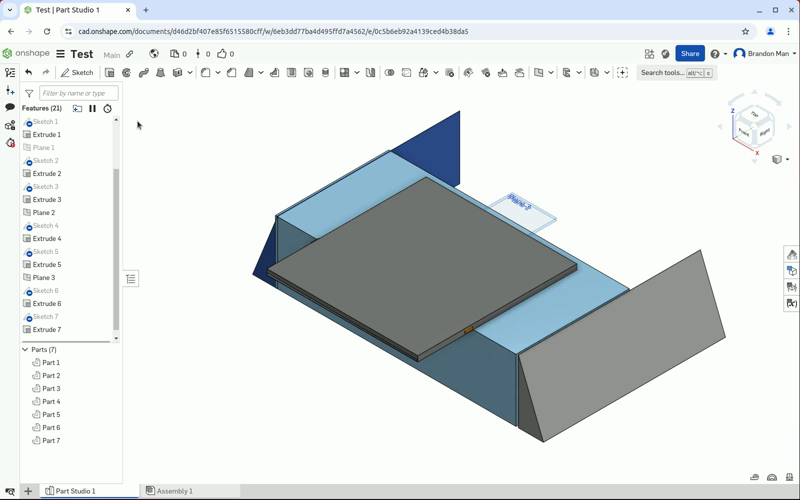
mouse_move(69, 124)
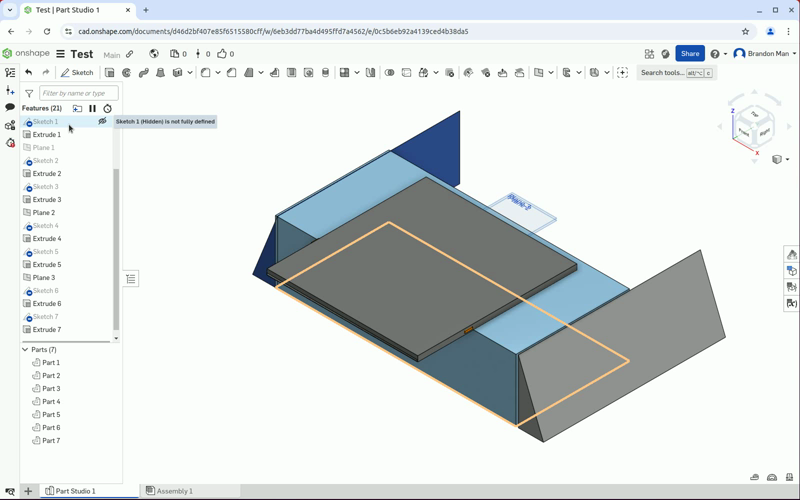
click(69, 124)